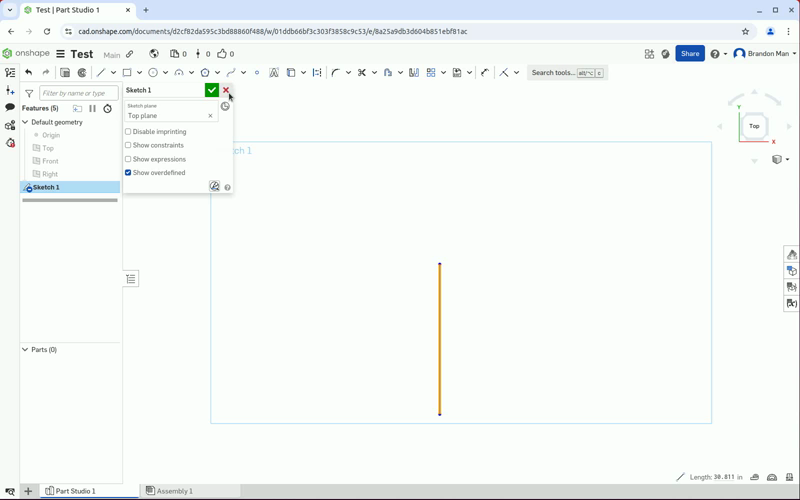
key(shift+h)
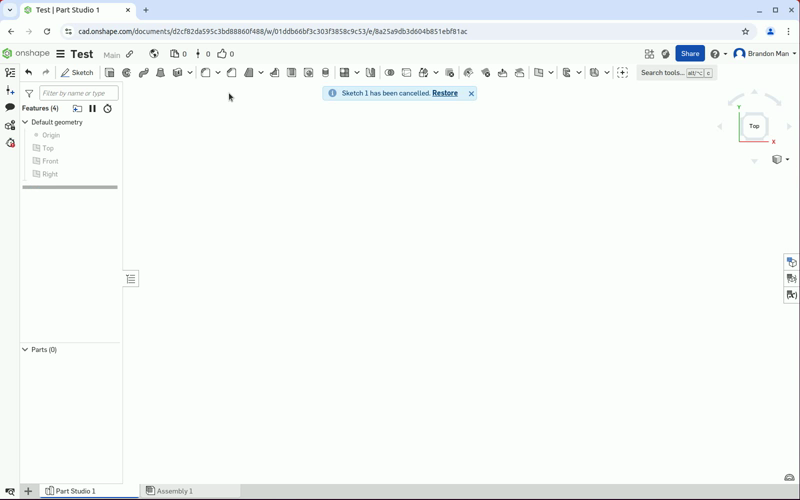
mouse_move(73, 352)
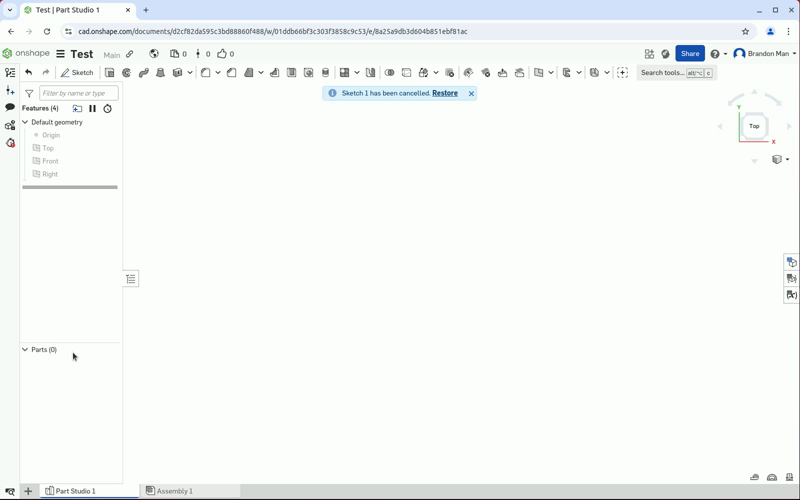
key(y)
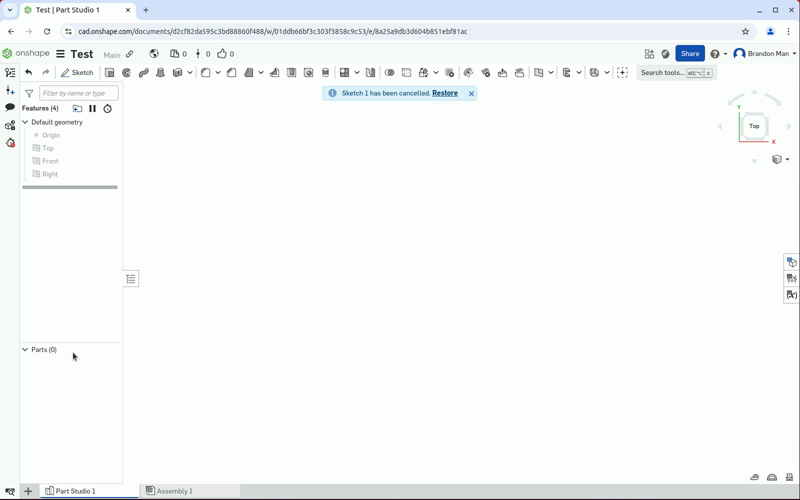
key(shift+p)
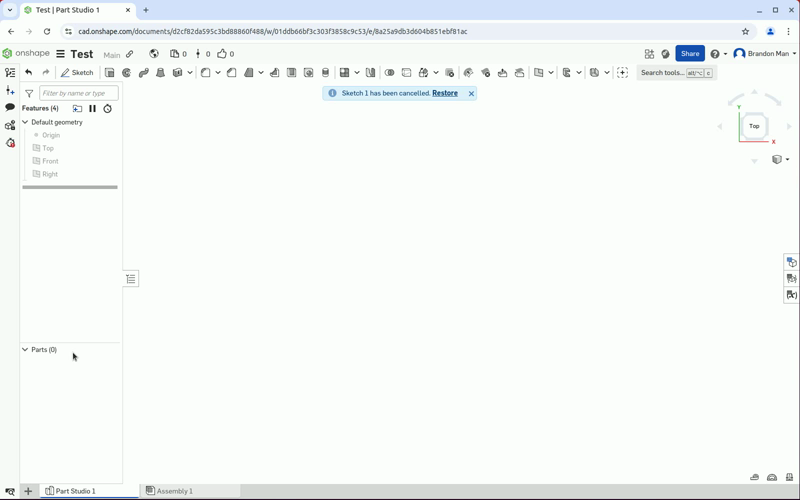
key(space)
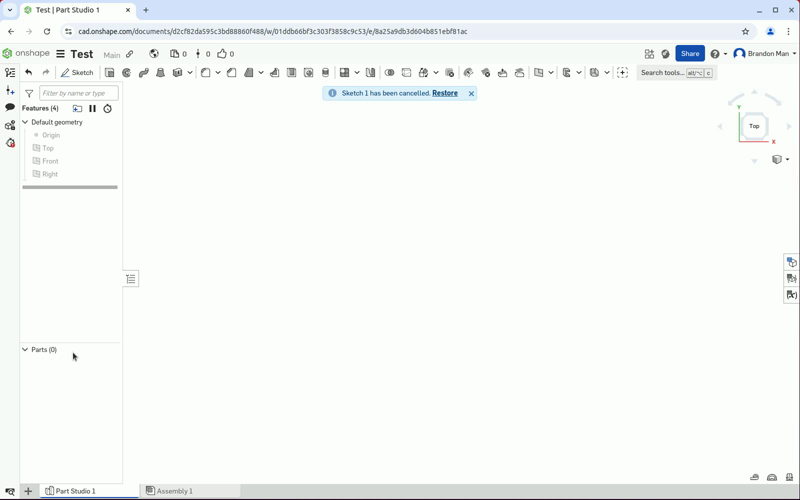
key_down(shift)
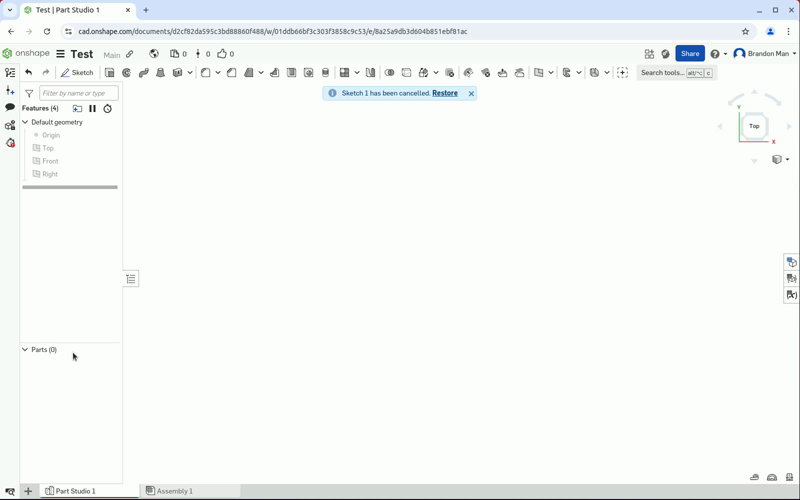
key(up)
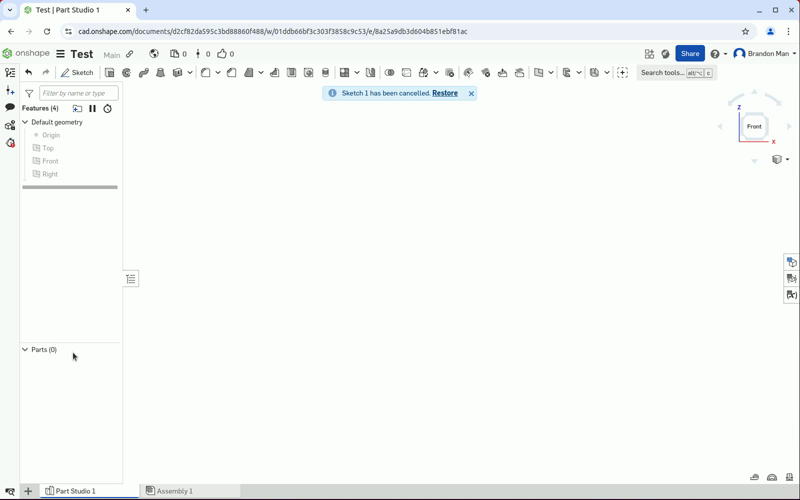
key_up(shift)
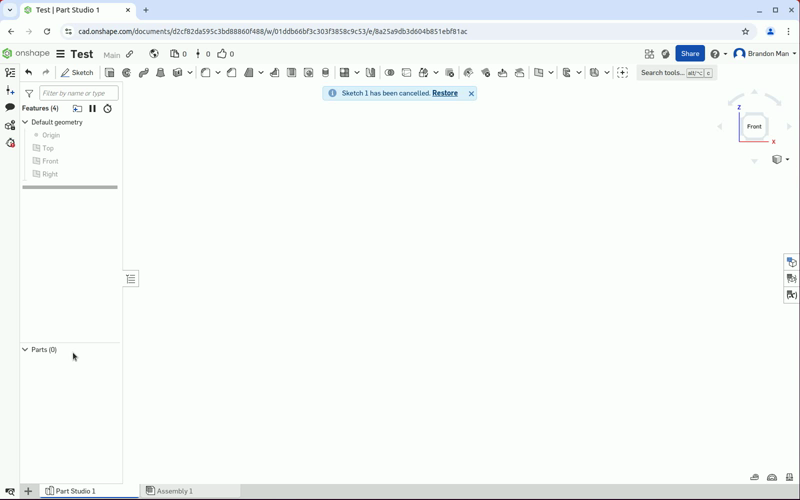
mouse_move(73, 352)
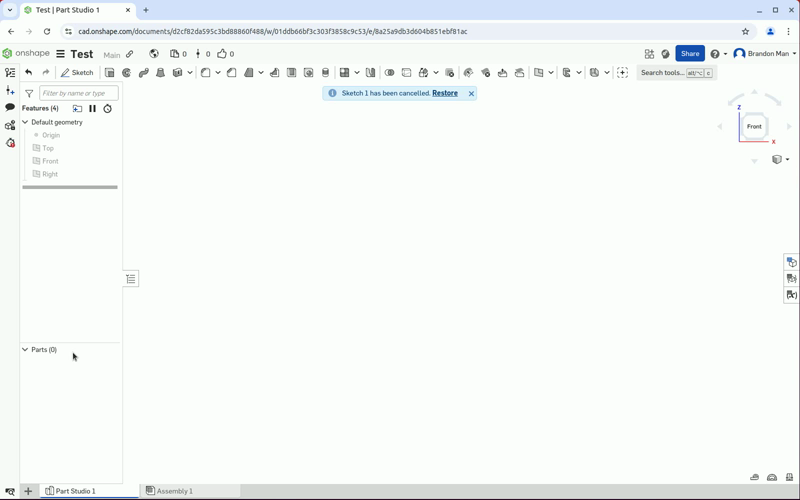
key(shift+y)
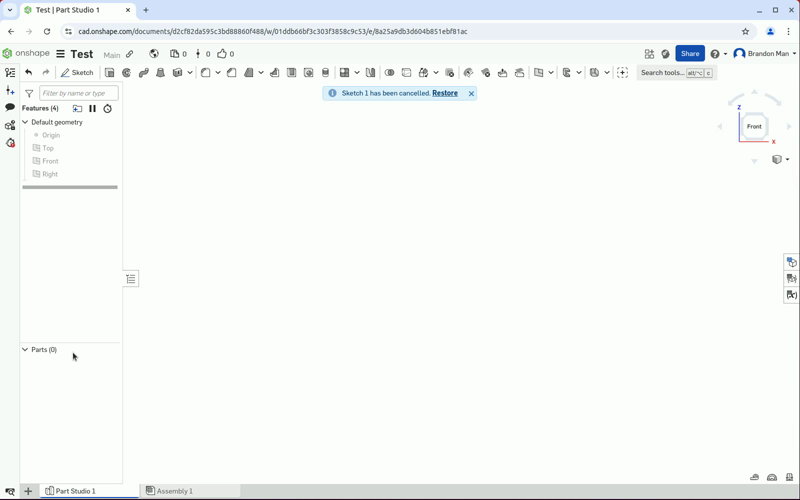
key(shift+s)
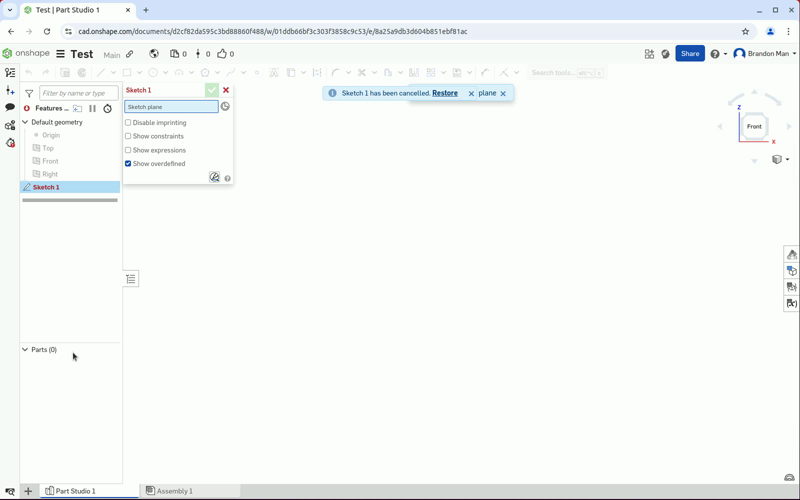
mouse_move(73, 163)
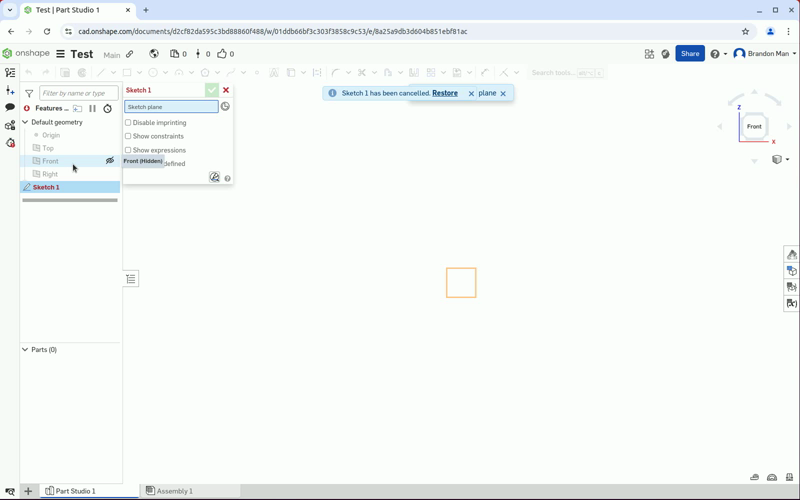
click(73, 163)
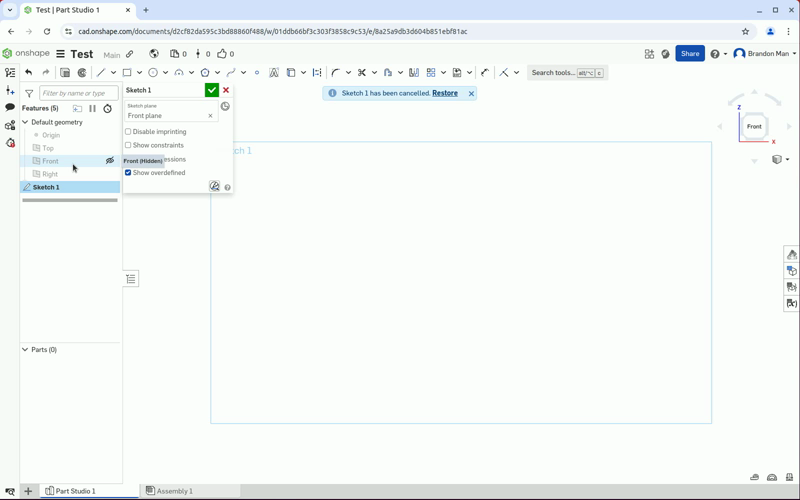
mouse_move(73, 352)
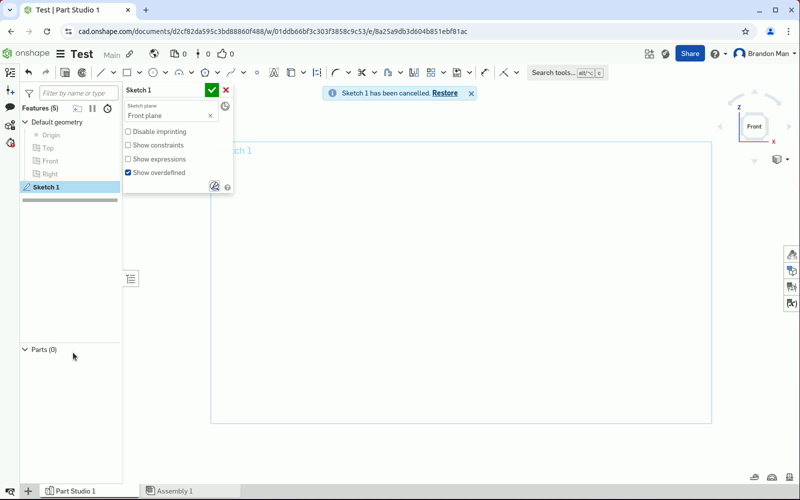
key(y)
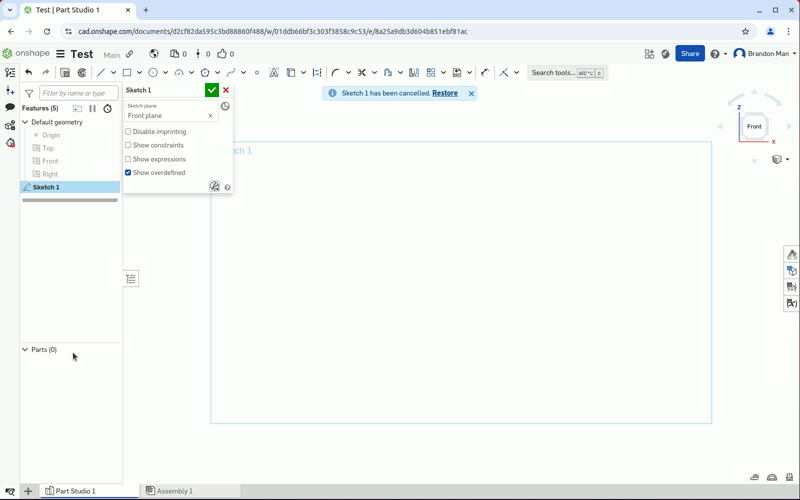
key(l)
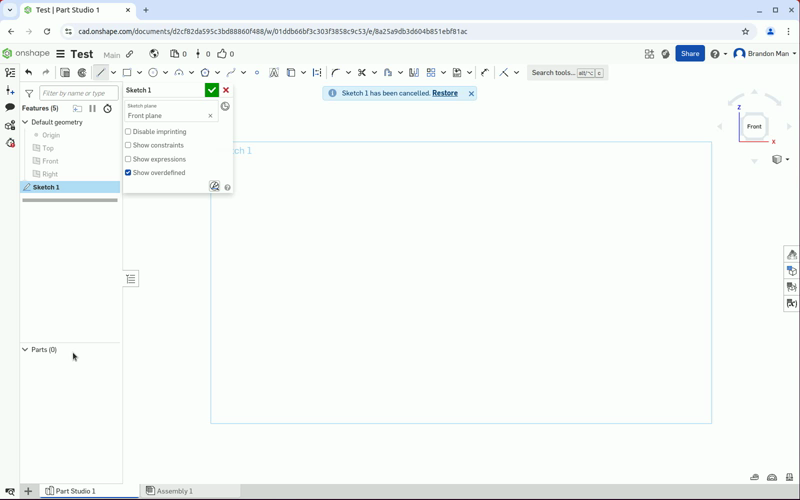
key_down(shift)
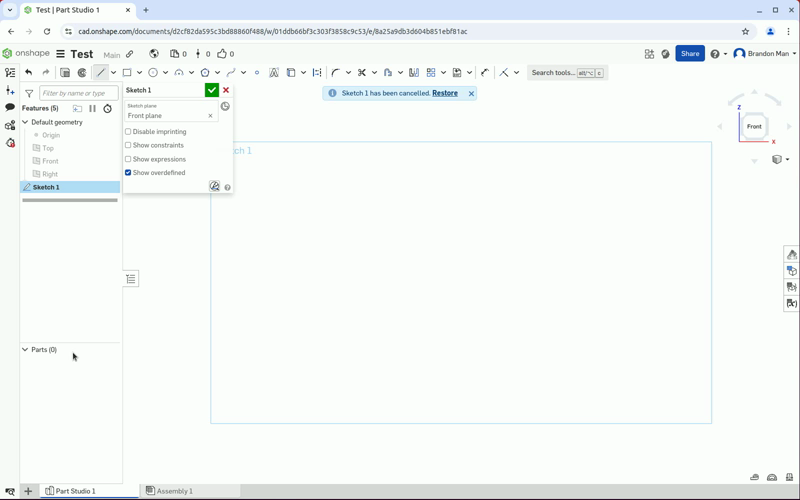
mouse_move(440, 395)
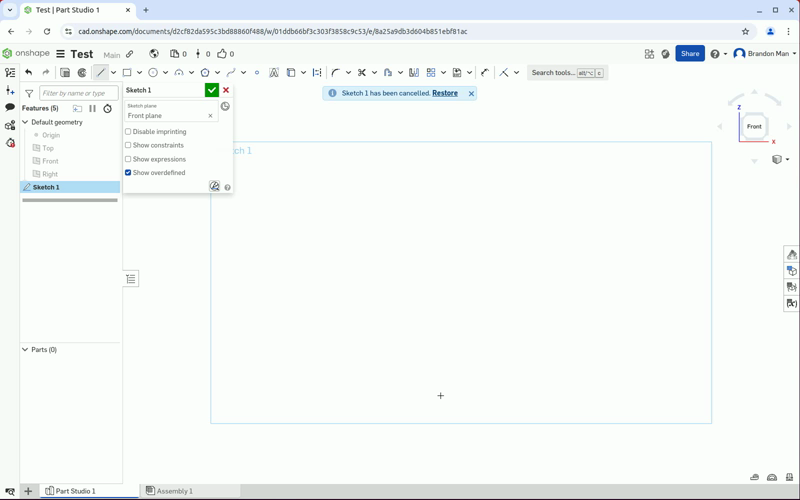
click(440, 395)
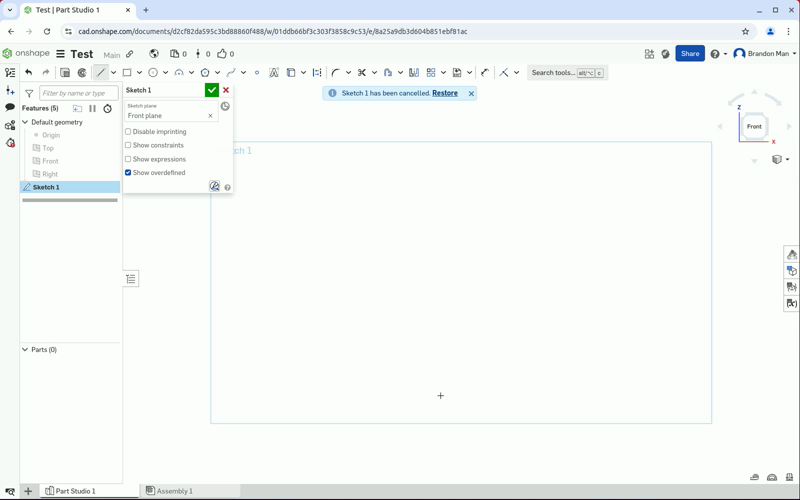
key_up(shift)
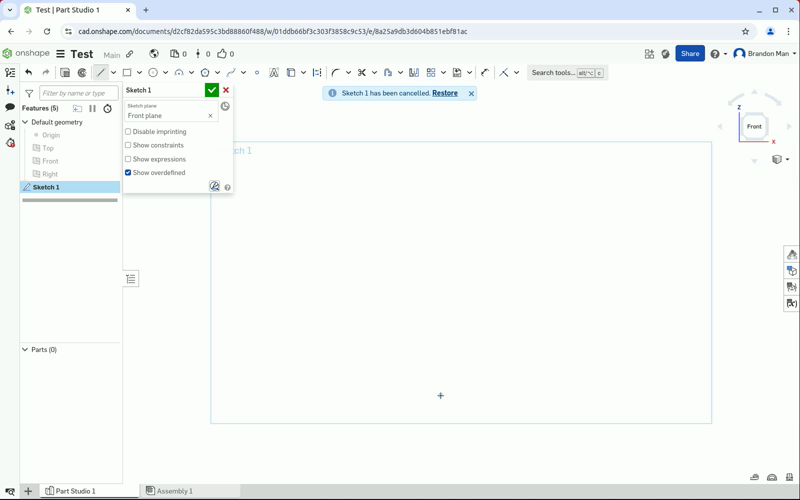
key_down(shift)
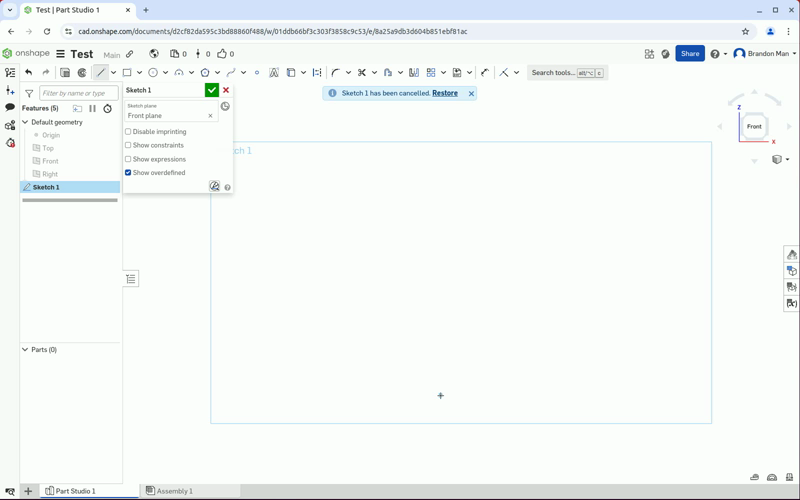
mouse_move(470, 395)
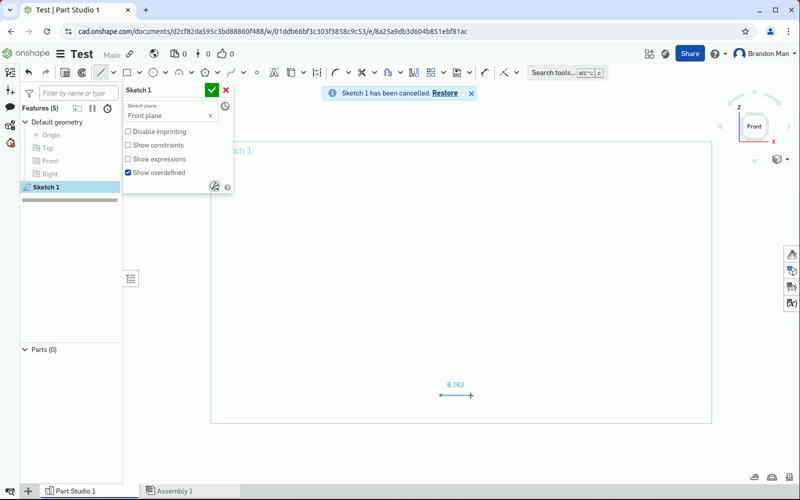
mouse_move(480, 395)
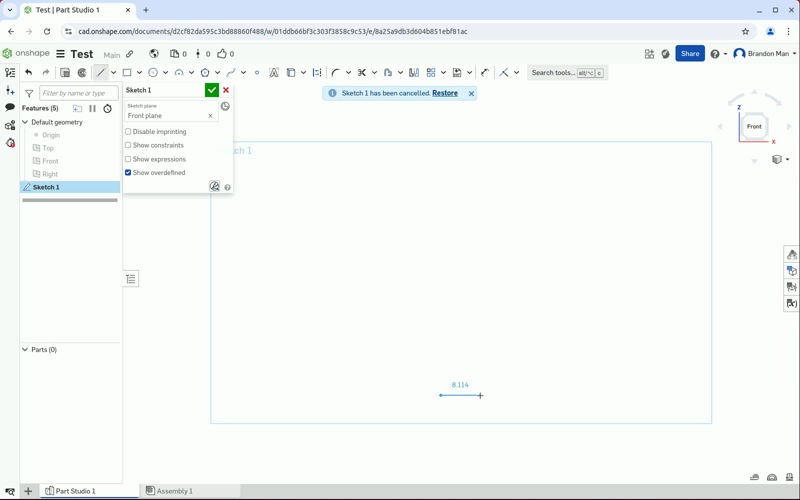
click(480, 395)
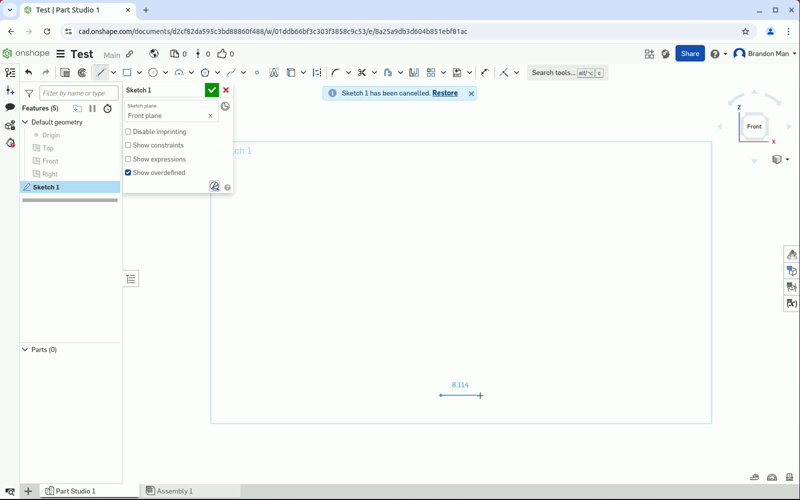
key_up(shift)
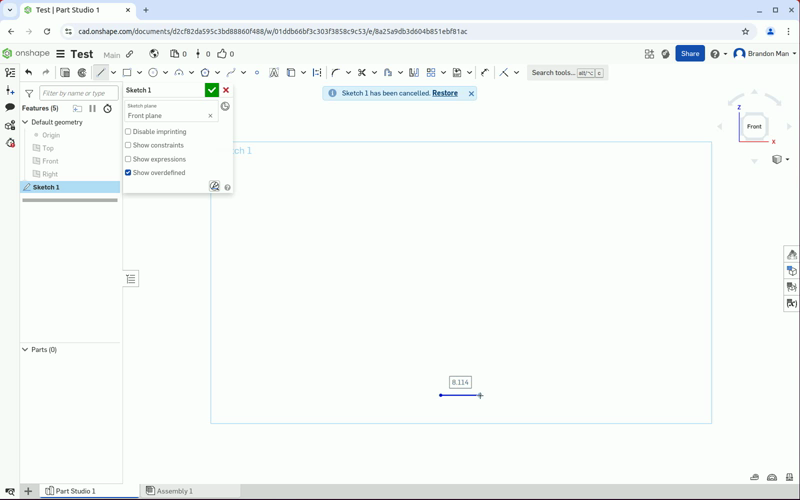
key_down(shift)
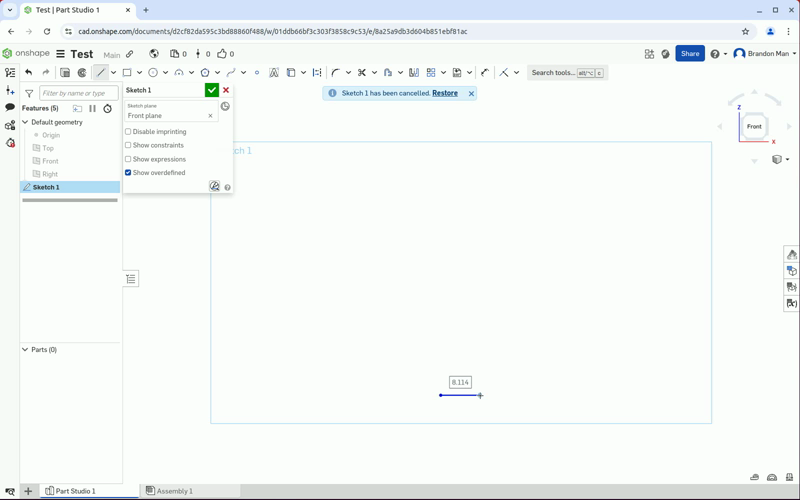
mouse_move(510, 395)
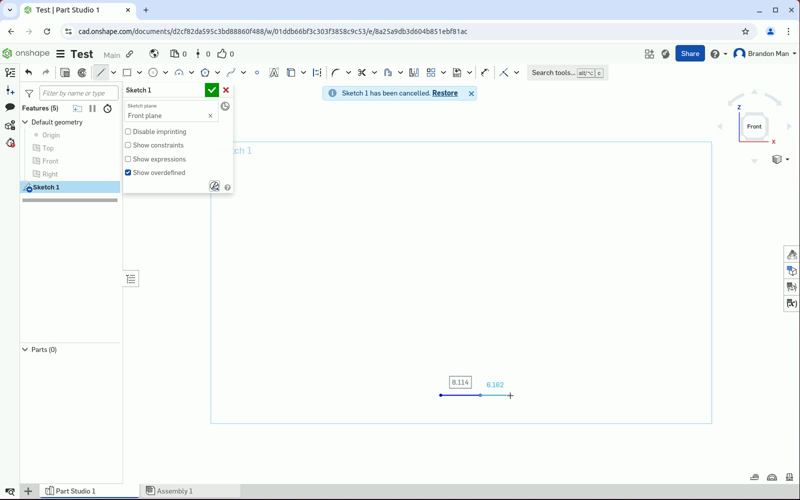
mouse_move(480, 382)
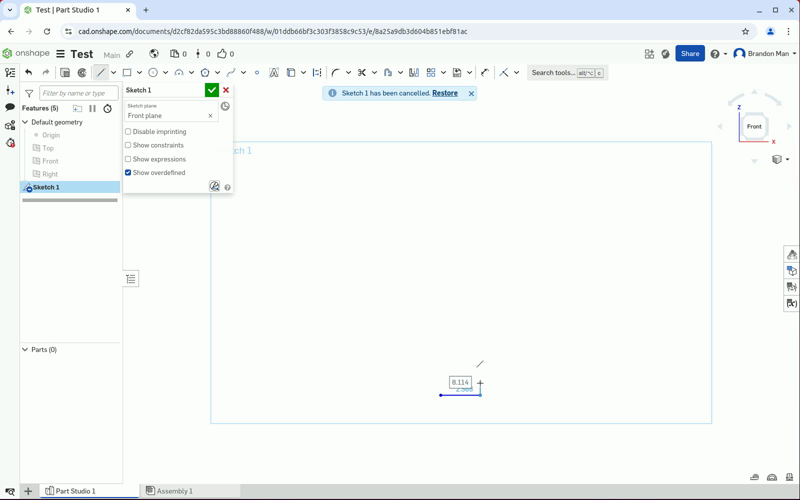
click(480, 382)
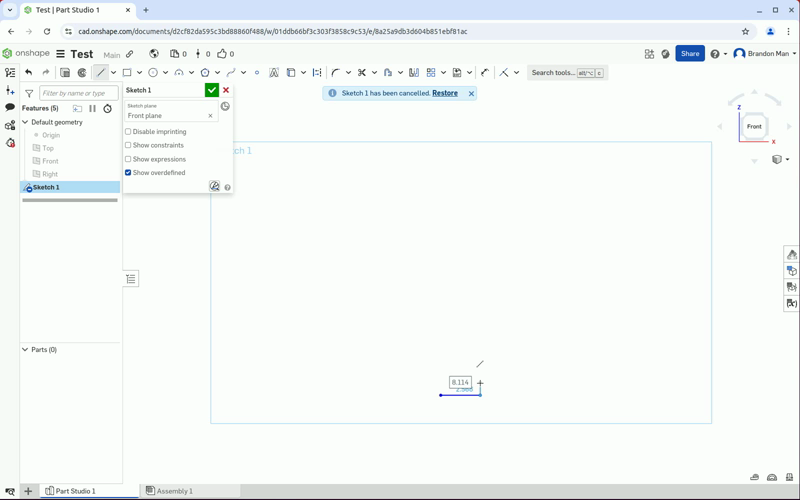
key_up(shift)
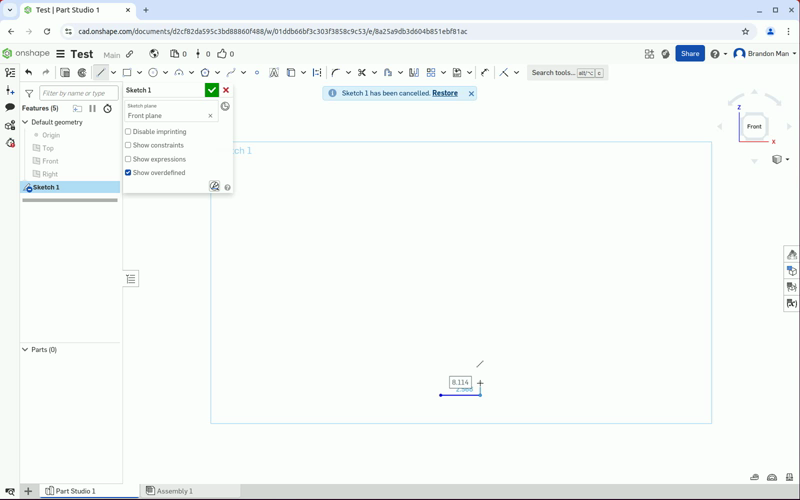
key_down(shift)
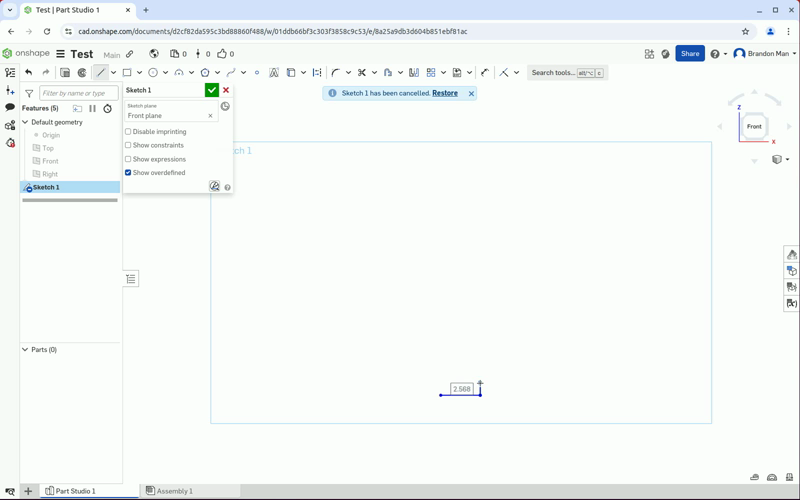
mouse_move(510, 382)
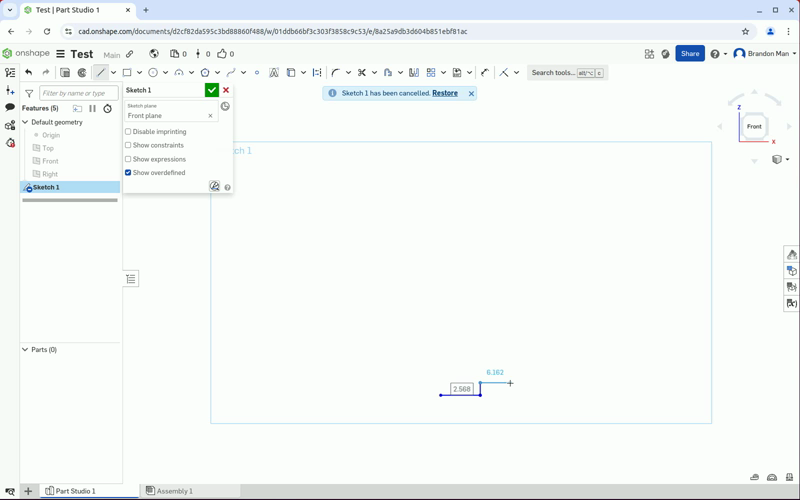
mouse_move(440, 382)
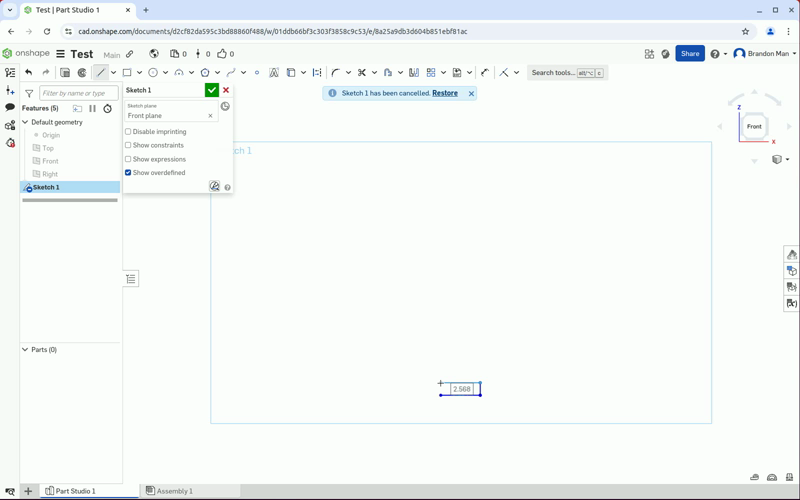
click(440, 382)
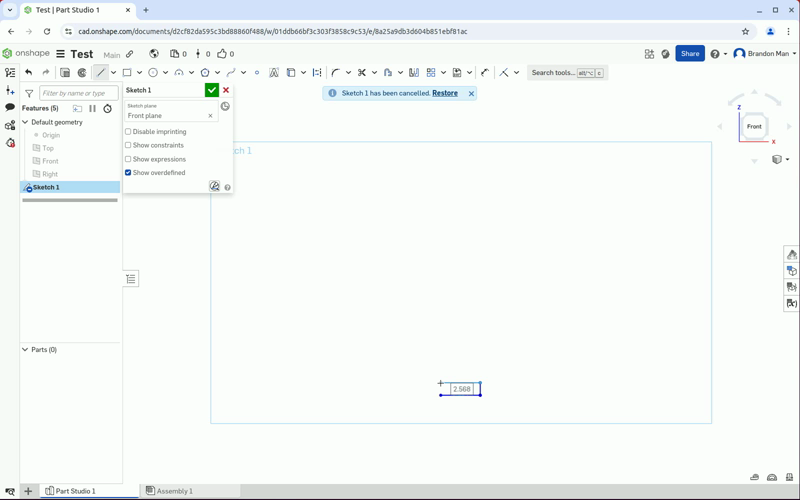
key_up(shift)
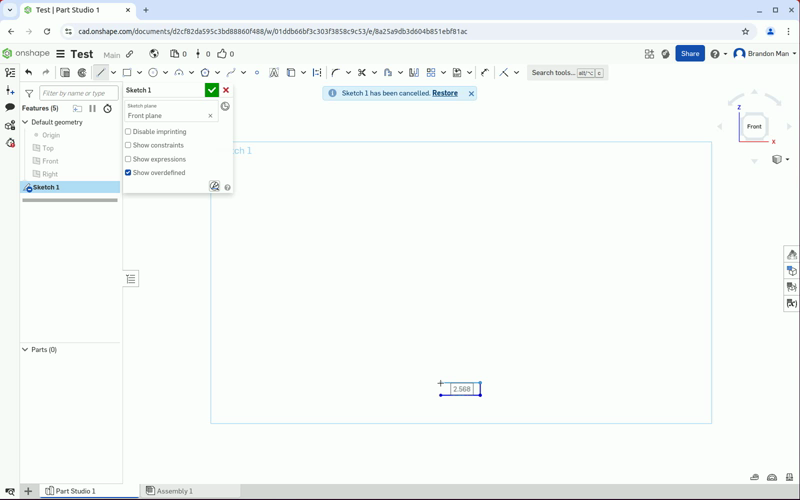
mouse_move(470, 382)
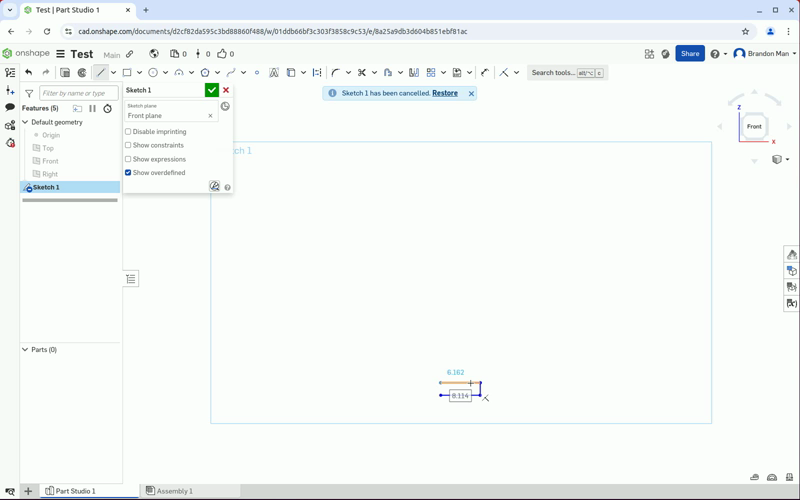
key_down(shift)
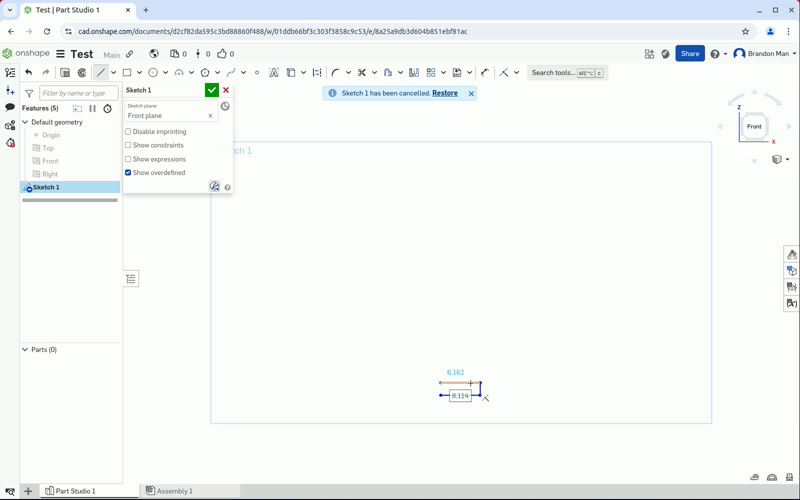
mouse_move(440, 395)
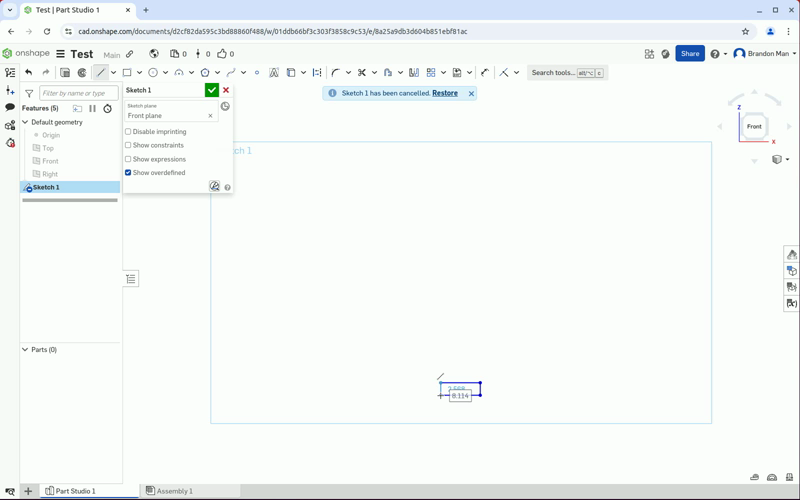
key_up(shift)
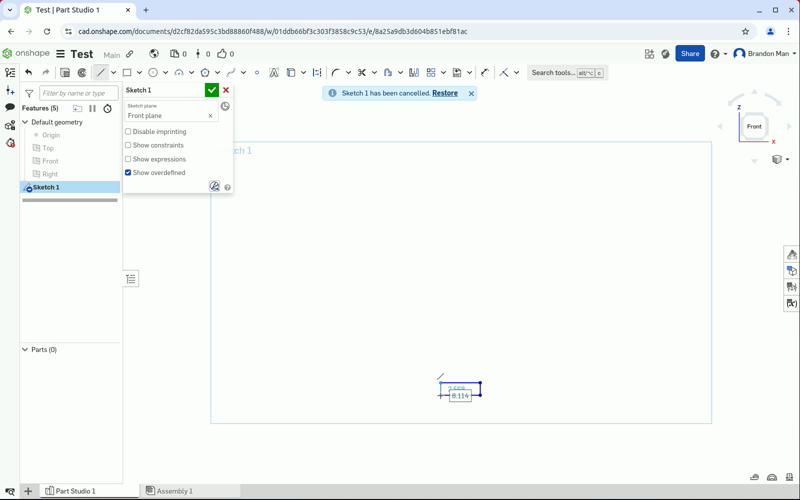
click(440, 395)
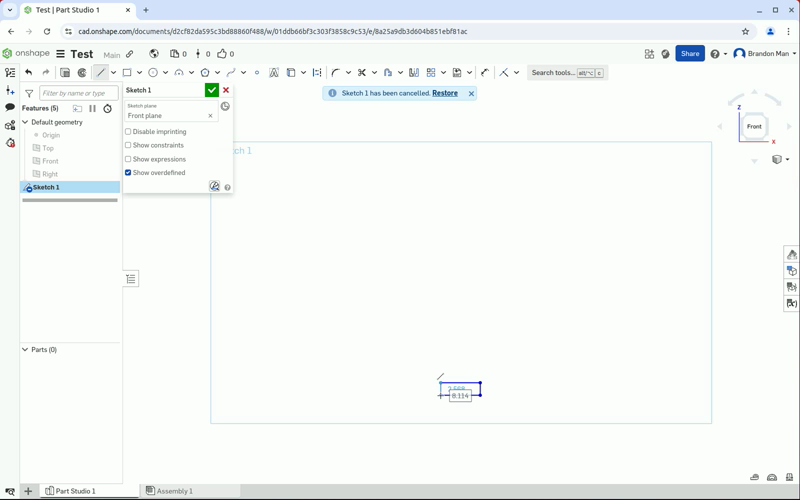
key(esc)
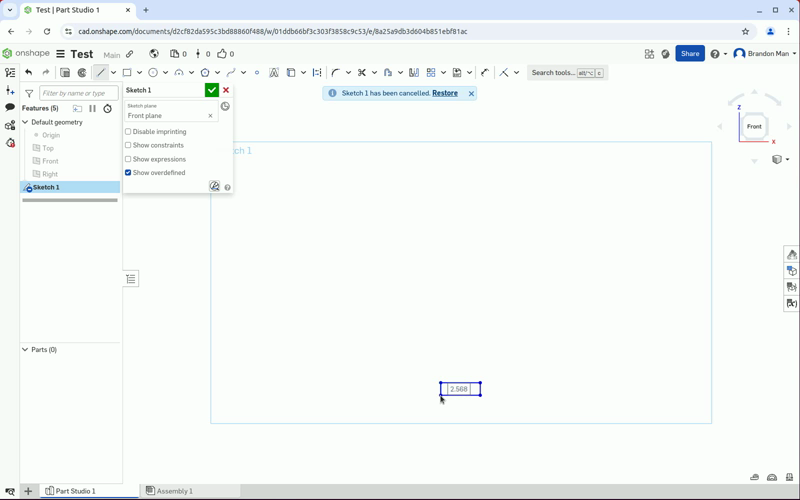
mouse_move(477, 385)
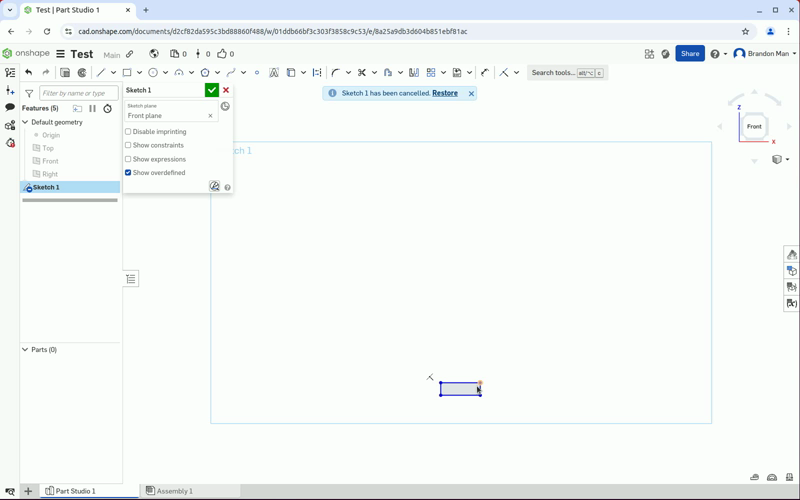
scroll(6)
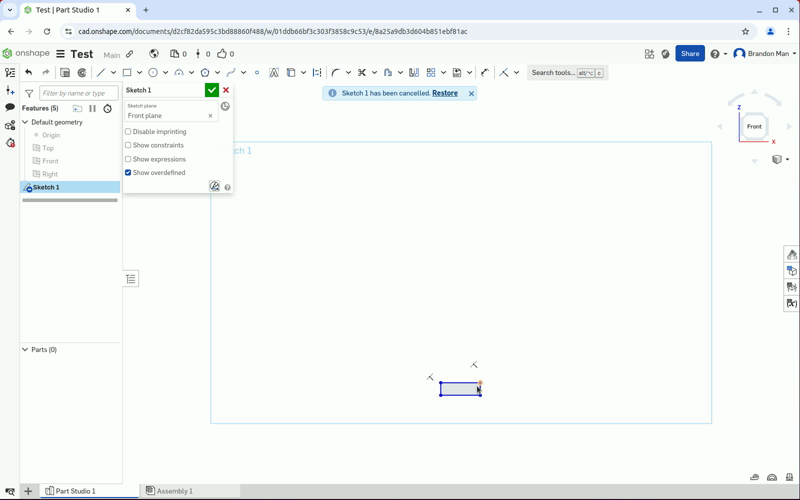
scroll(6)
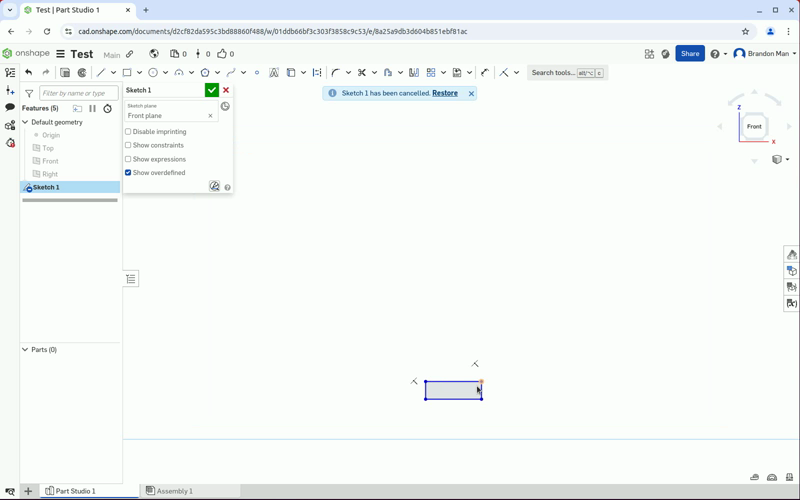
scroll(6)
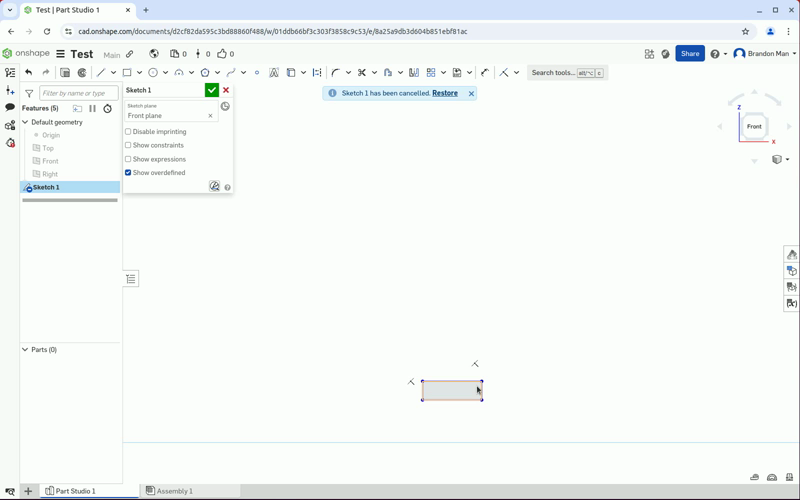
scroll(6)
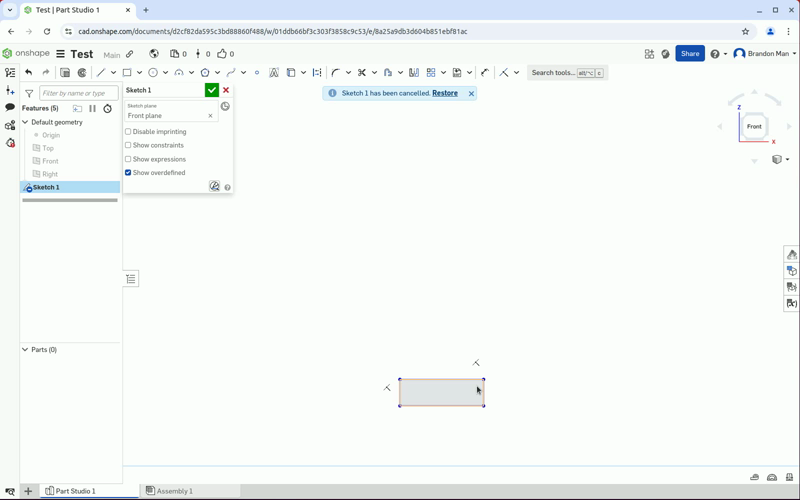
scroll(6)
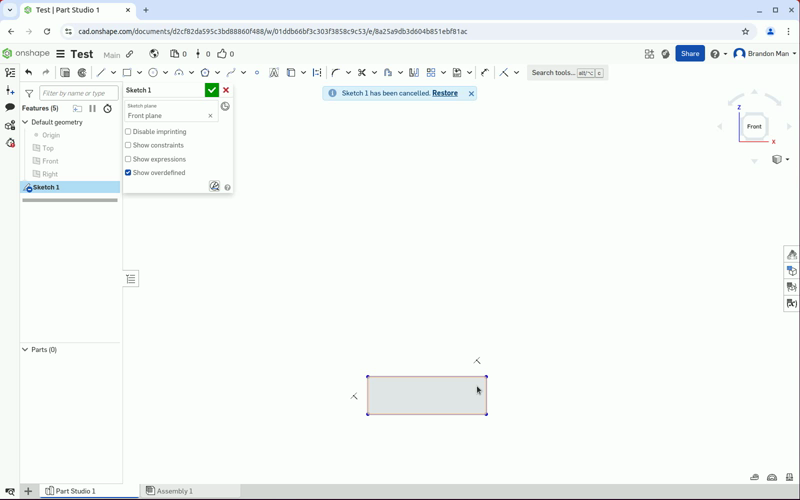
scroll(6)
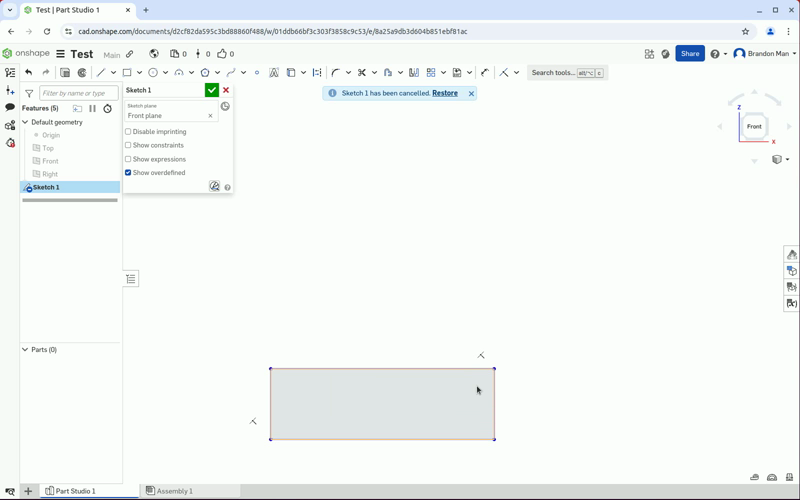
scroll(6)
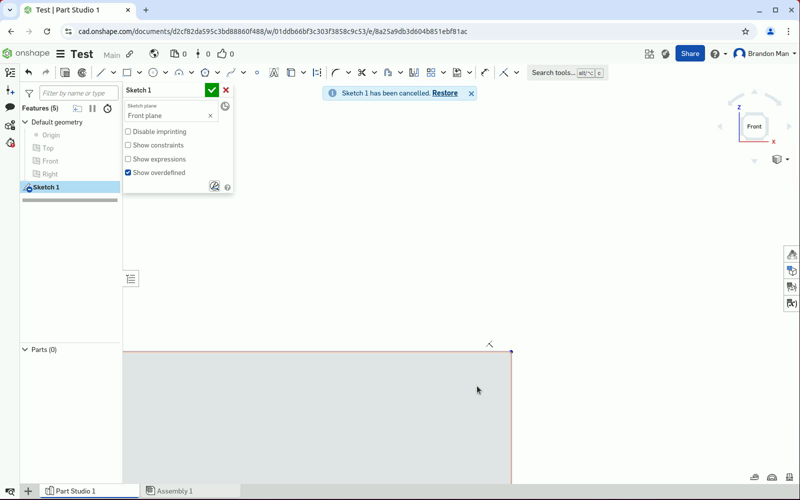
click(477, 385)
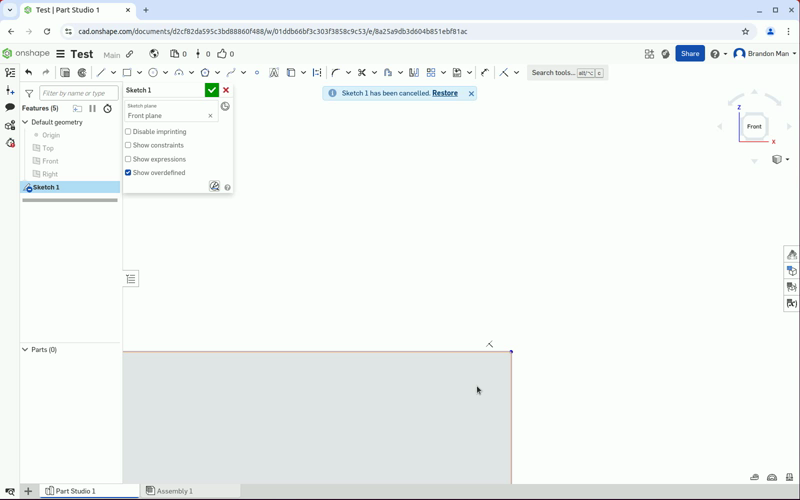
scroll(-6)
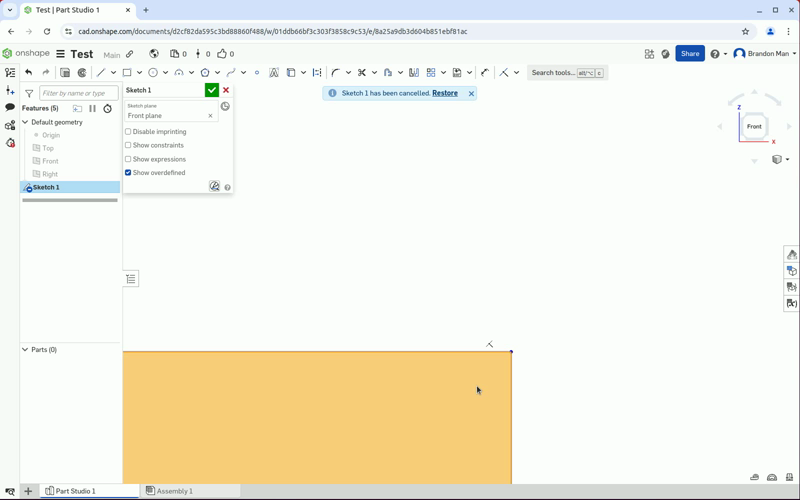
scroll(-6)
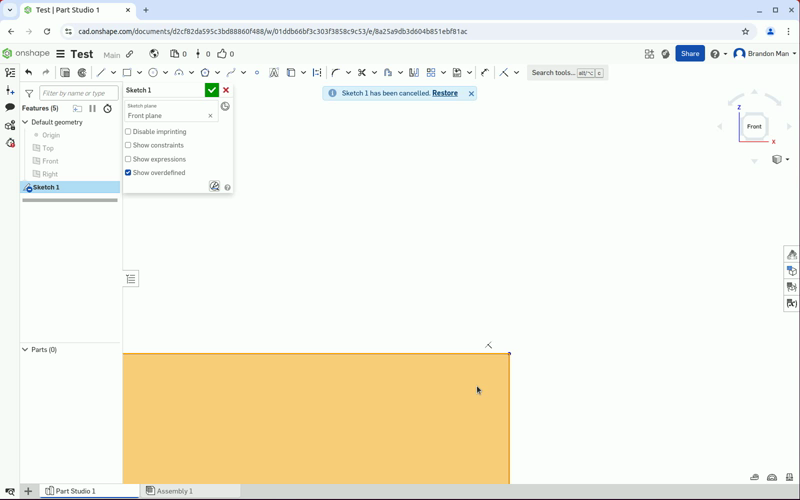
scroll(-6)
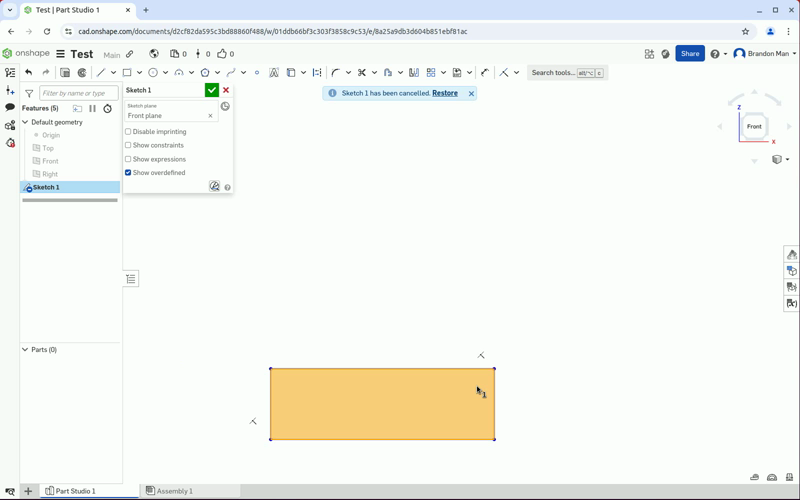
scroll(-6)
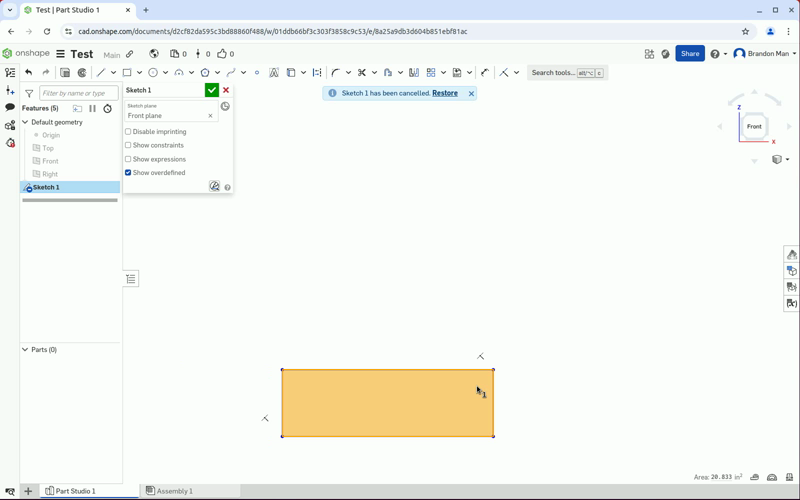
scroll(-6)
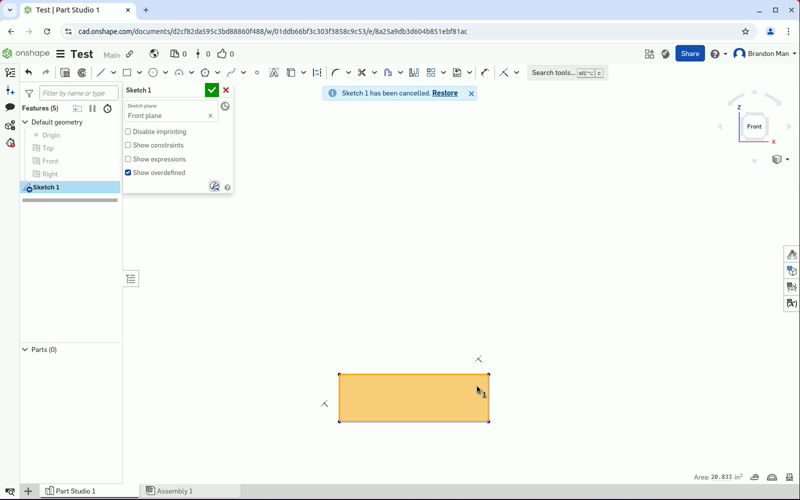
scroll(-6)
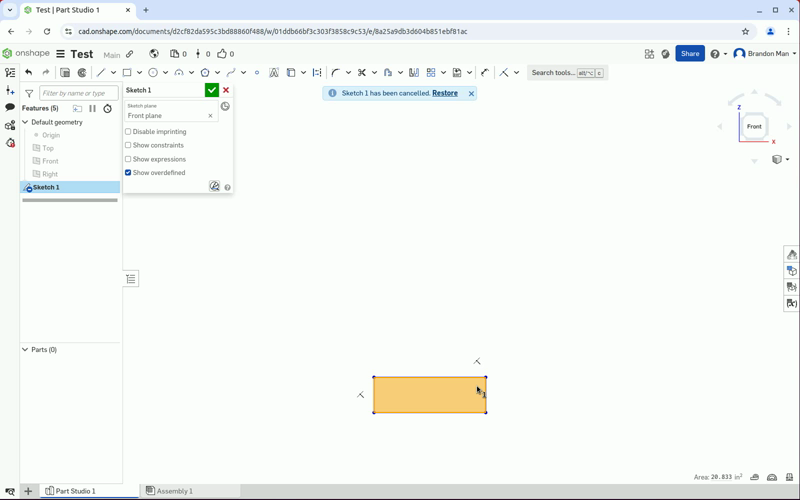
scroll(-6)
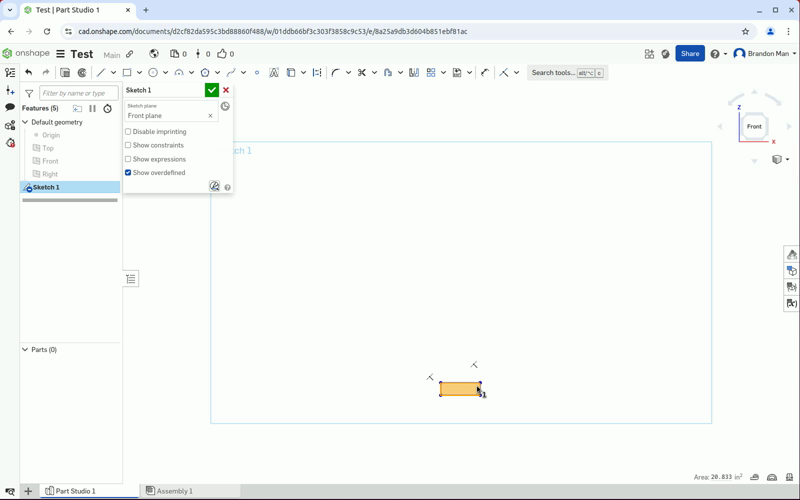
mouse_move(73, 352)
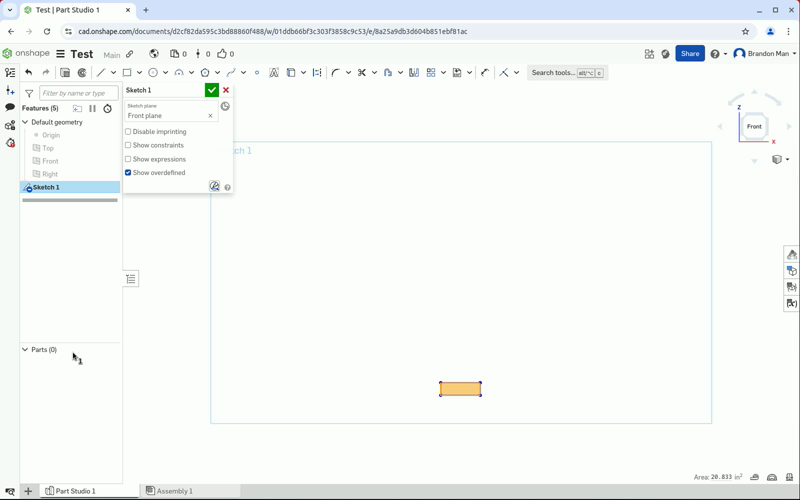
key(shift+y)
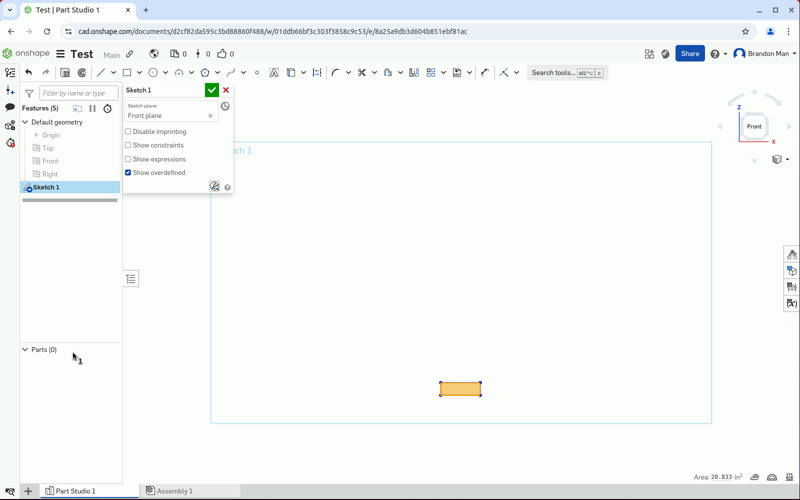
key(shift+e)
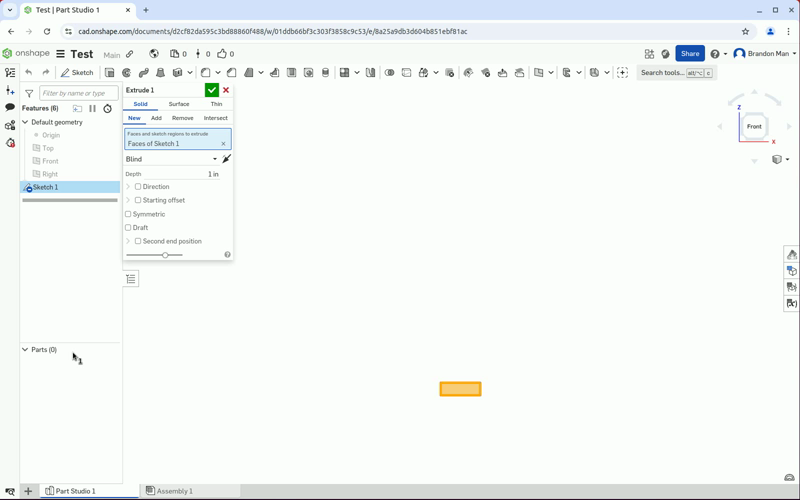
mouse_move(143, 106)
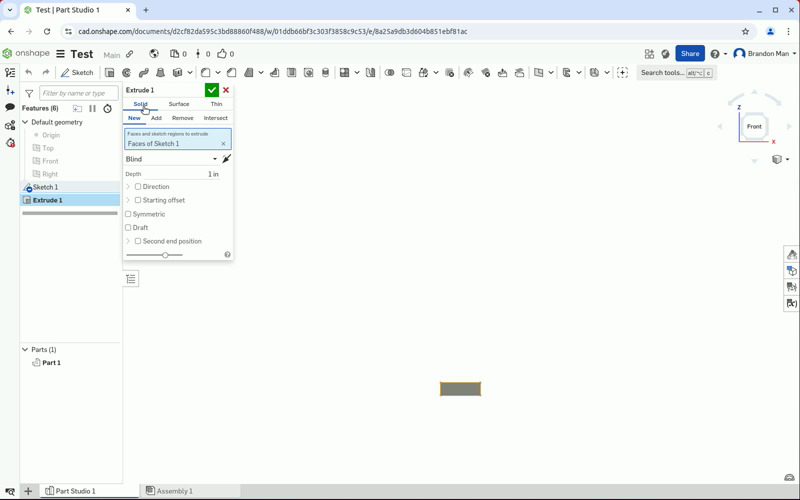
click(143, 106)
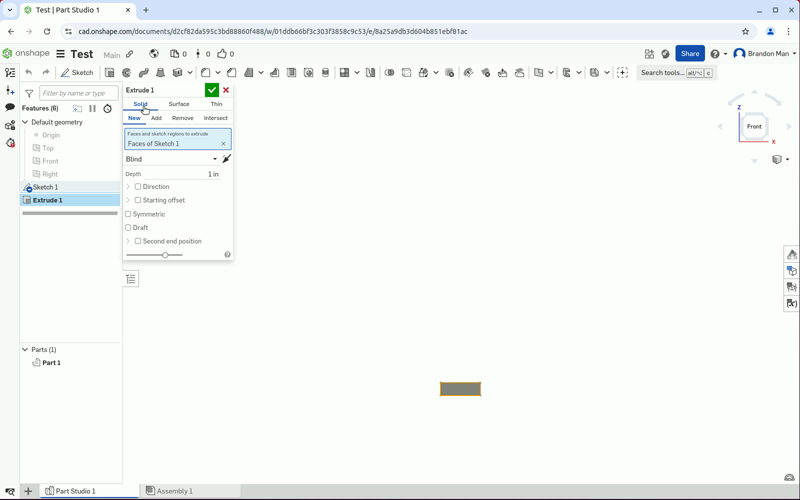
mouse_move(137, 120)
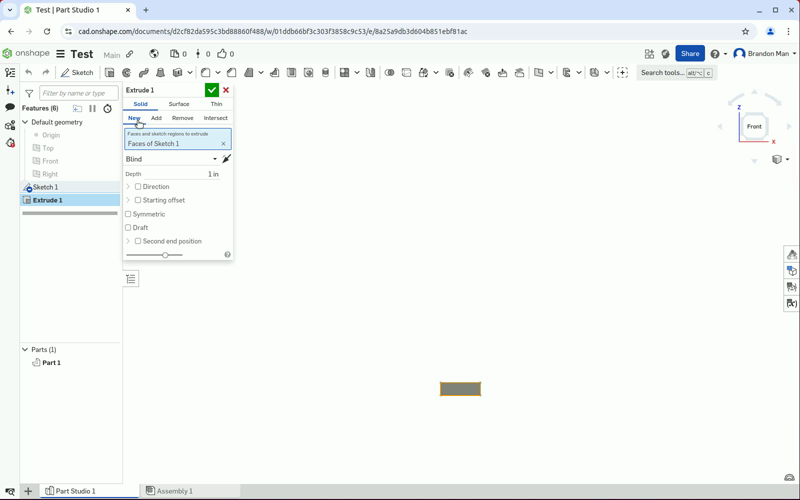
click(137, 120)
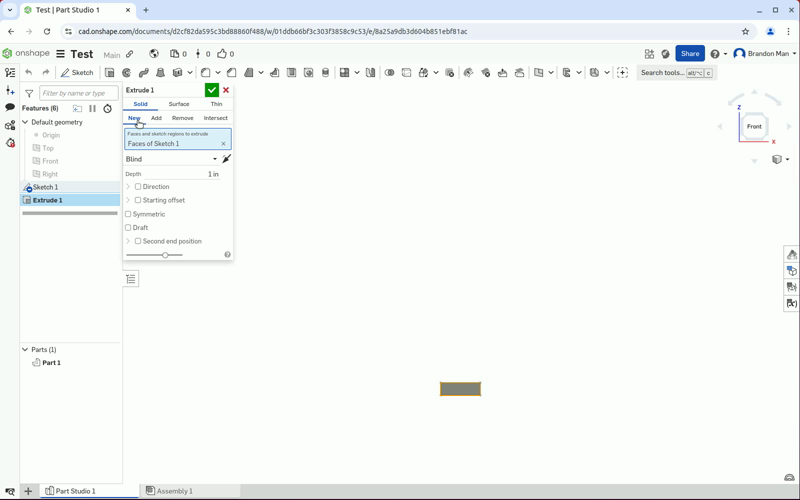
key(tab, 4)
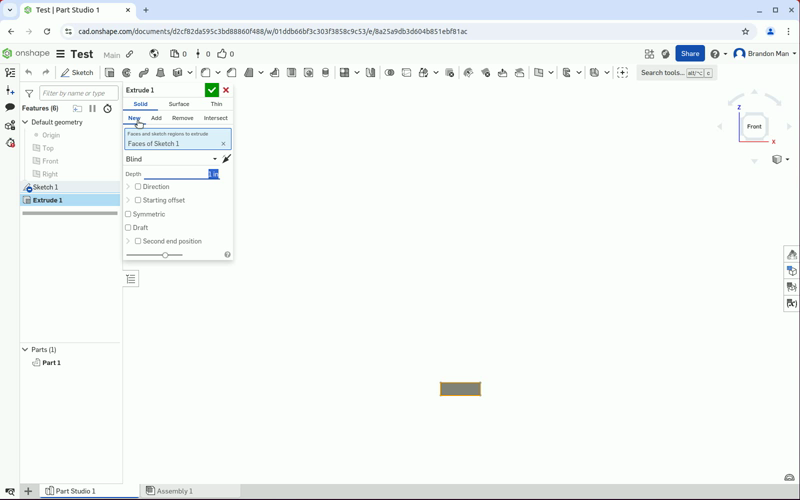
text(2.648)
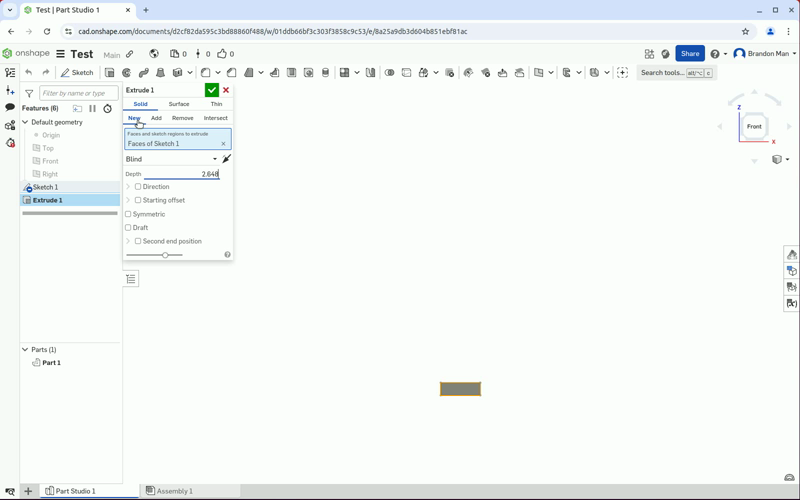
key(enter)
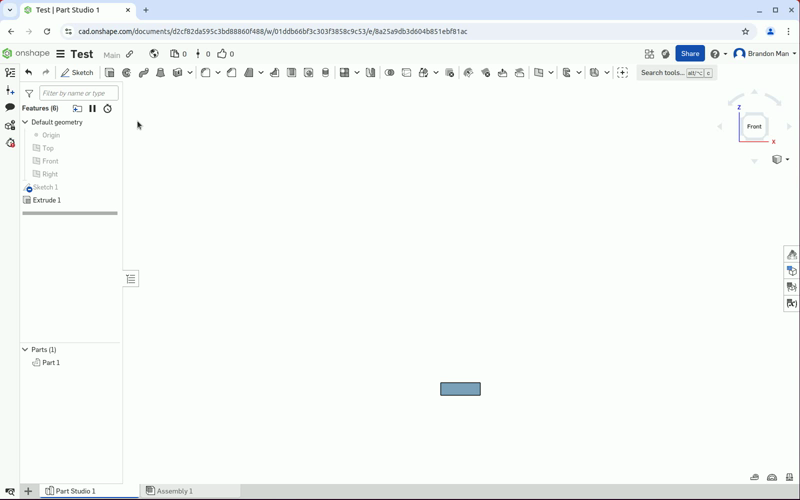
key(shift+h)
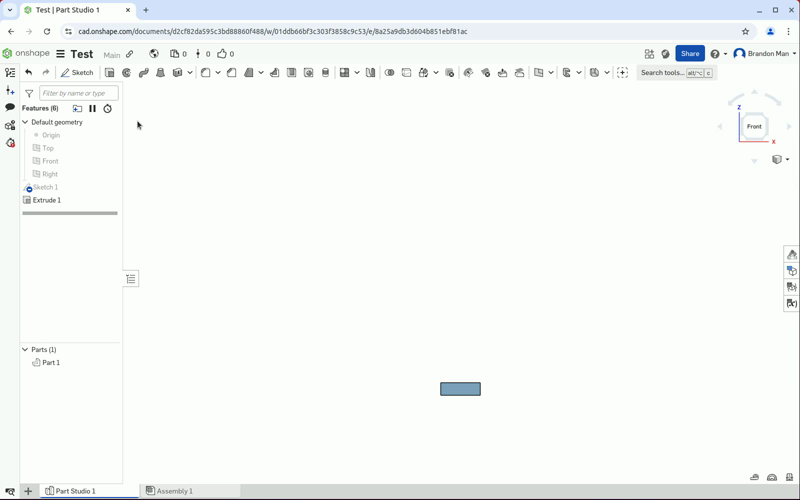
key(shift+h)
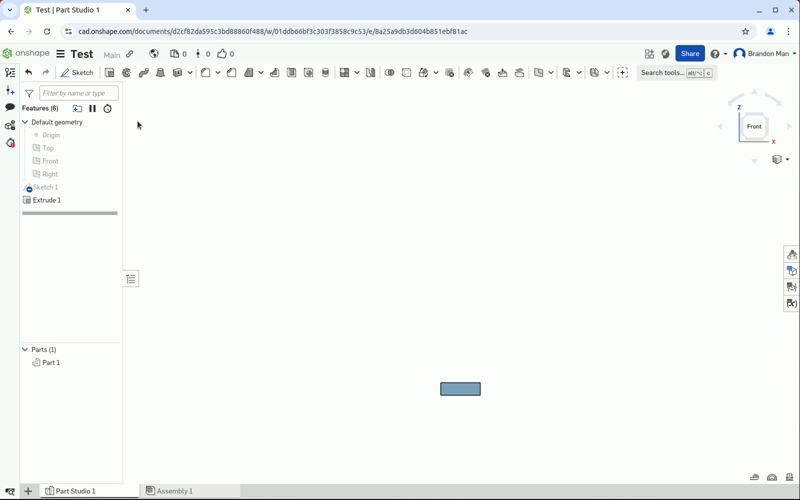
mouse_move(73, 189)
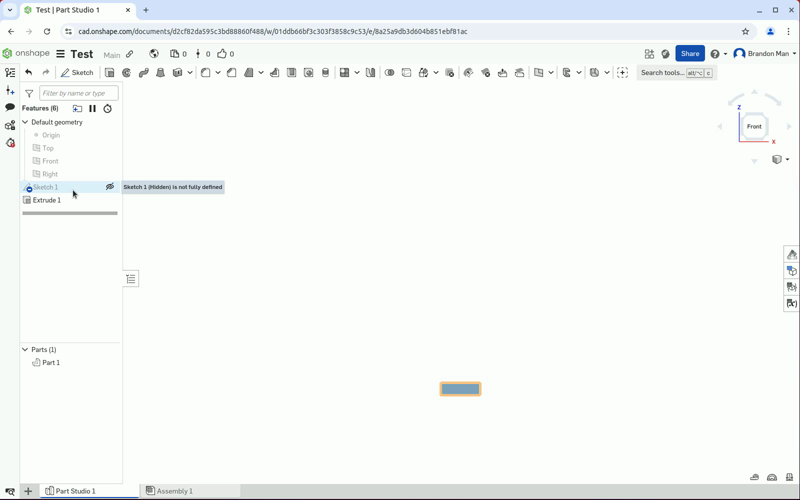
click(73, 189)
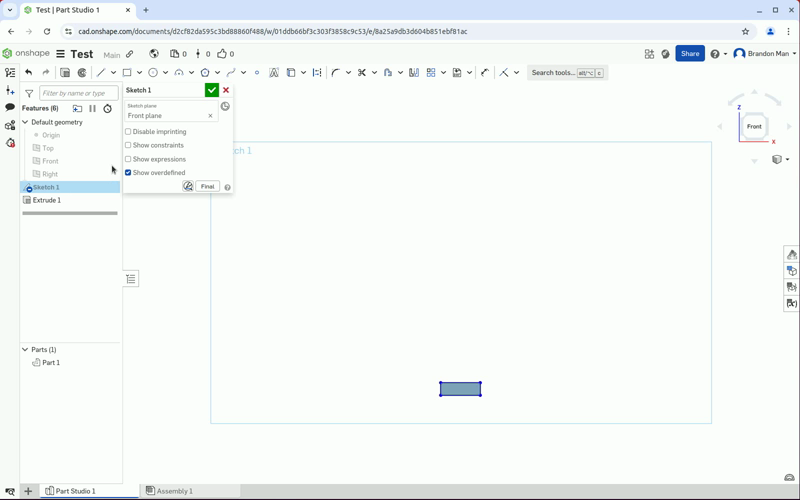
mouse_move(229, 92)
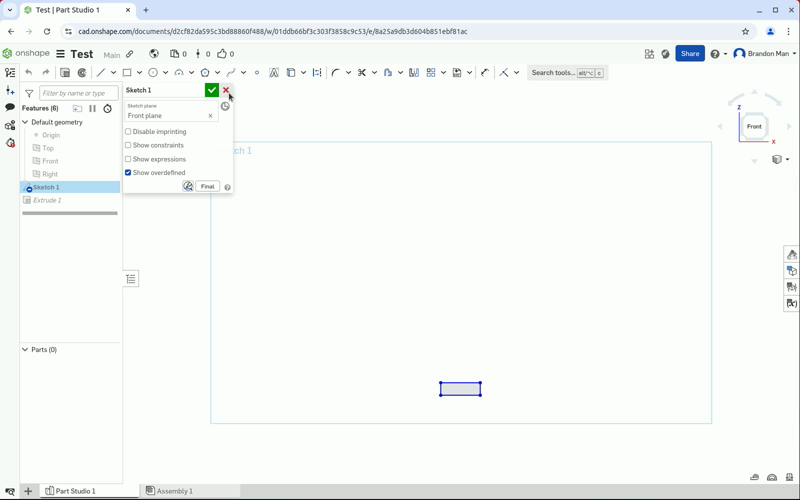
click(229, 92)
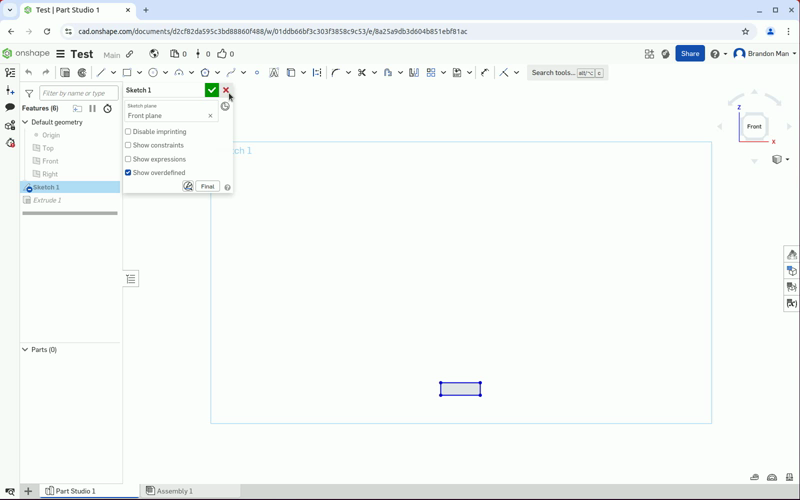
key(shift+s)
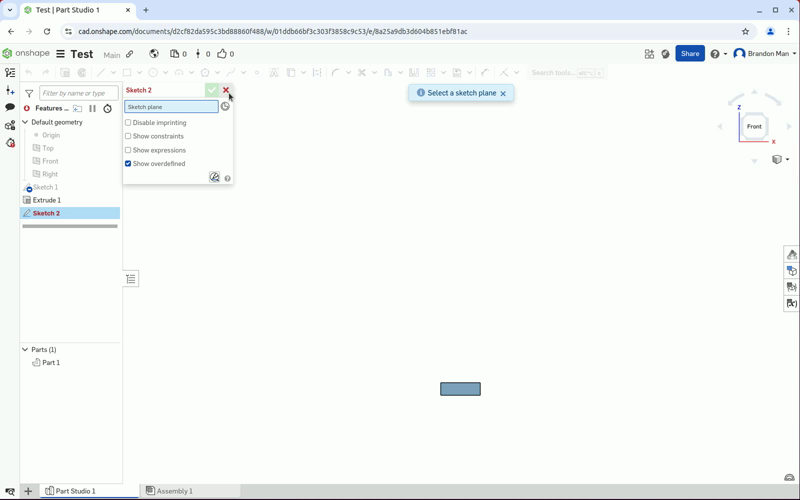
mouse_move(73, 163)
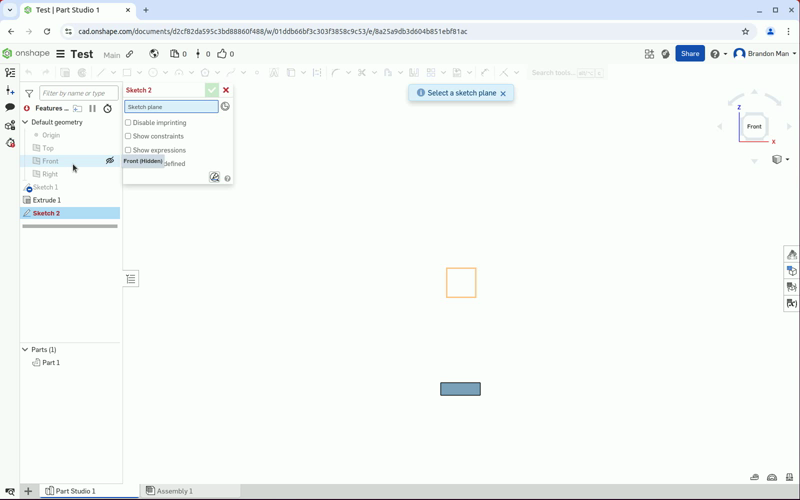
click(73, 163)
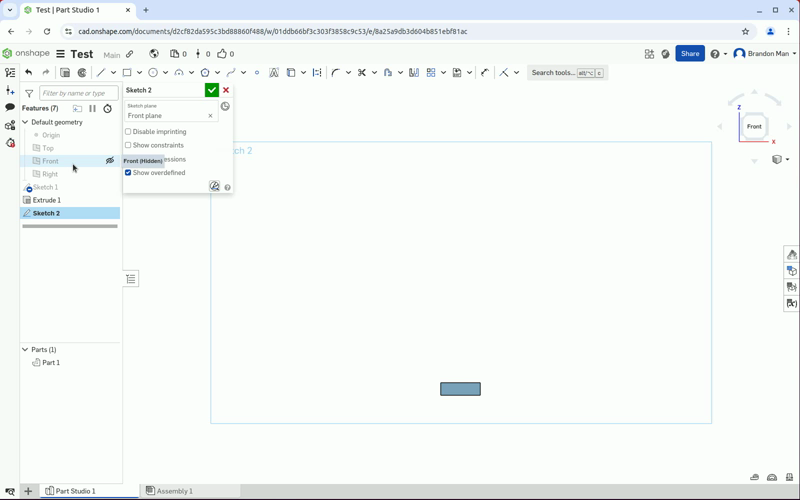
mouse_move(73, 352)
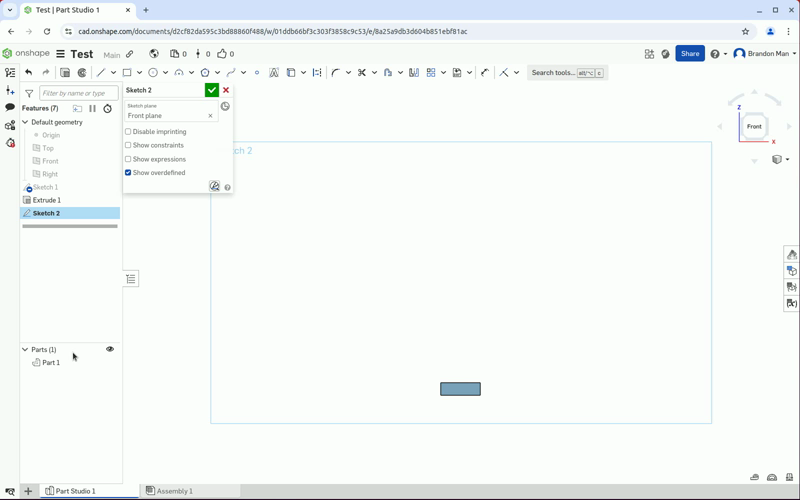
key(y)
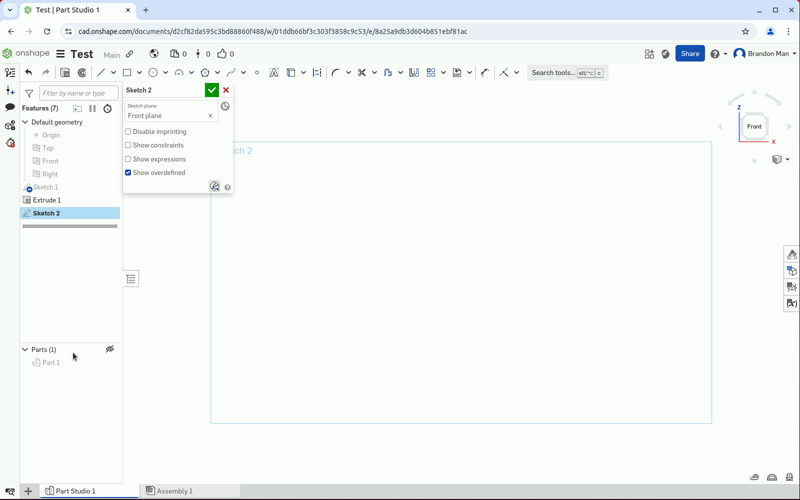
key(l)
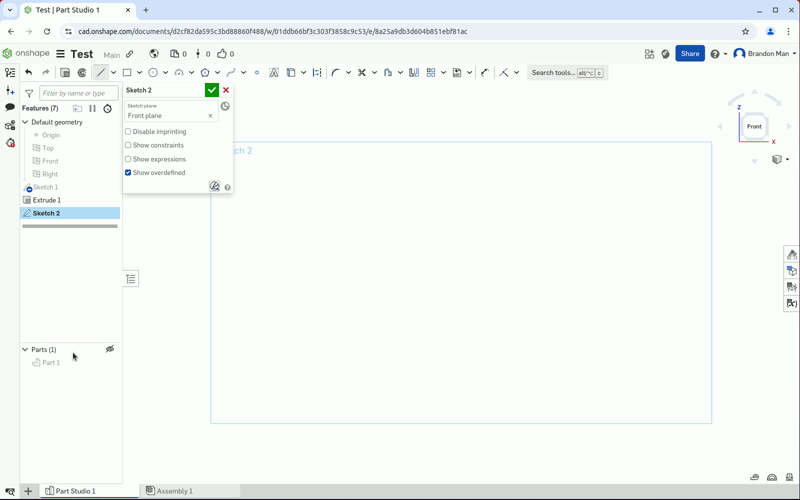
key_down(shift)
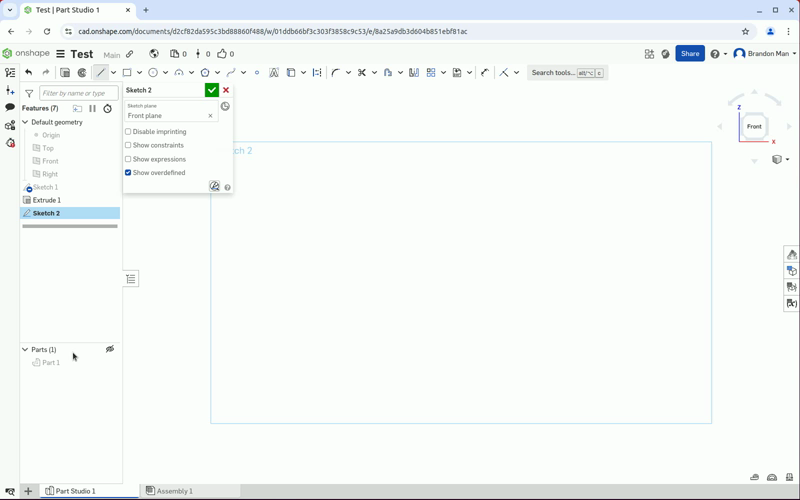
mouse_move(511, 262)
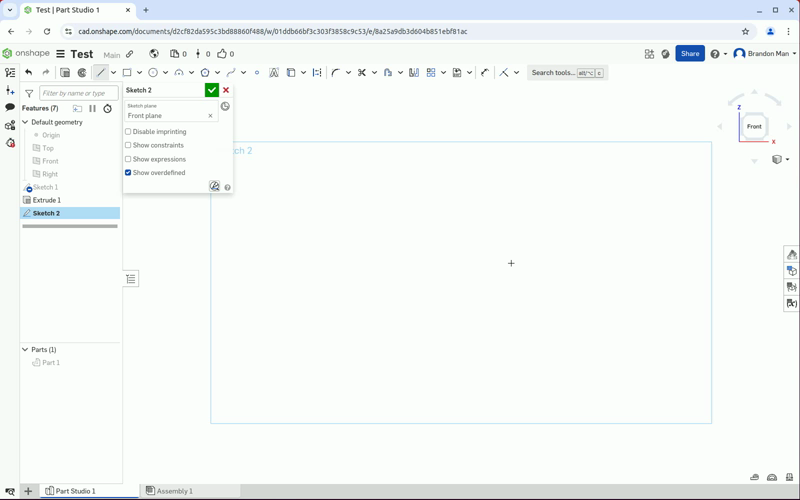
click(511, 262)
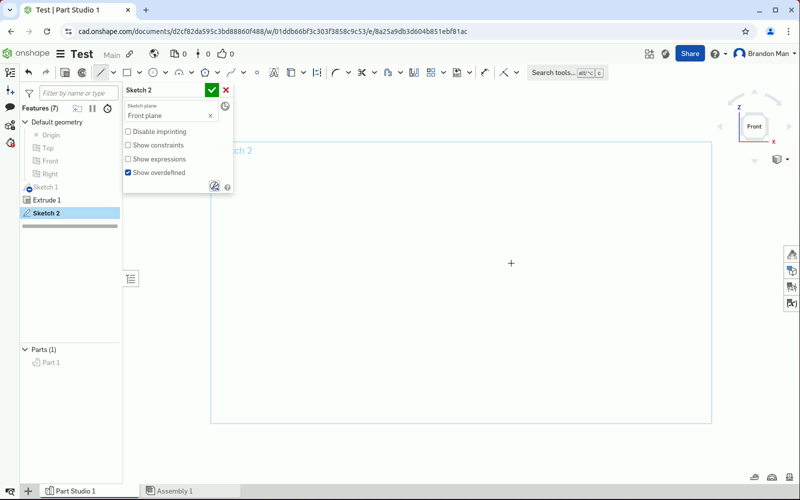
key_up(shift)
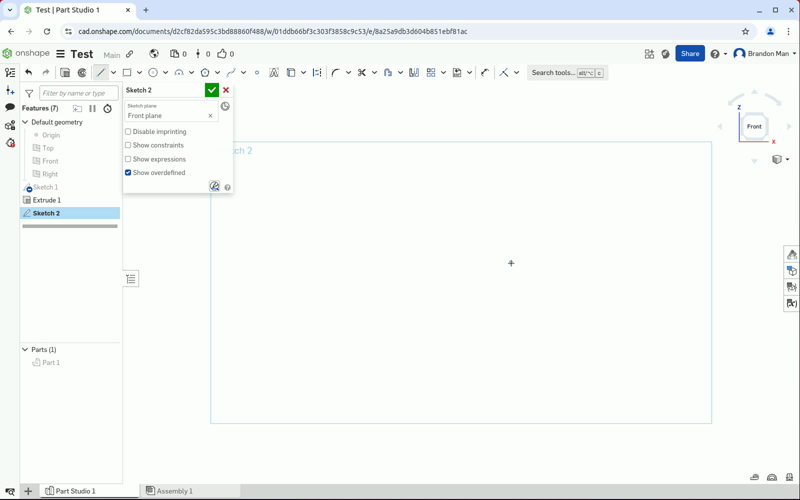
key_down(shift)
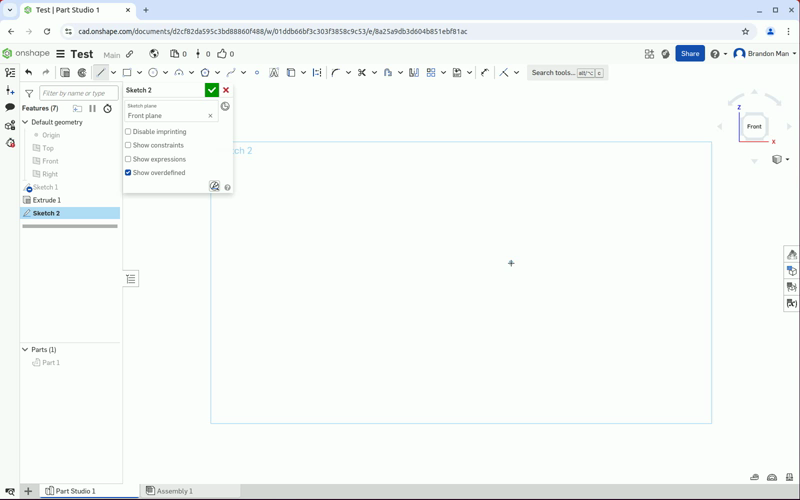
mouse_move(541, 262)
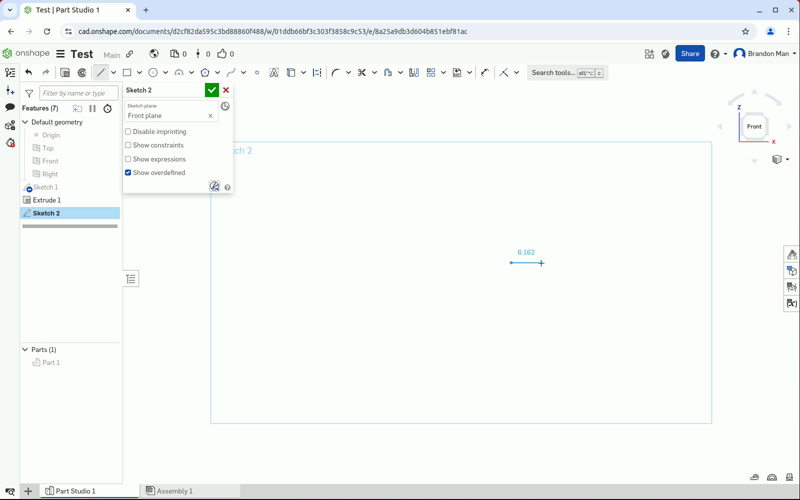
mouse_move(523, 262)
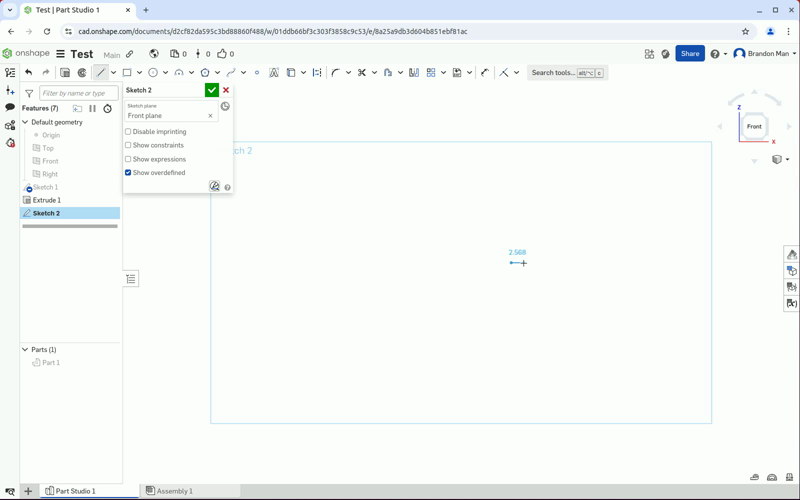
click(523, 262)
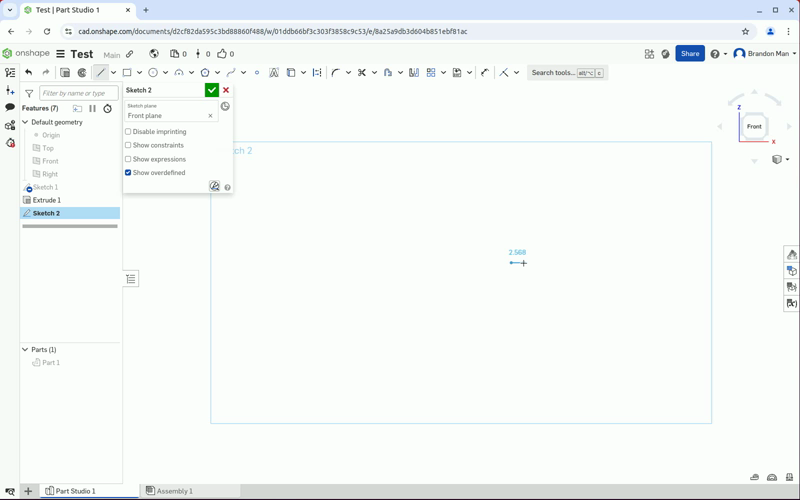
key_up(shift)
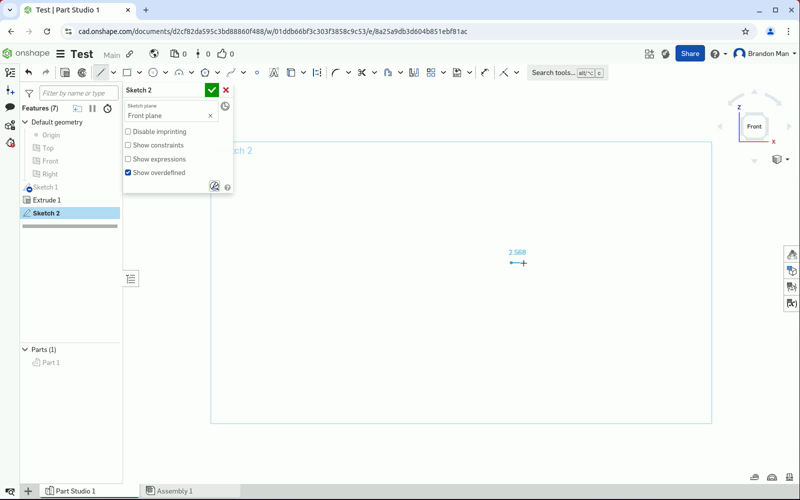
key_down(shift)
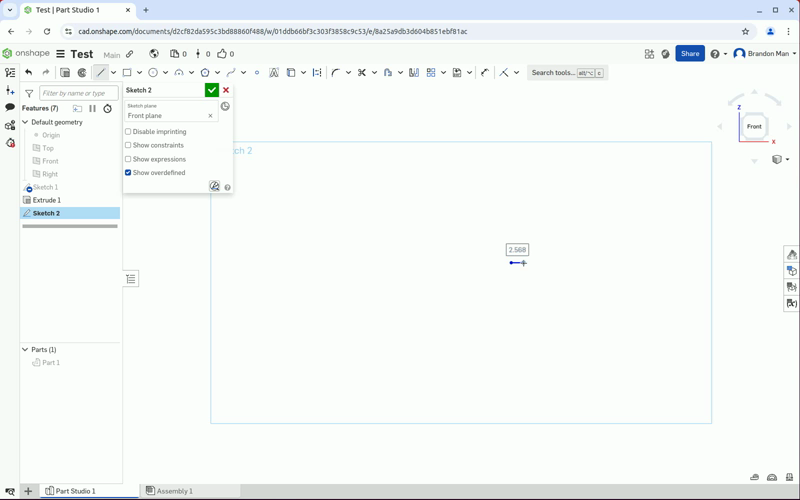
mouse_move(523, 183)
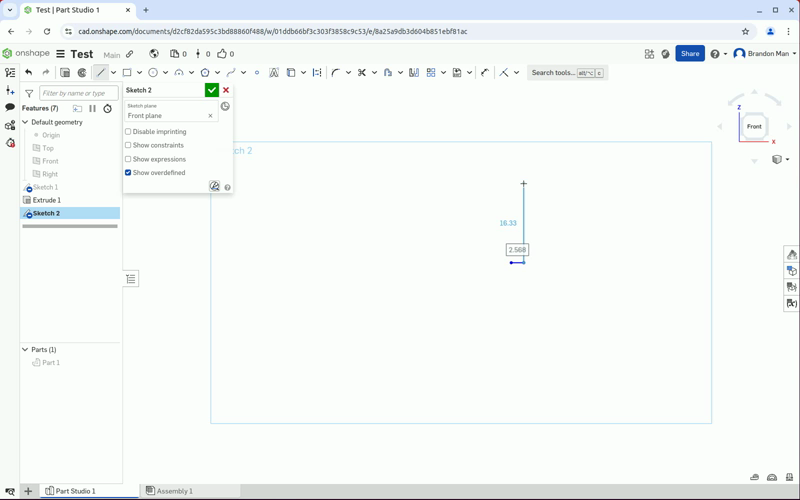
click(523, 183)
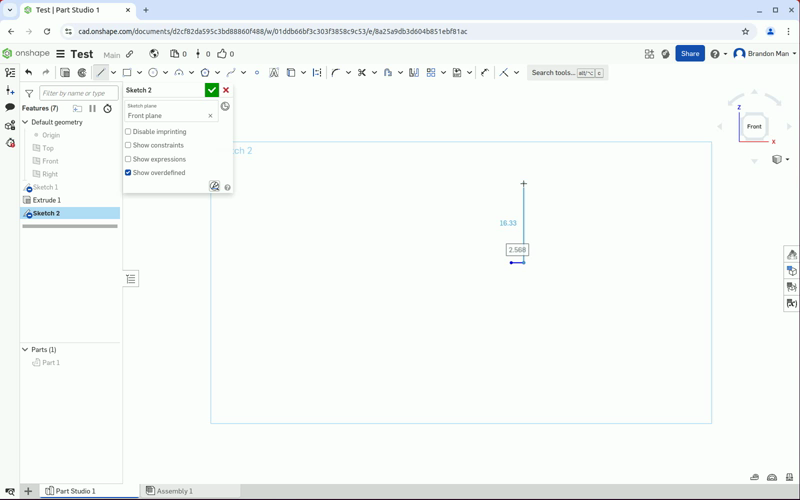
key_up(shift)
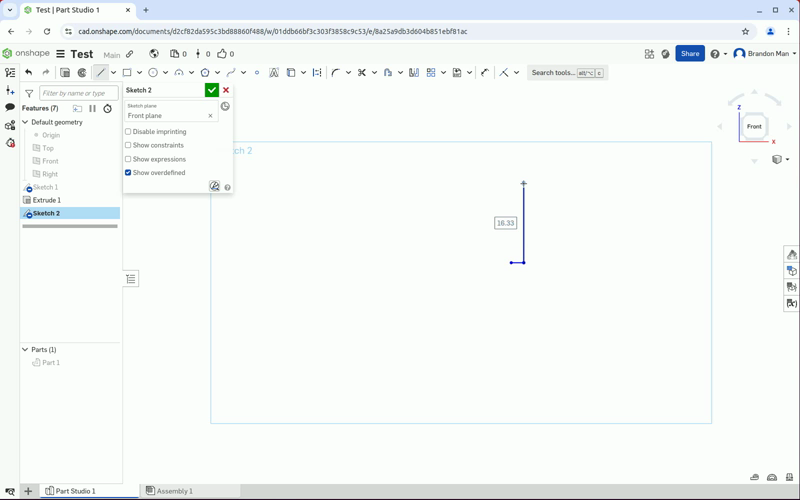
key_down(shift)
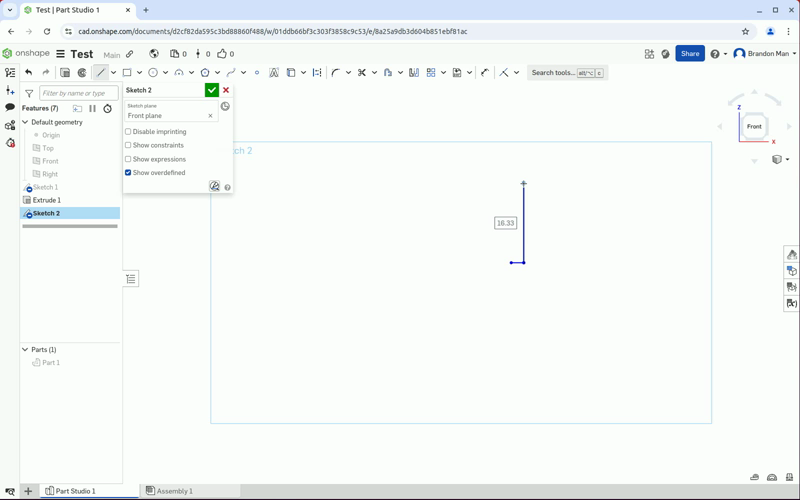
mouse_move(553, 183)
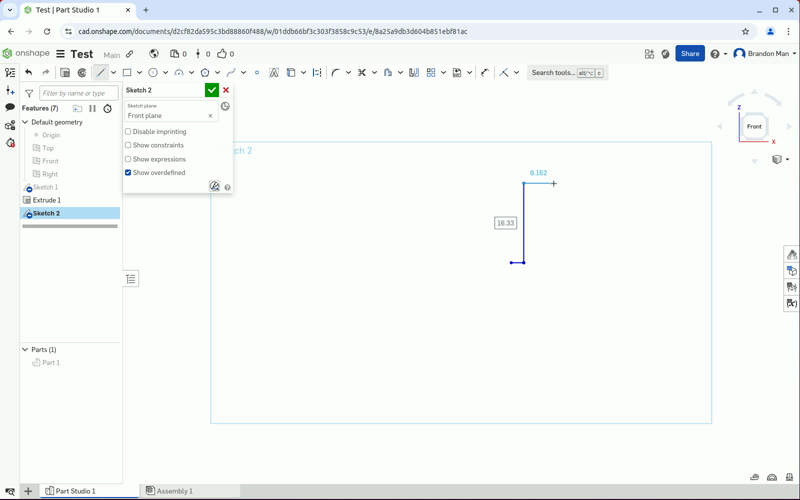
mouse_move(511, 183)
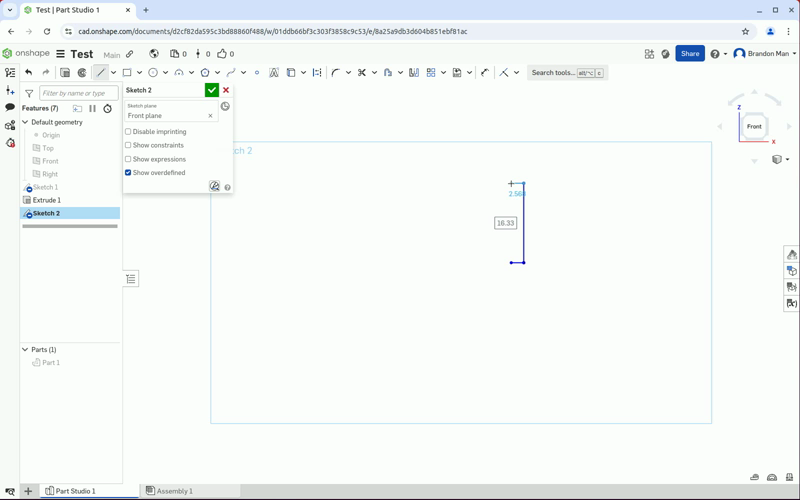
click(511, 183)
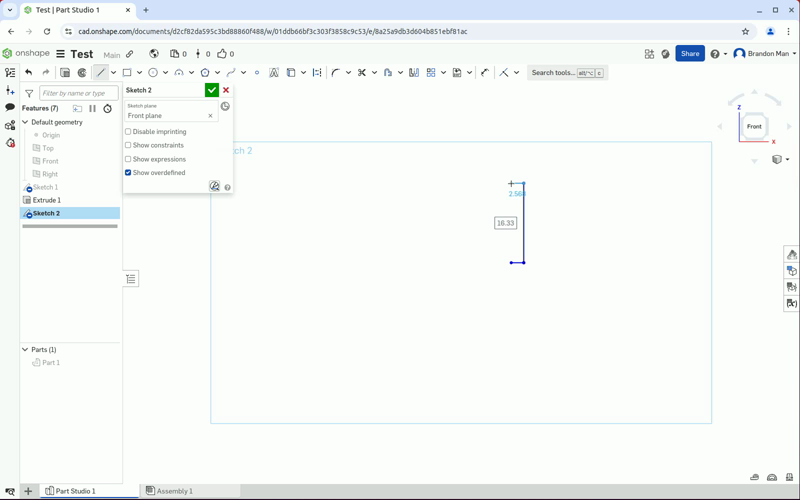
key_up(shift)
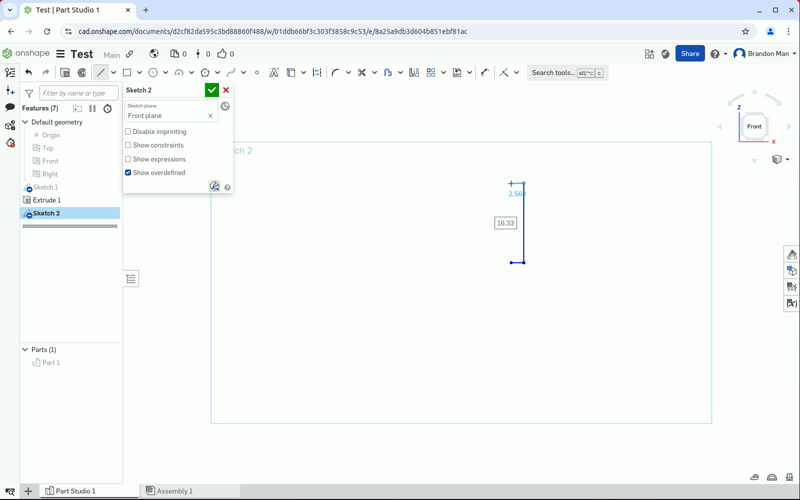
key_down(shift)
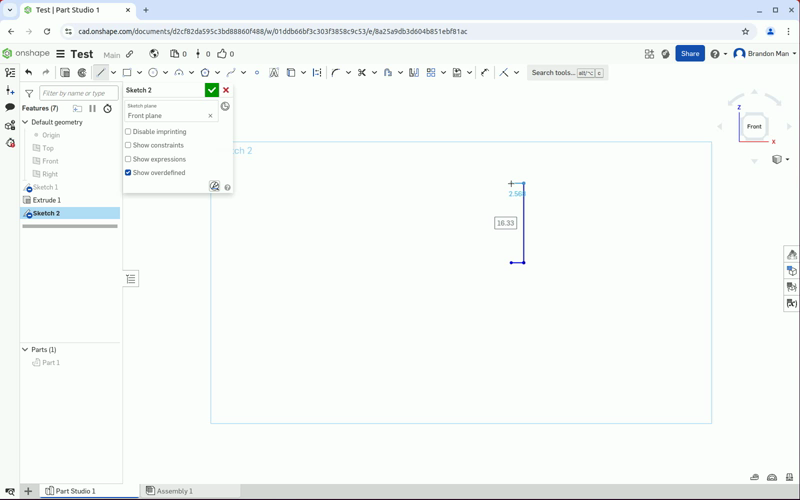
mouse_move(511, 262)
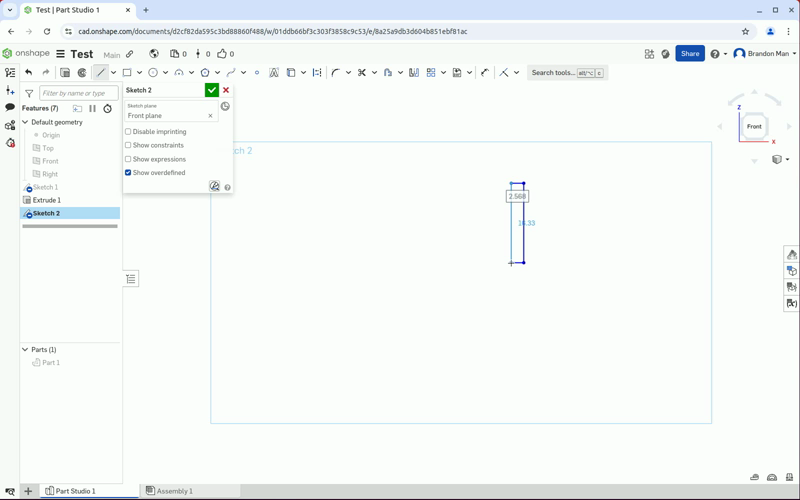
key_up(shift)
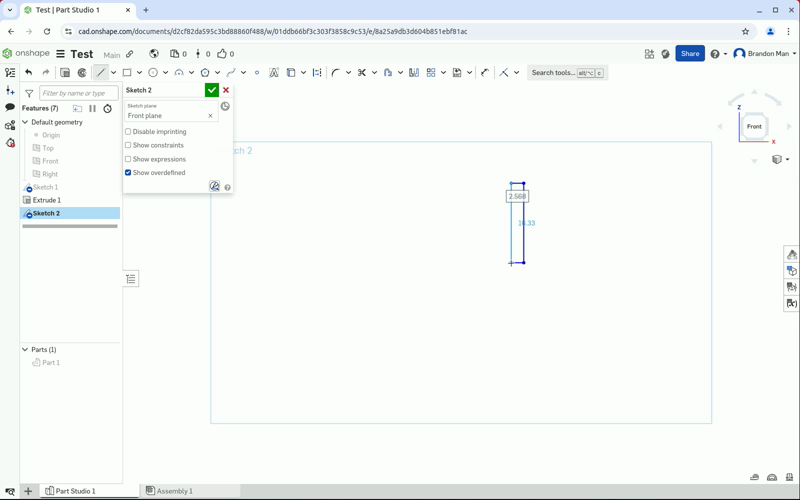
click(511, 262)
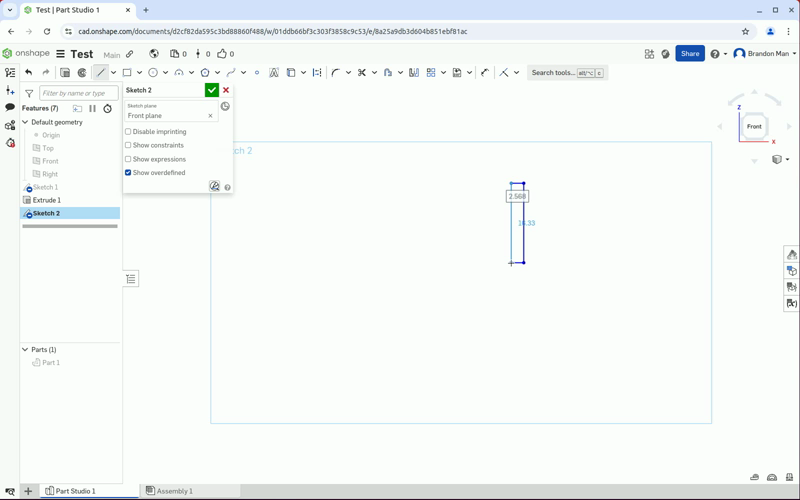
key(esc)
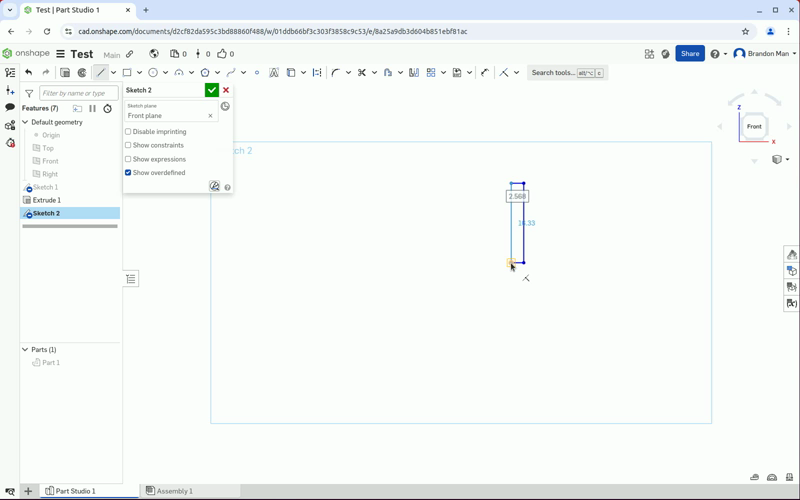
mouse_move(514, 246)
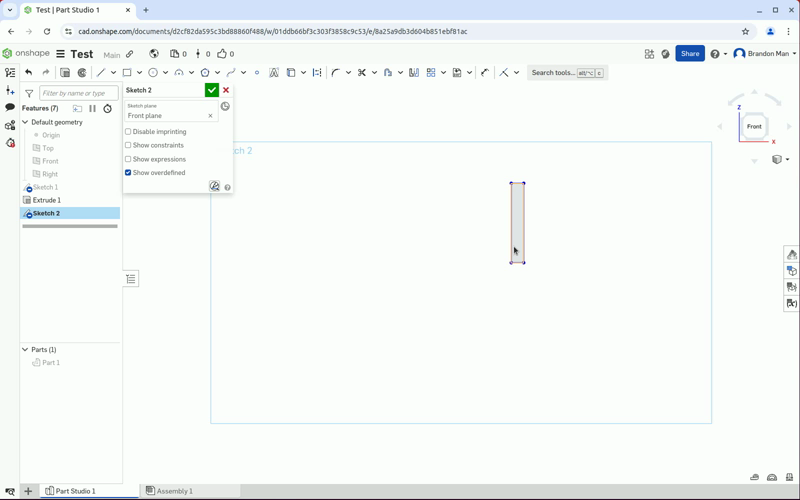
scroll(6)
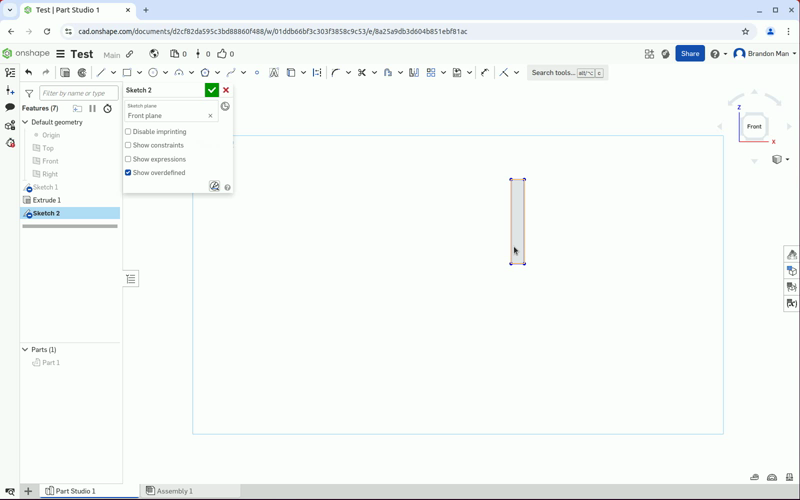
scroll(6)
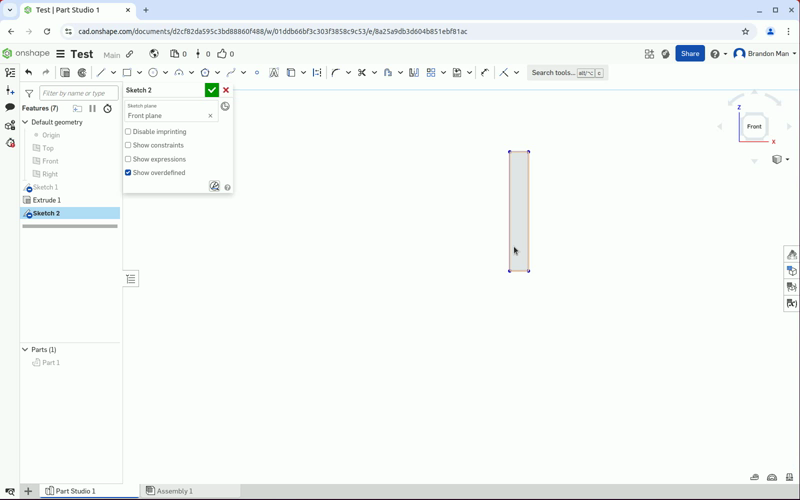
scroll(6)
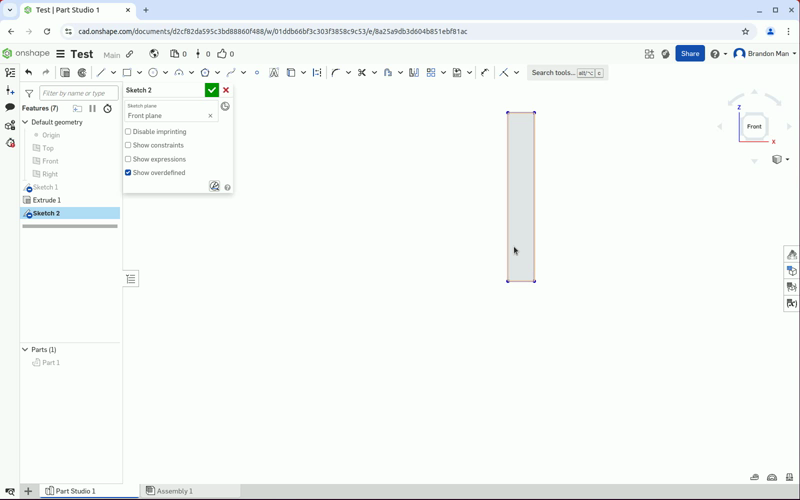
scroll(6)
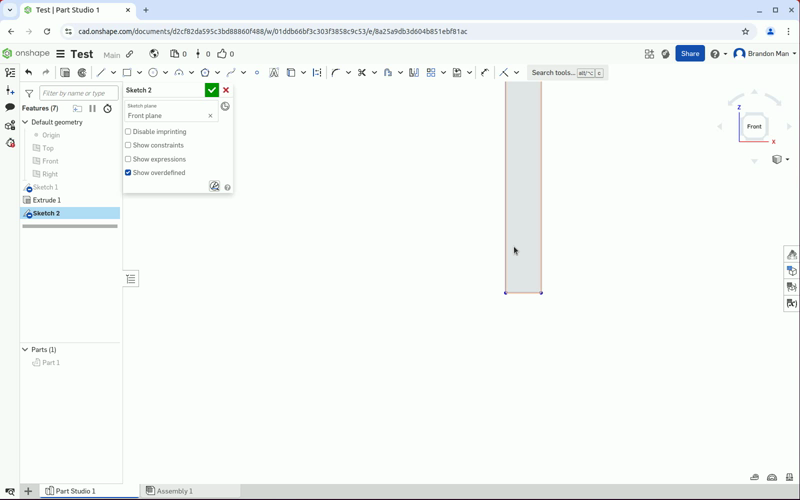
scroll(6)
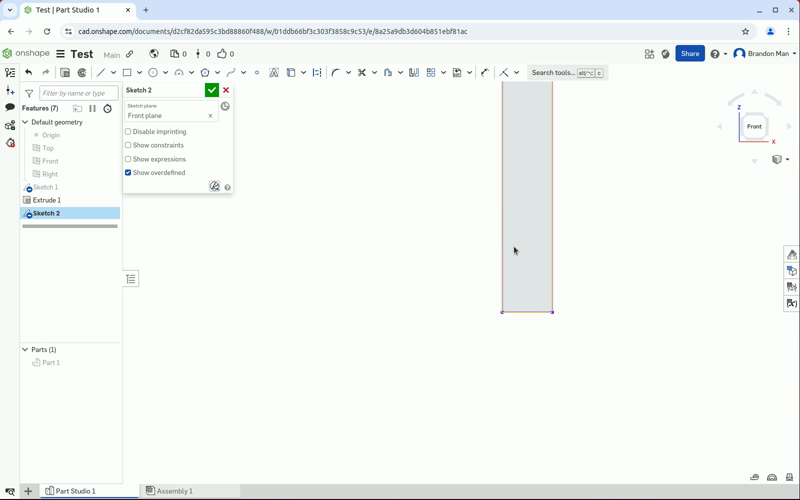
scroll(6)
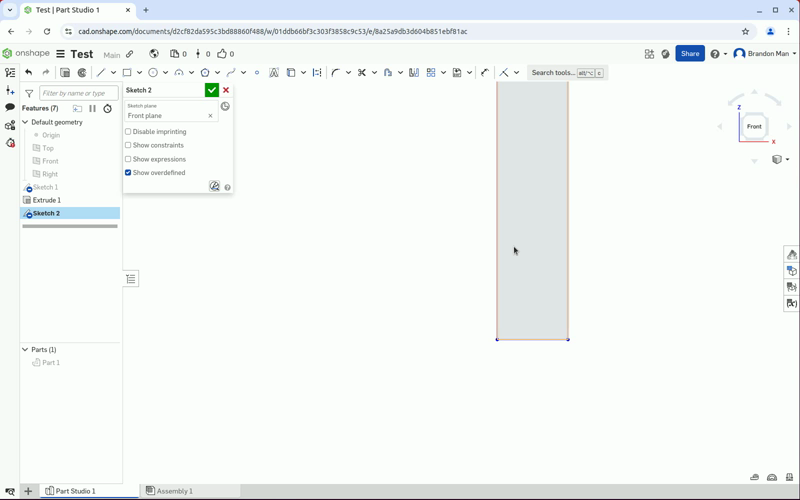
scroll(6)
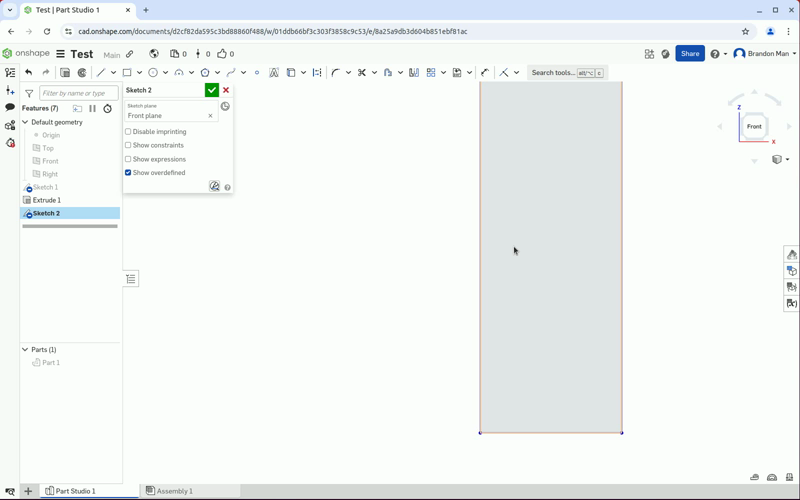
click(514, 246)
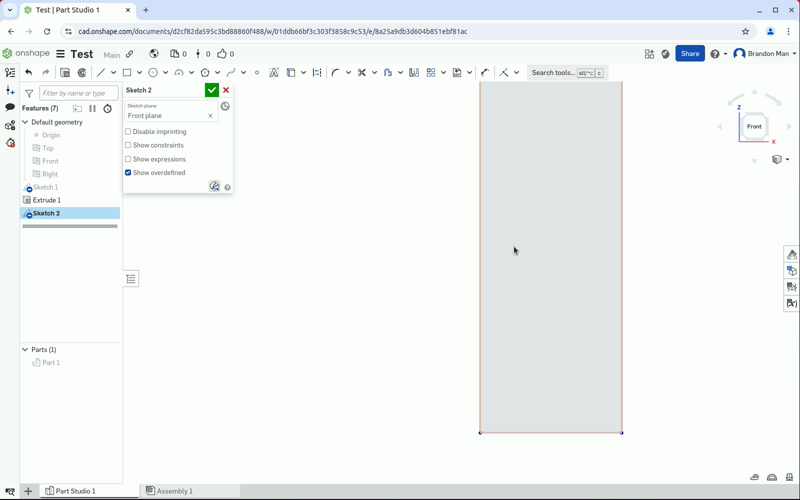
scroll(-6)
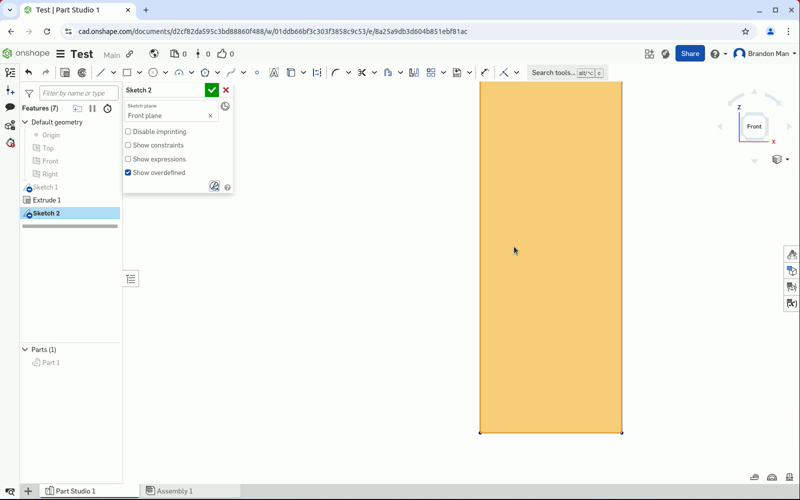
scroll(-6)
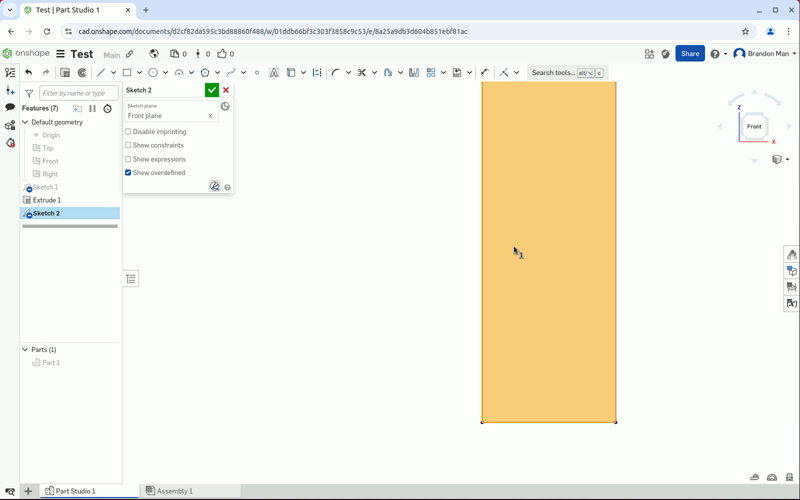
scroll(-6)
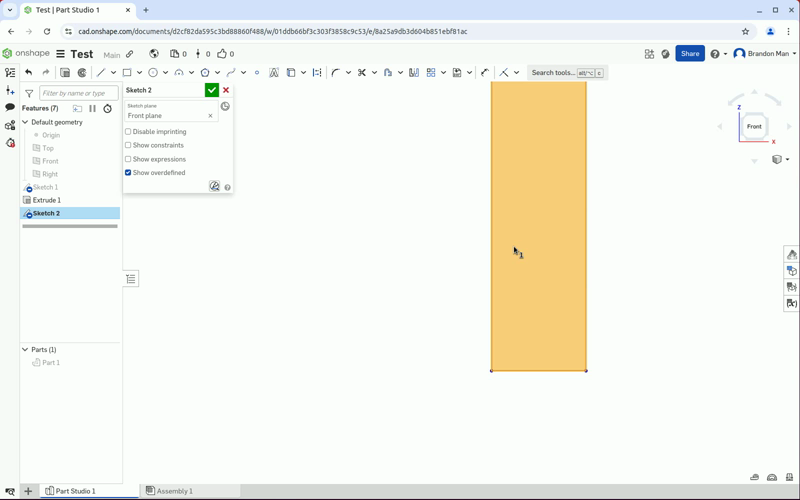
scroll(-6)
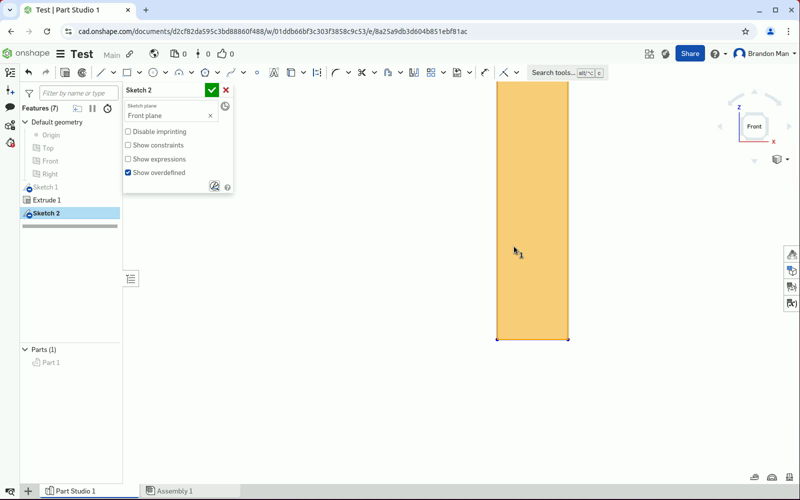
scroll(-6)
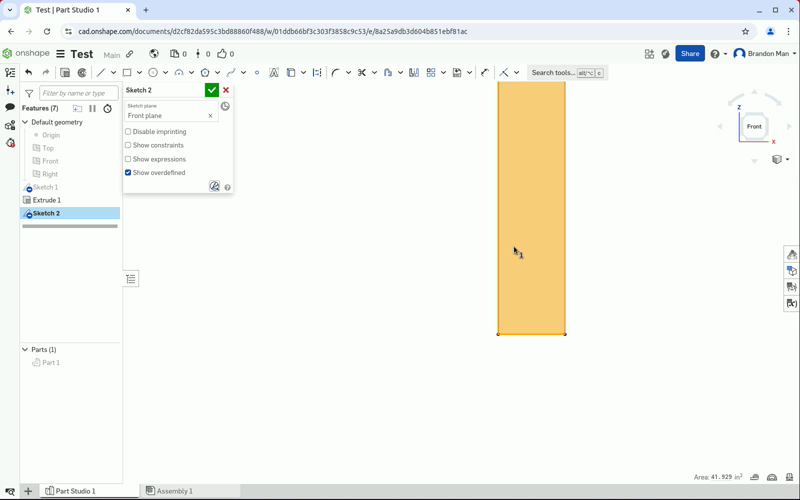
scroll(-6)
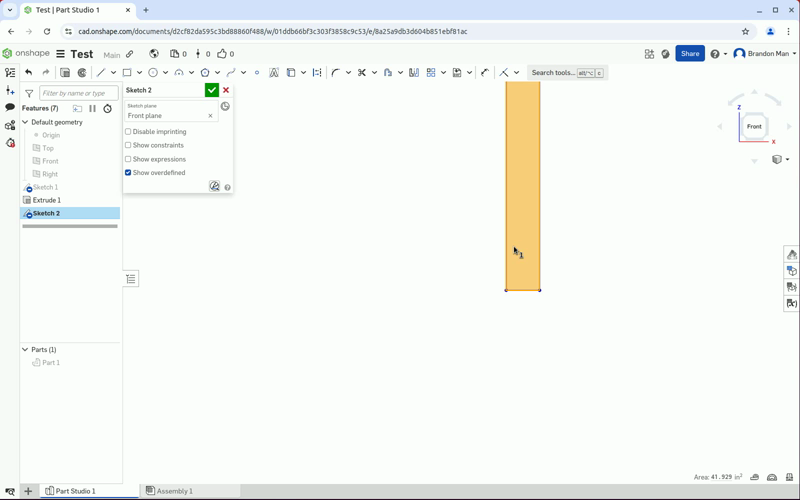
scroll(-6)
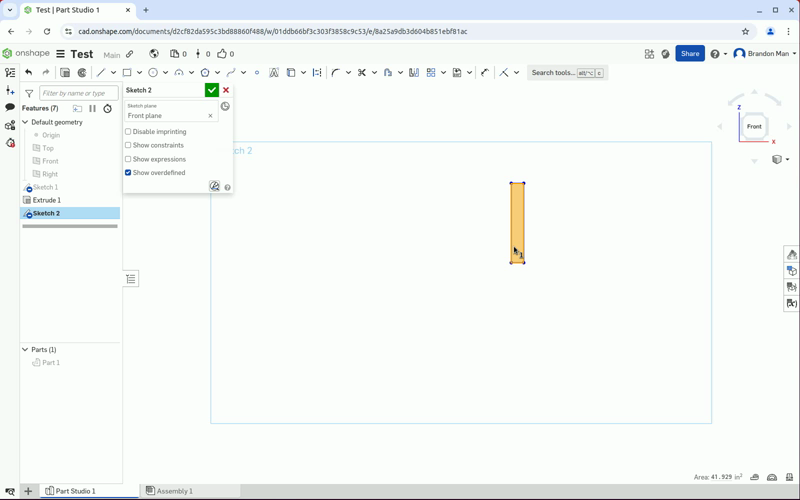
mouse_move(73, 352)
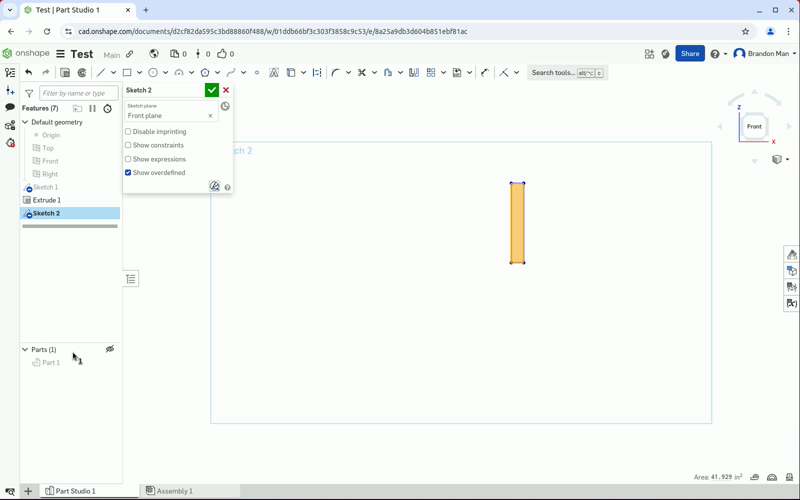
key(shift+y)
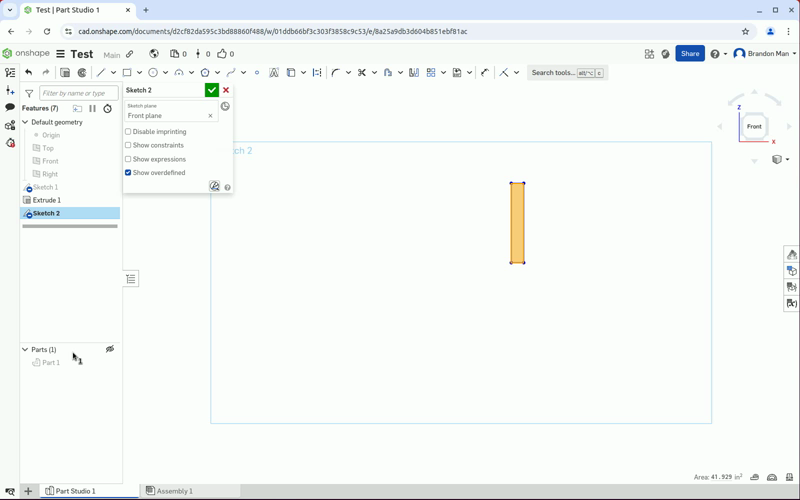
key(shift+e)
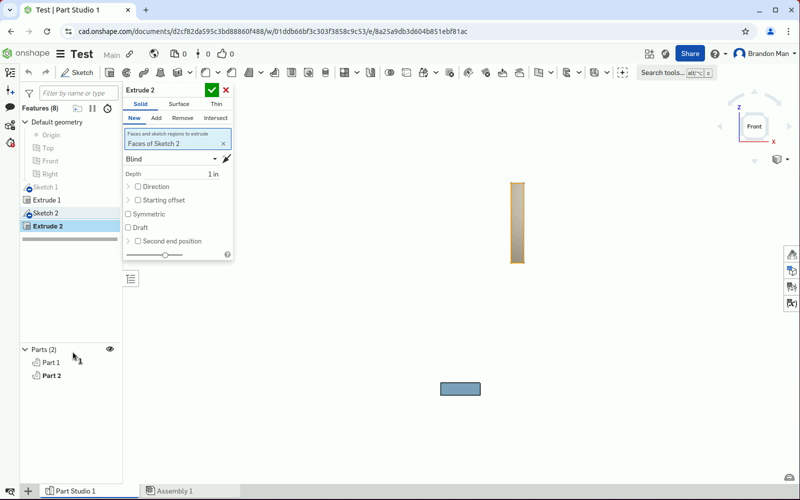
mouse_move(143, 106)
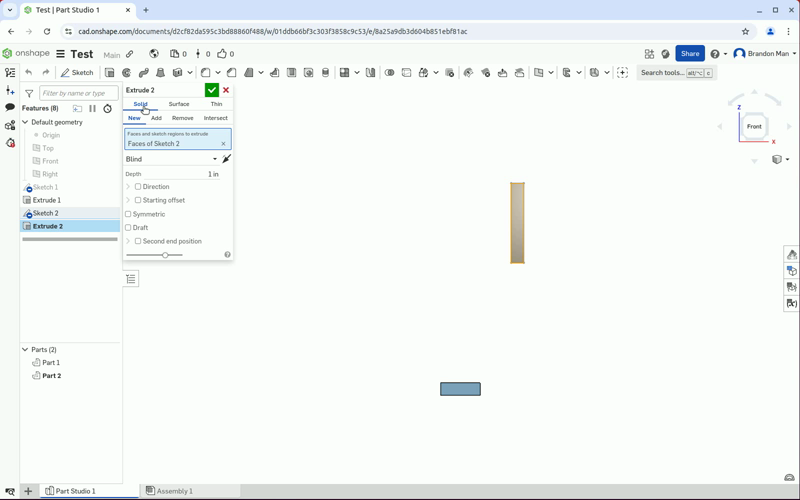
click(143, 106)
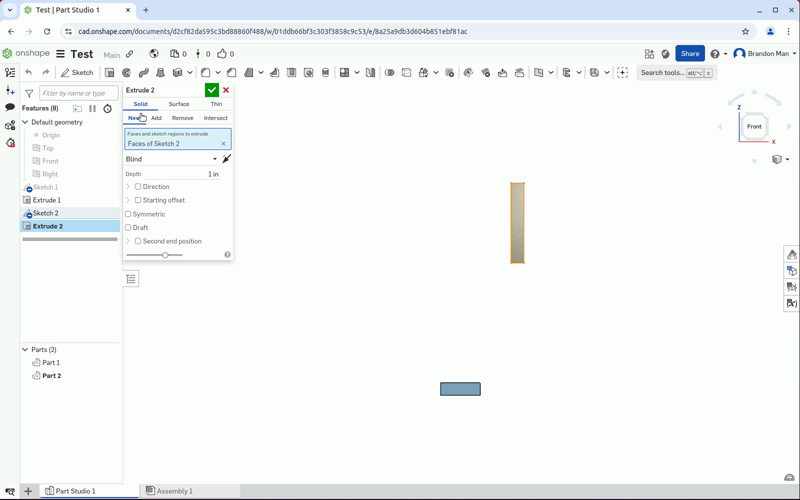
mouse_move(137, 120)
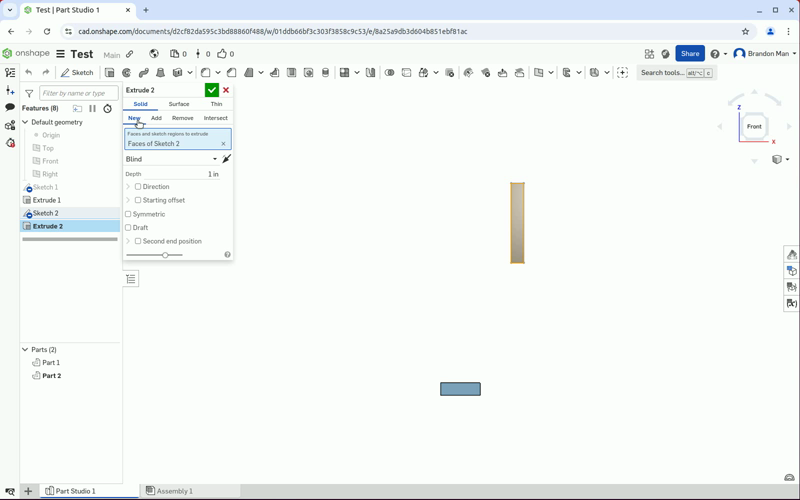
click(137, 120)
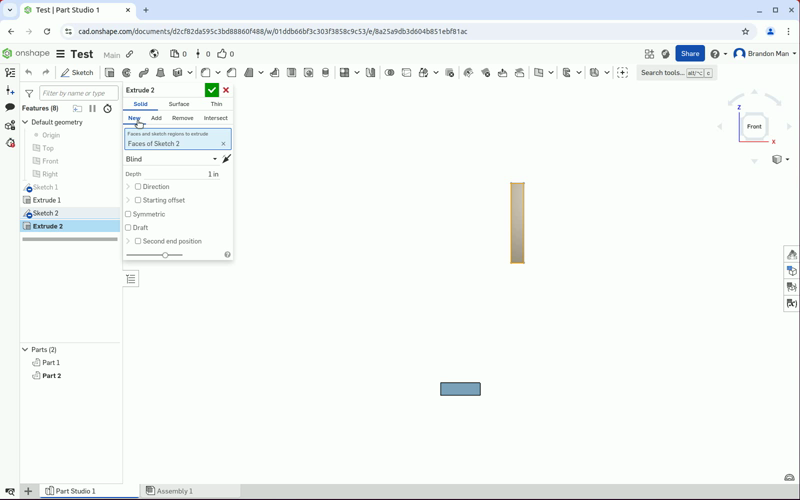
key(tab, 4)
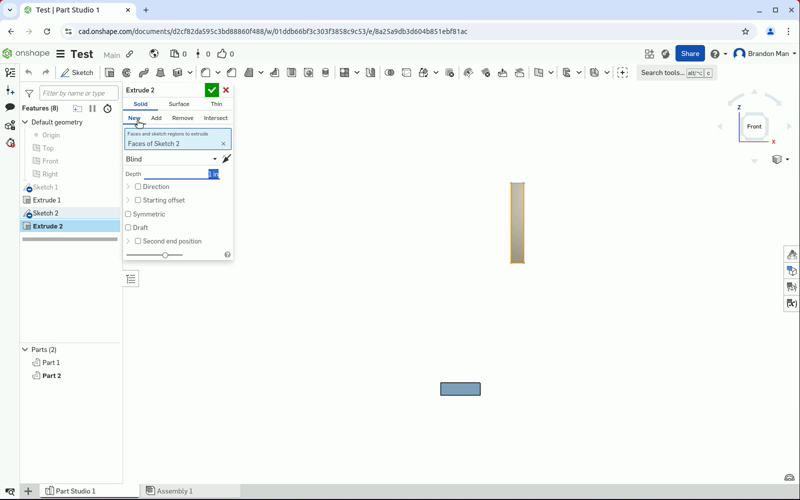
text(2.648)
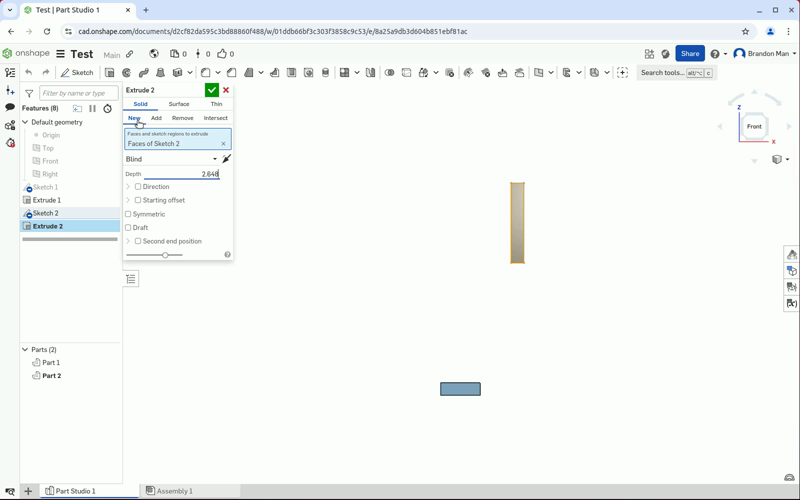
key(enter)
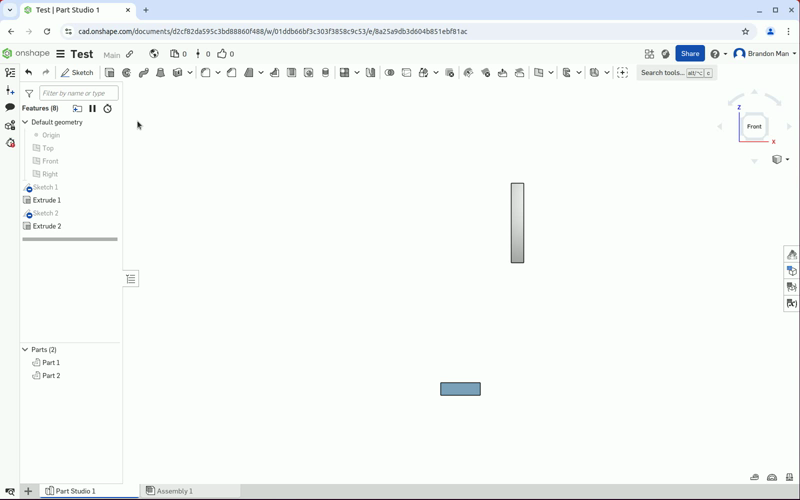
key(shift+h)
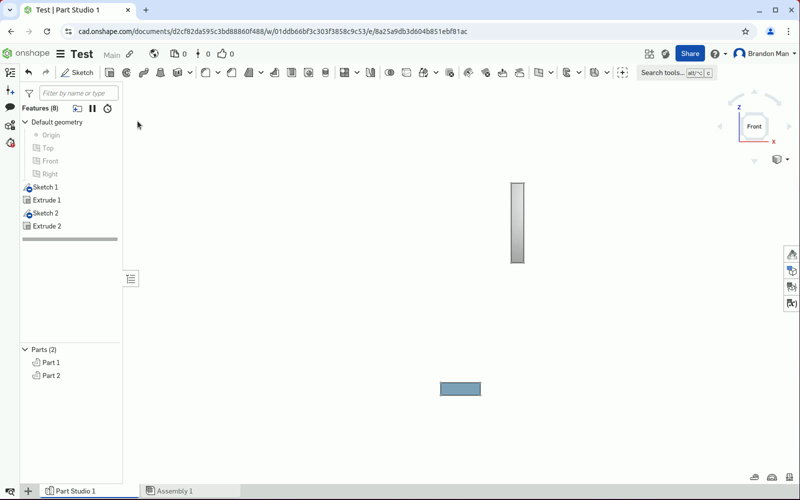
key(shift+h)
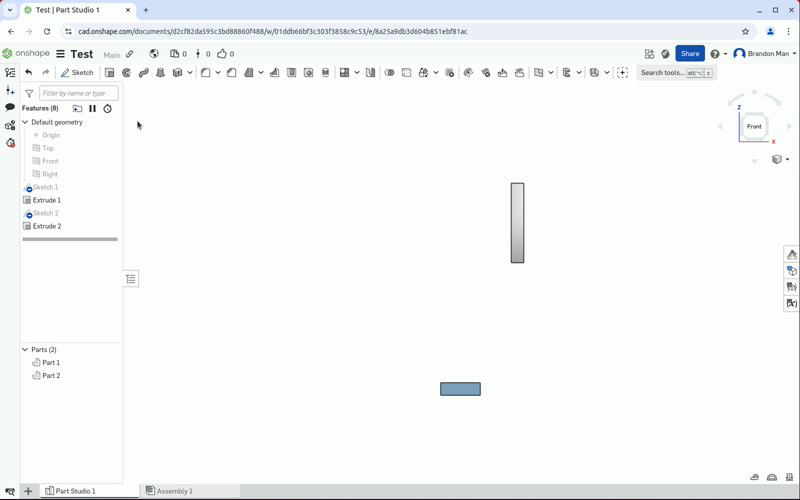
mouse_move(73, 189)
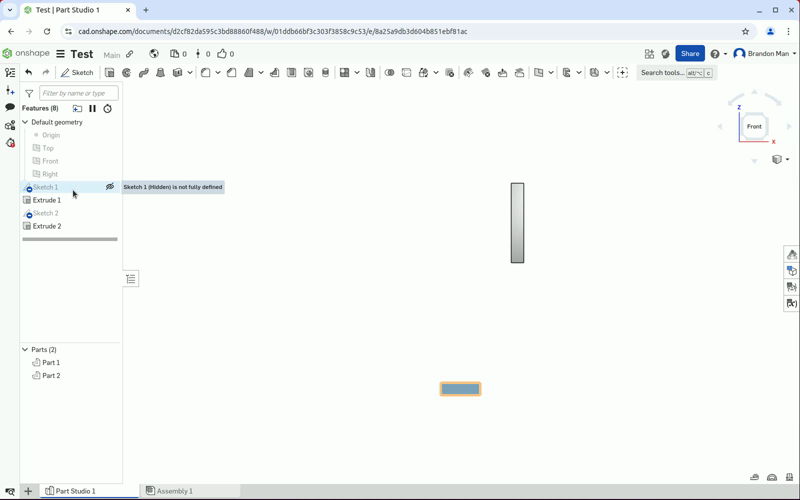
click(73, 189)
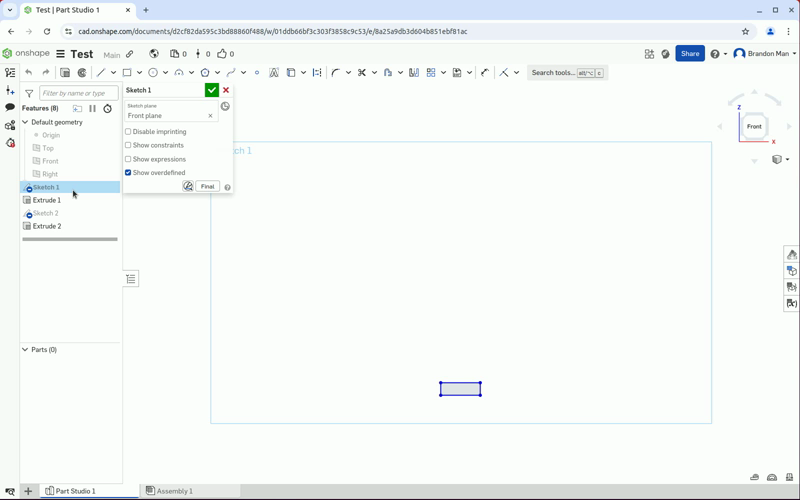
mouse_move(229, 92)
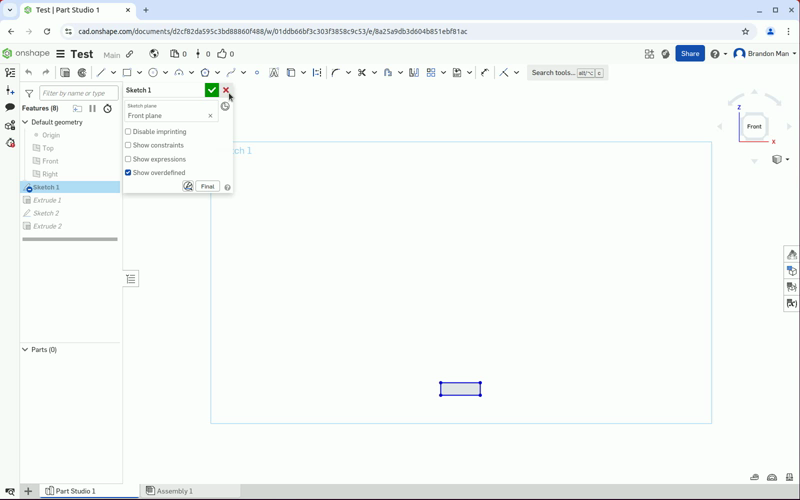
click(229, 92)
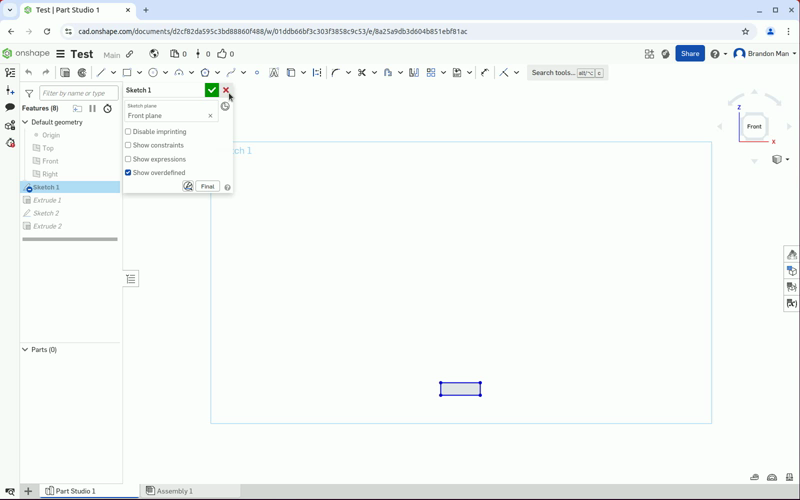
key(shift+s)
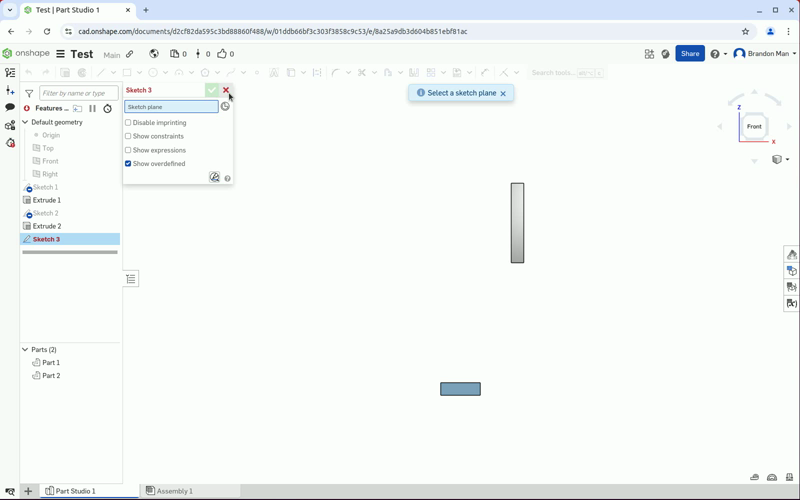
mouse_move(73, 163)
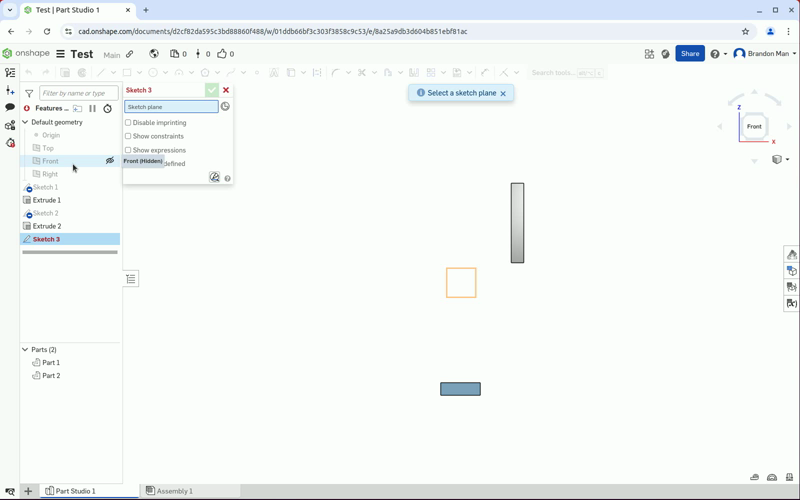
click(73, 163)
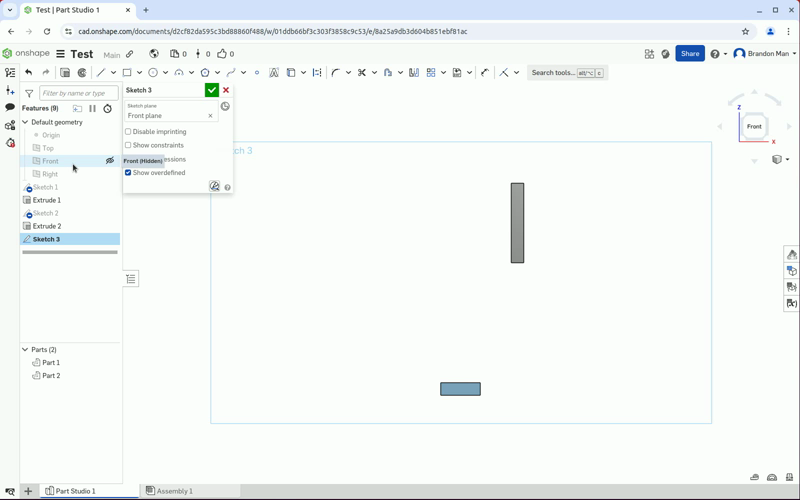
mouse_move(73, 352)
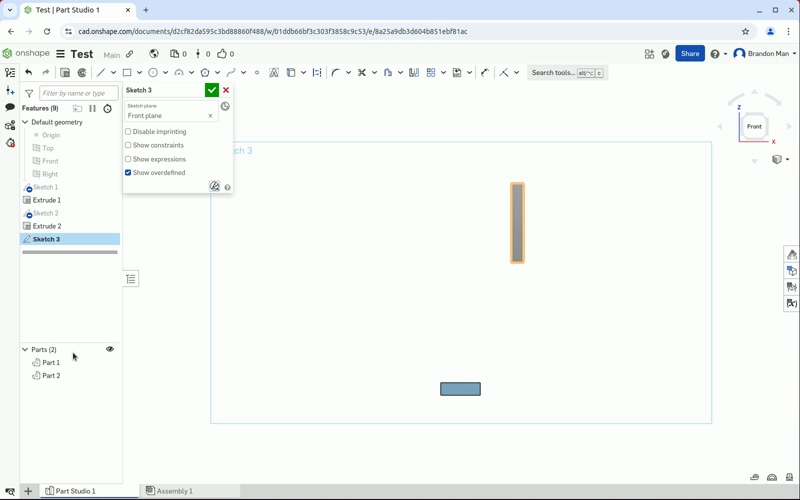
key(y)
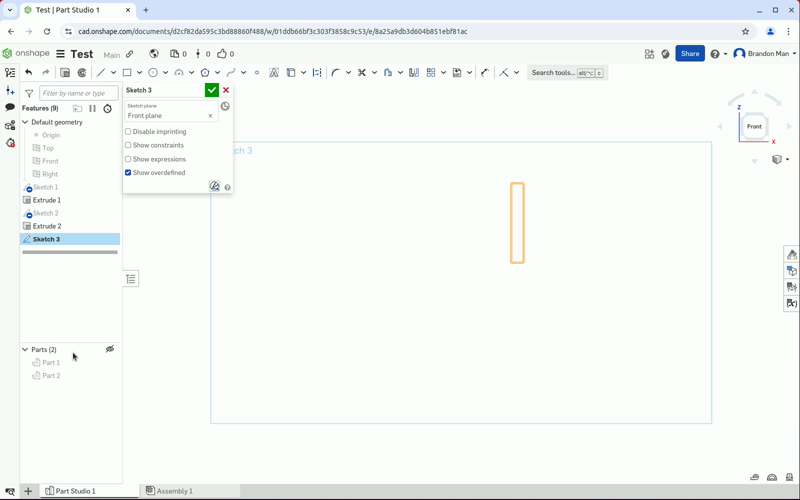
key(l)
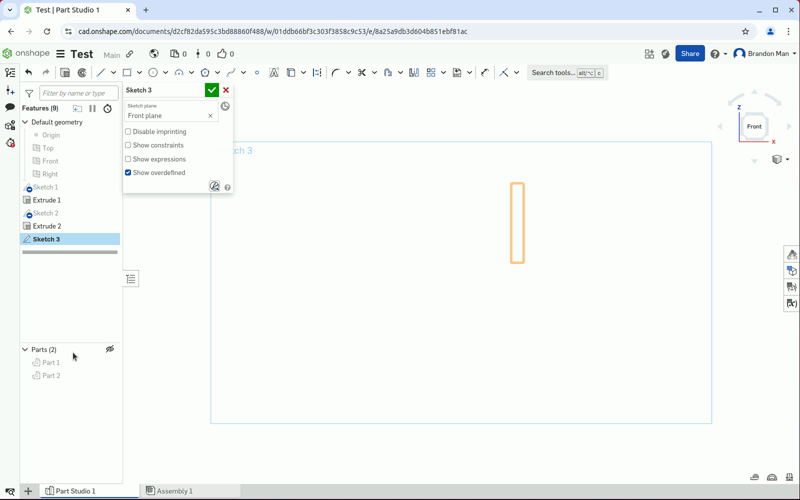
key_down(shift)
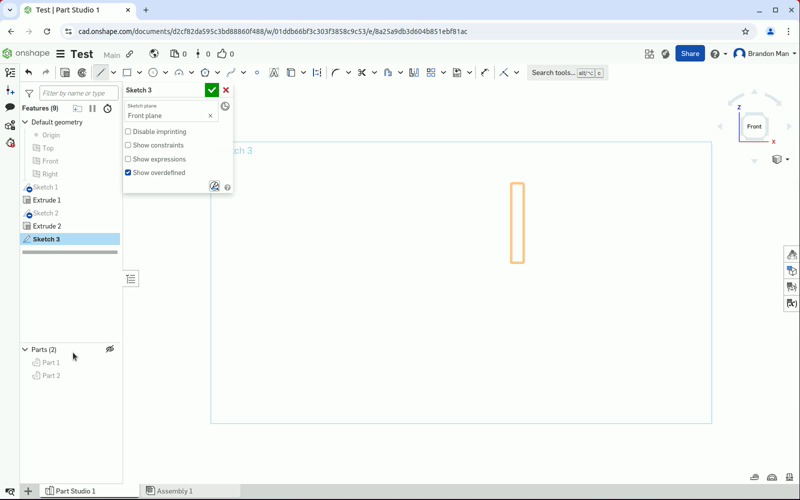
mouse_move(511, 382)
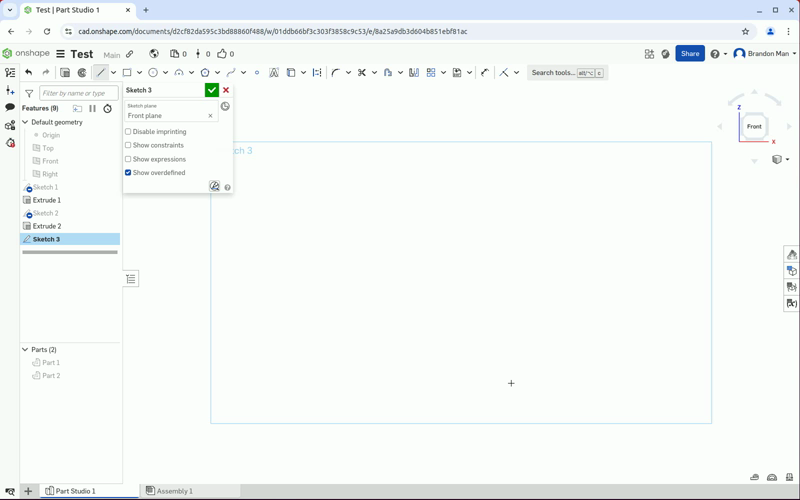
click(511, 382)
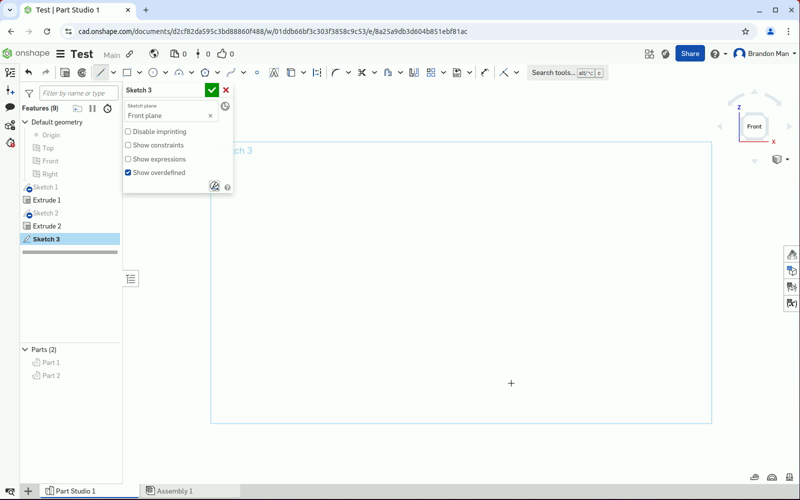
key_up(shift)
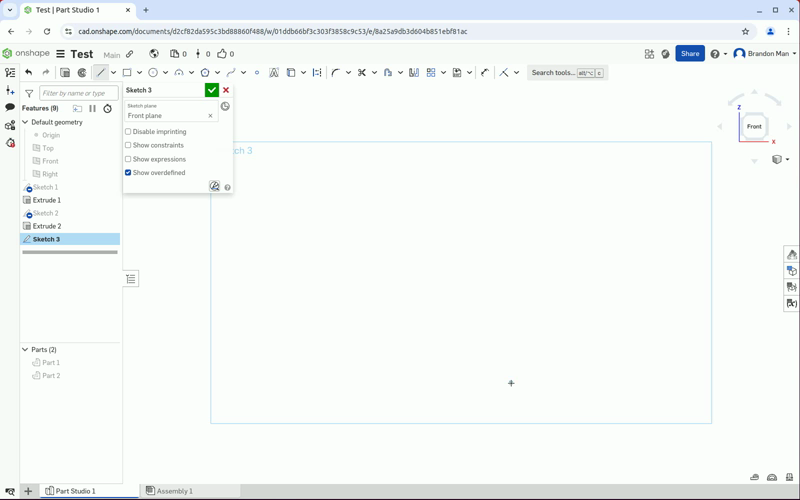
key_down(shift)
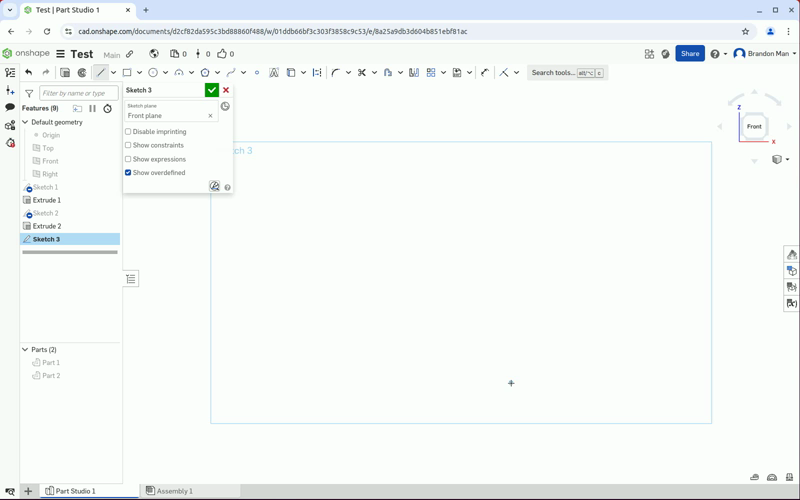
mouse_move(541, 382)
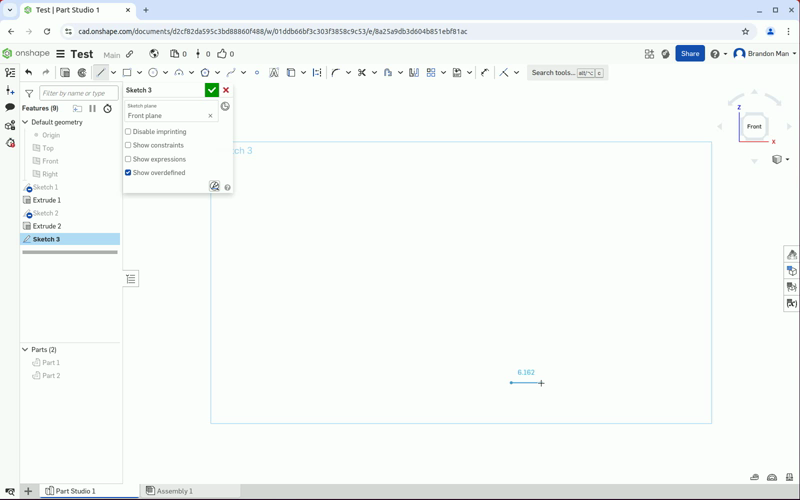
mouse_move(523, 382)
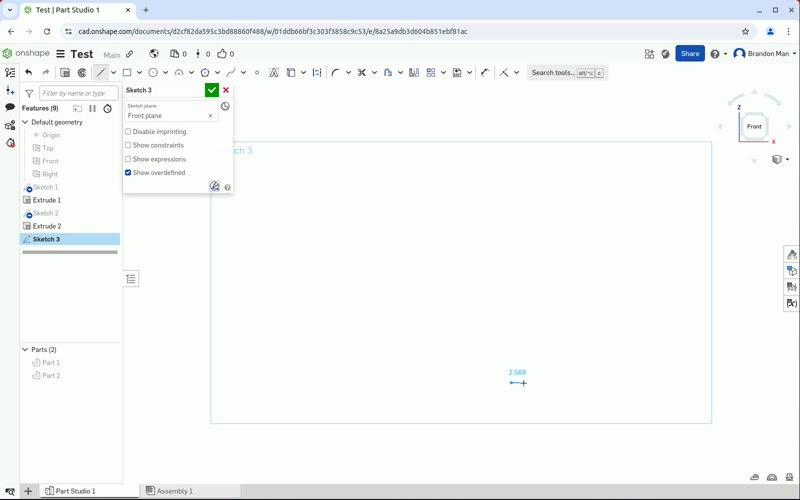
click(523, 382)
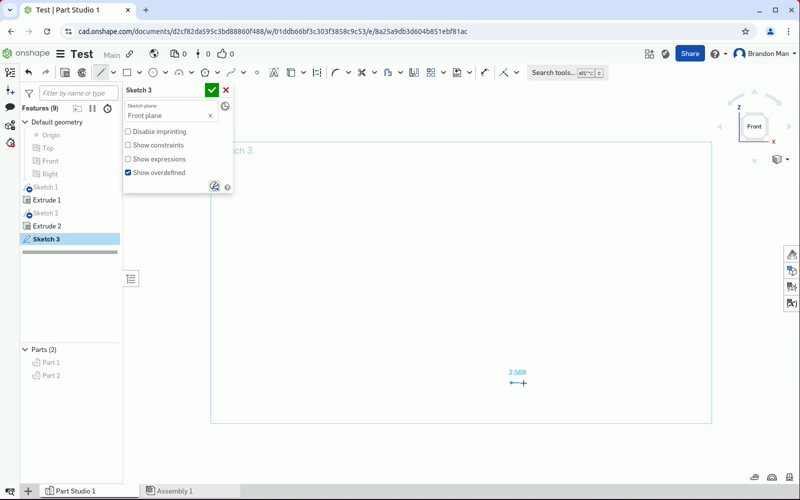
key_up(shift)
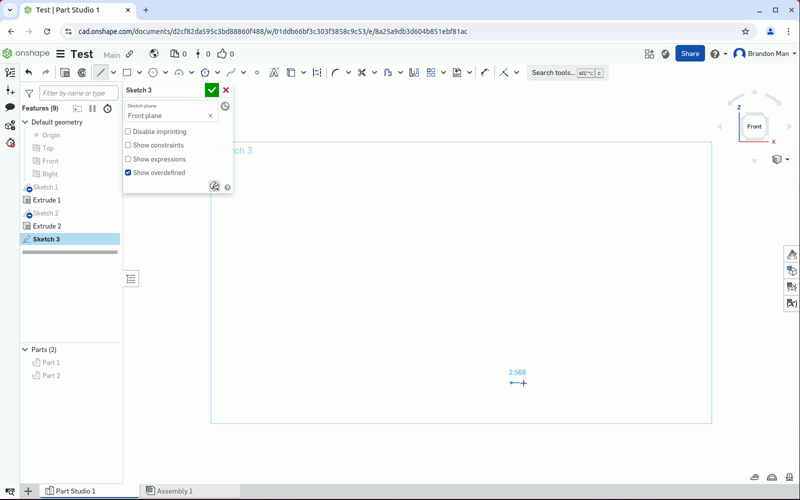
key_down(shift)
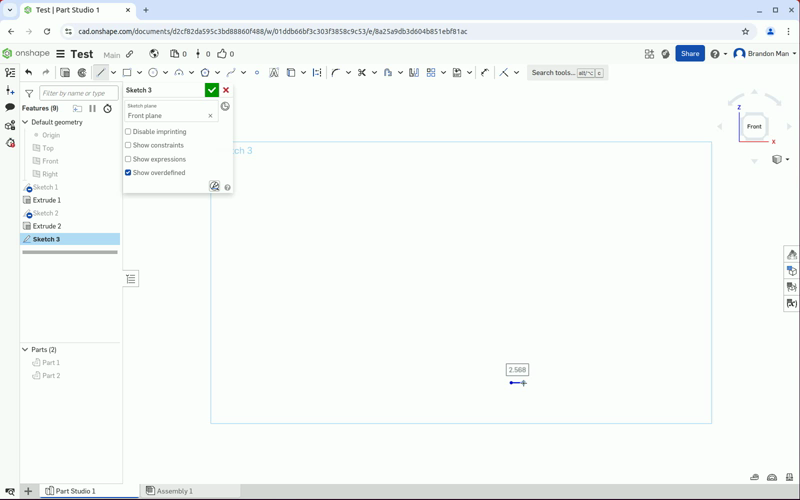
mouse_move(523, 302)
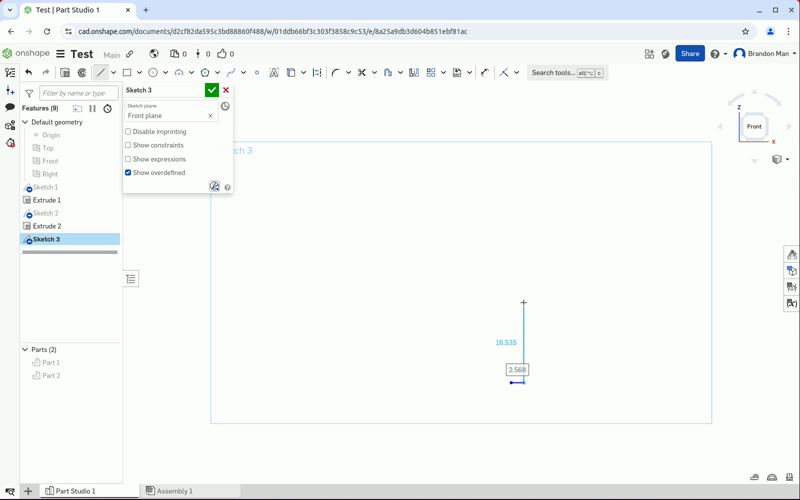
click(523, 302)
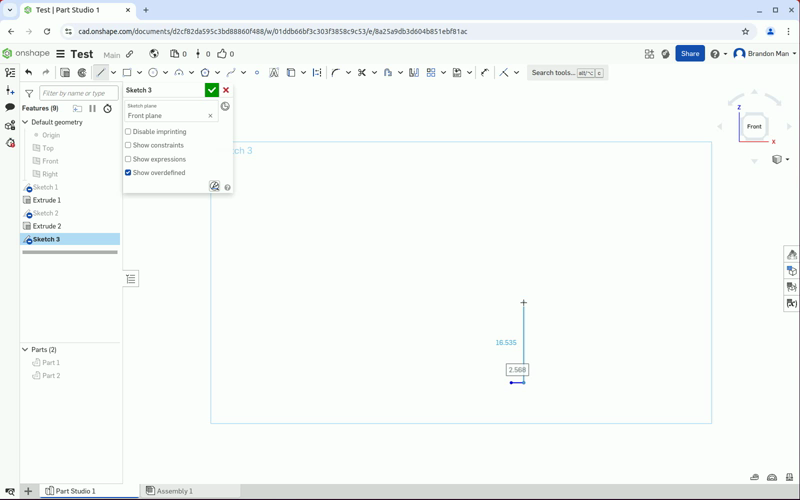
key_up(shift)
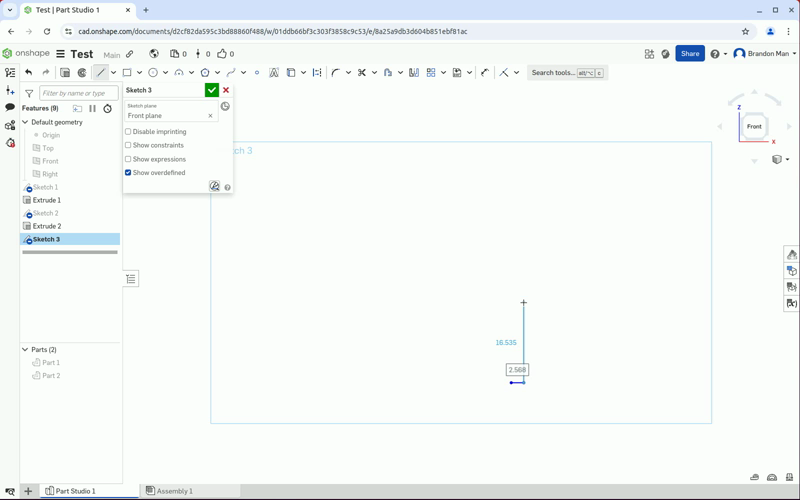
key_down(shift)
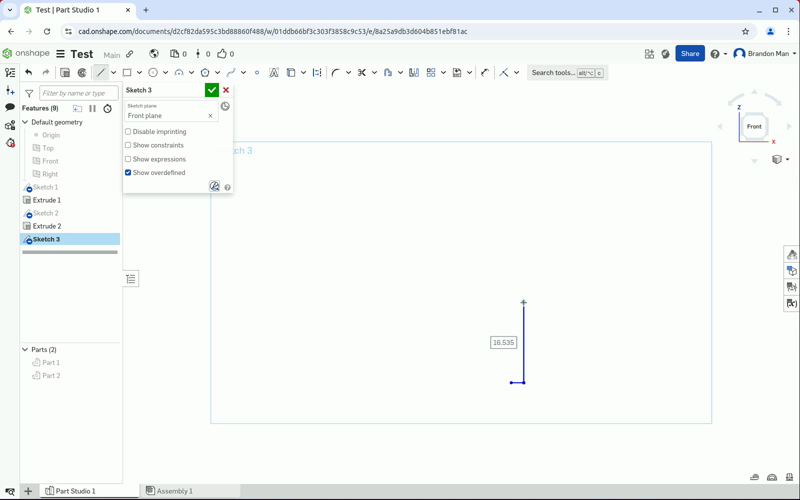
mouse_move(553, 302)
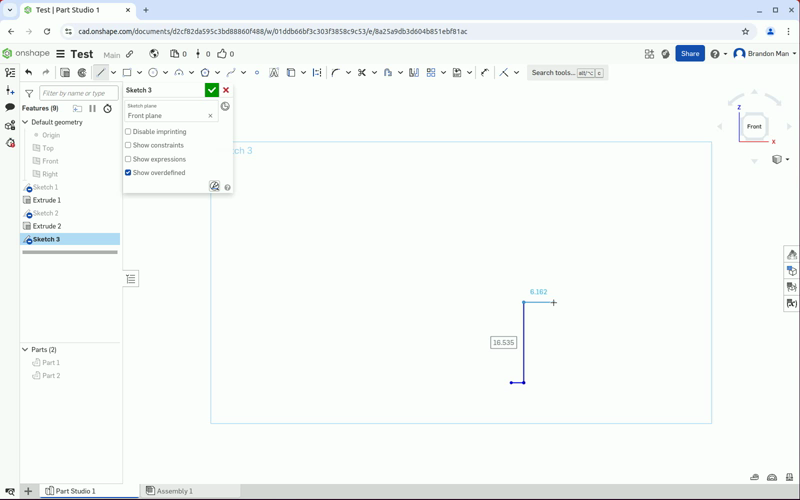
mouse_move(511, 302)
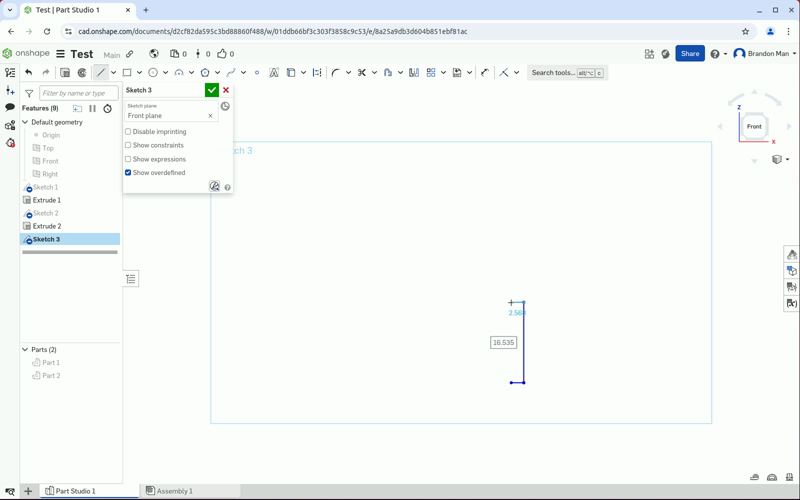
click(511, 302)
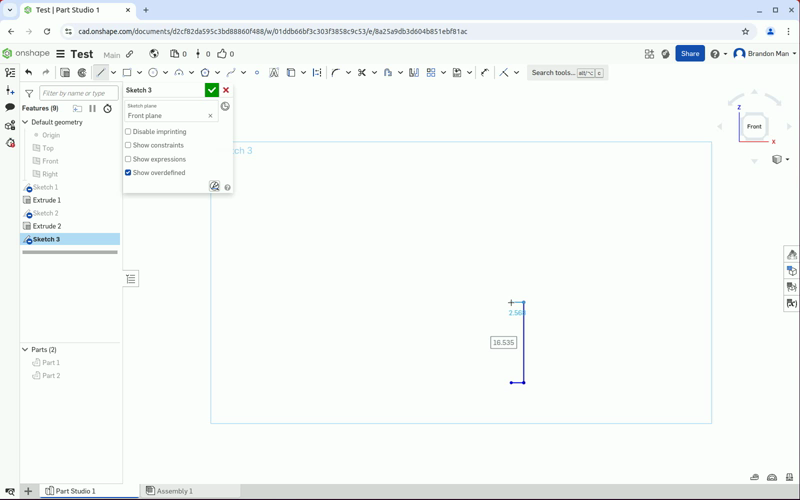
key_up(shift)
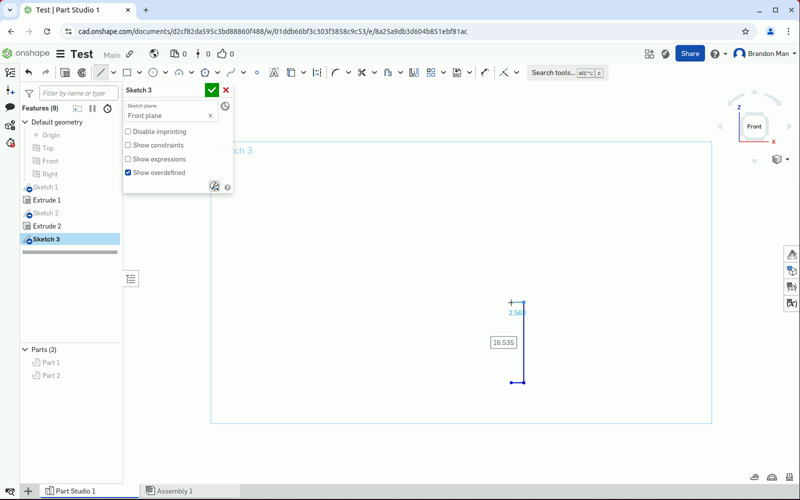
key_down(shift)
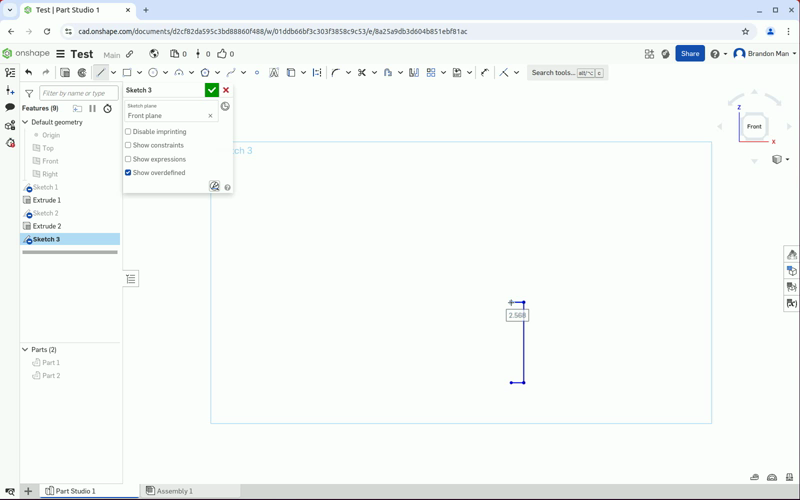
mouse_move(511, 382)
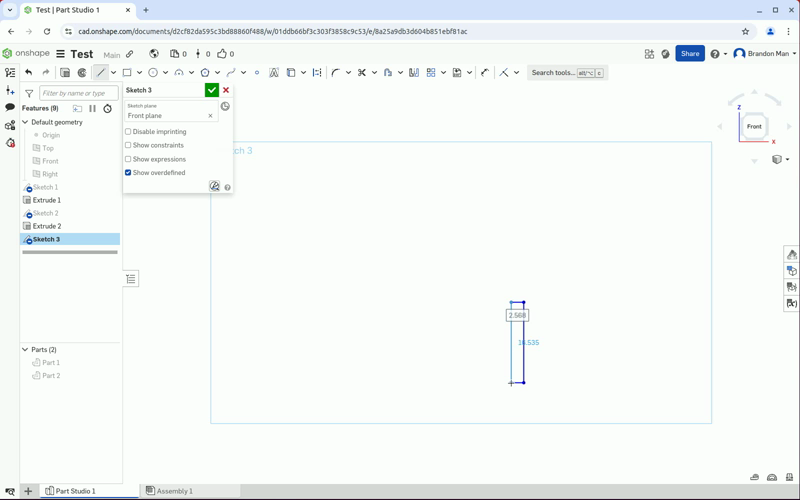
key_up(shift)
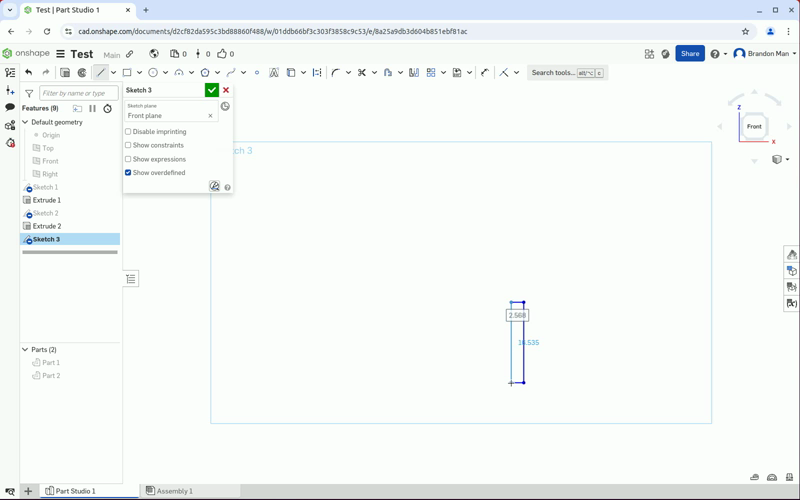
click(511, 382)
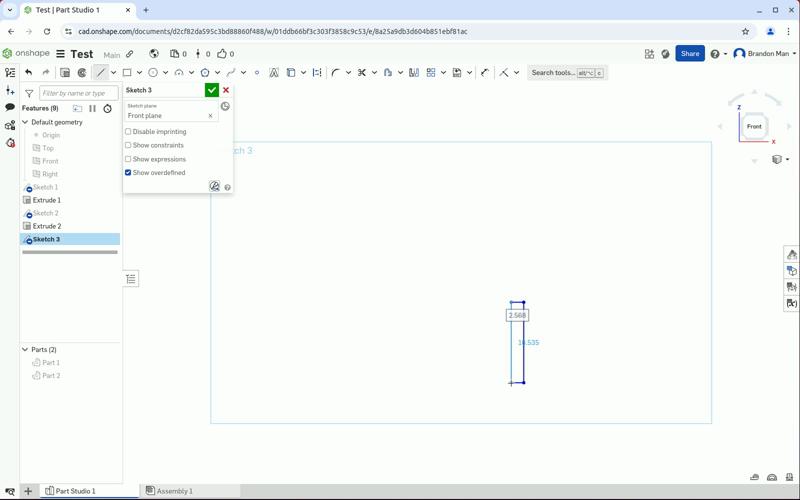
key(esc)
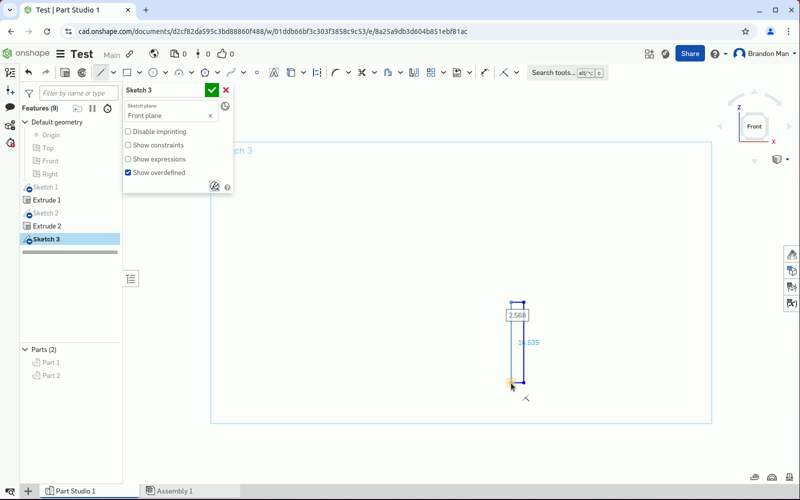
mouse_move(520, 310)
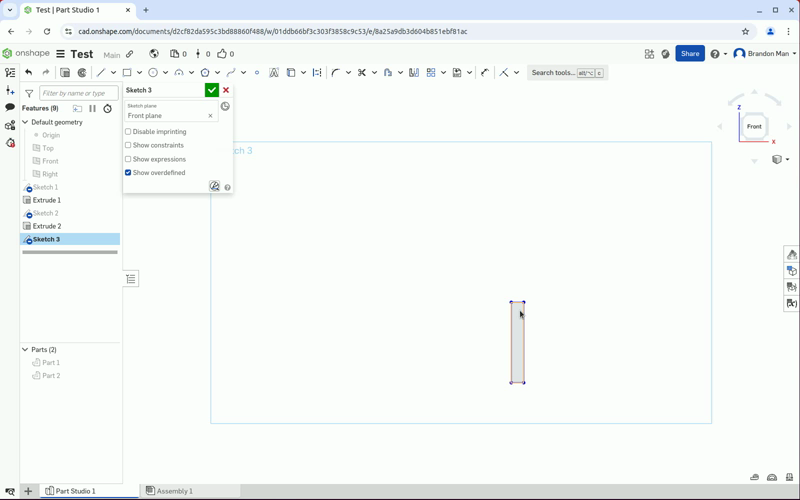
scroll(6)
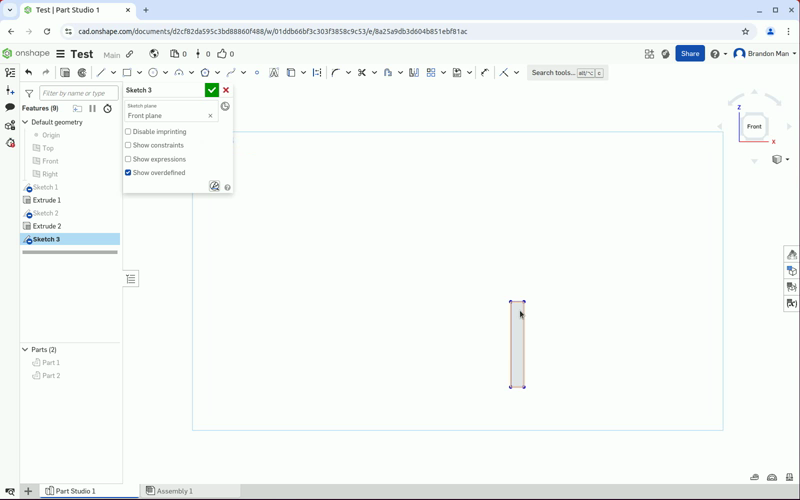
scroll(6)
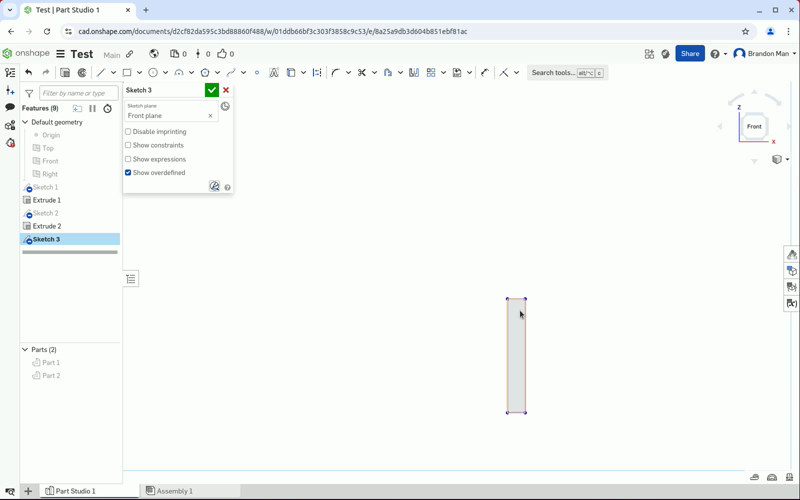
scroll(6)
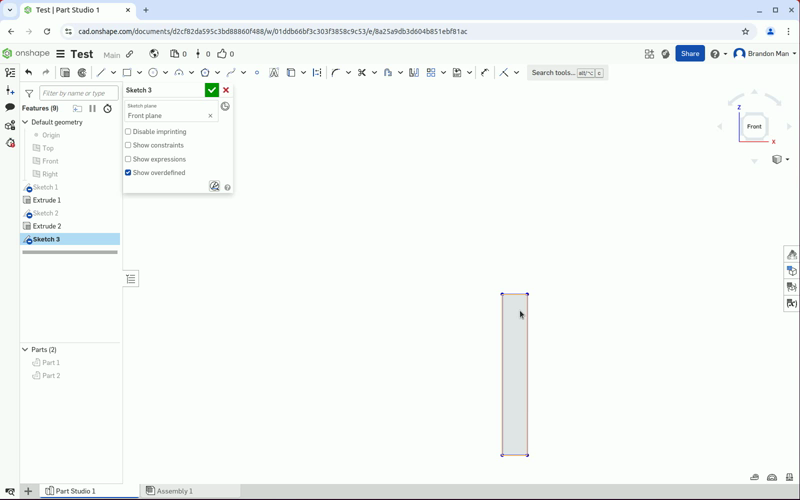
scroll(6)
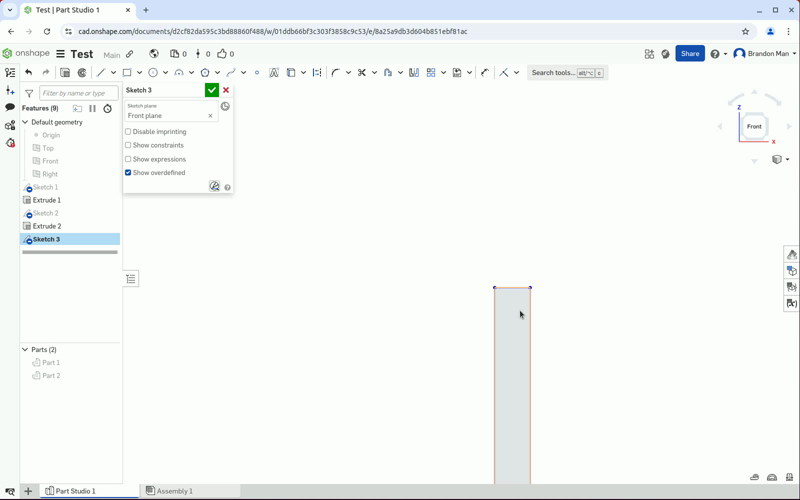
scroll(6)
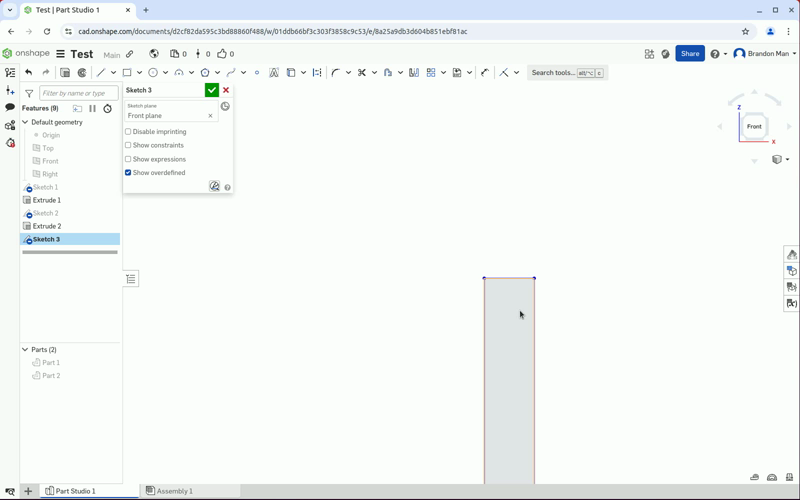
scroll(6)
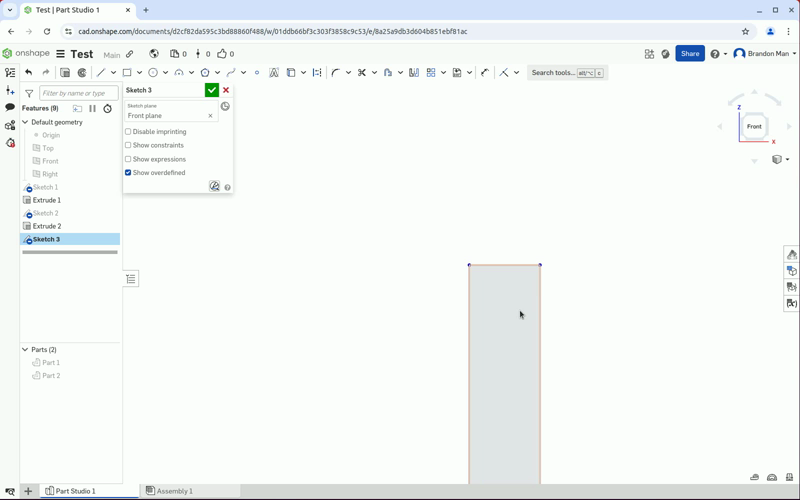
scroll(6)
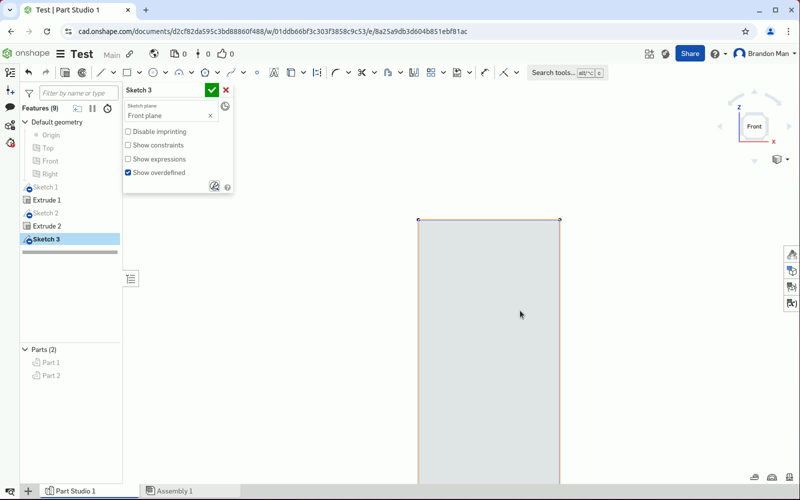
click(520, 310)
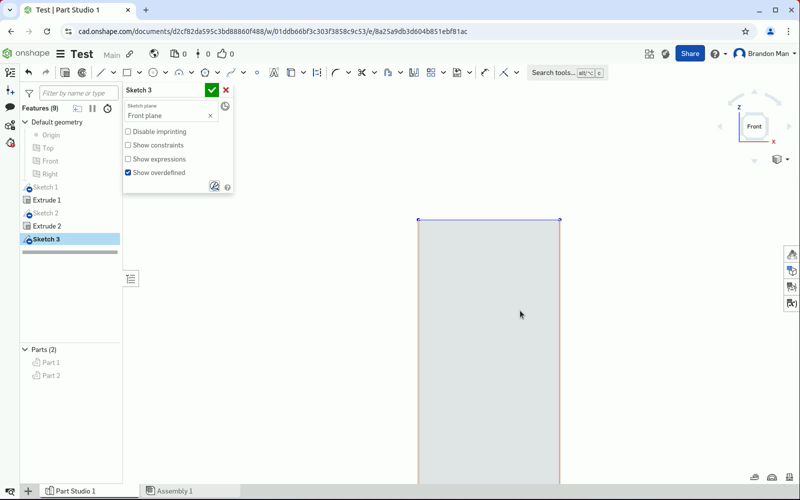
scroll(-6)
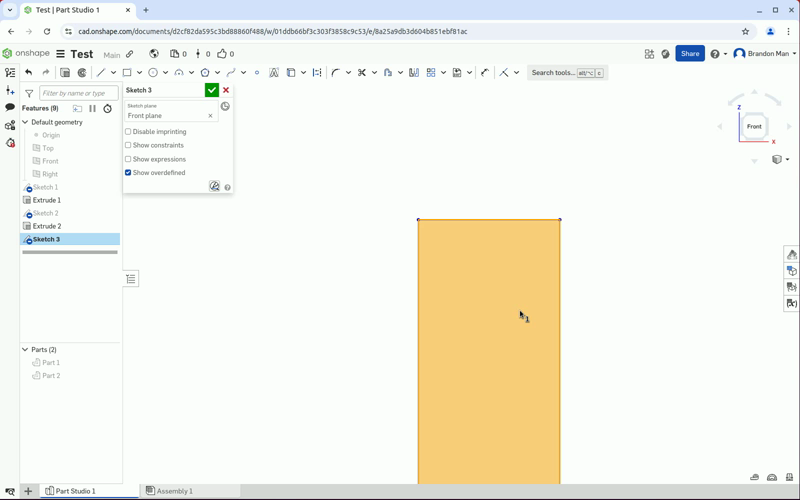
scroll(-6)
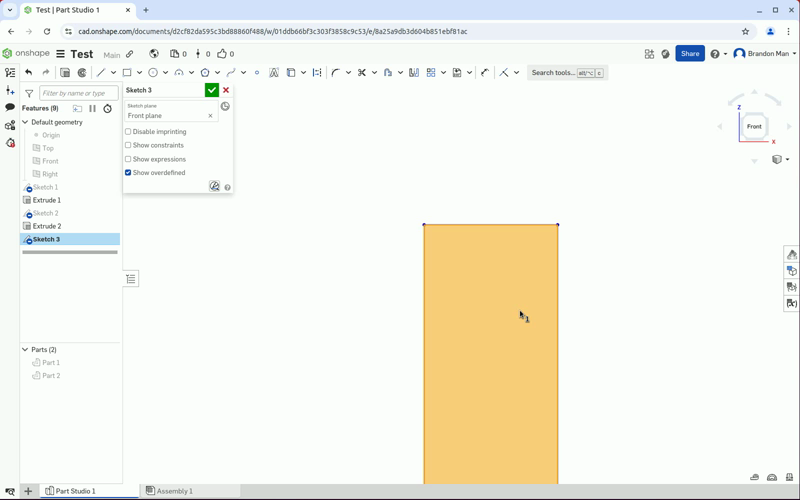
scroll(-6)
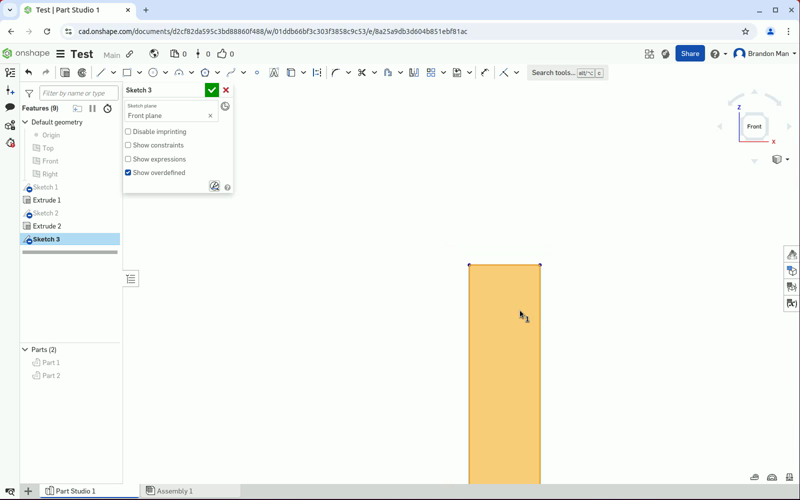
scroll(-6)
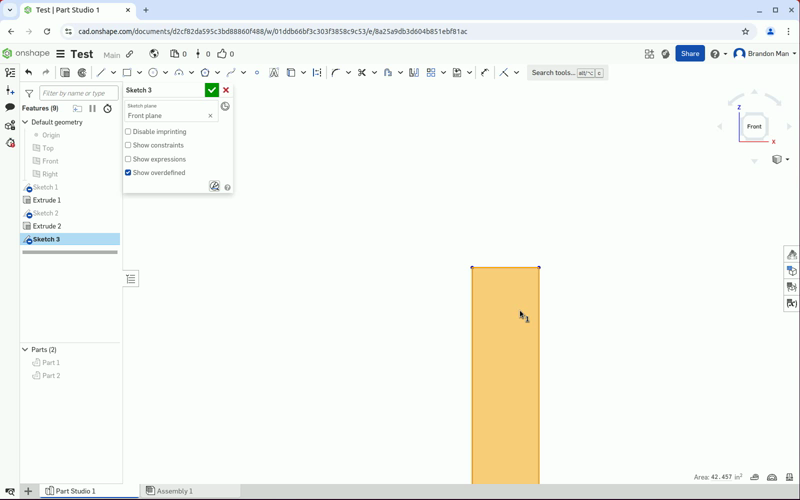
scroll(-6)
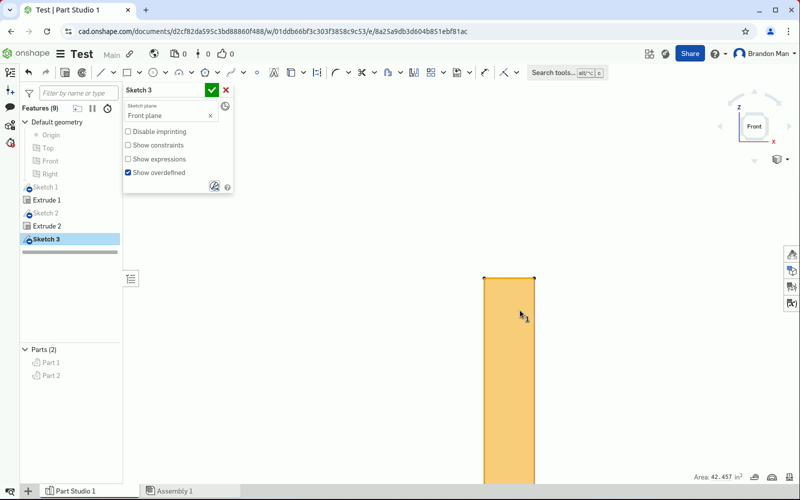
scroll(-6)
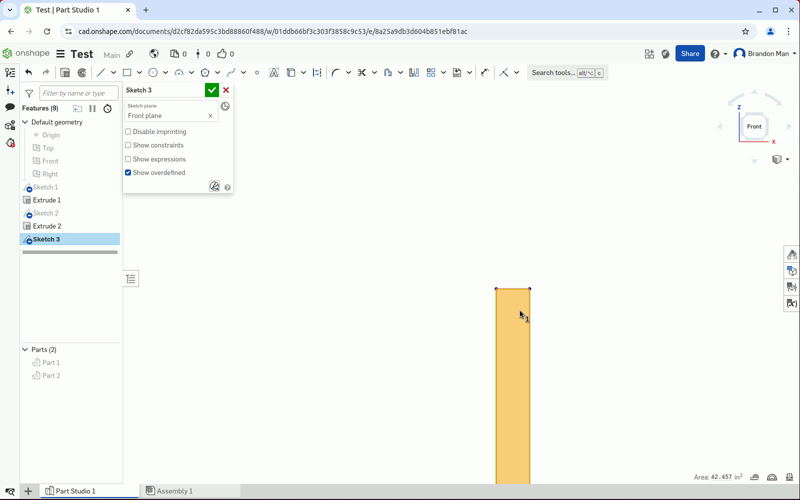
scroll(-6)
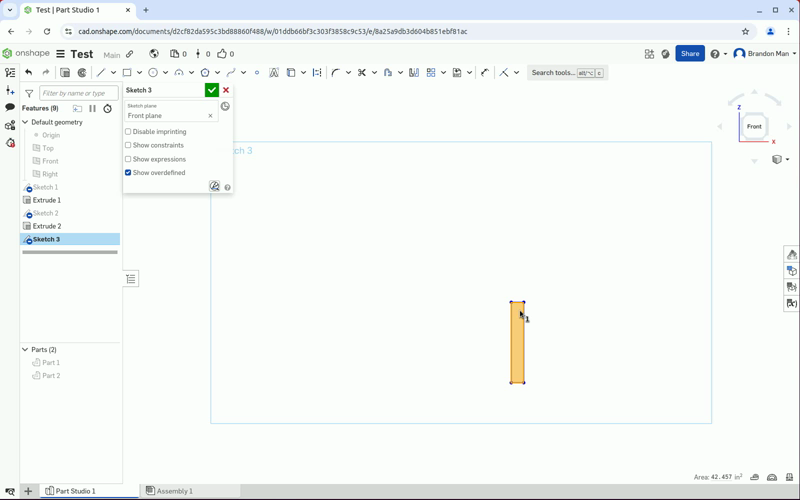
mouse_move(73, 352)
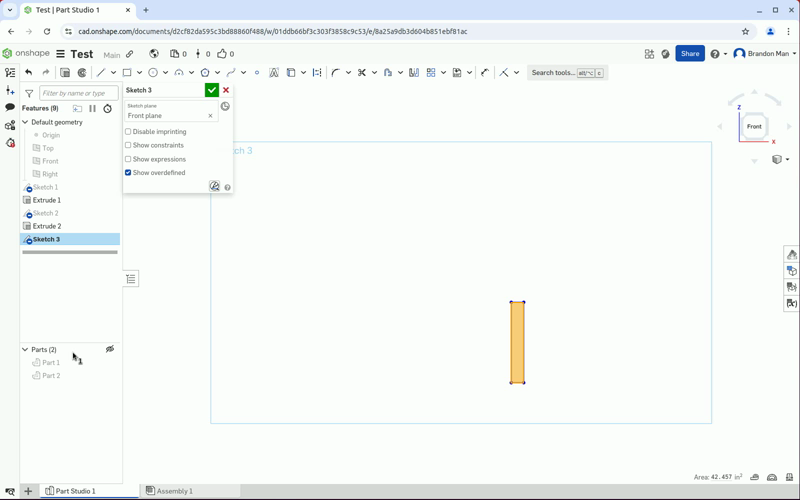
key(shift+y)
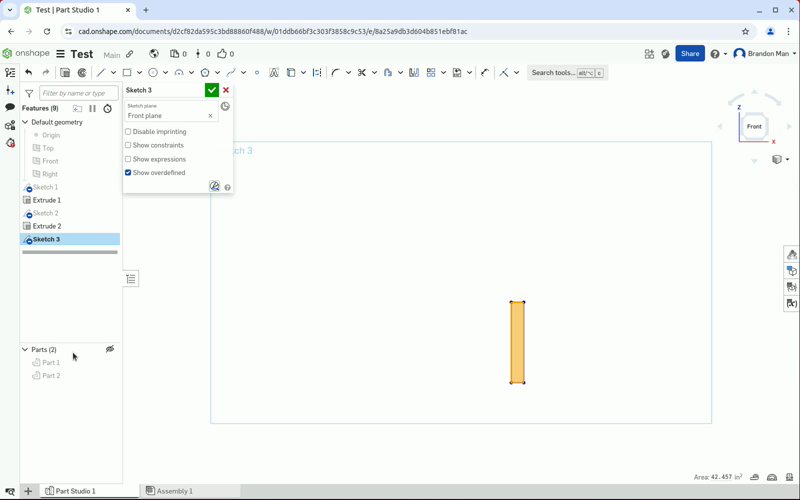
key(shift+e)
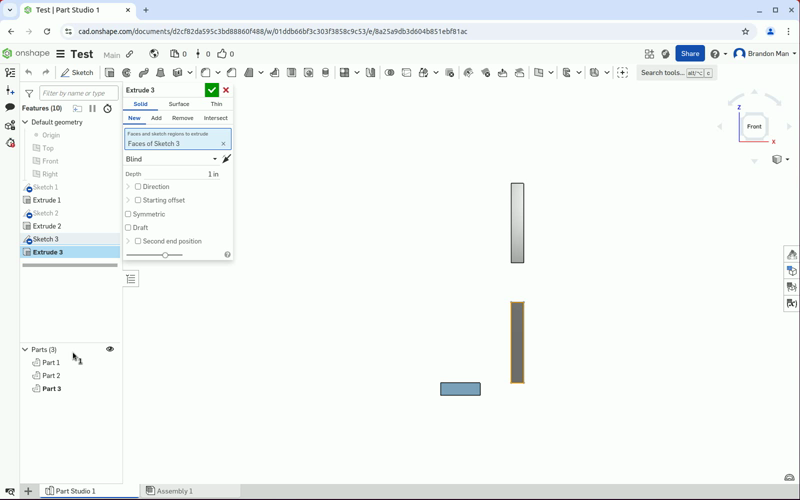
mouse_move(143, 106)
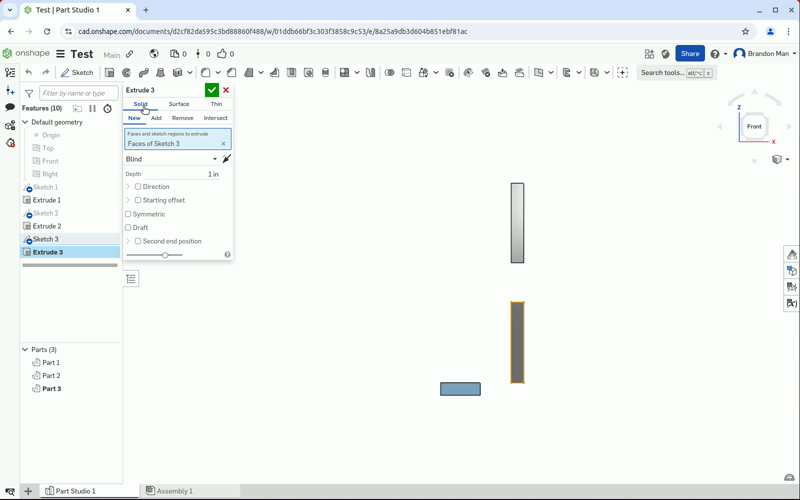
click(143, 106)
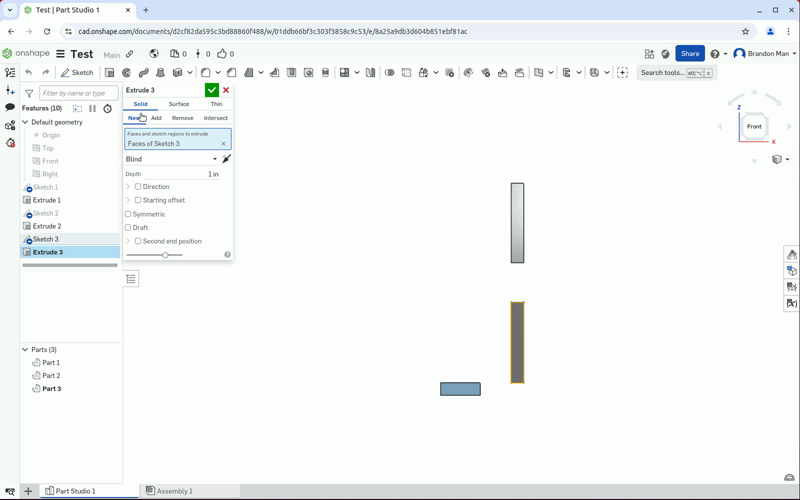
mouse_move(137, 120)
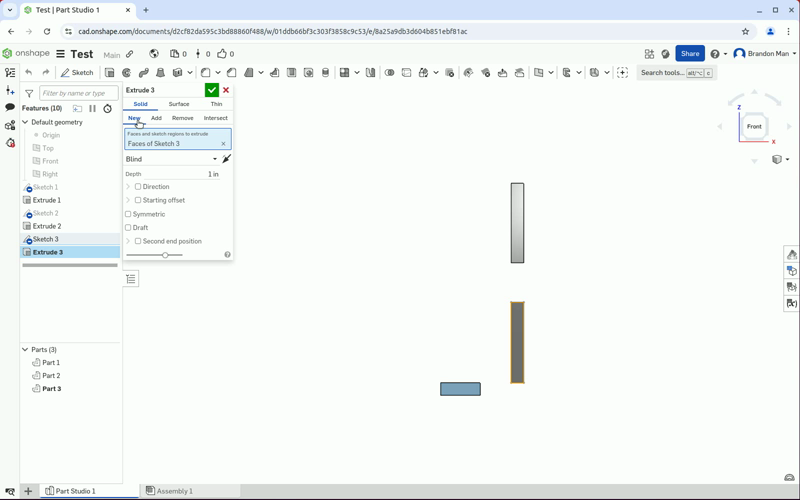
click(137, 120)
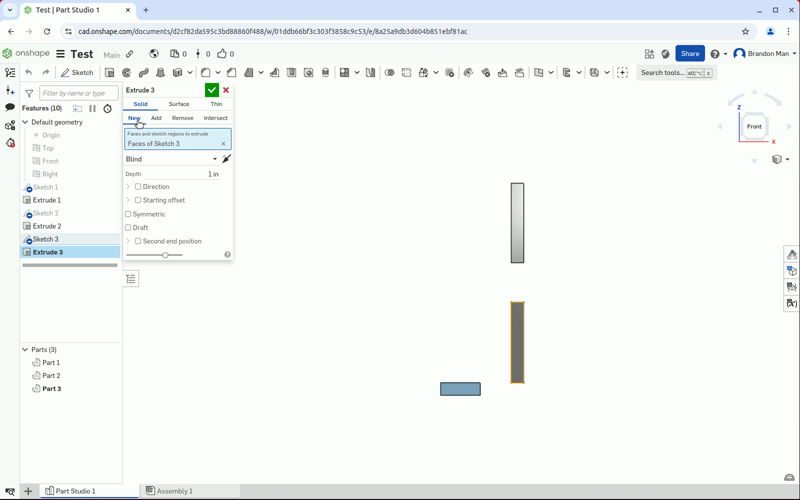
key(tab, 4)
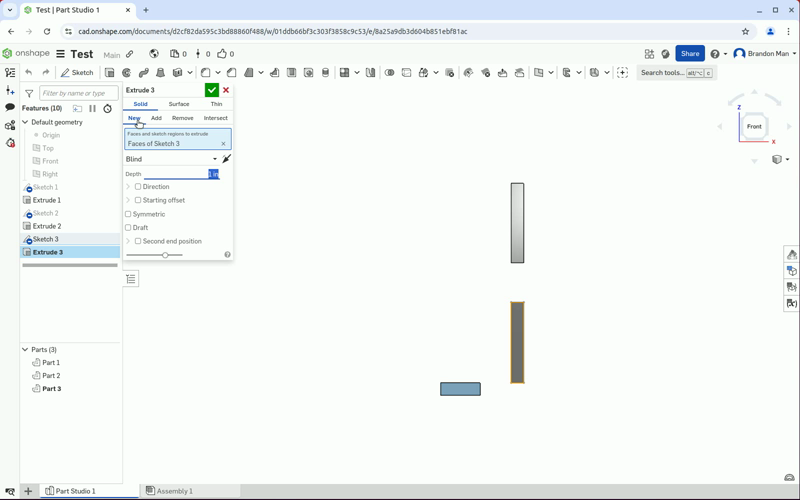
text(2.648)
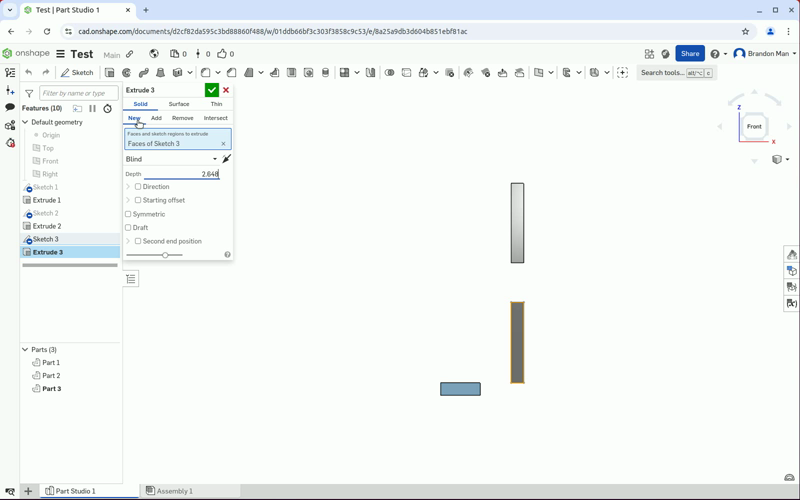
key(enter)
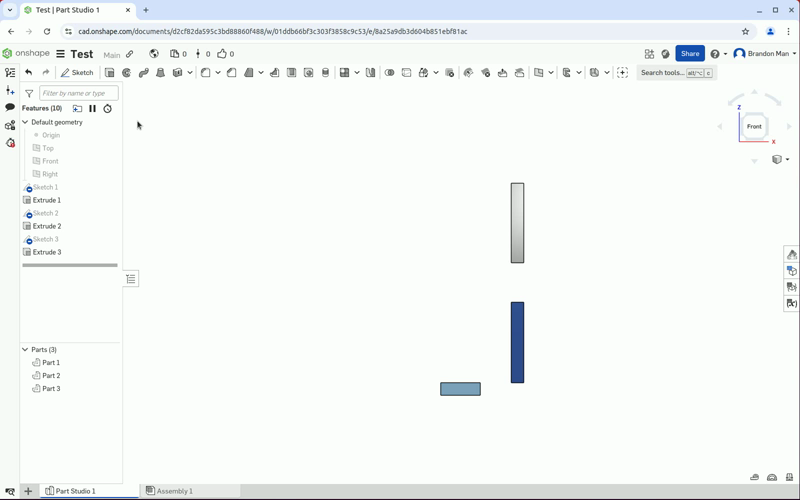
key(shift+h)
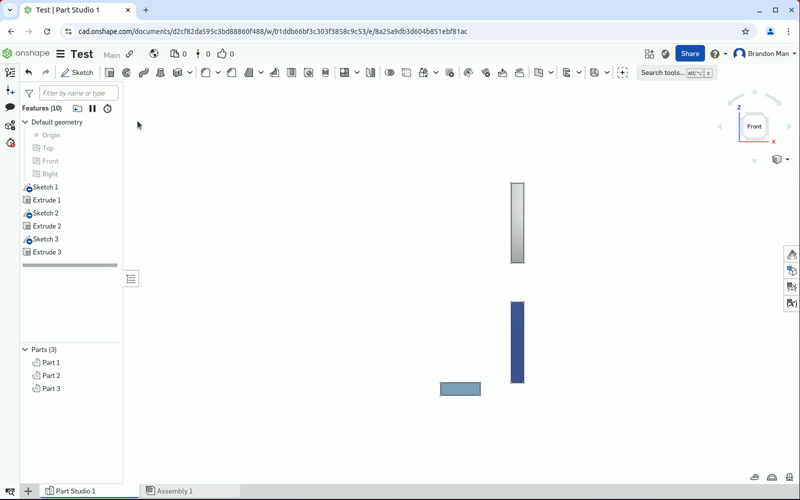
key(shift+h)
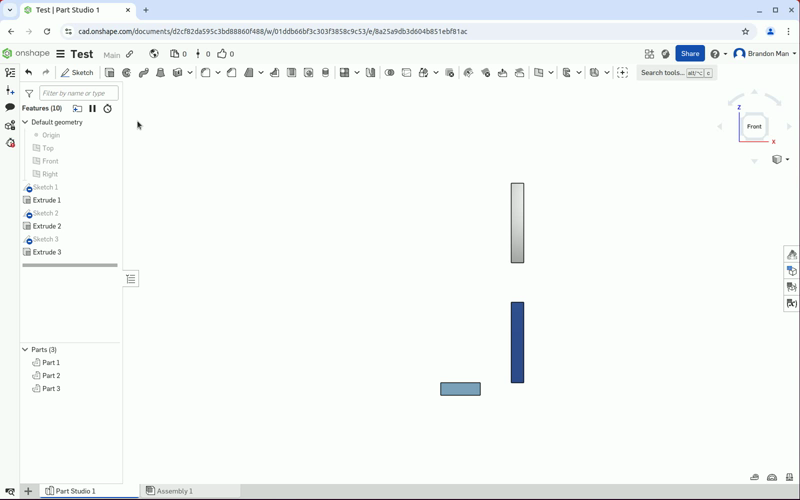
mouse_move(73, 189)
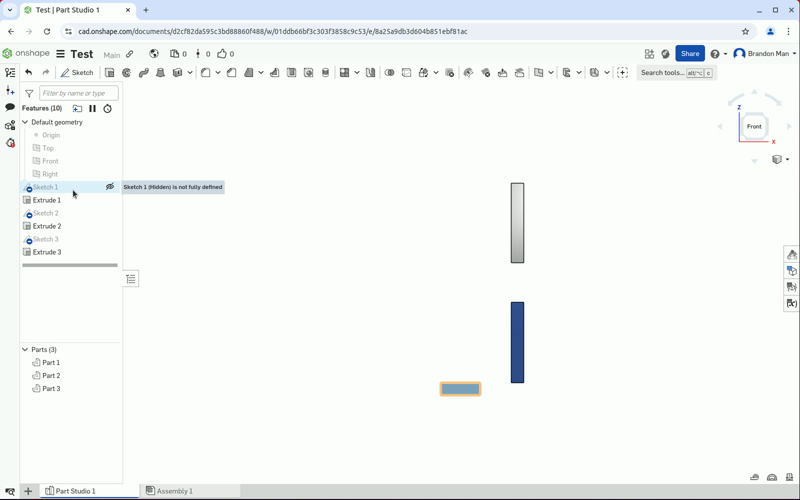
click(73, 189)
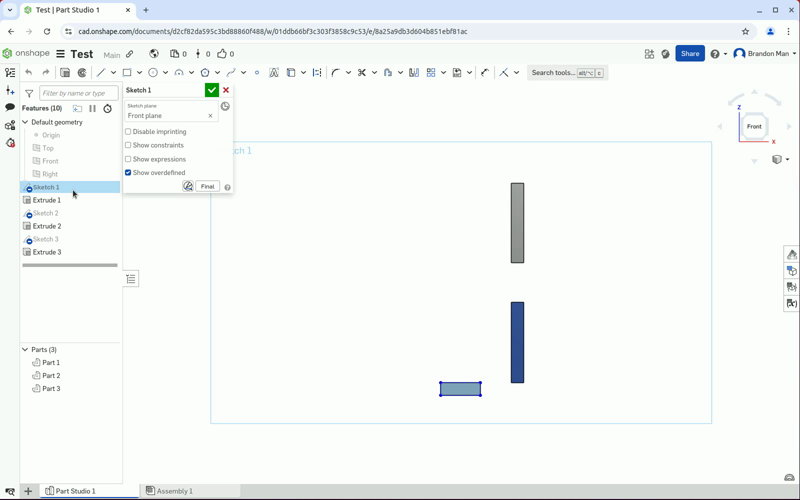
mouse_move(229, 92)
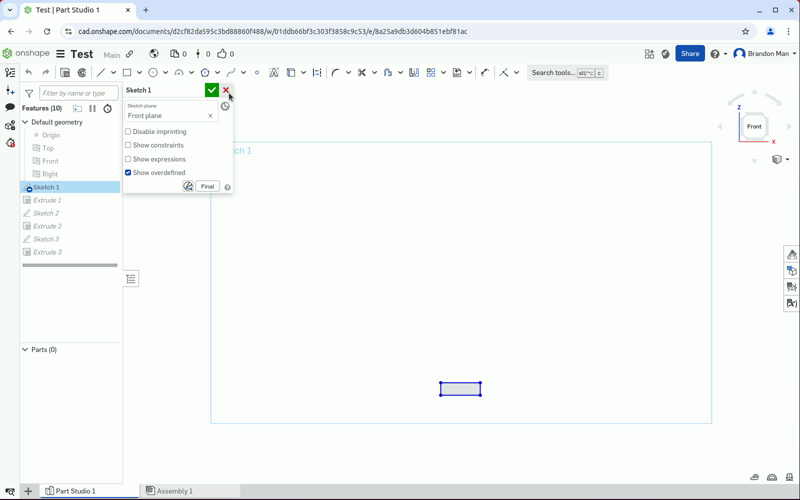
click(229, 92)
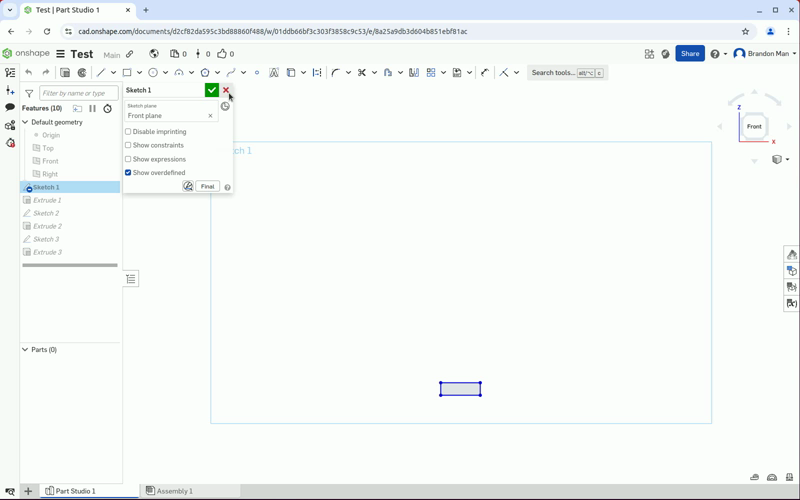
key(shift+s)
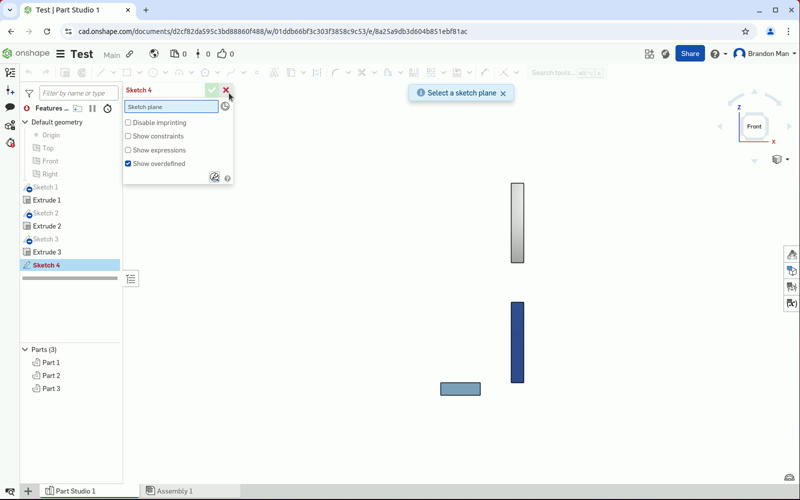
mouse_move(73, 163)
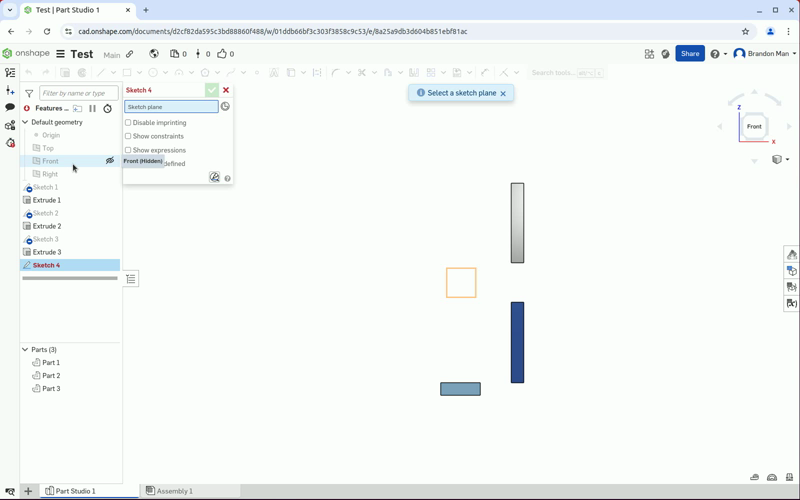
click(73, 163)
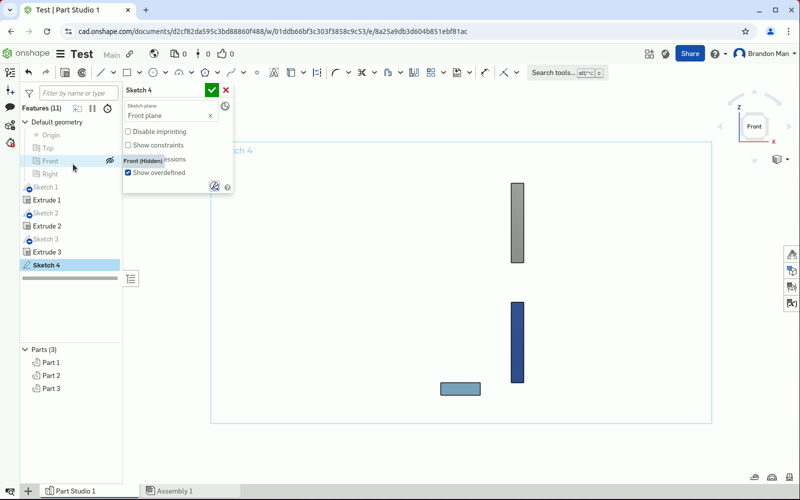
mouse_move(73, 352)
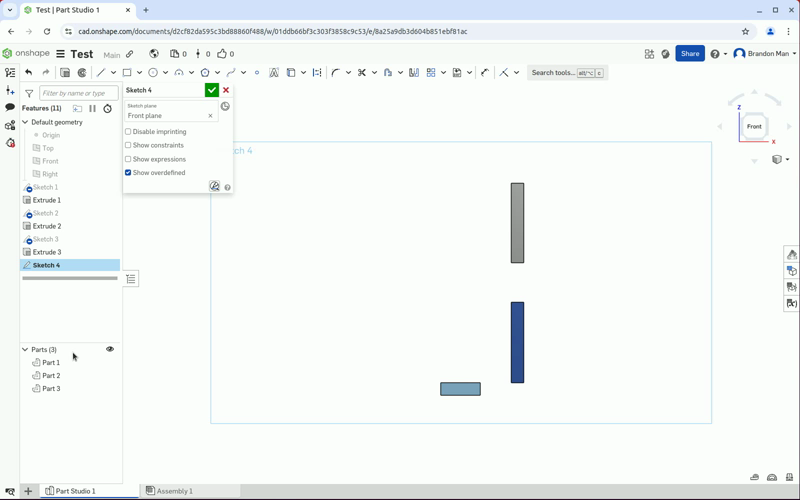
key(y)
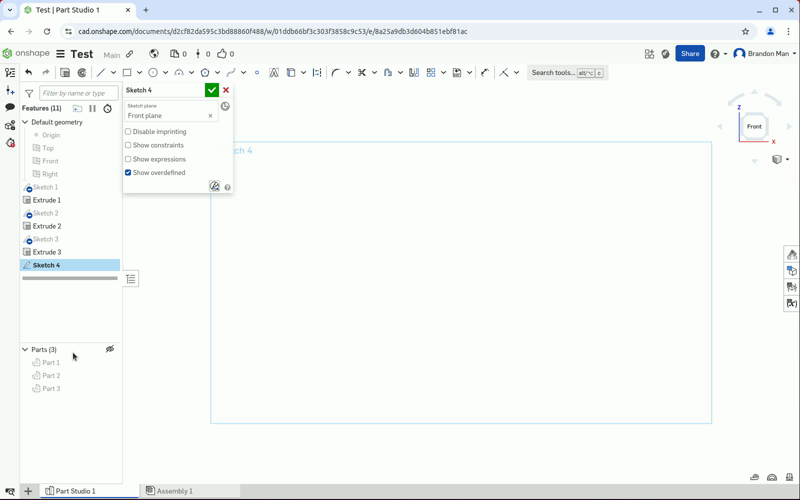
key(l)
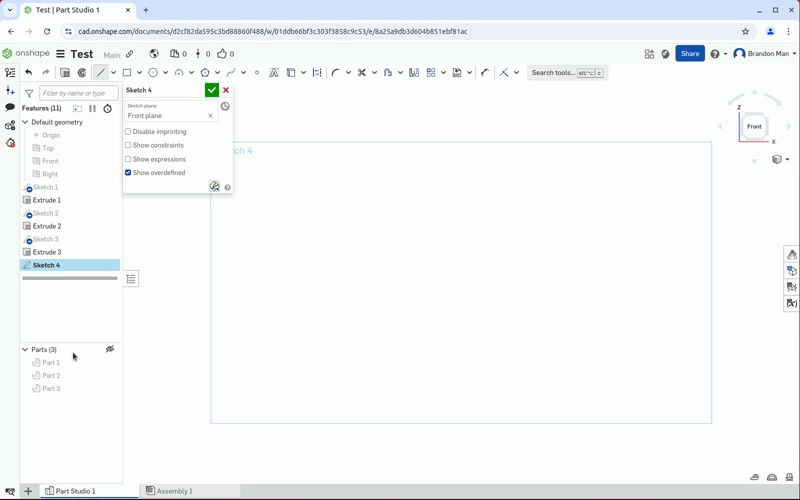
key_down(shift)
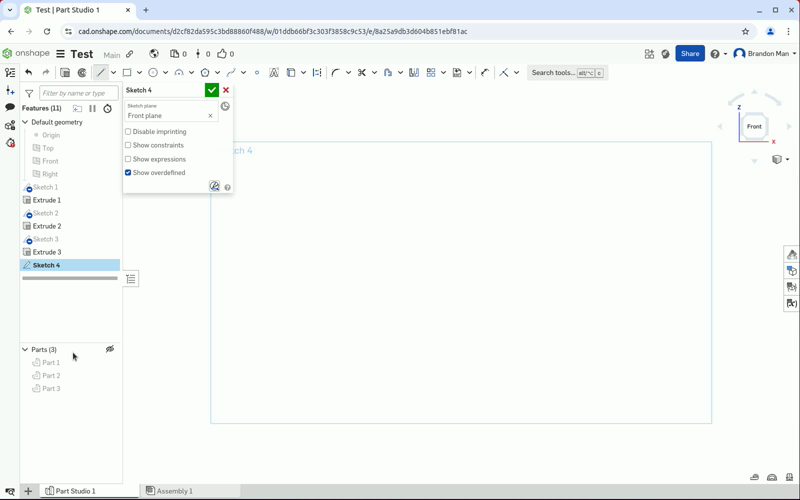
mouse_move(398, 382)
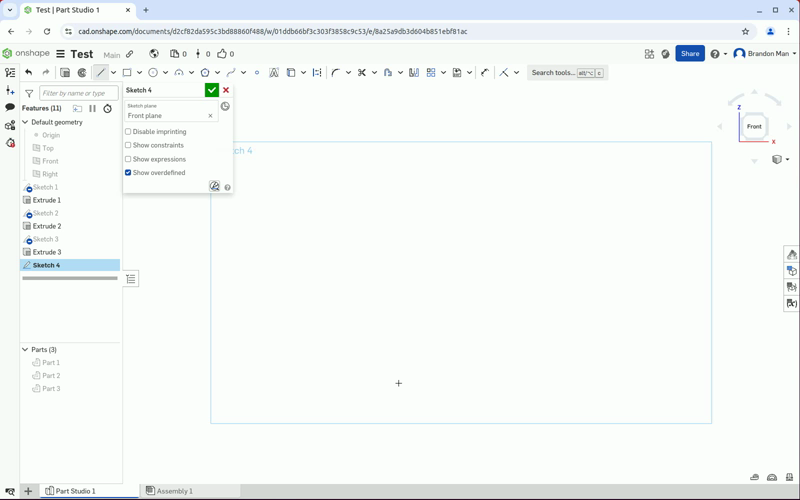
click(398, 382)
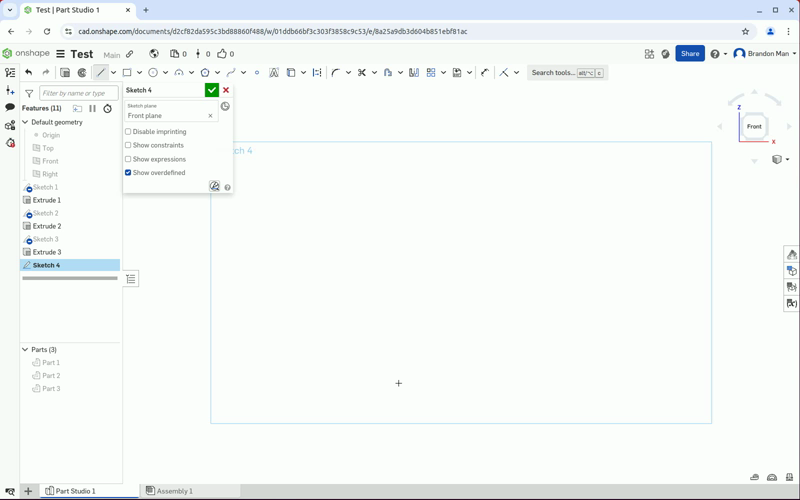
key_up(shift)
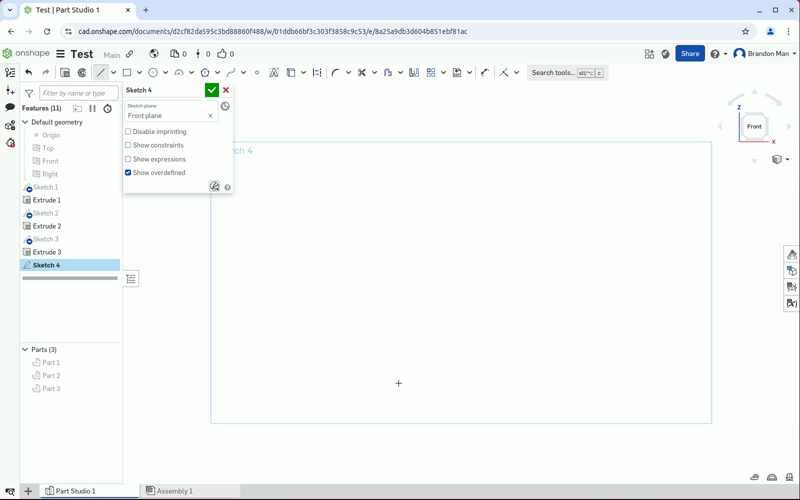
key_down(shift)
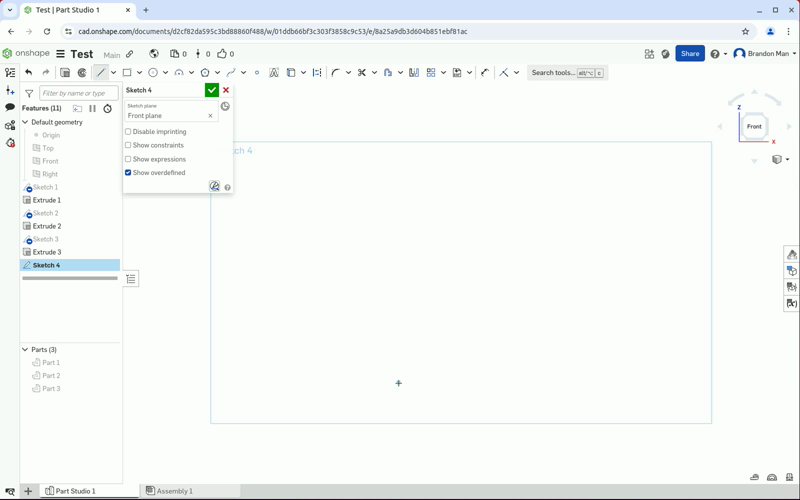
mouse_move(428, 382)
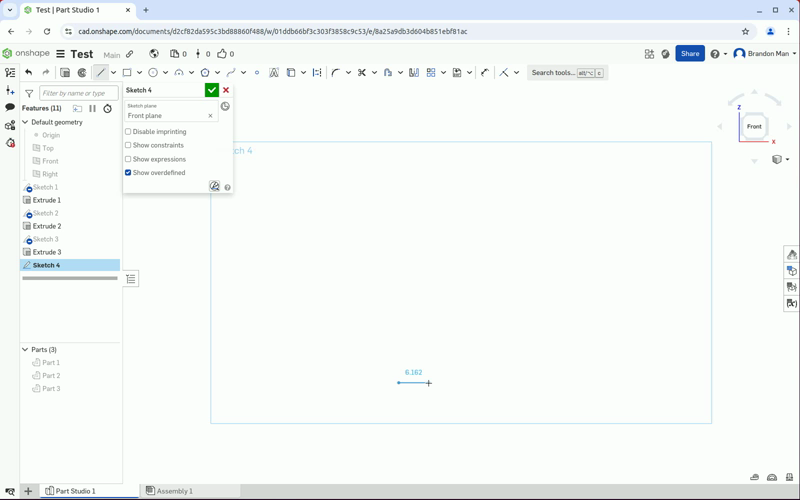
mouse_move(411, 382)
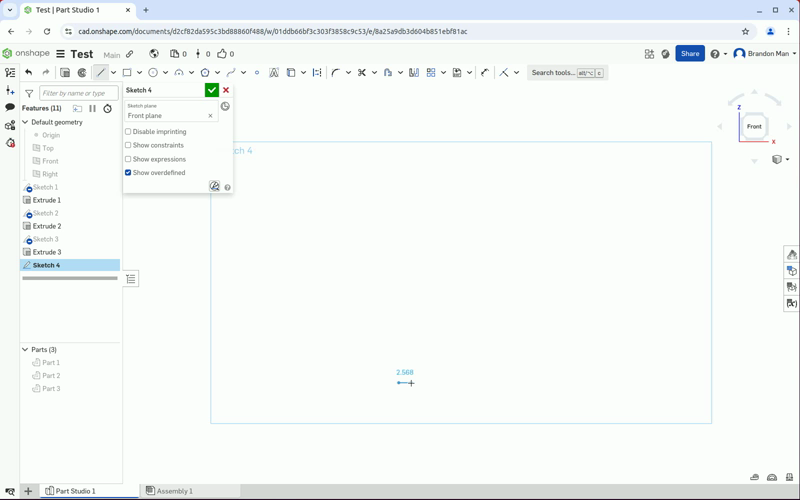
click(411, 382)
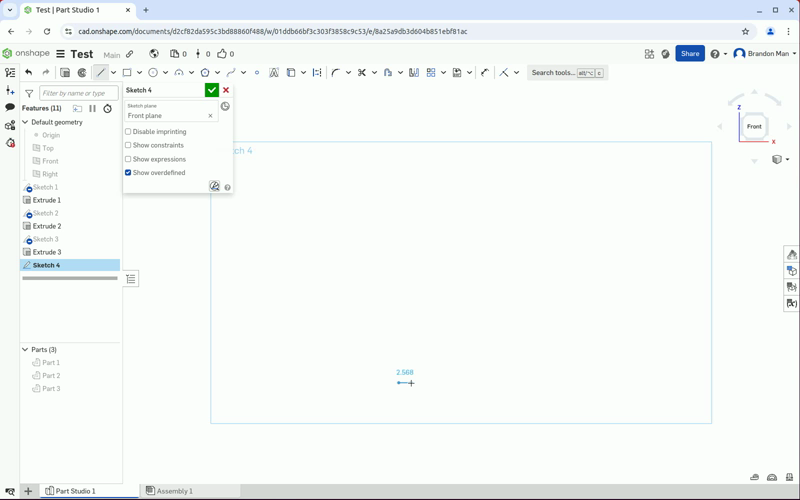
key_up(shift)
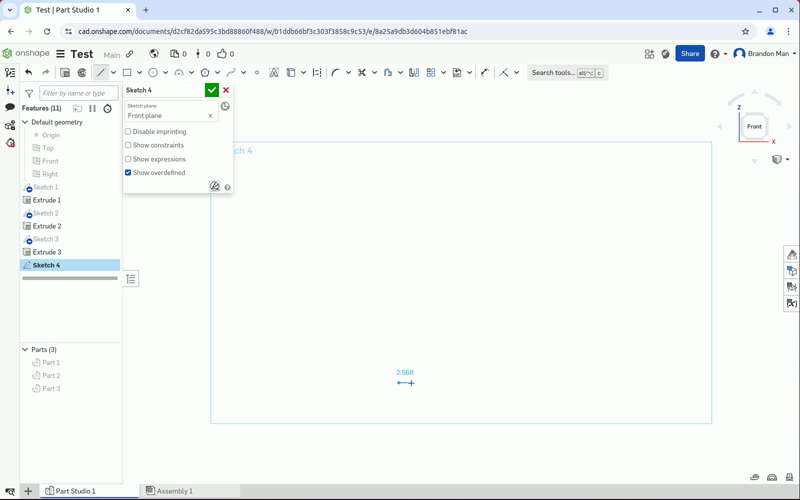
key_down(shift)
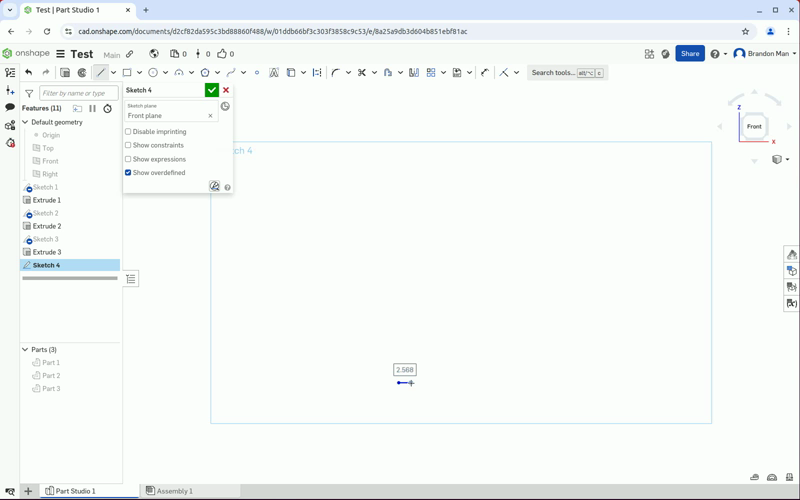
mouse_move(411, 302)
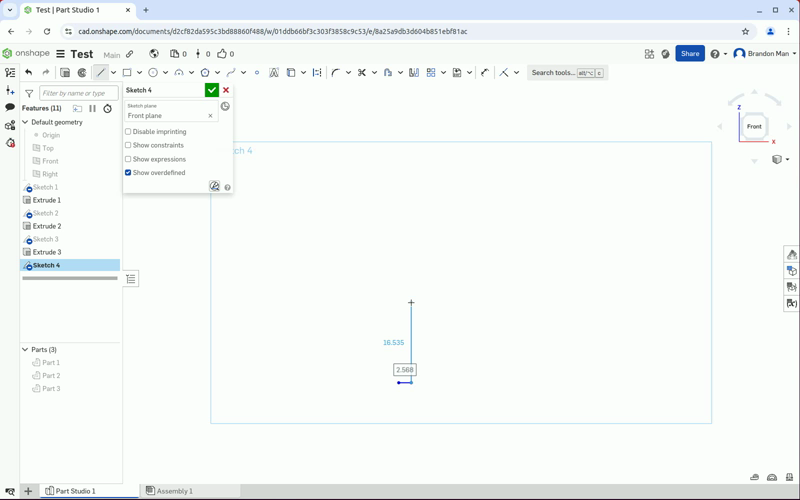
click(411, 302)
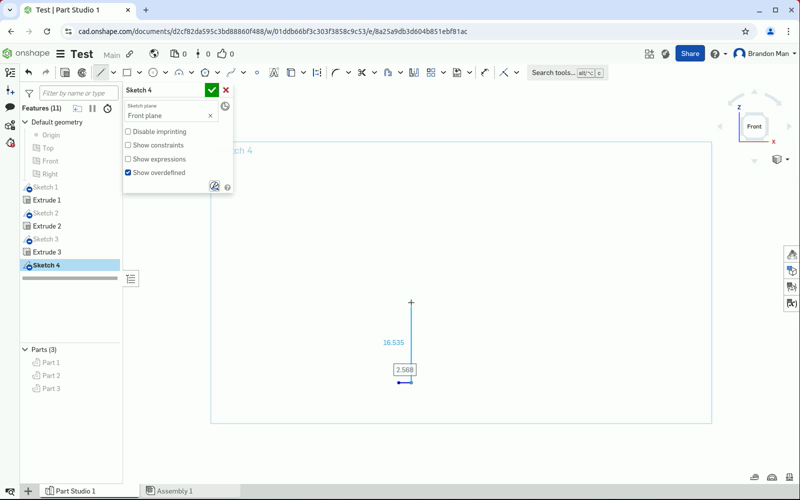
key_up(shift)
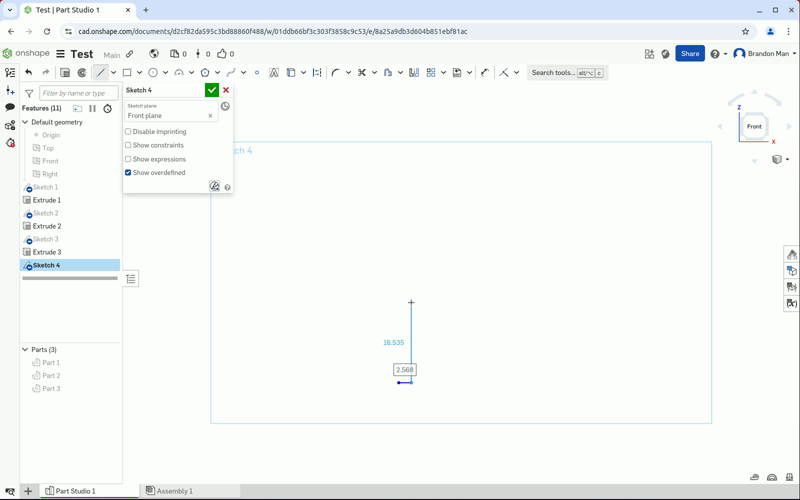
key_down(shift)
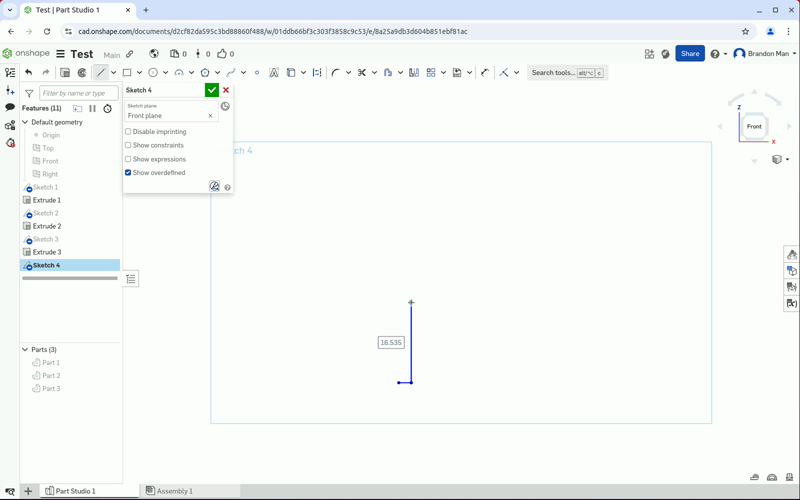
mouse_move(441, 302)
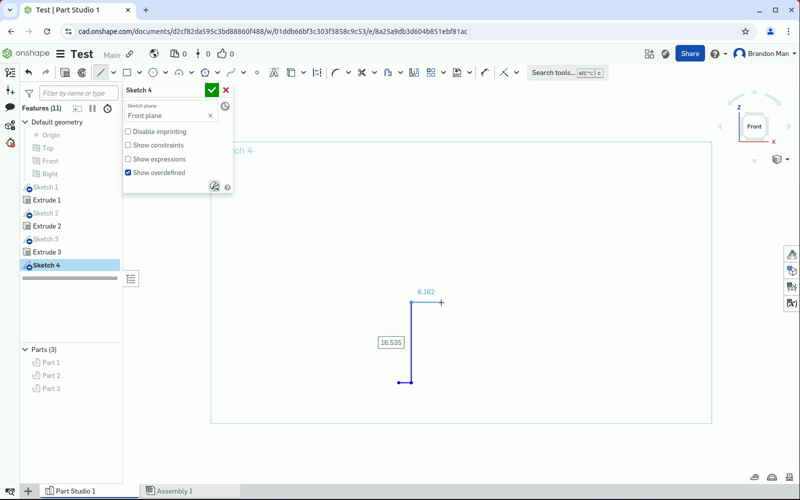
mouse_move(398, 302)
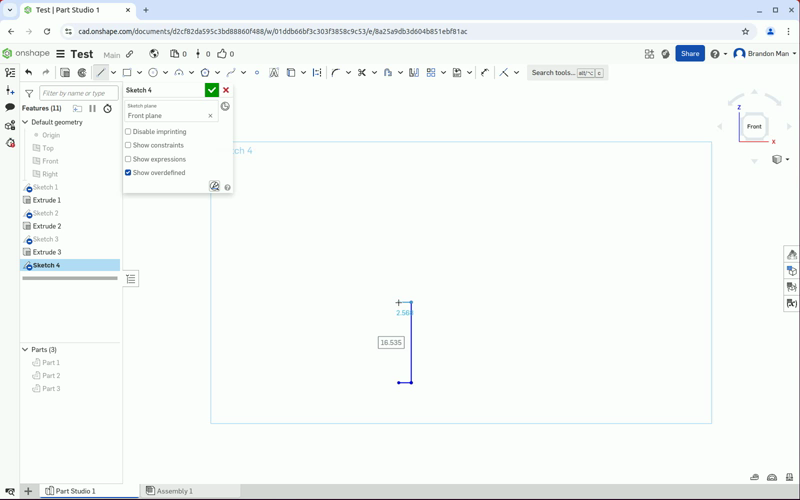
click(398, 302)
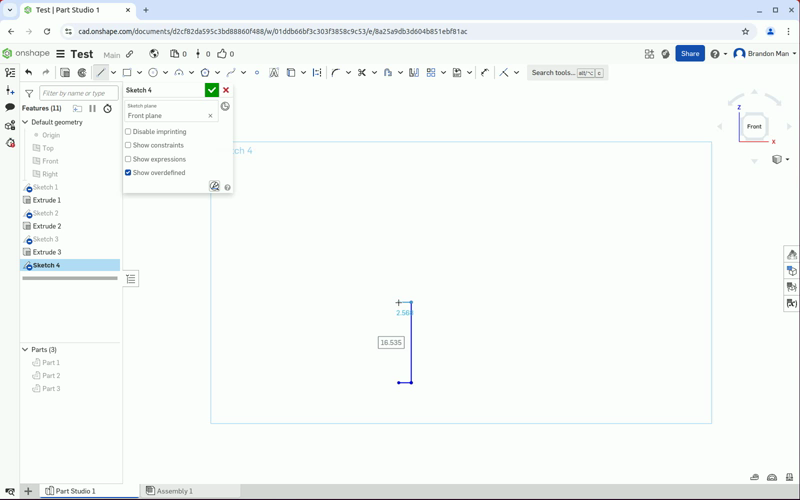
key_up(shift)
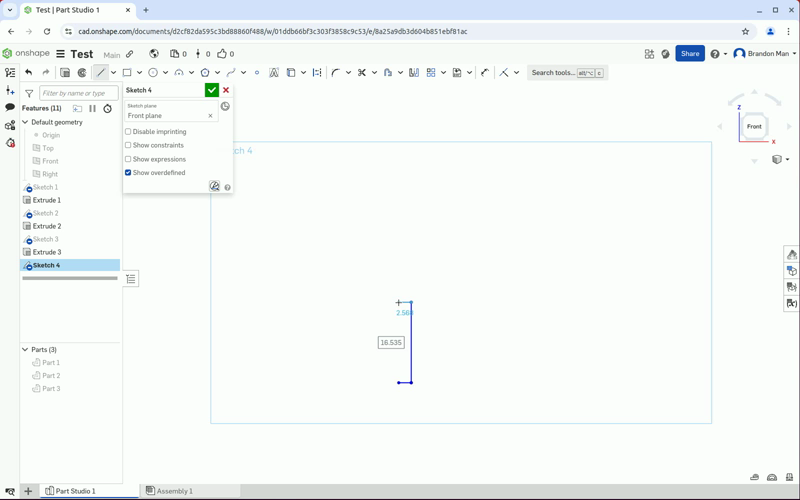
key_down(shift)
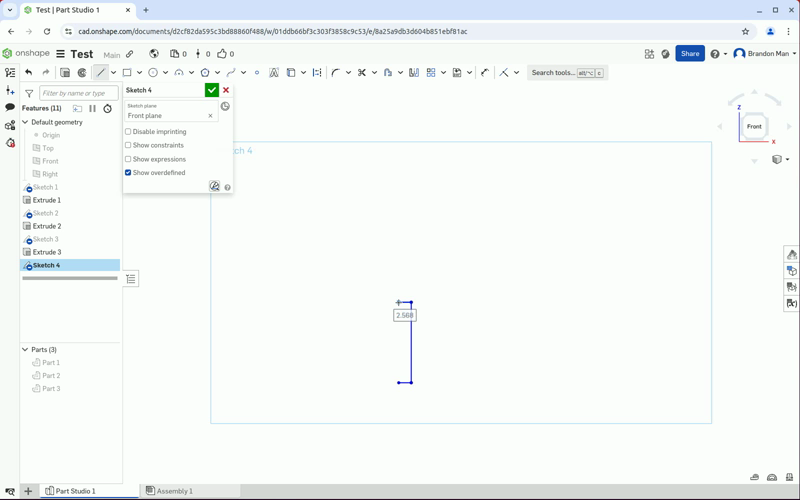
mouse_move(398, 382)
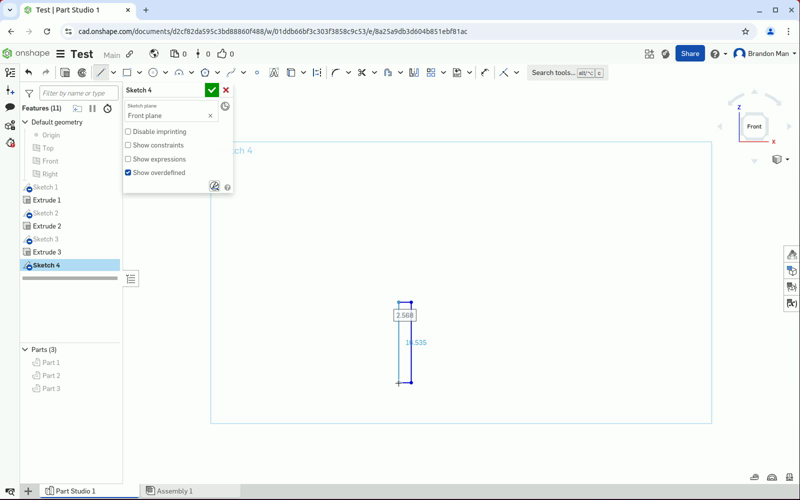
key_up(shift)
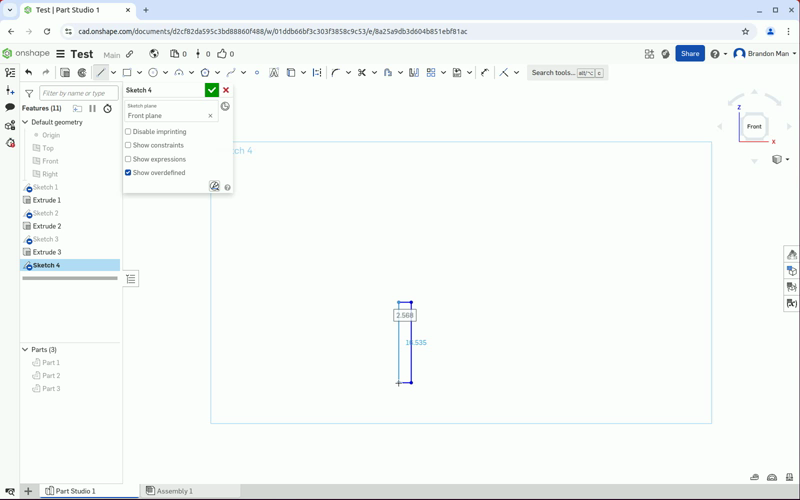
click(398, 382)
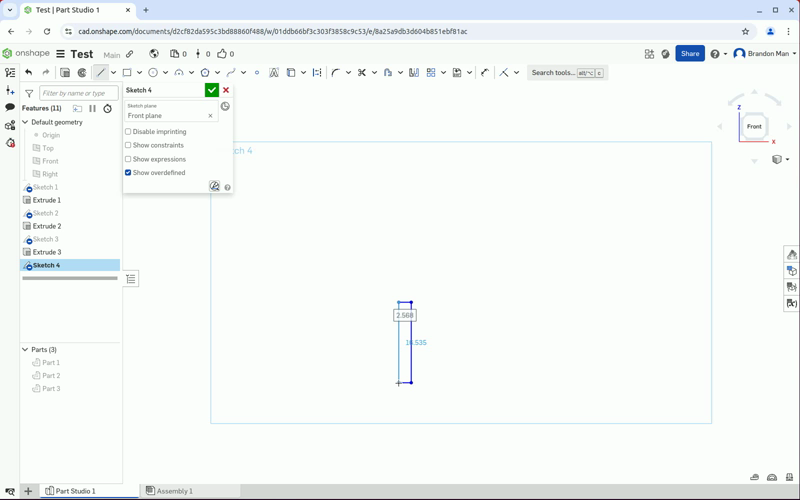
key(esc)
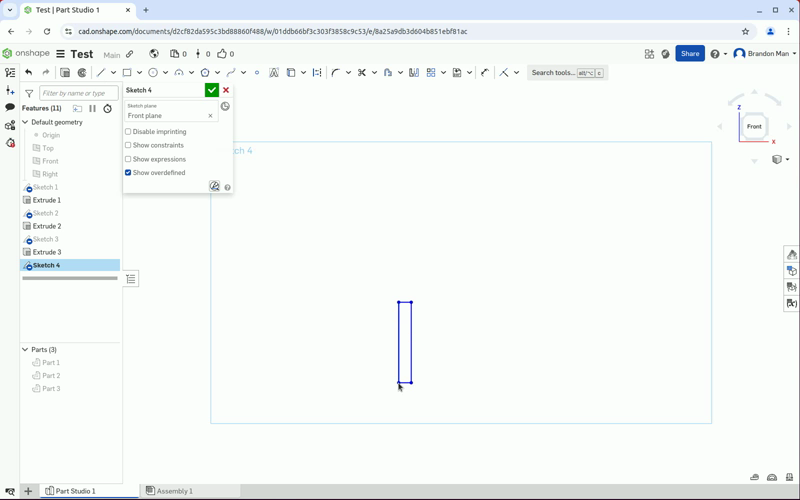
mouse_move(406, 307)
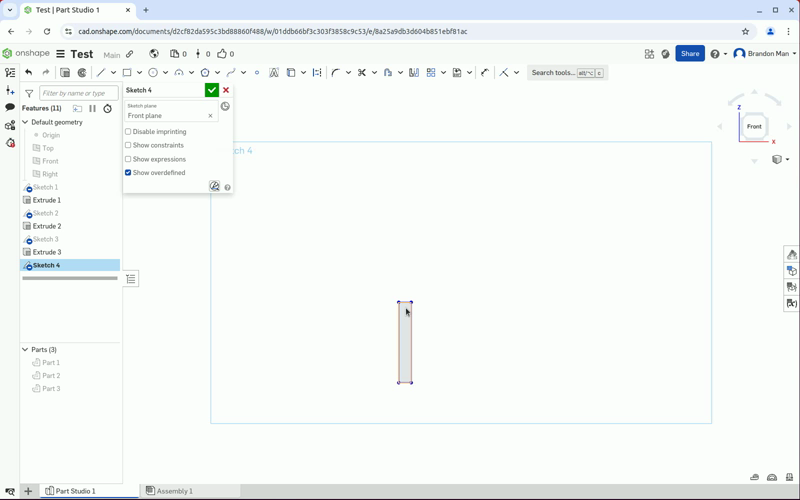
scroll(6)
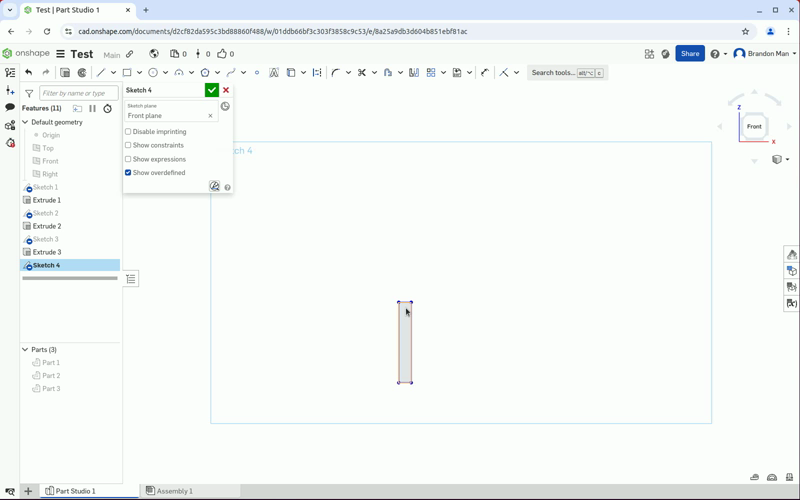
scroll(6)
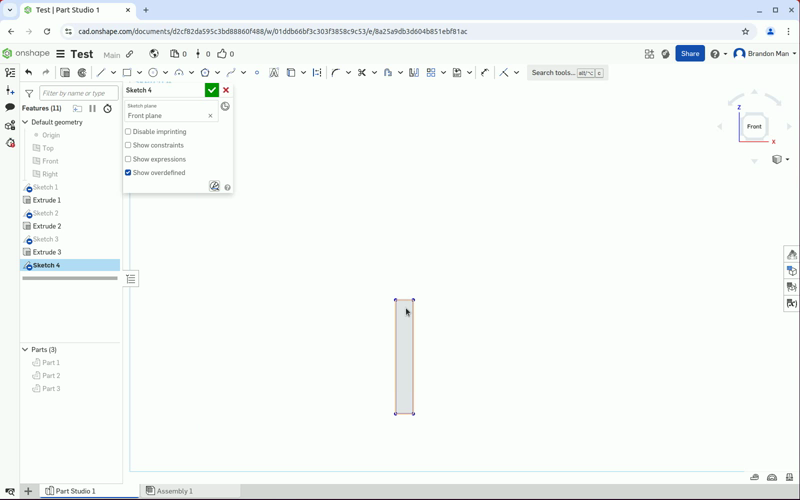
scroll(6)
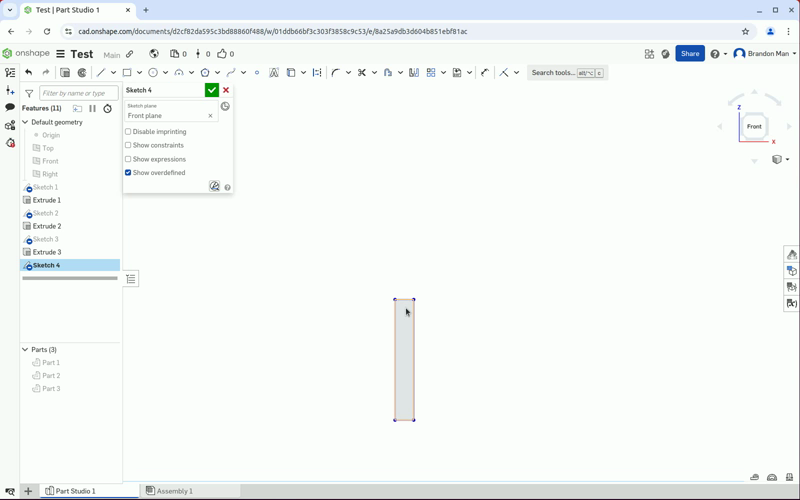
scroll(6)
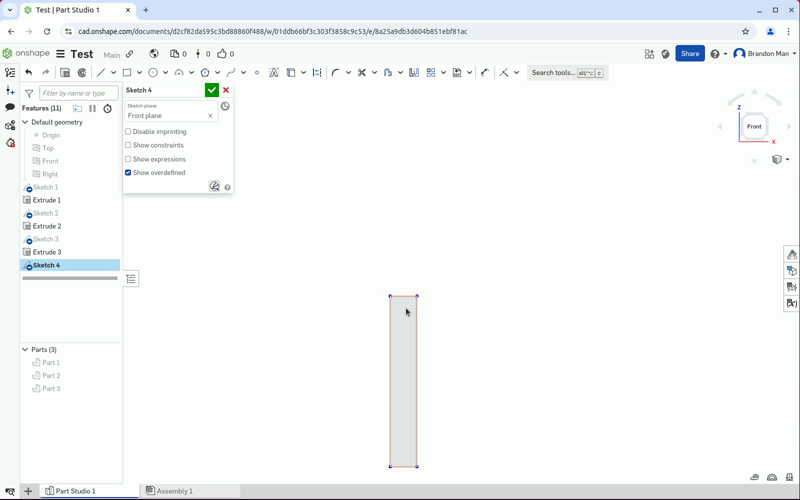
scroll(6)
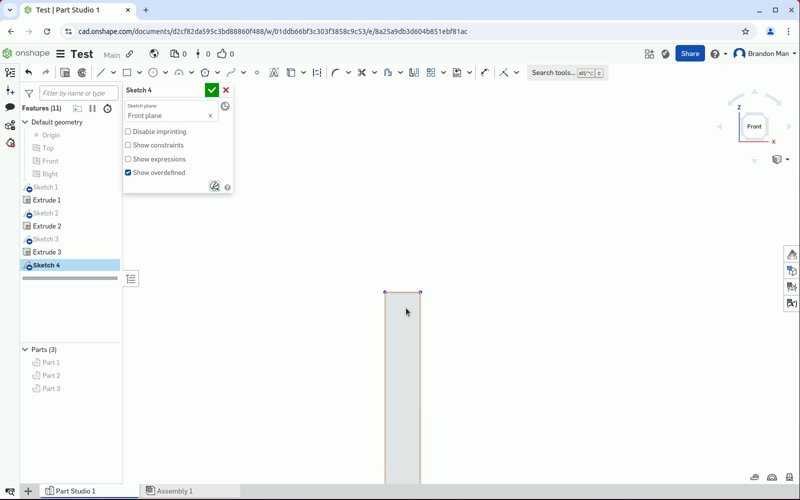
scroll(6)
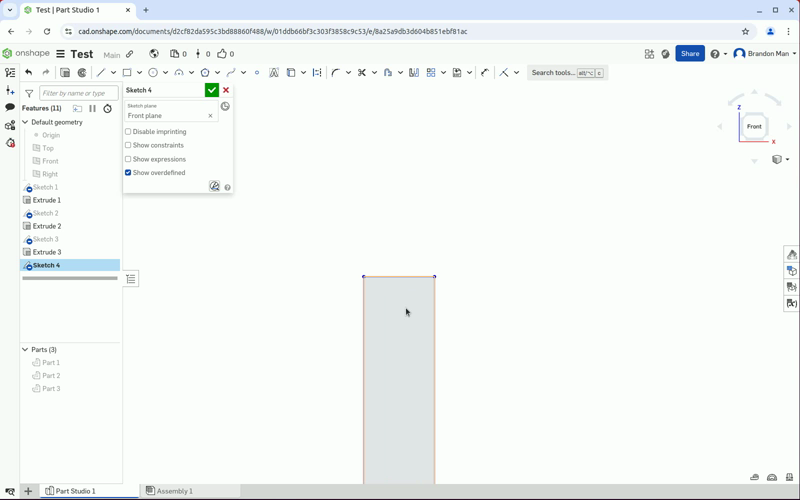
scroll(6)
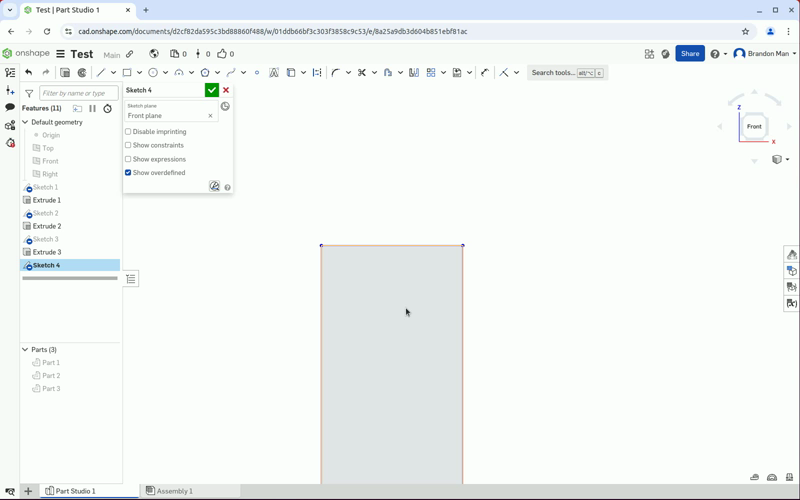
click(406, 307)
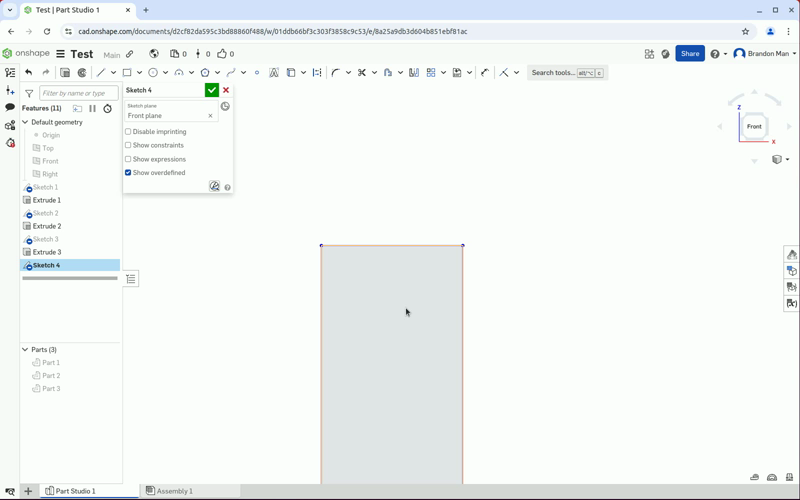
scroll(-6)
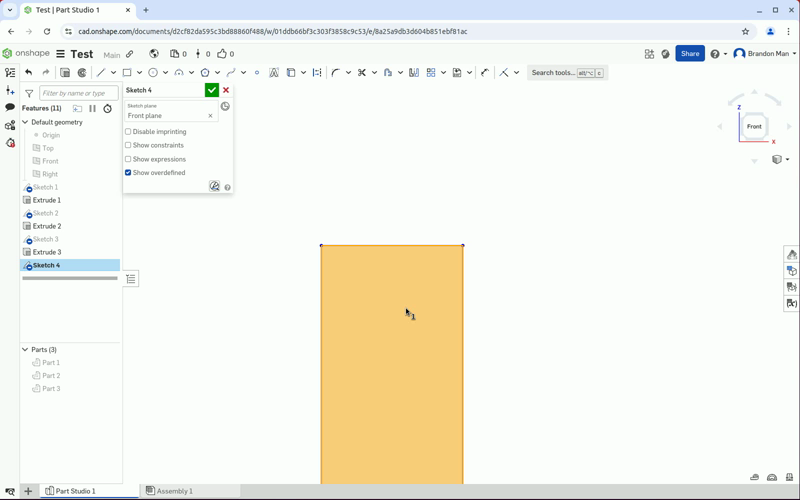
scroll(-6)
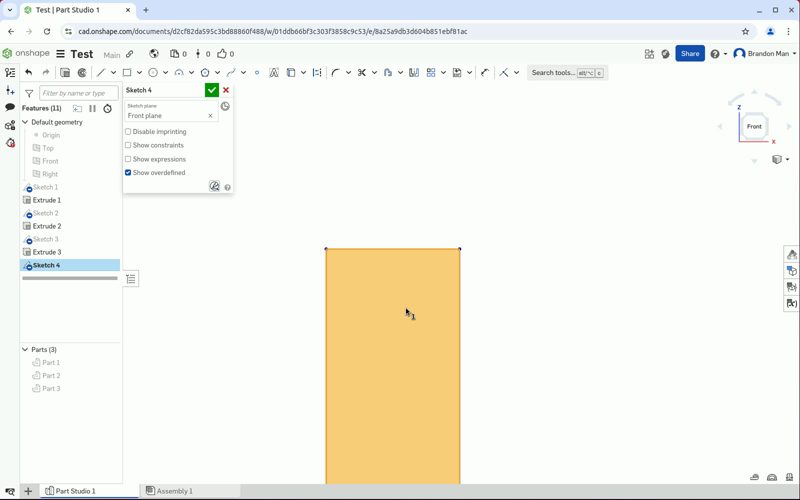
scroll(-6)
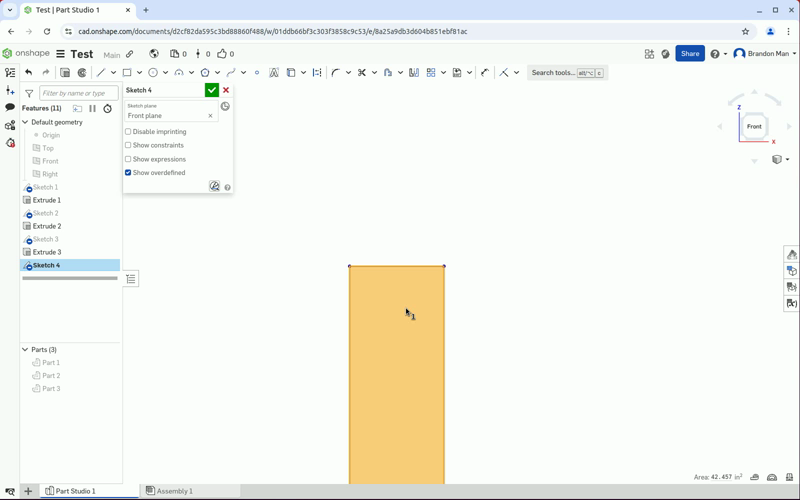
scroll(-6)
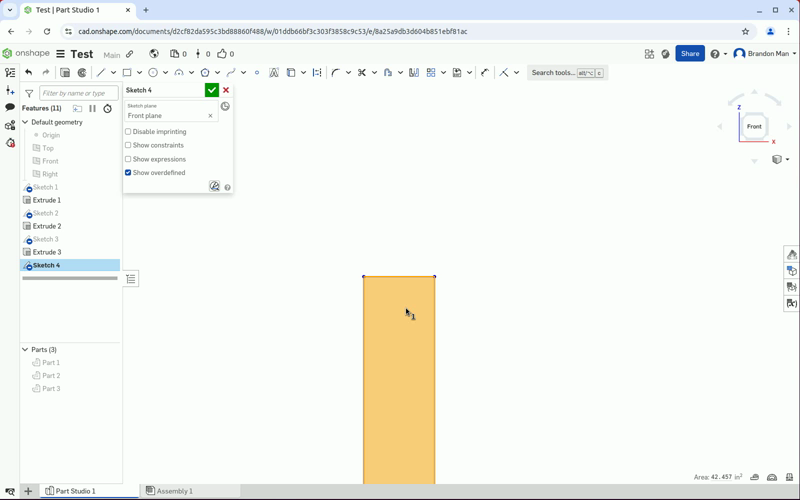
scroll(-6)
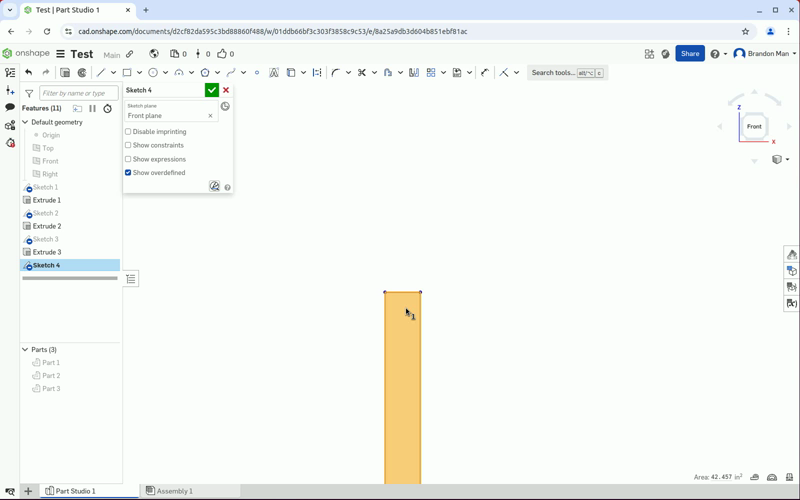
scroll(-6)
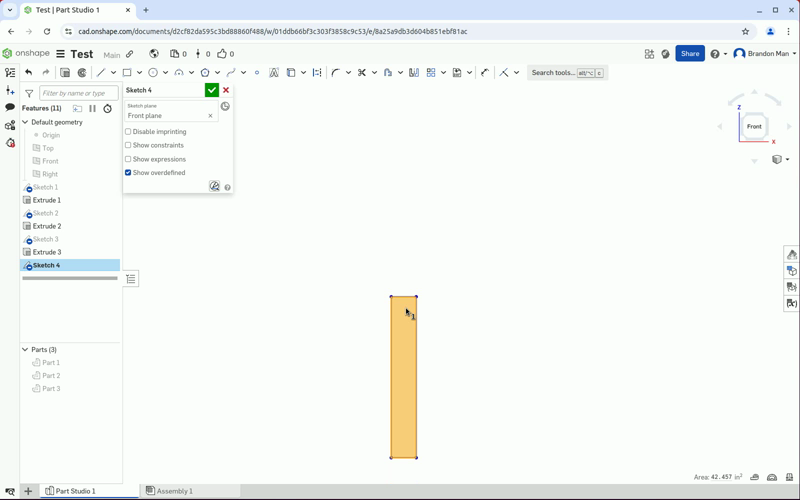
scroll(-6)
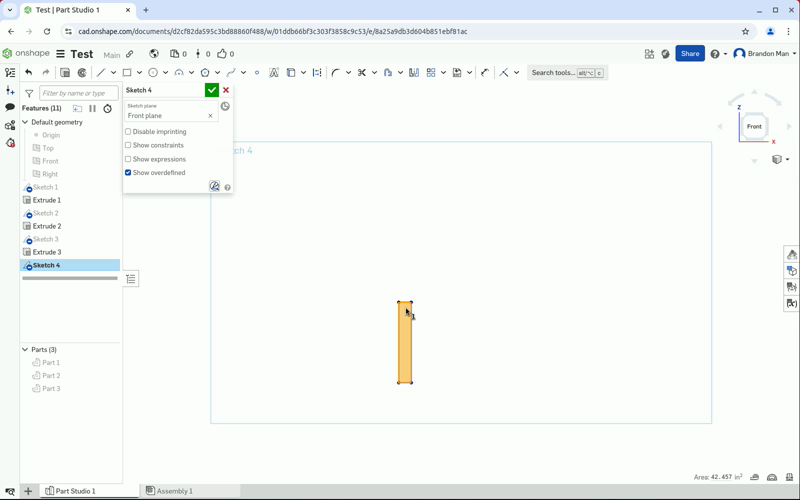
mouse_move(73, 352)
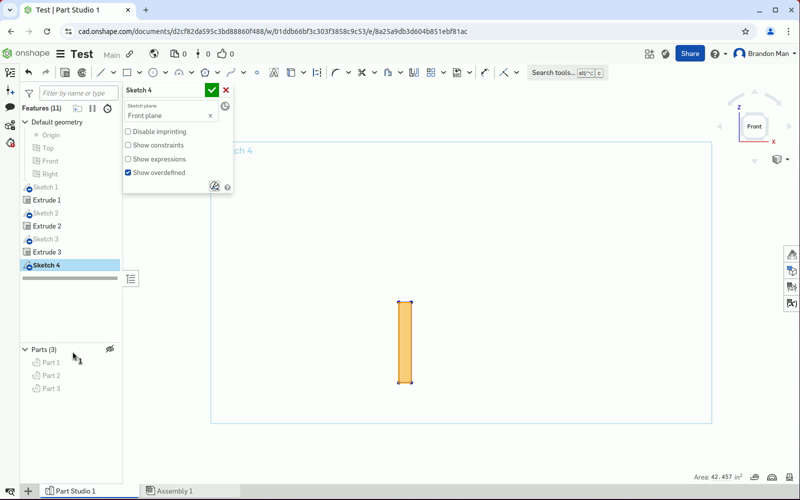
key(shift+y)
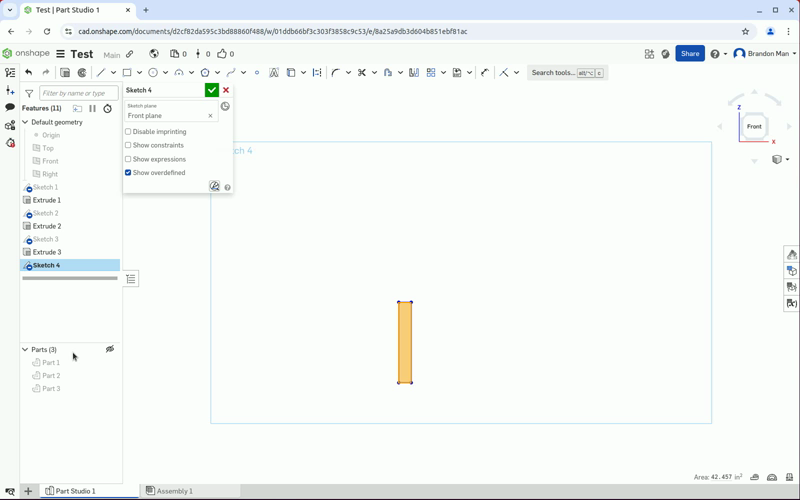
key(shift+e)
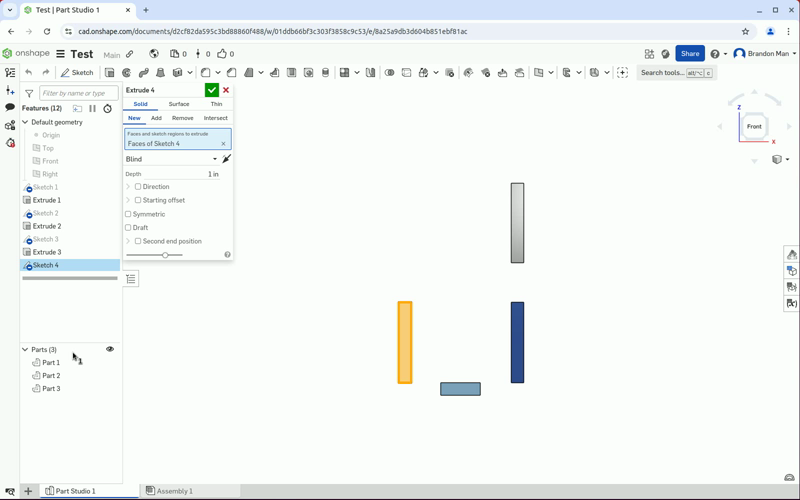
mouse_move(143, 106)
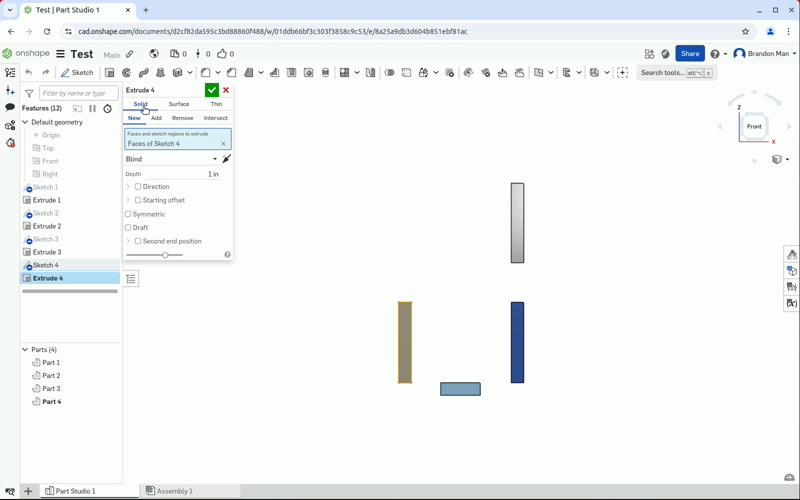
click(143, 106)
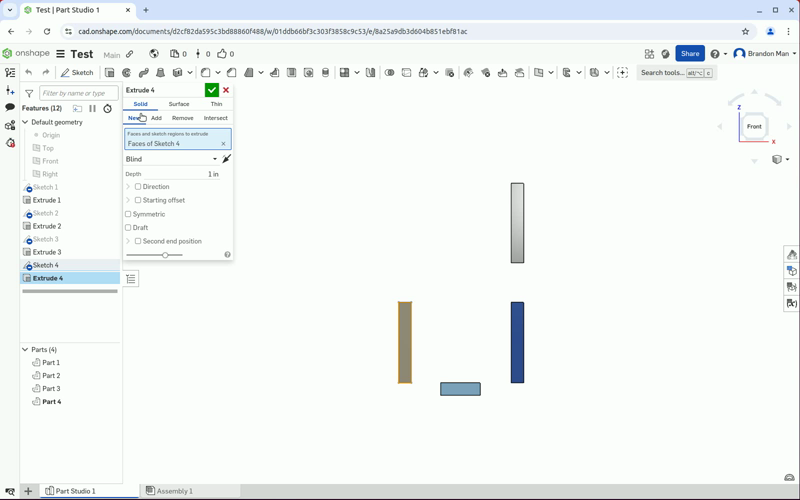
mouse_move(137, 120)
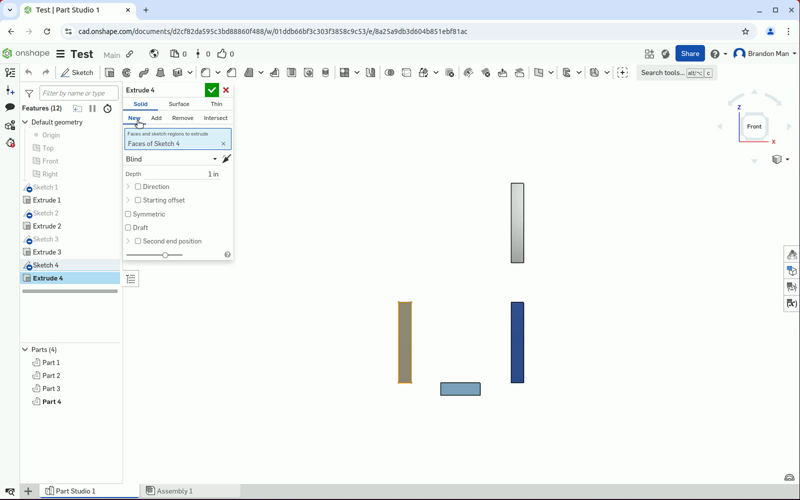
click(137, 120)
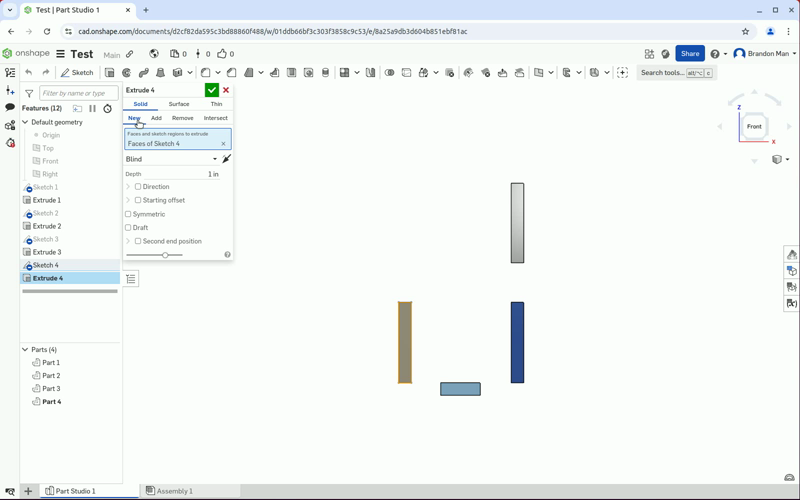
key(tab, 4)
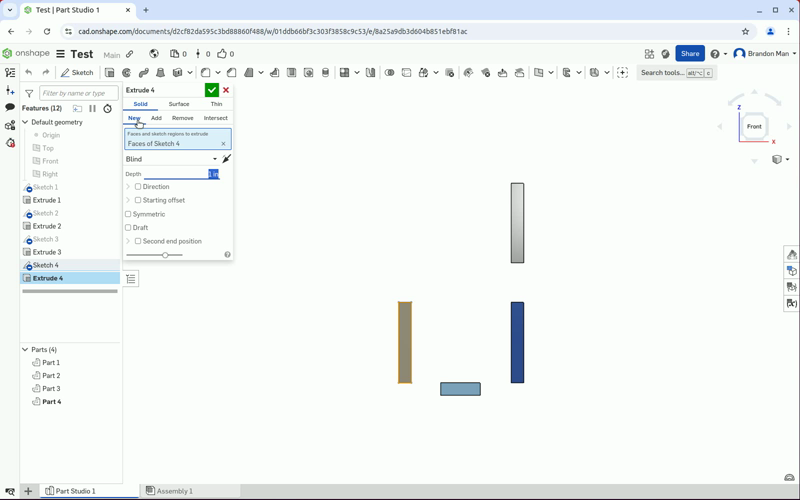
text(2.648)
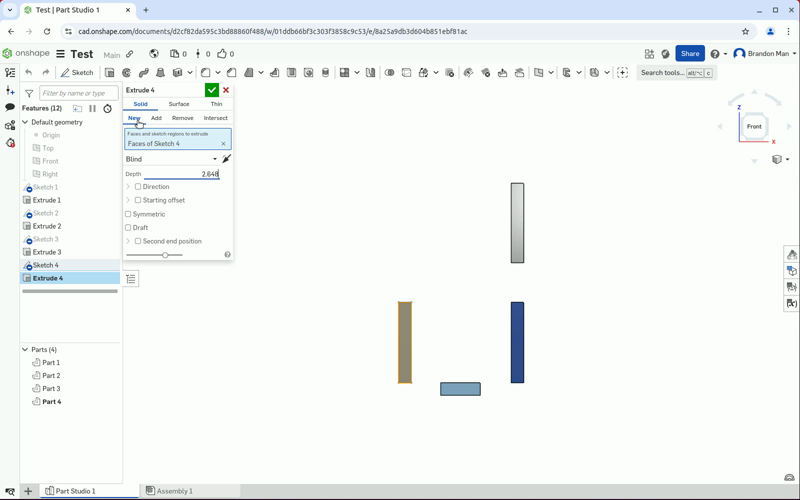
key(enter)
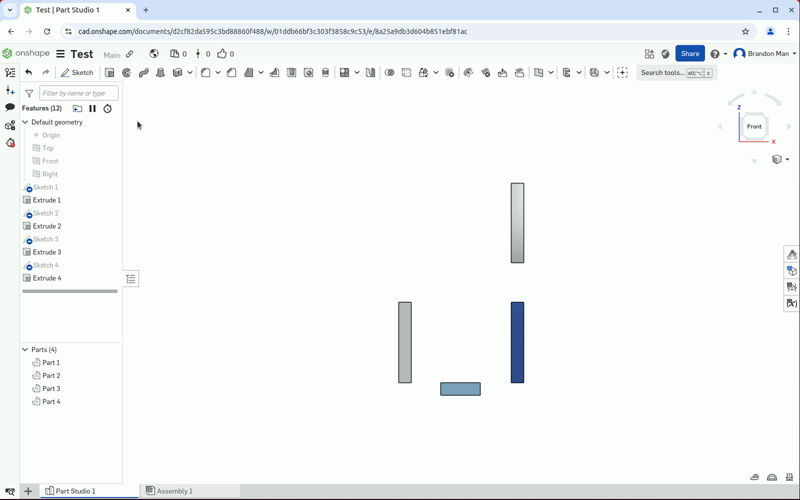
key(shift+h)
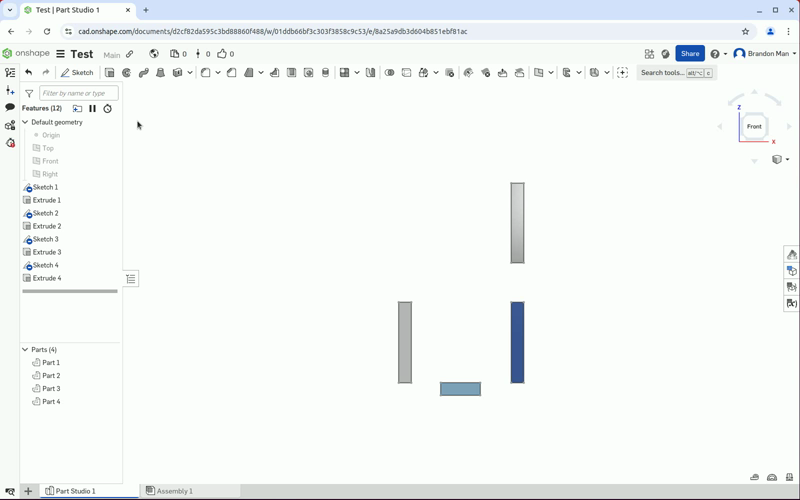
key(shift+h)
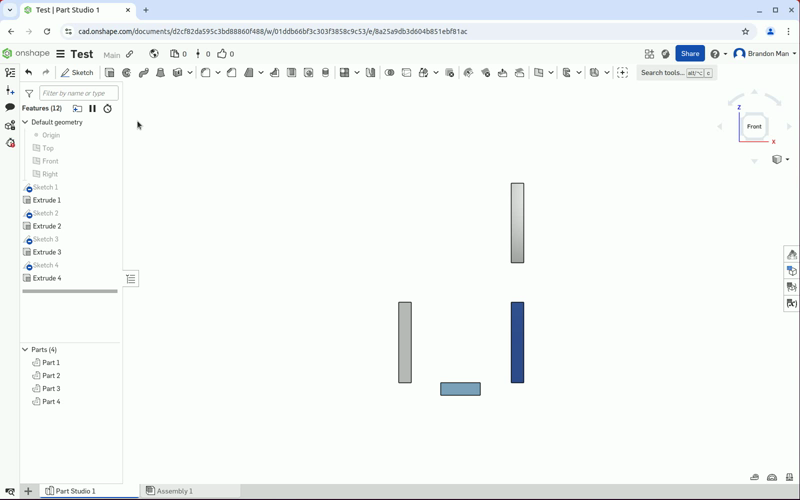
mouse_move(73, 189)
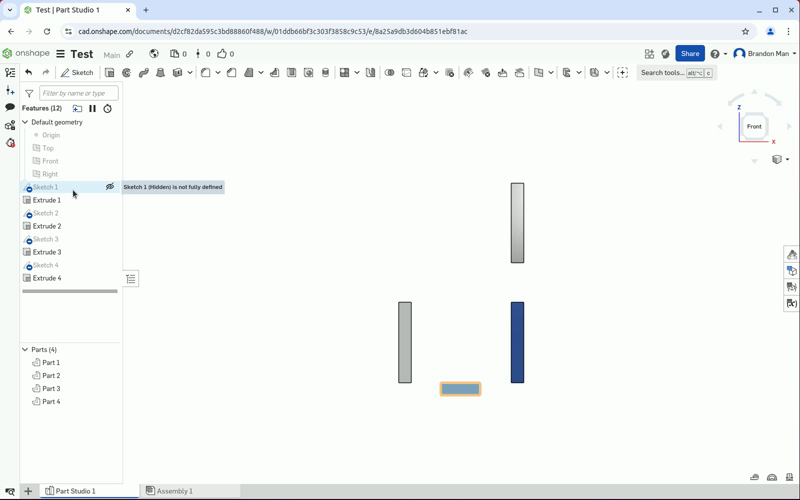
click(73, 189)
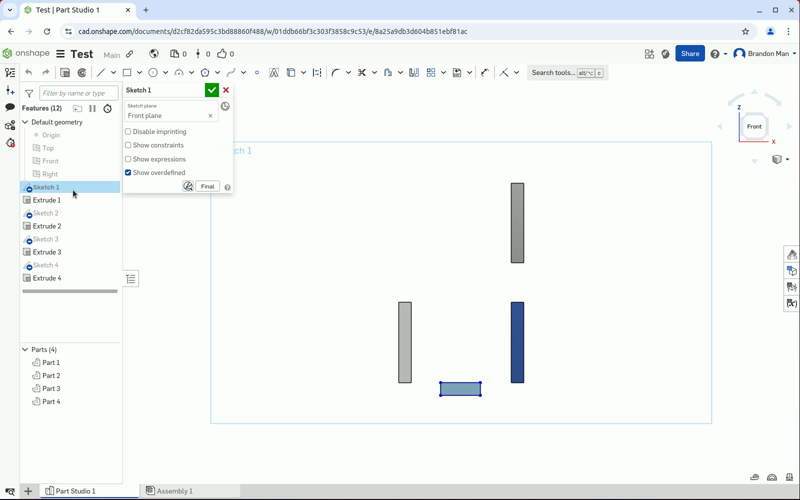
mouse_move(229, 92)
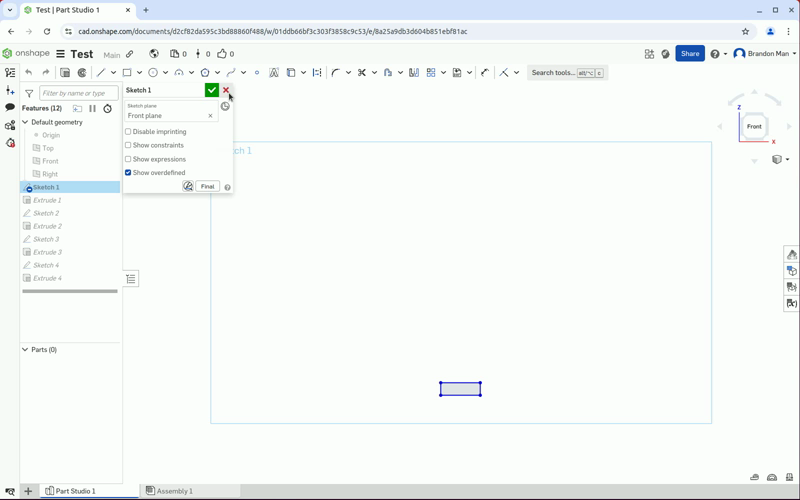
click(229, 92)
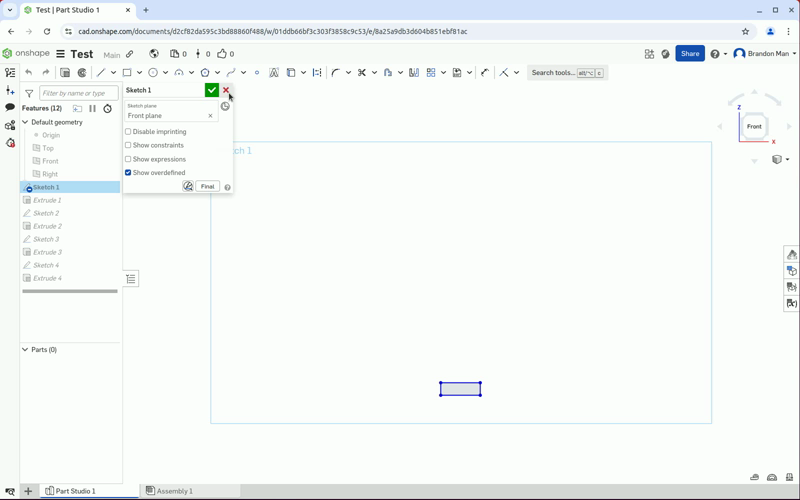
key(shift+s)
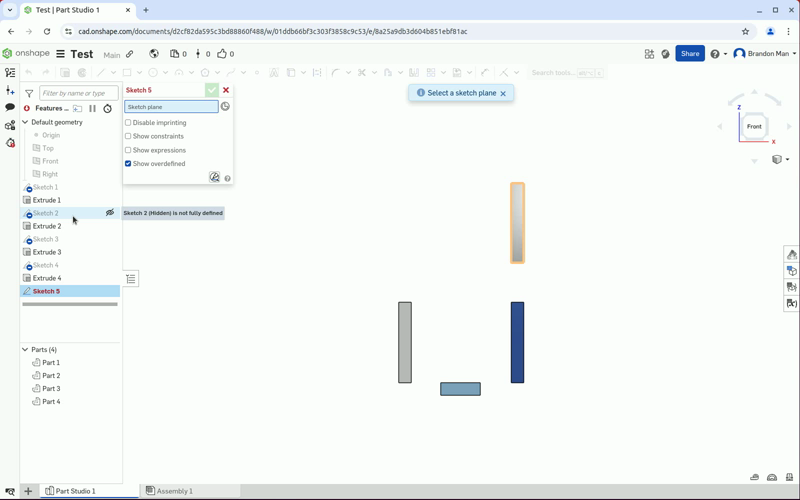
scroll(3)
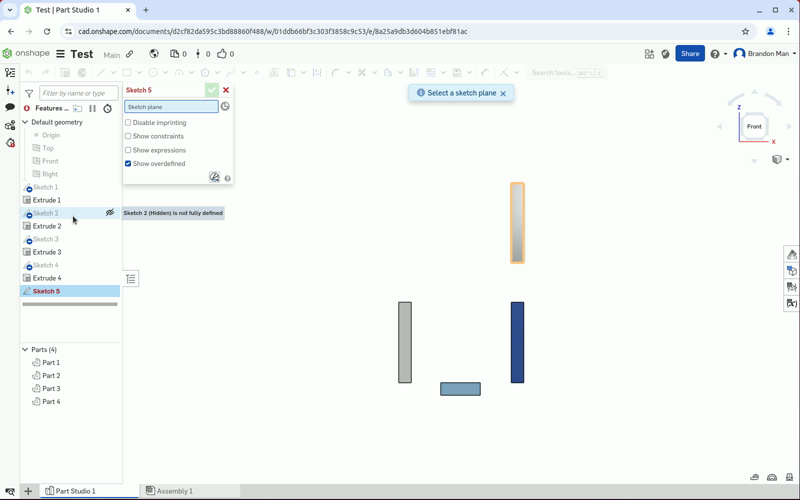
mouse_move(73, 163)
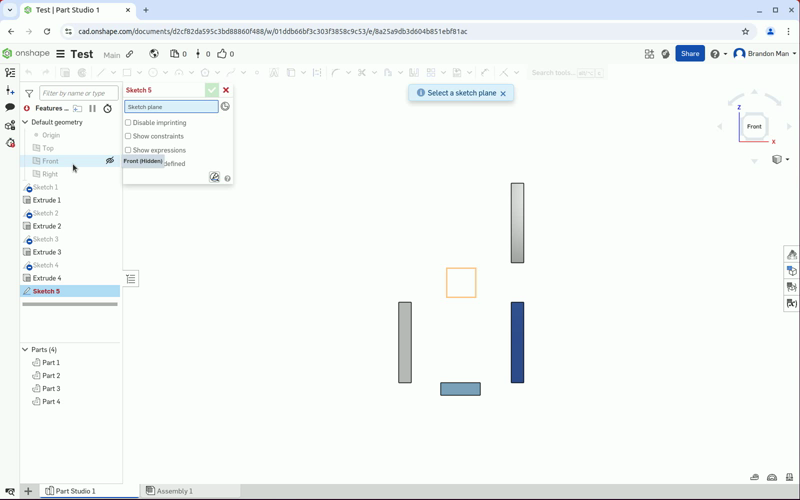
click(73, 163)
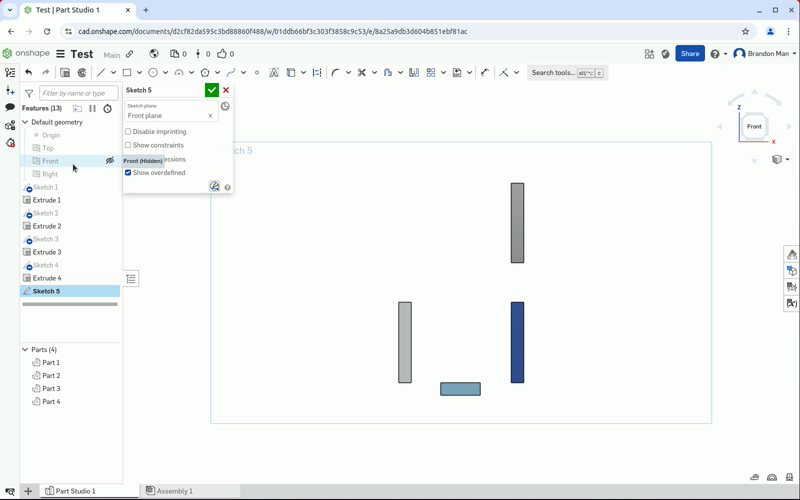
mouse_move(73, 352)
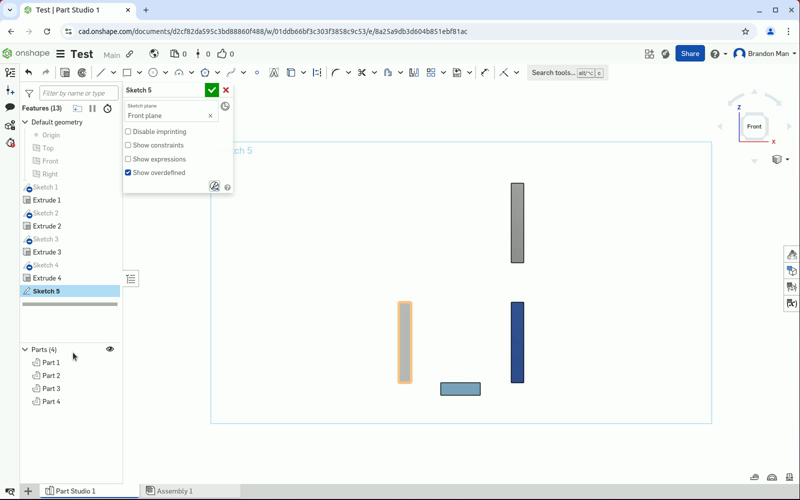
key(y)
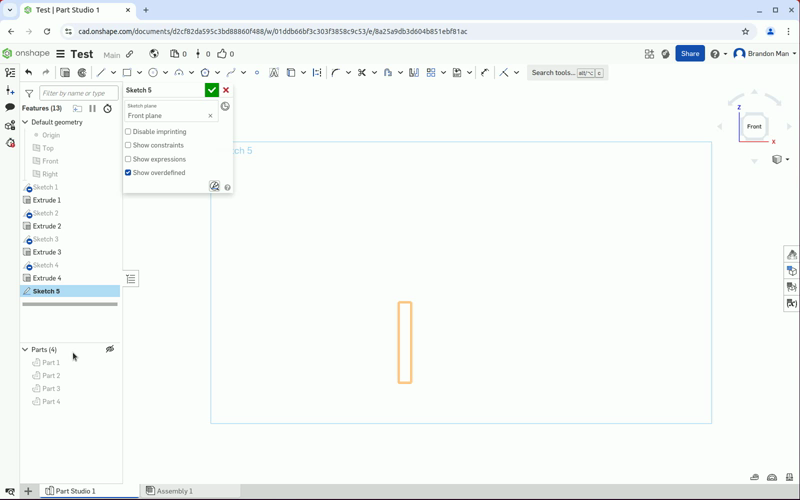
key(l)
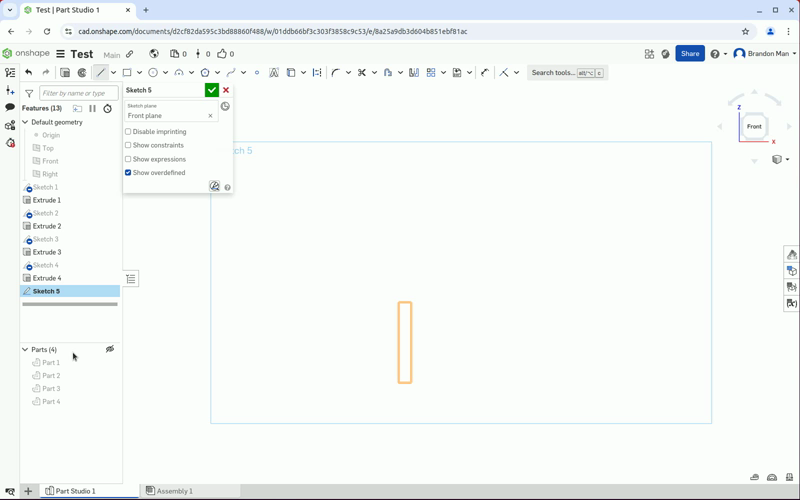
key_down(shift)
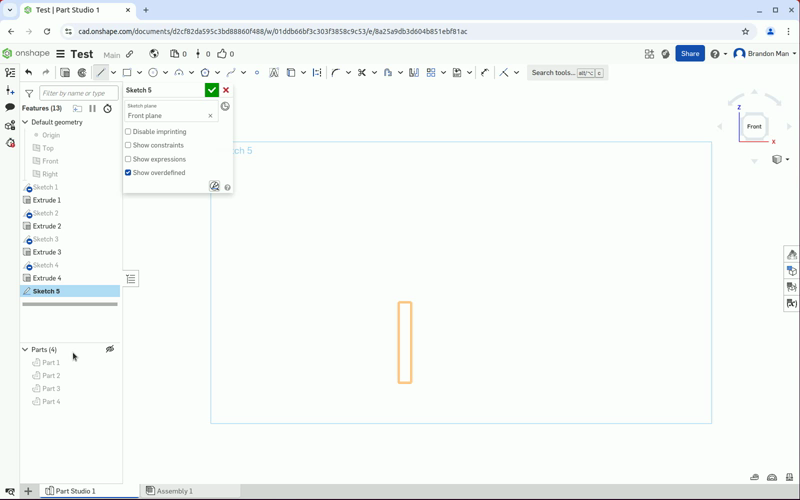
mouse_move(398, 262)
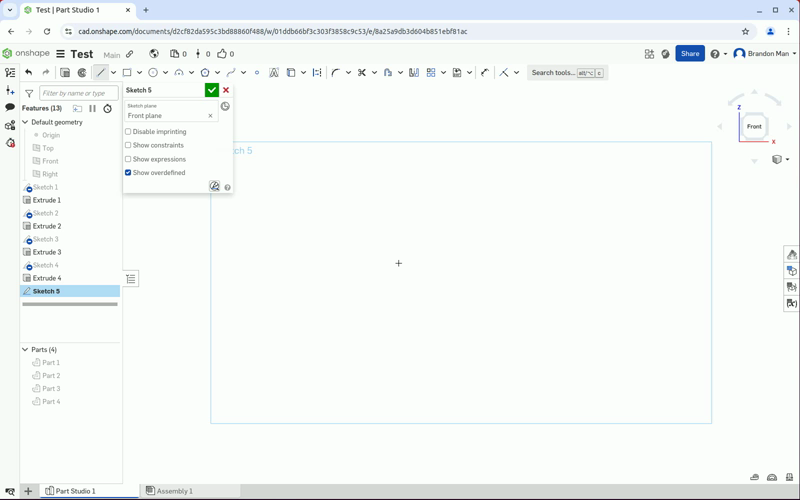
click(398, 262)
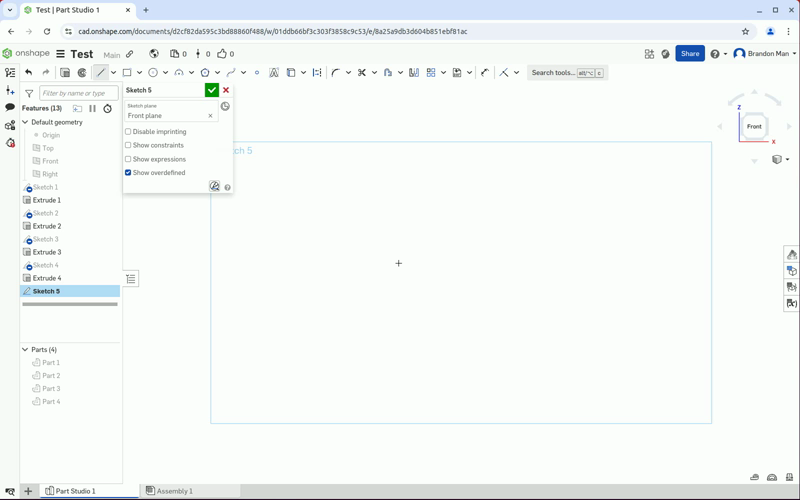
key_up(shift)
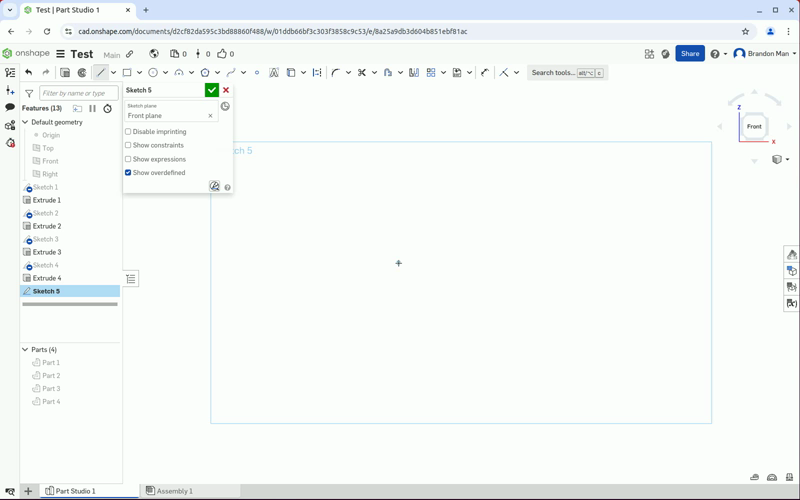
key_down(shift)
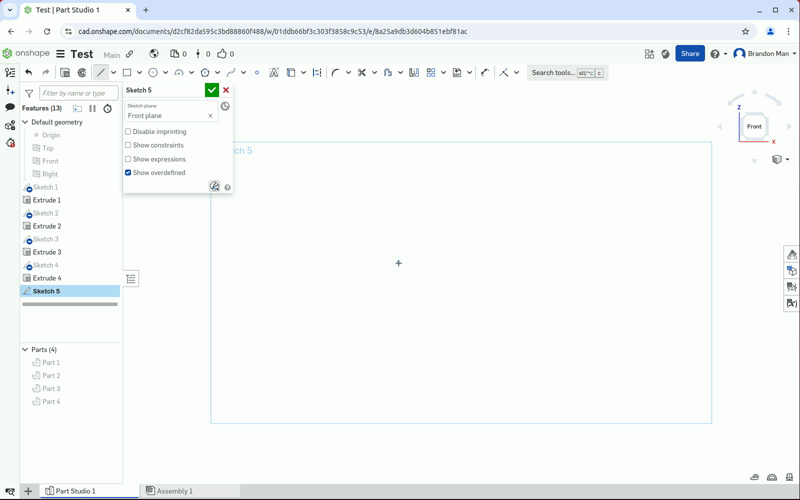
mouse_move(428, 262)
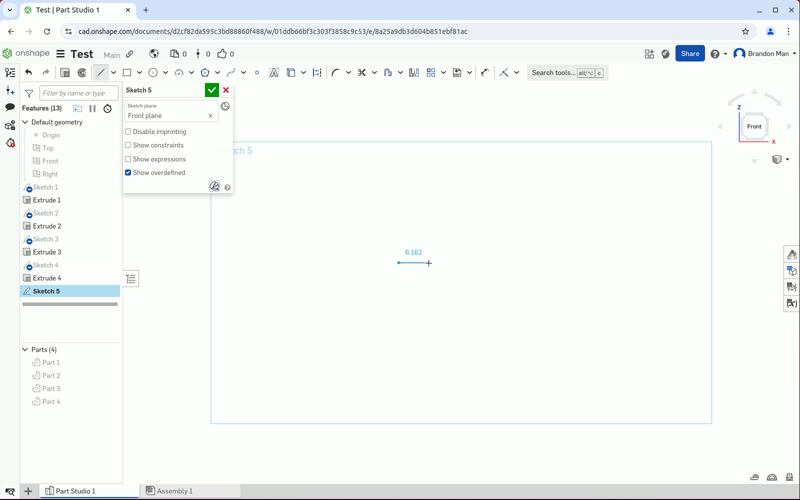
mouse_move(411, 262)
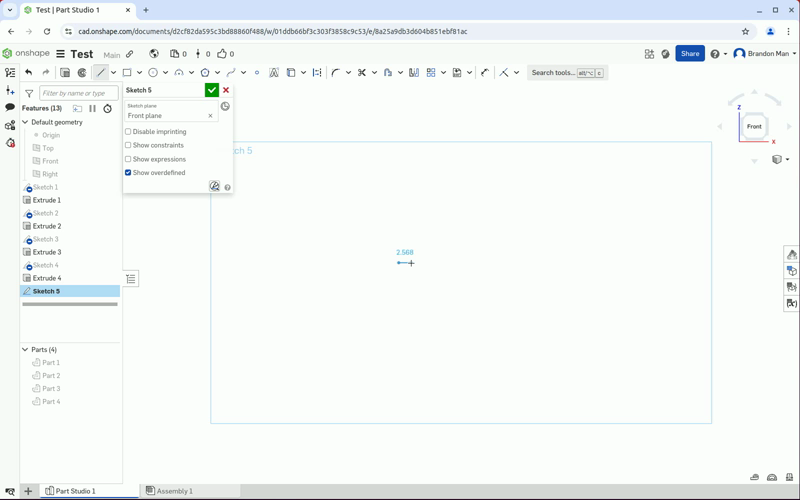
click(411, 262)
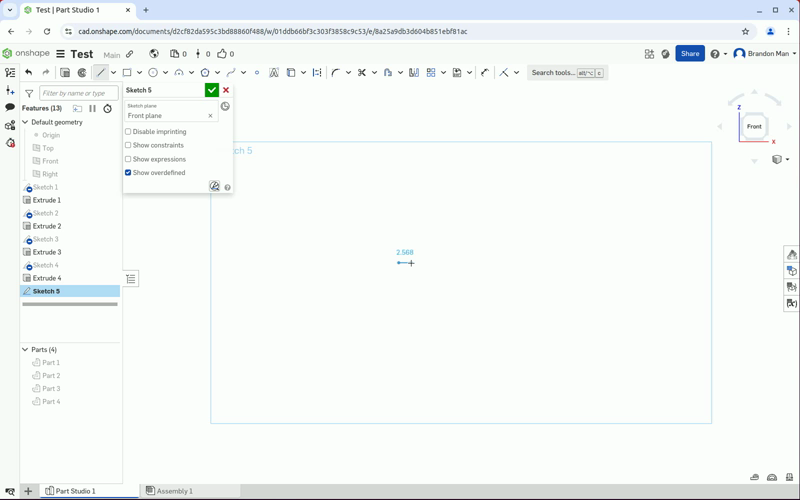
key_up(shift)
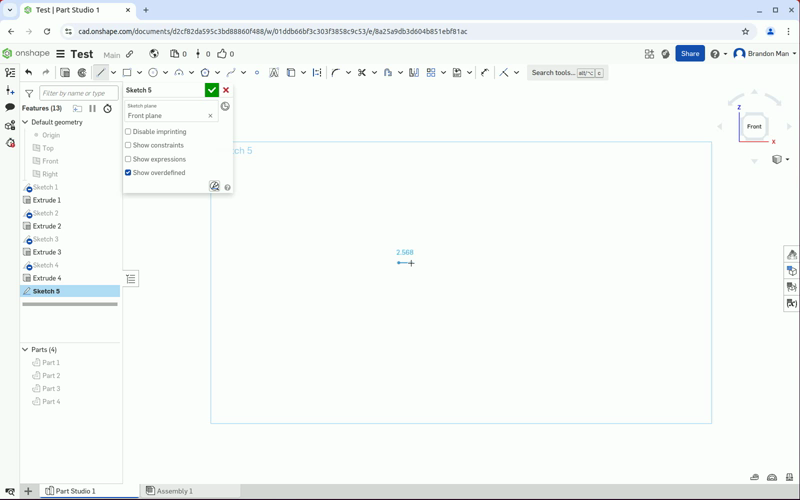
key_down(shift)
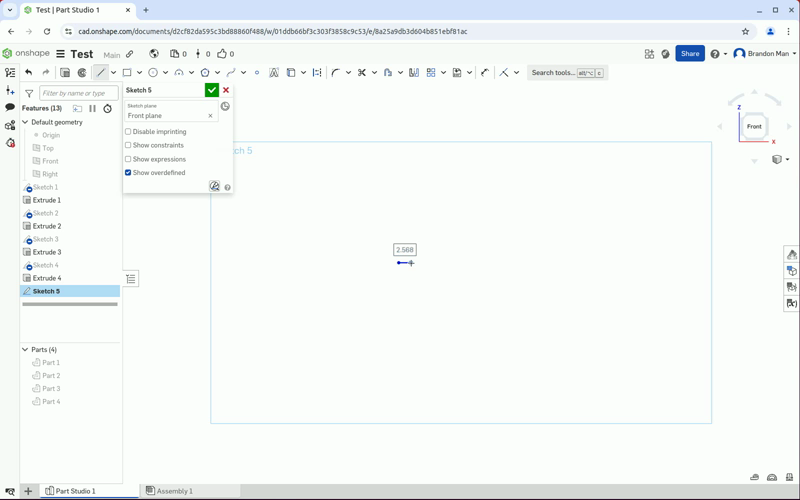
mouse_move(411, 183)
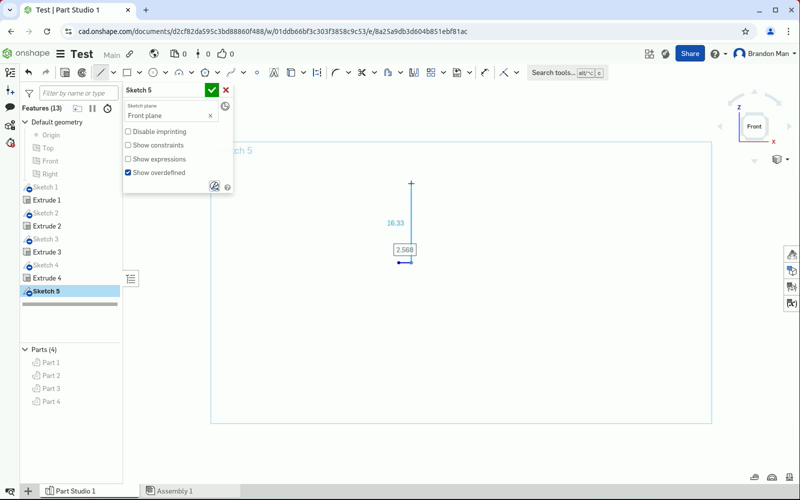
click(411, 183)
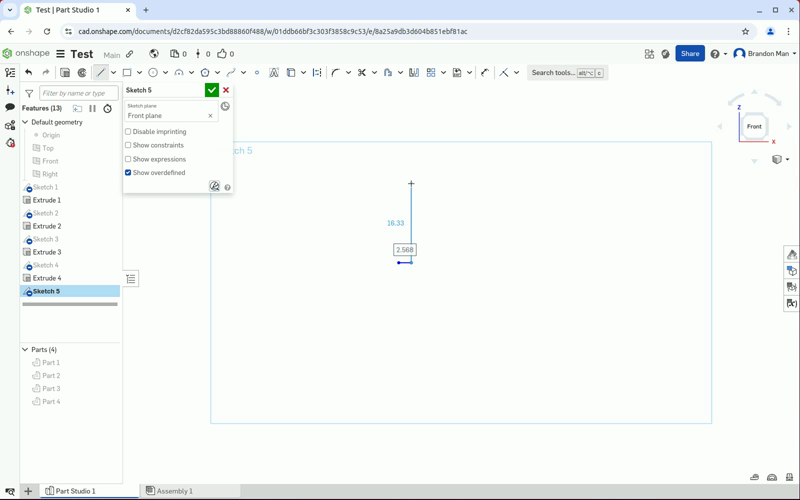
key_up(shift)
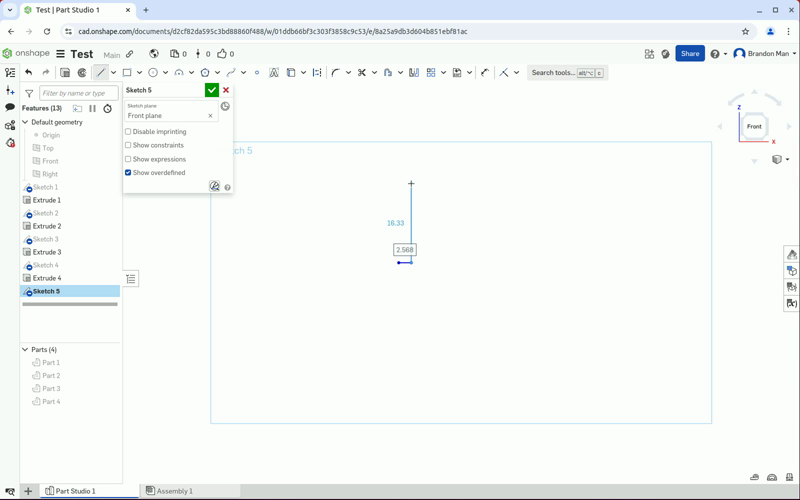
key_down(shift)
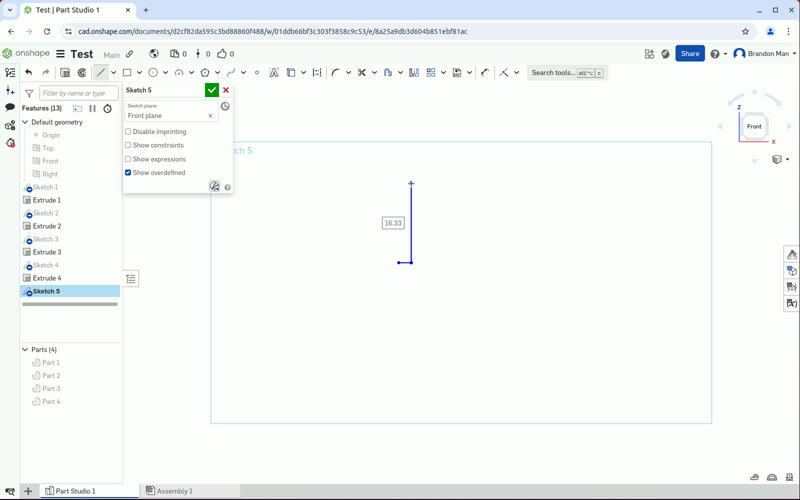
mouse_move(441, 183)
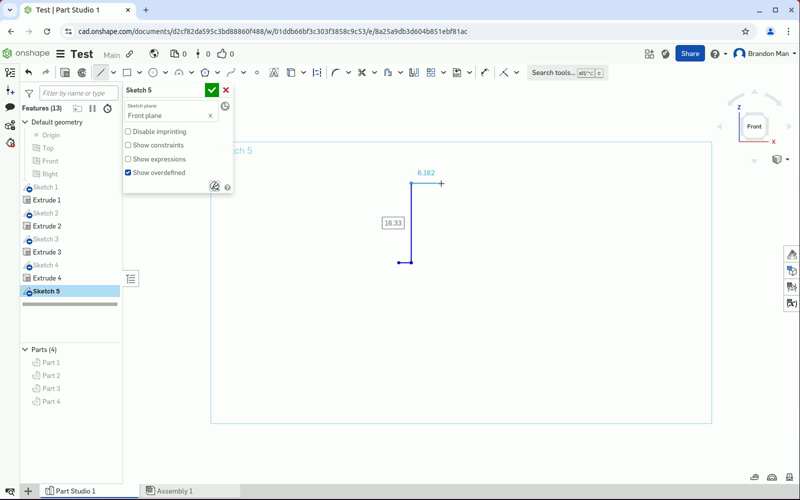
mouse_move(398, 183)
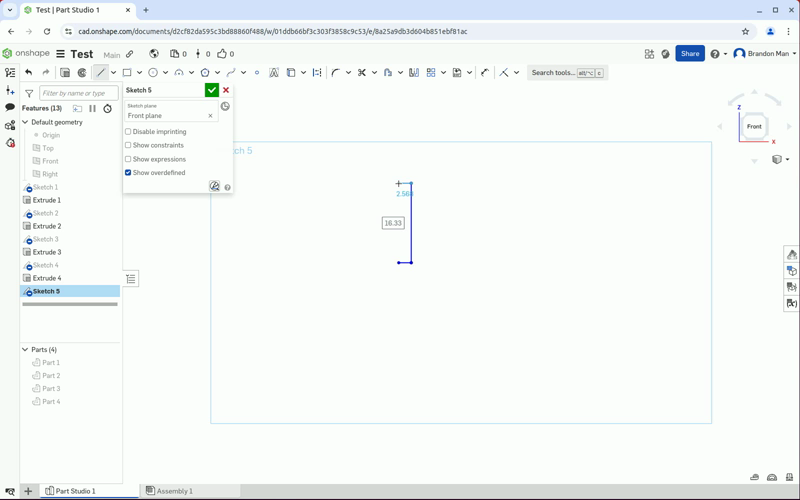
click(398, 183)
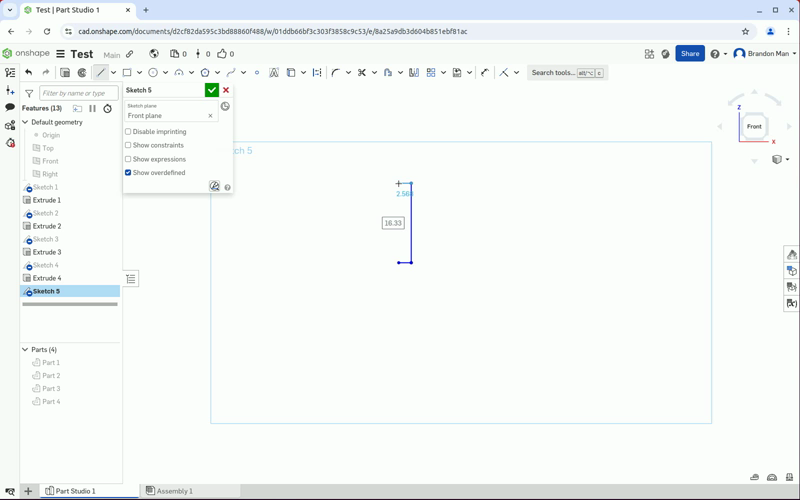
key_up(shift)
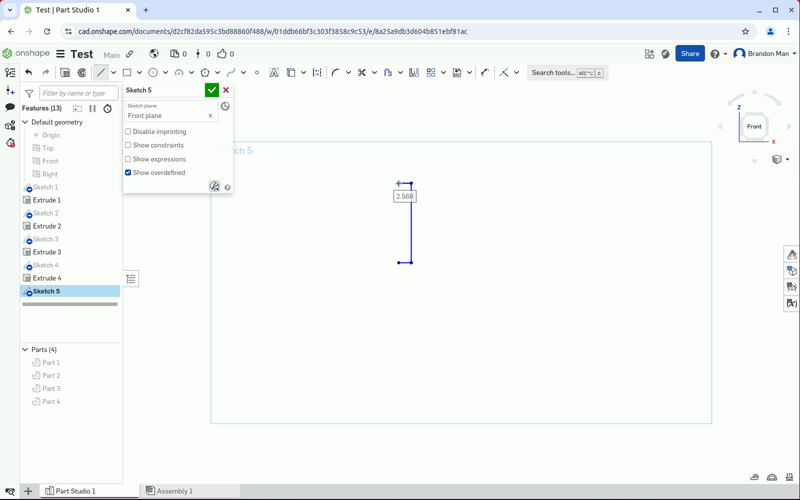
key_down(shift)
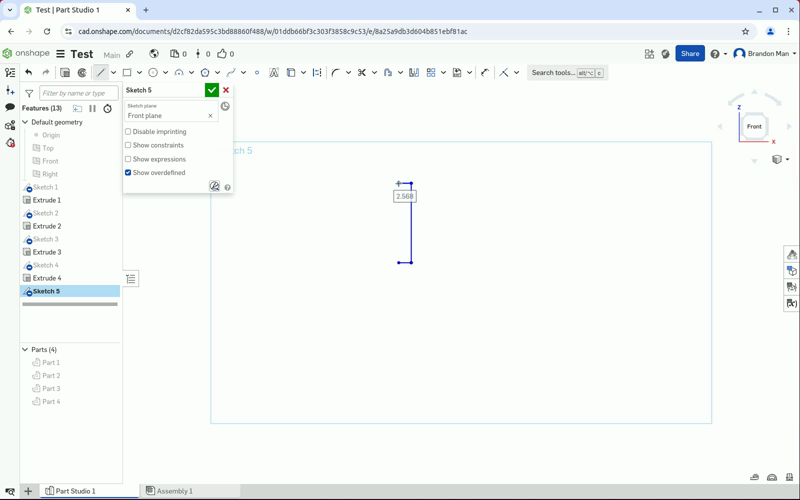
mouse_move(398, 262)
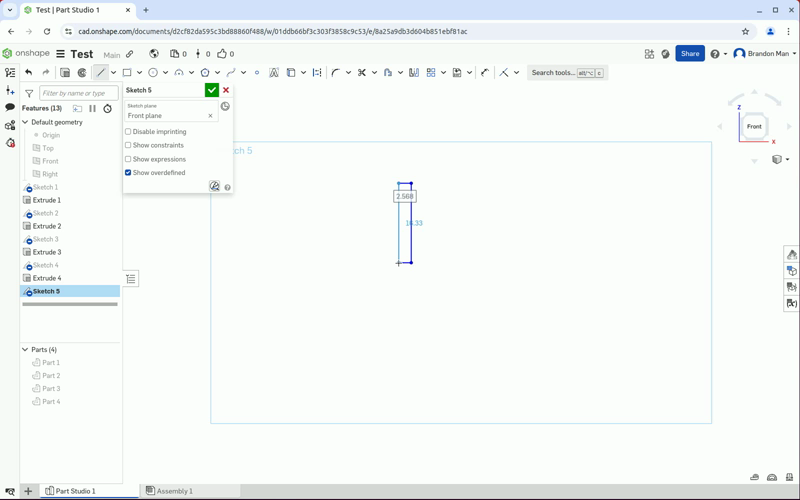
key_up(shift)
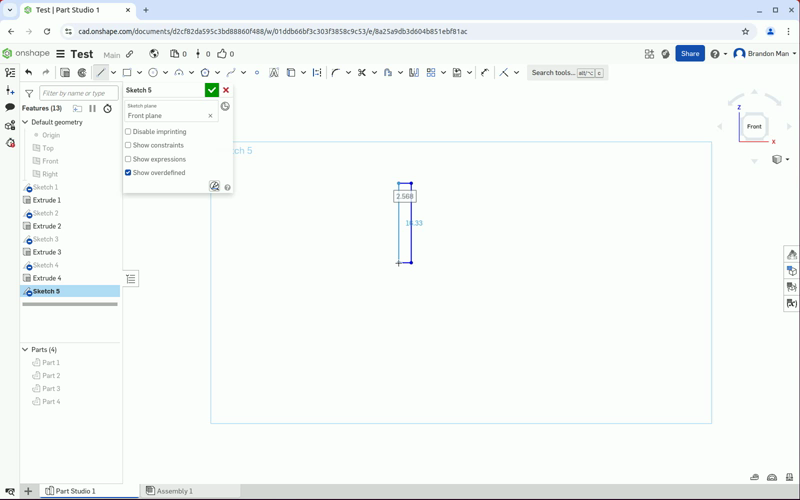
click(398, 262)
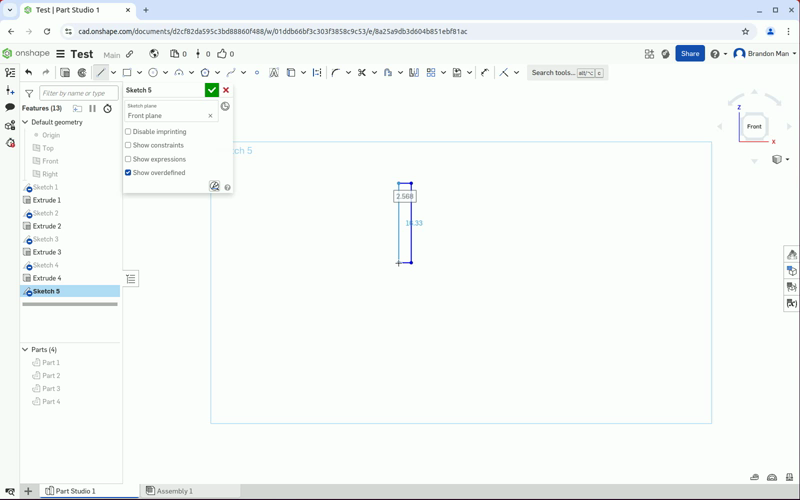
key(esc)
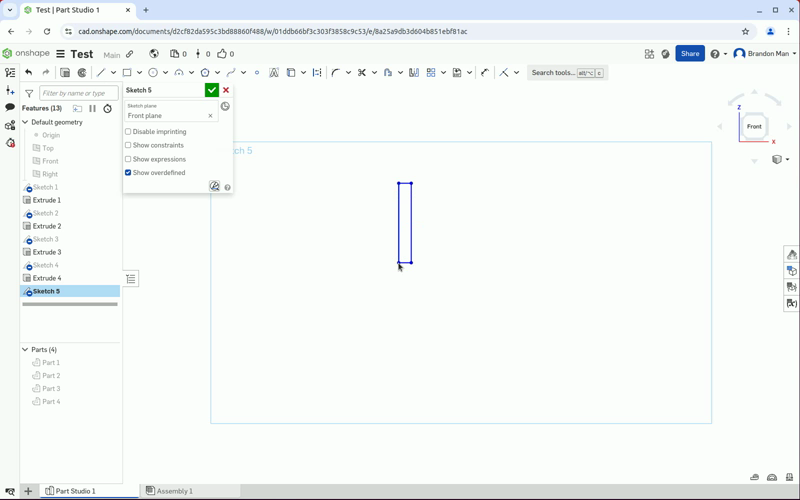
mouse_move(406, 208)
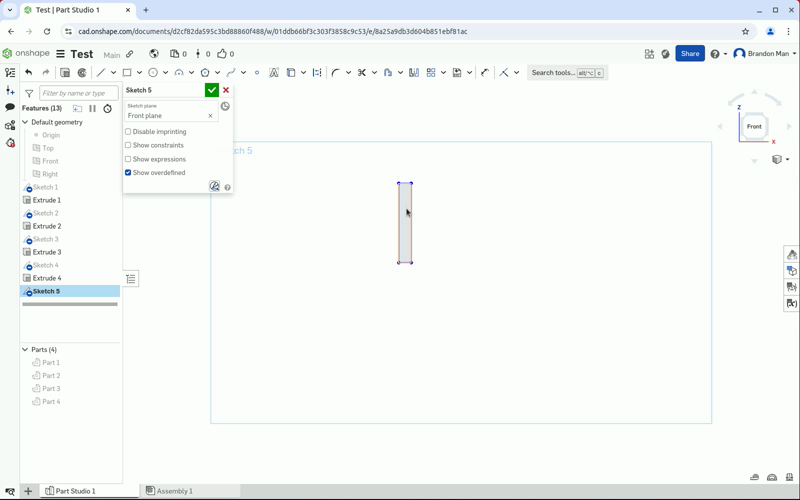
scroll(6)
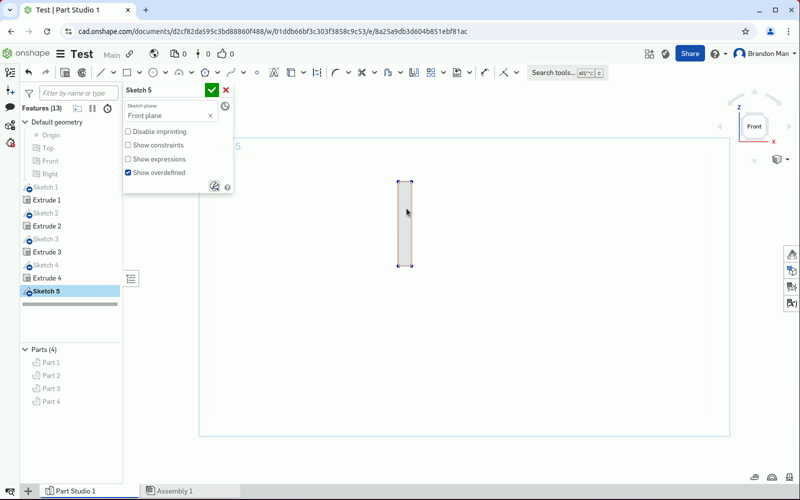
scroll(6)
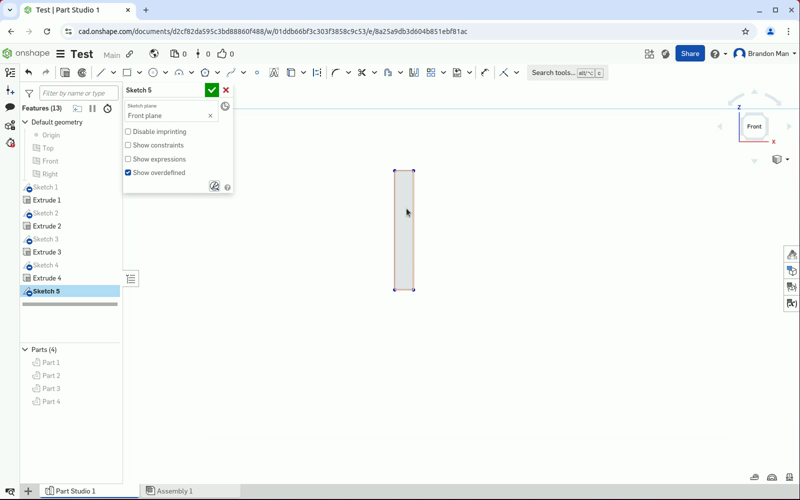
scroll(6)
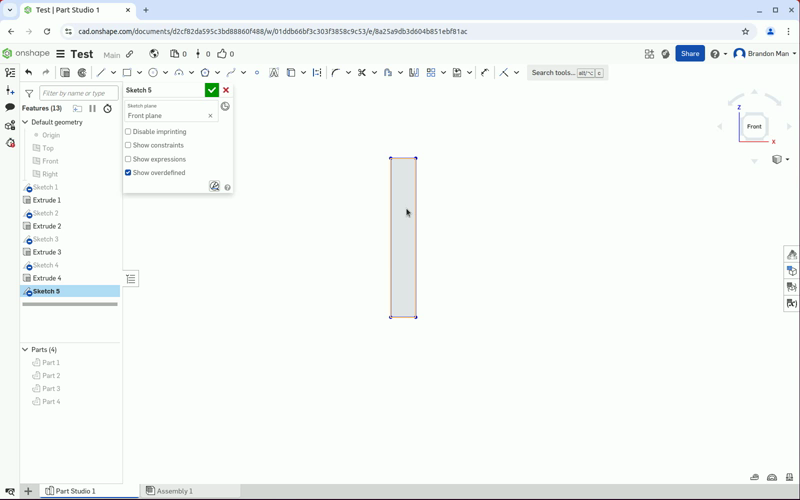
scroll(6)
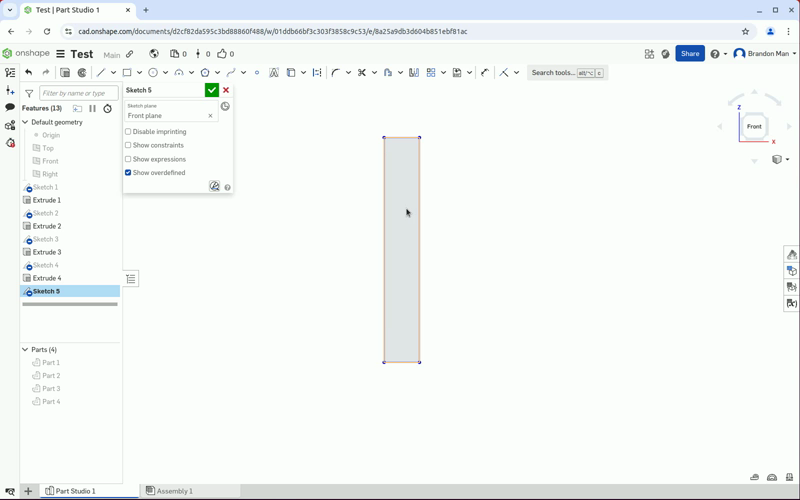
scroll(6)
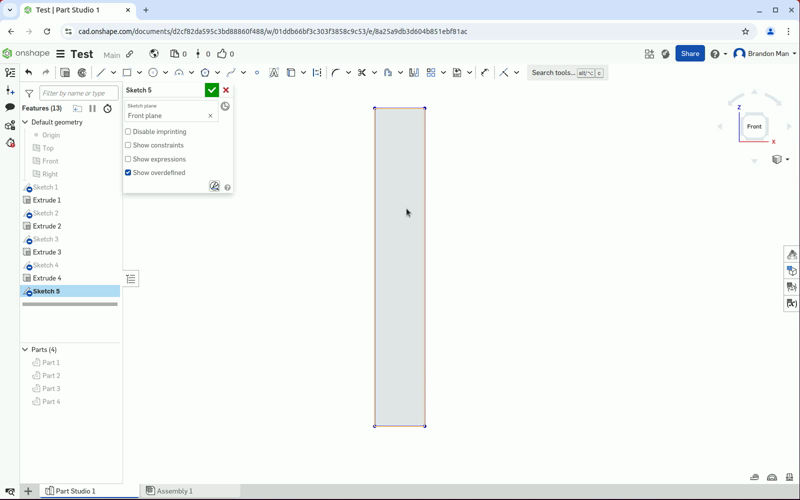
scroll(6)
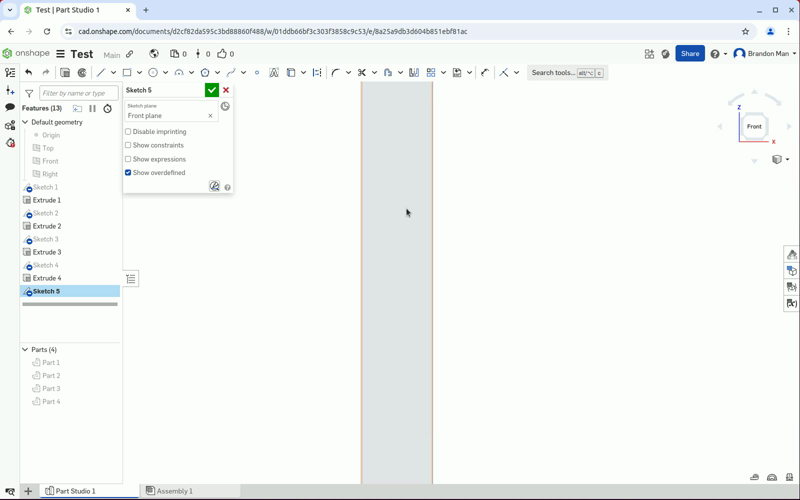
scroll(6)
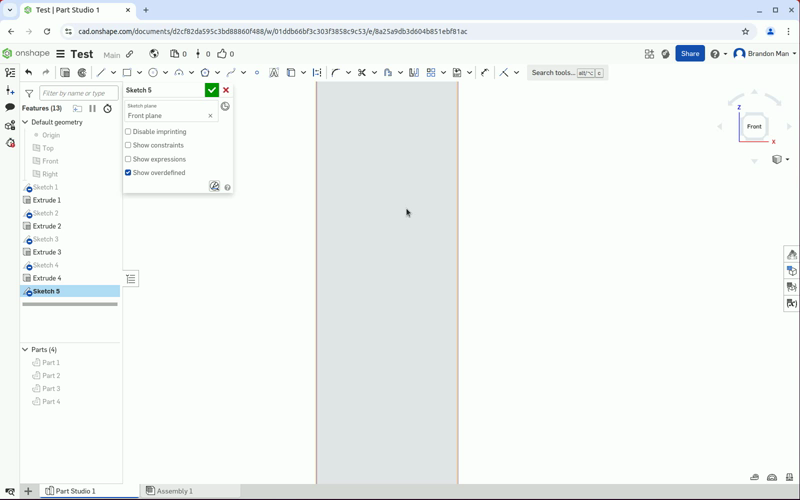
click(406, 208)
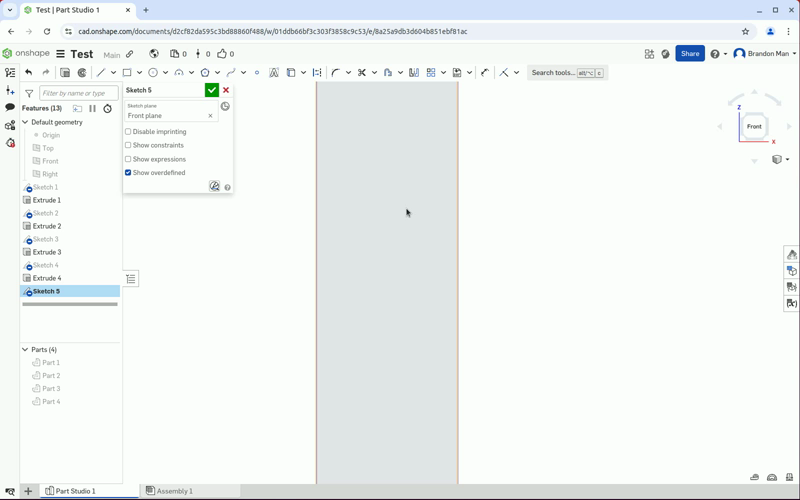
scroll(-6)
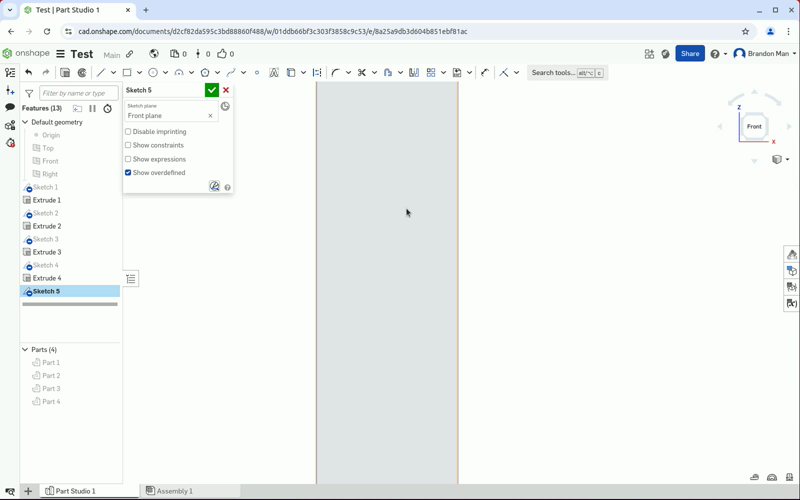
scroll(-6)
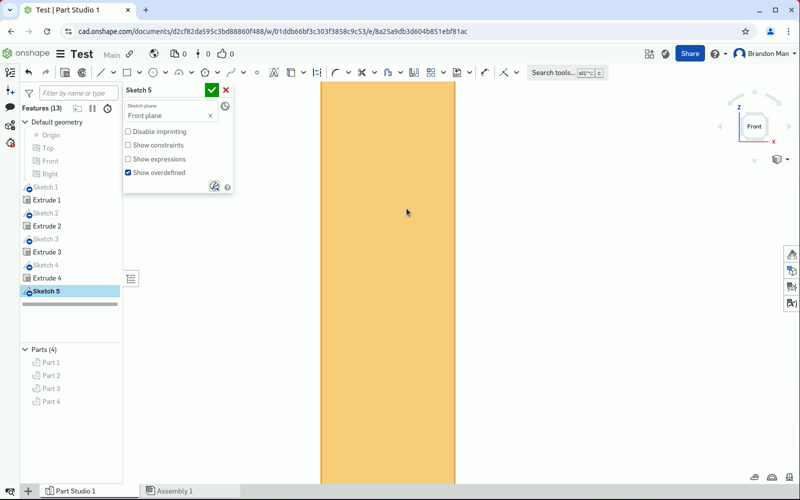
scroll(-6)
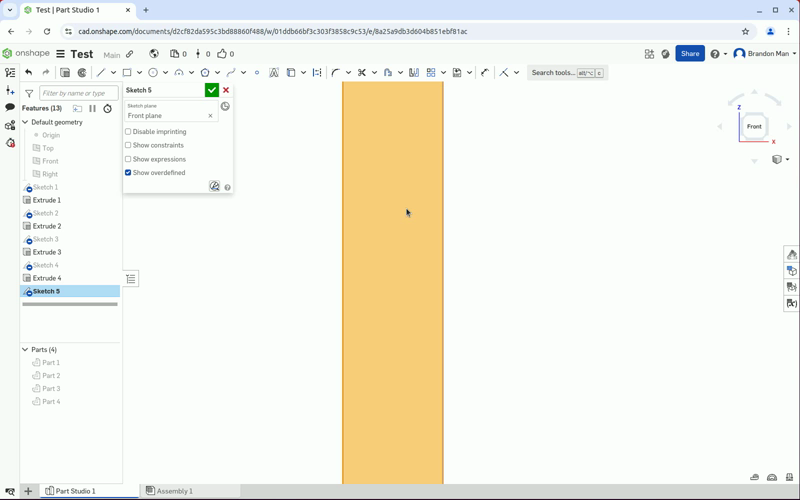
scroll(-6)
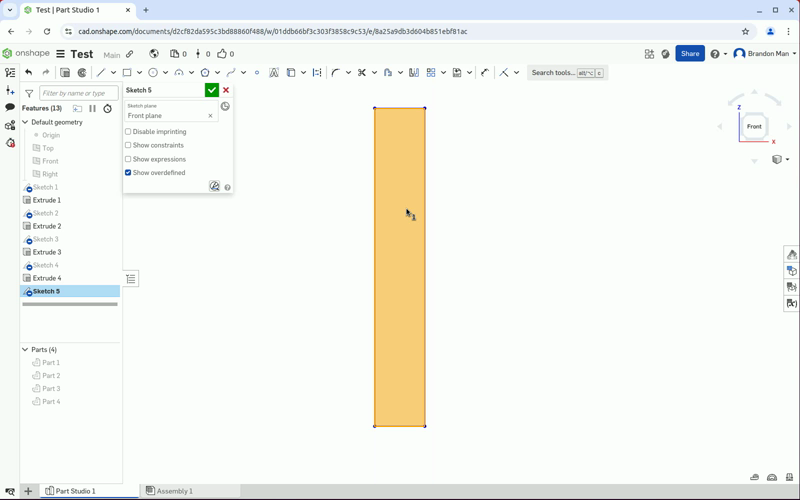
scroll(-6)
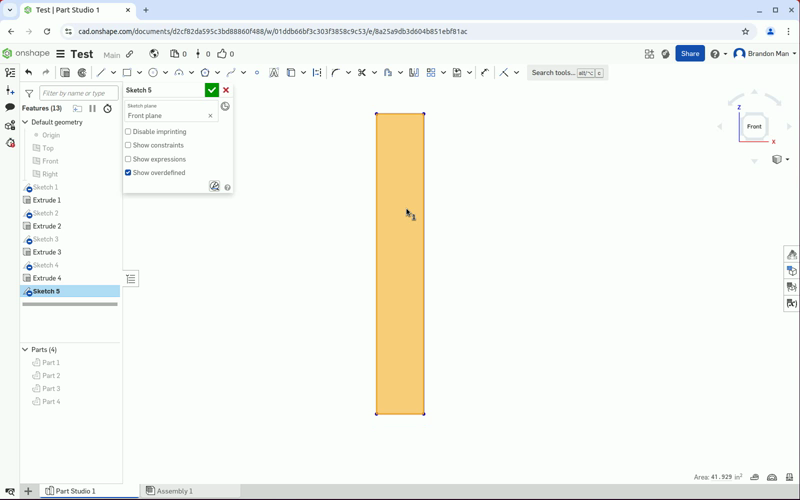
scroll(-6)
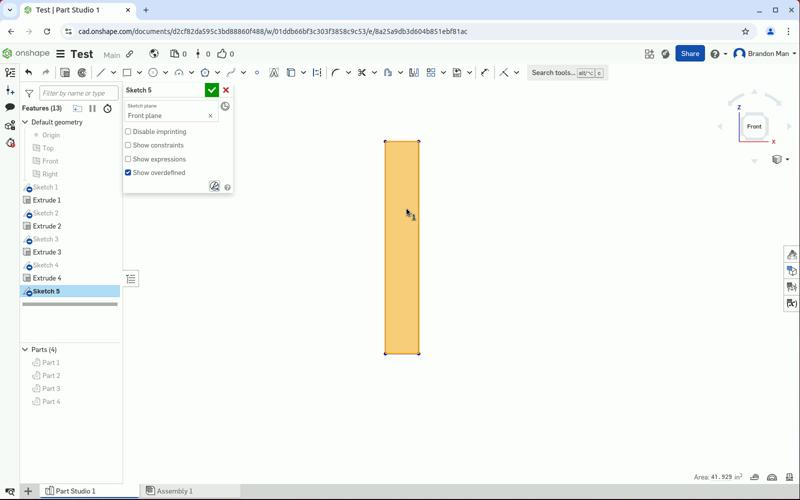
scroll(-6)
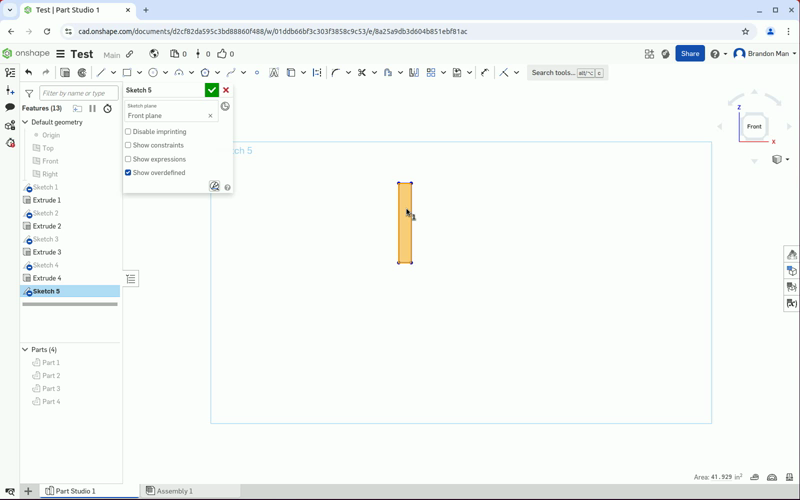
mouse_move(73, 352)
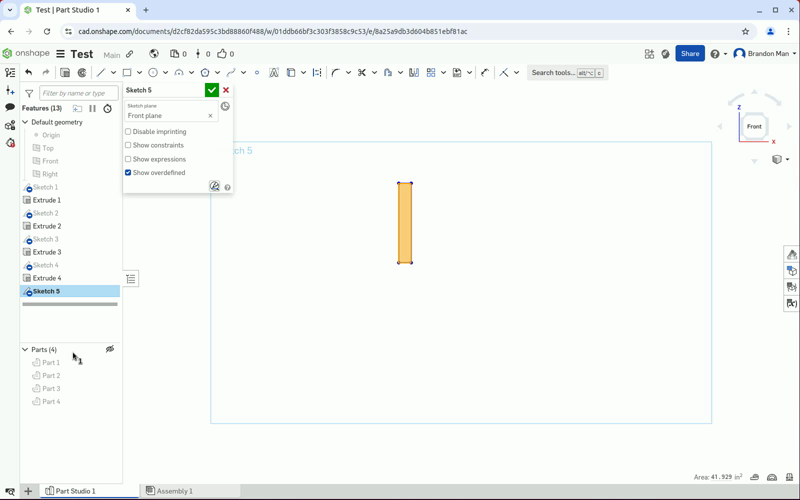
key(shift+y)
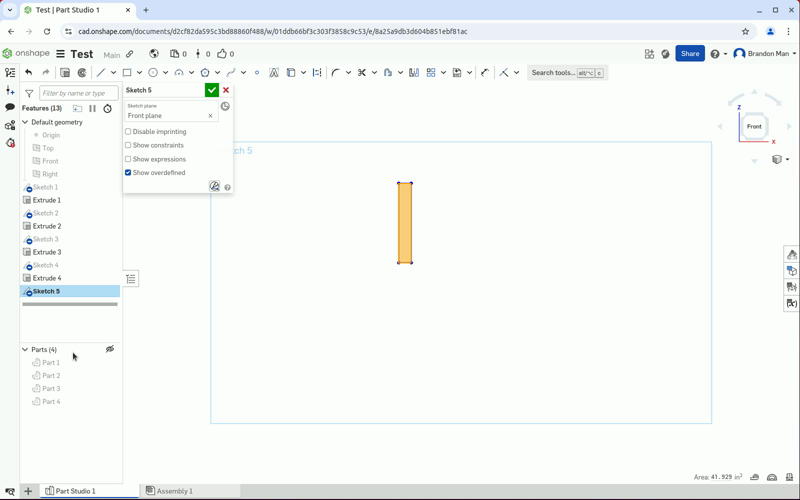
key(shift+e)
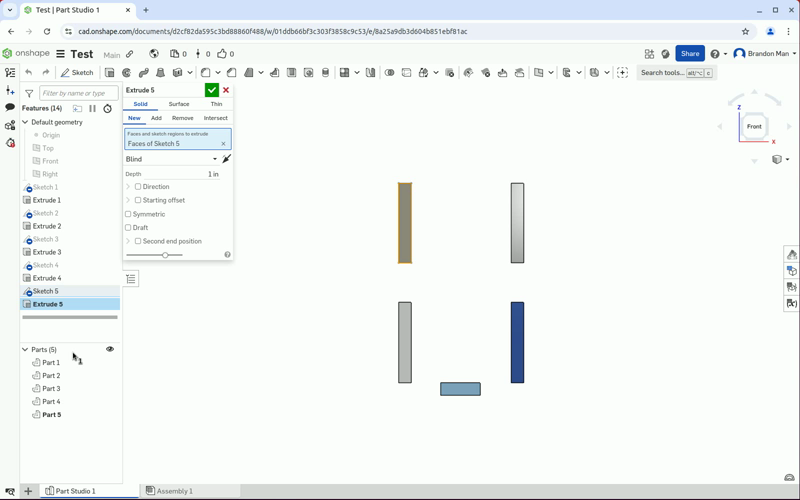
mouse_move(143, 106)
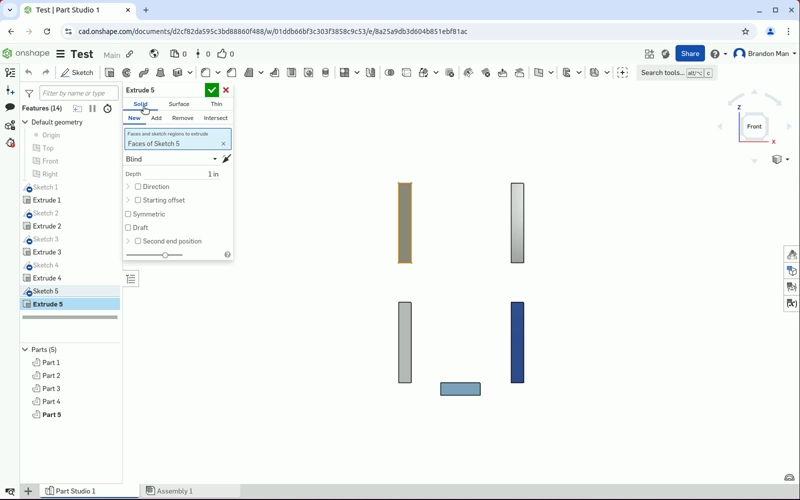
click(143, 106)
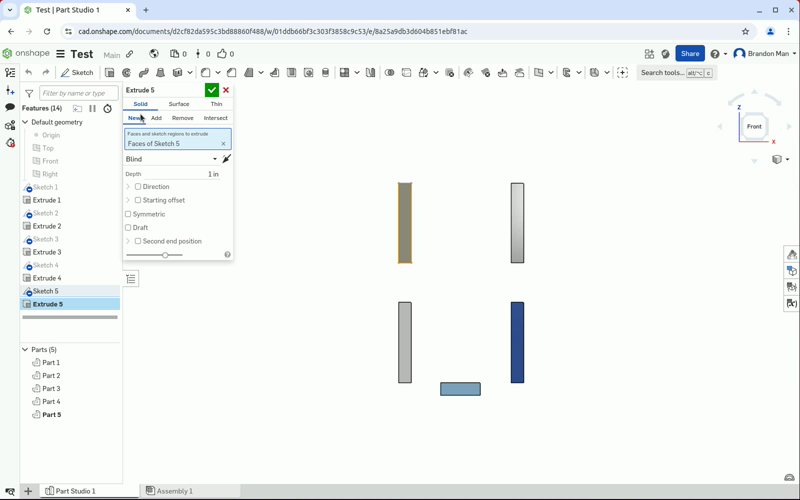
mouse_move(137, 120)
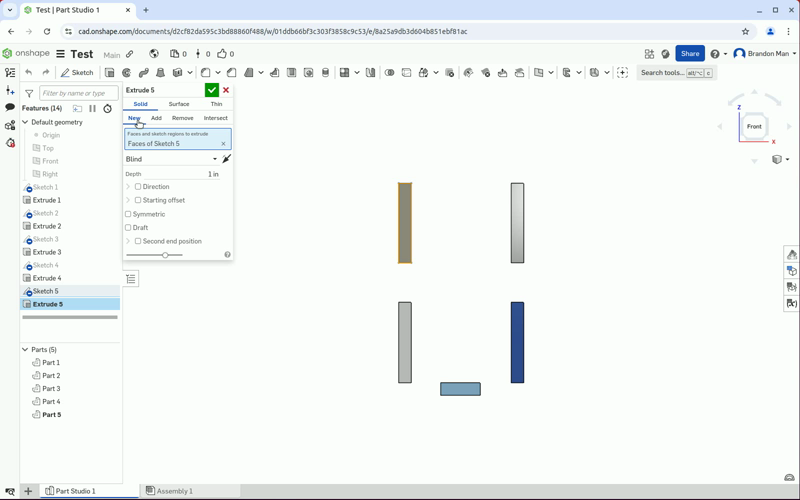
click(137, 120)
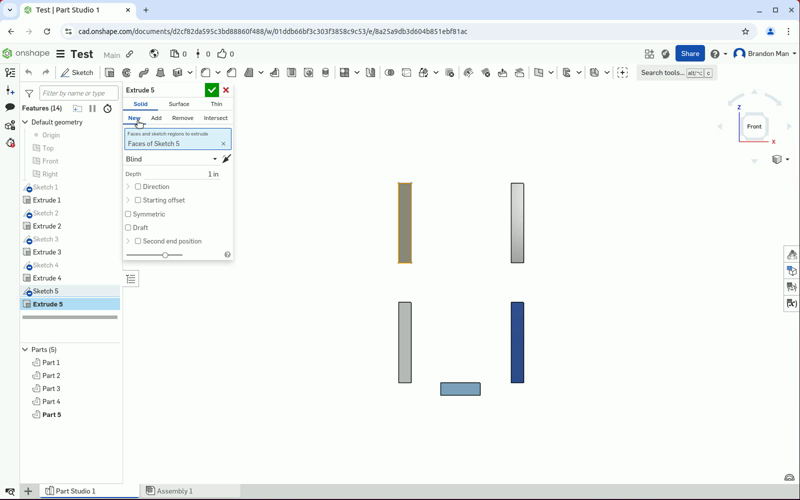
key(tab, 4)
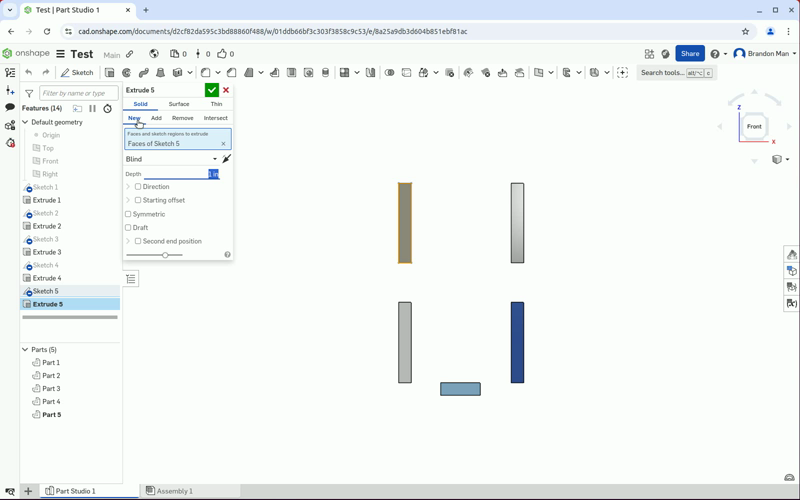
text(2.648)
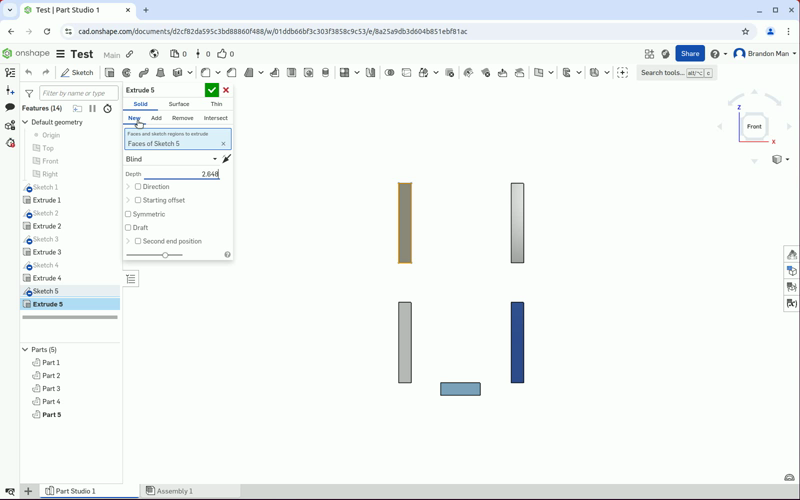
key(enter)
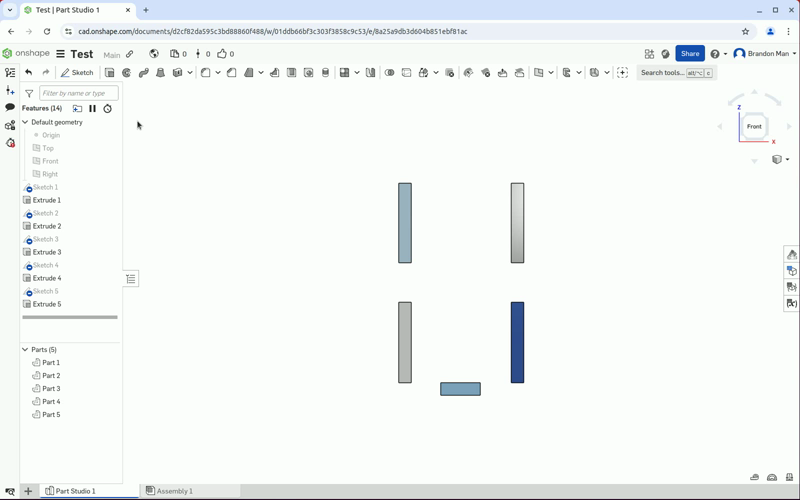
key(shift+h)
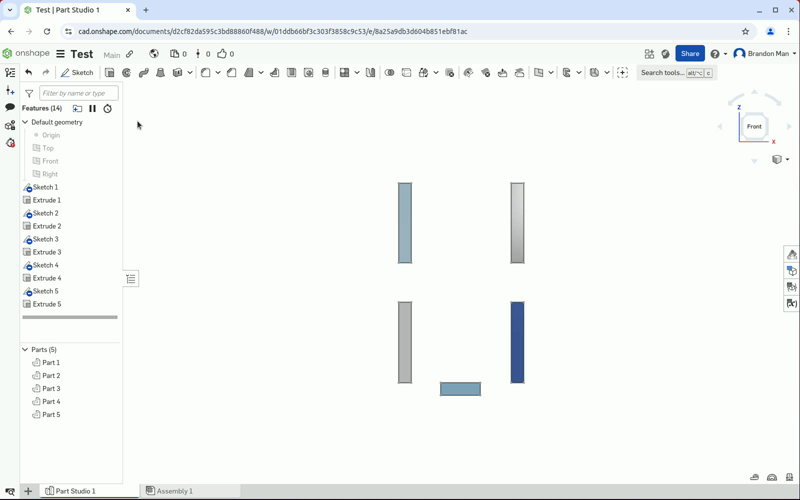
key(shift+h)
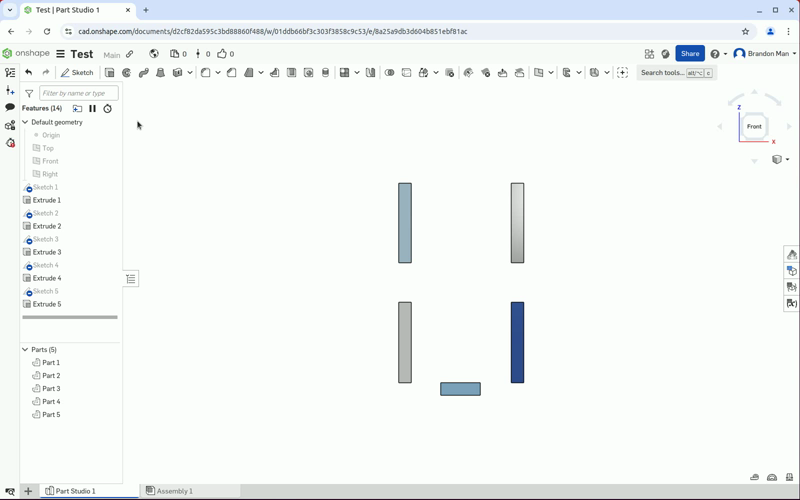
mouse_move(73, 189)
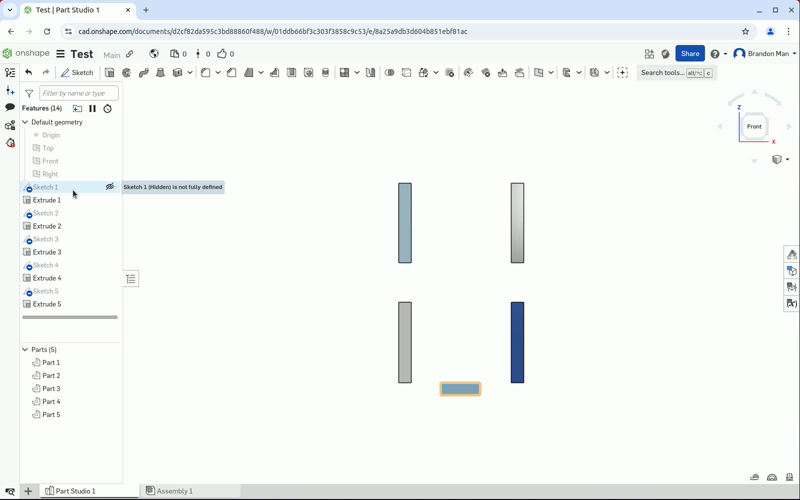
click(73, 189)
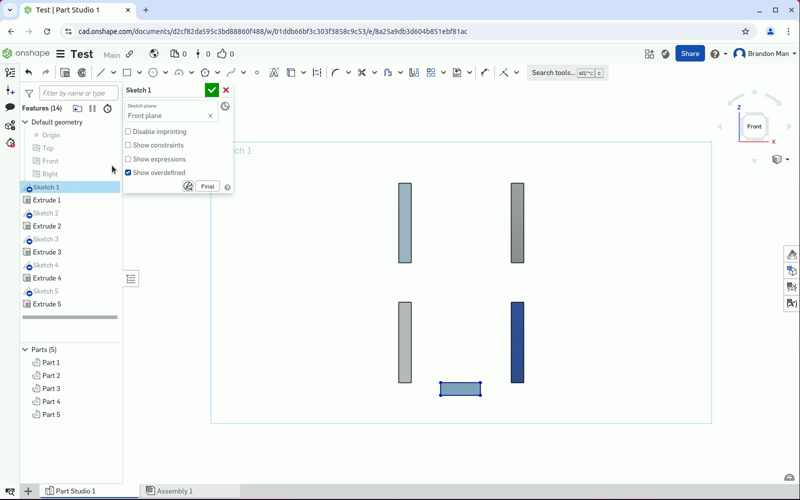
mouse_move(229, 92)
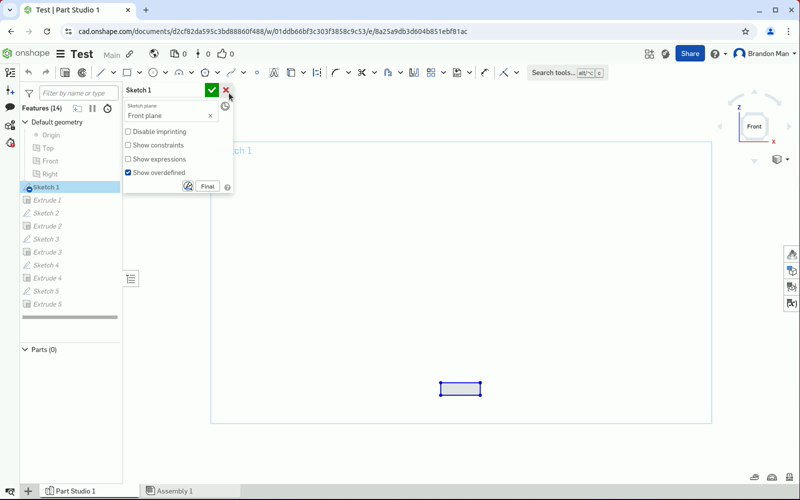
click(229, 92)
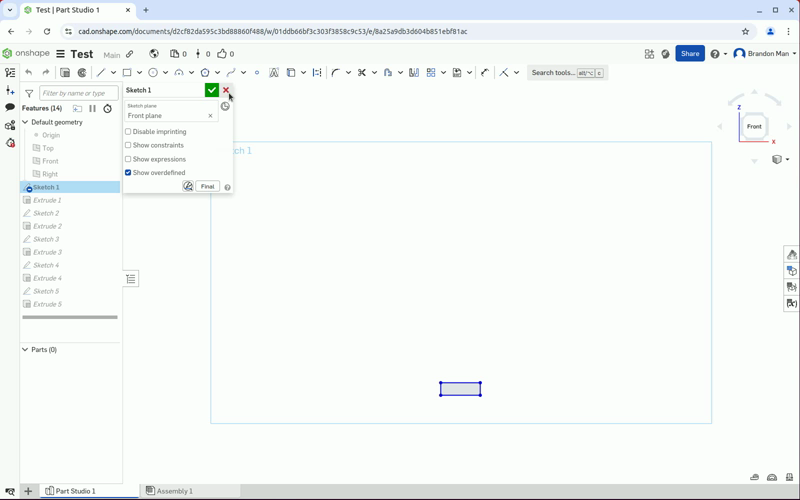
key(shift+s)
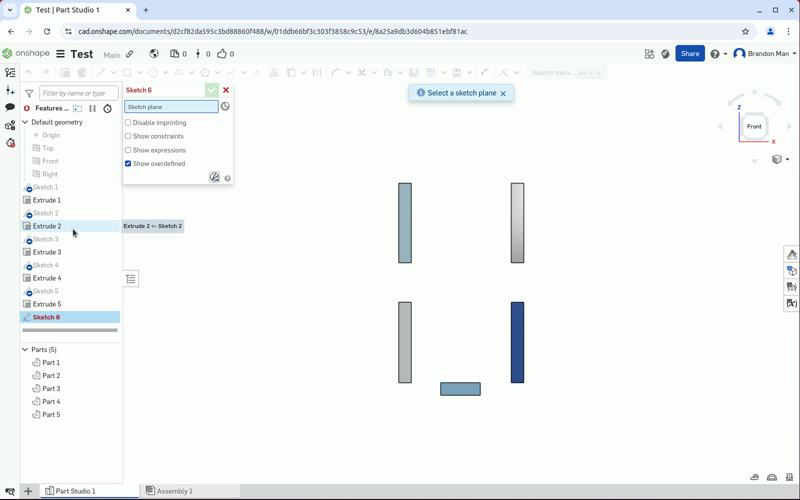
scroll(3)
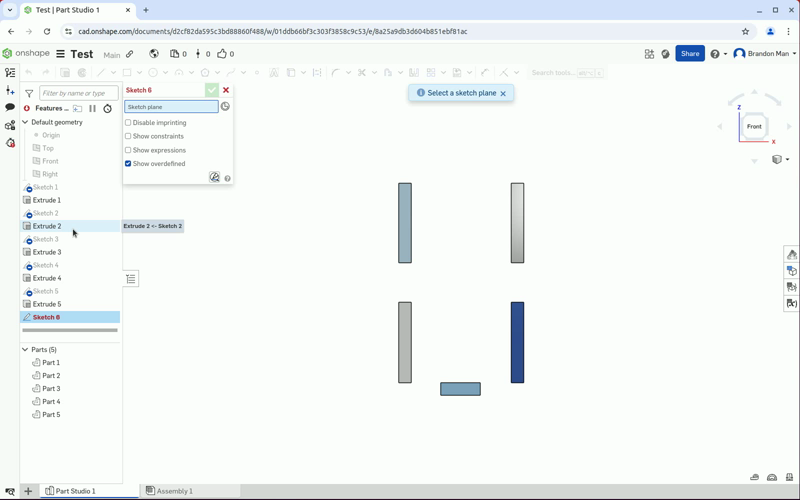
mouse_move(73, 163)
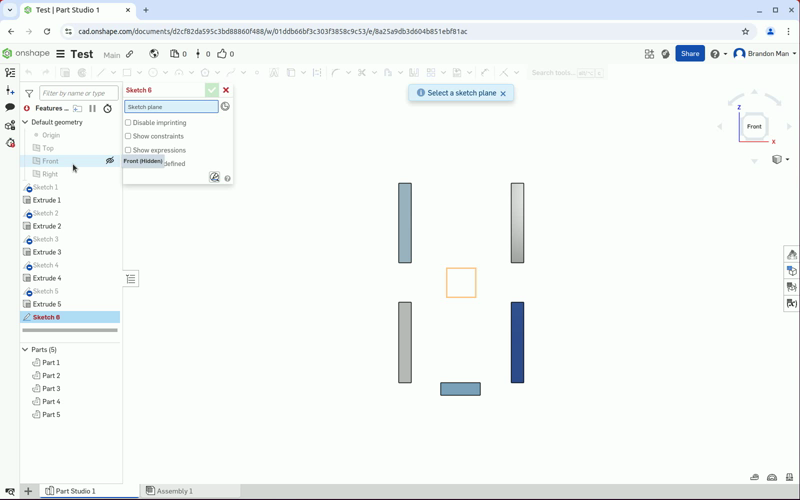
click(73, 163)
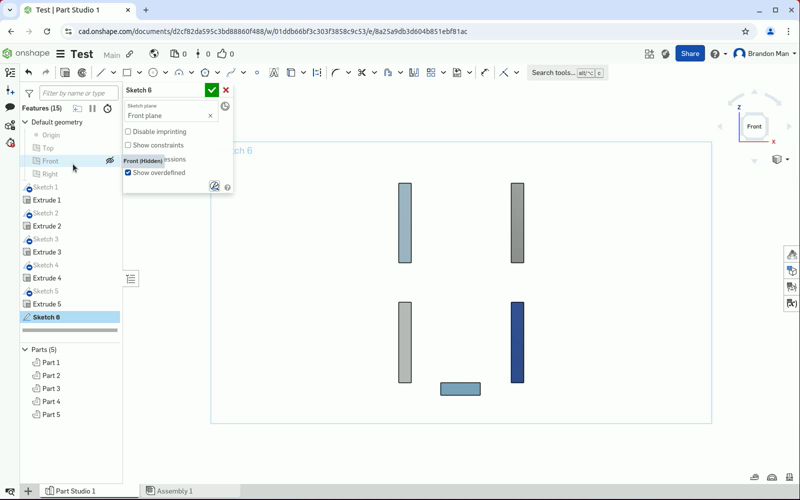
mouse_move(73, 352)
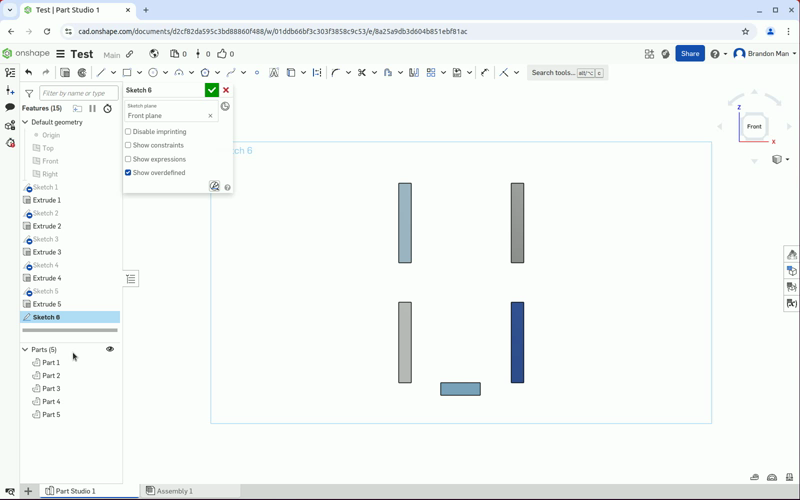
key(y)
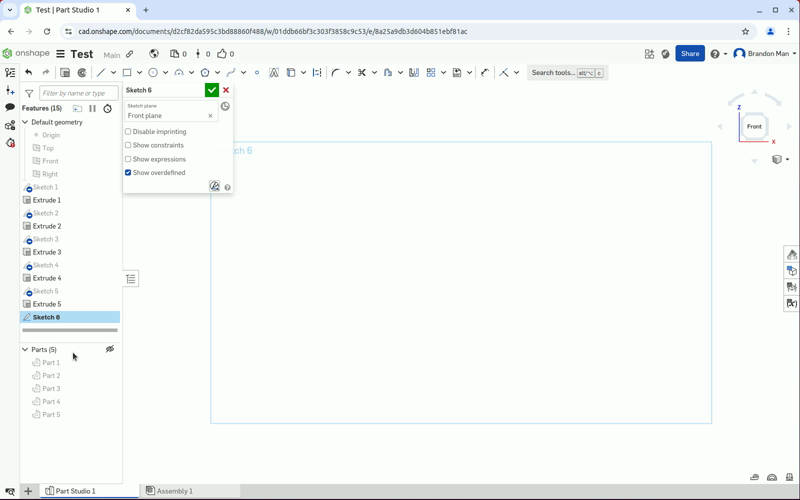
key(l)
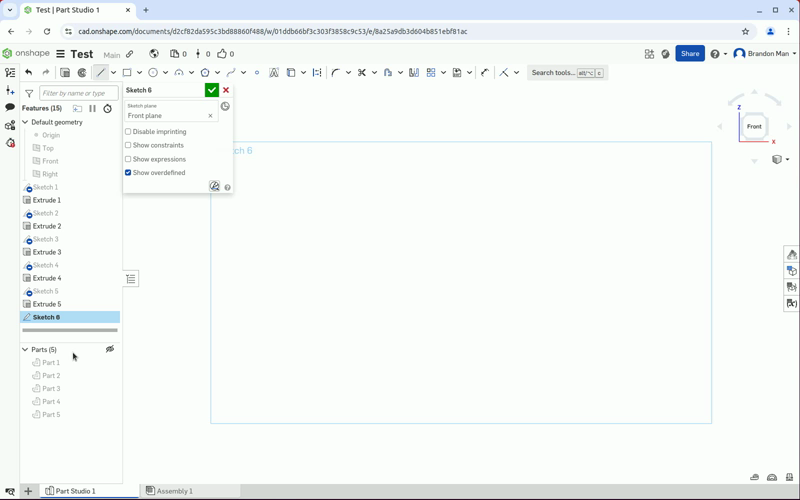
key_down(shift)
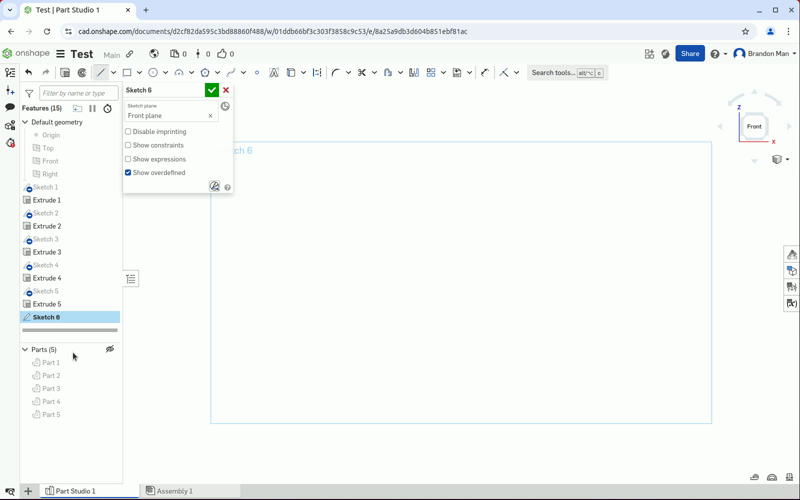
mouse_move(410, 382)
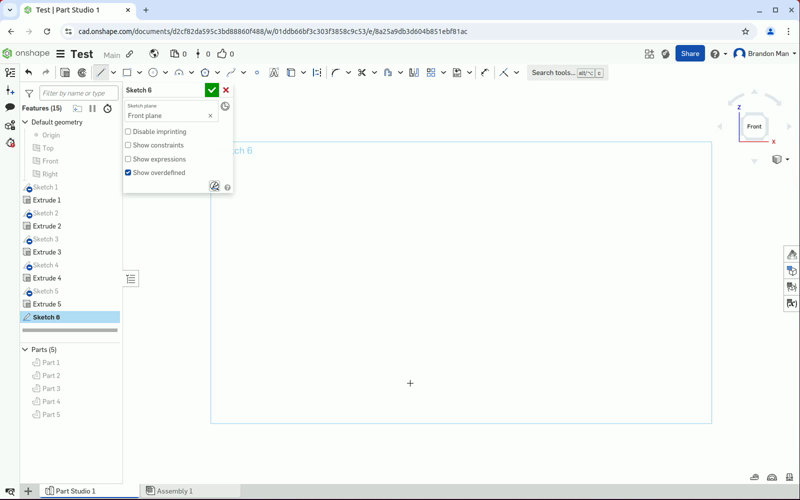
click(410, 382)
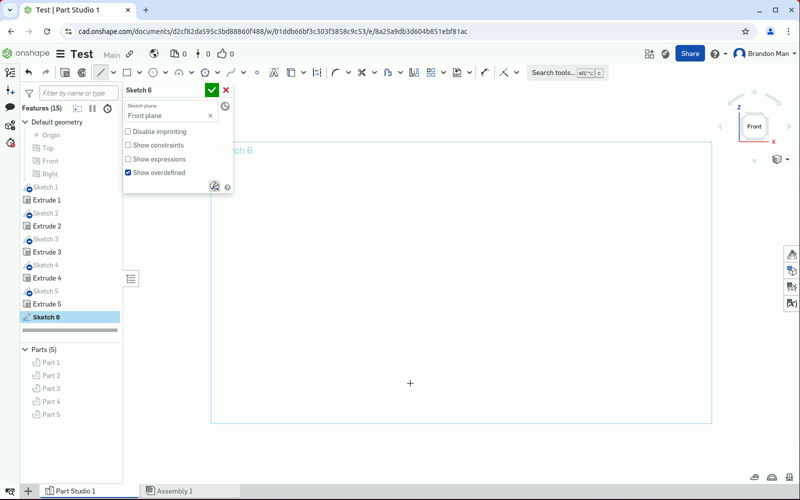
key_up(shift)
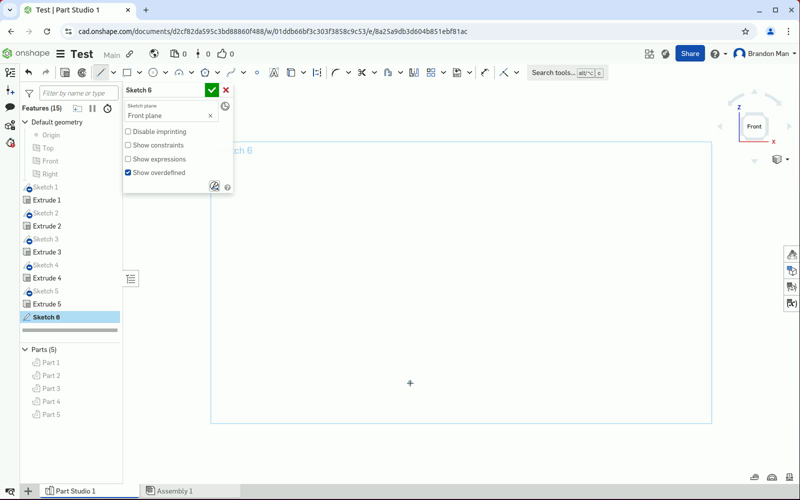
key_down(shift)
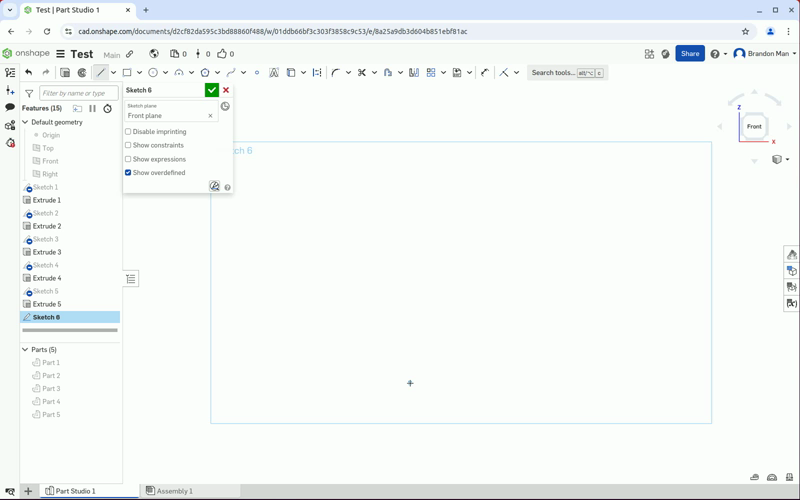
mouse_move(440, 382)
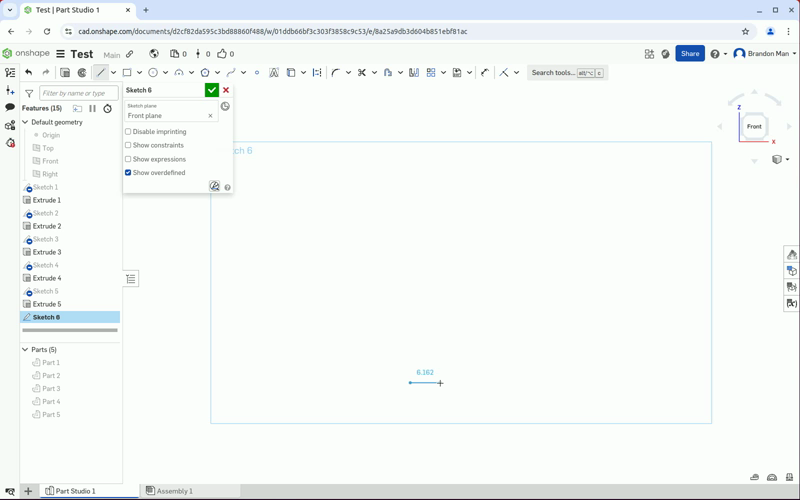
mouse_move(439, 382)
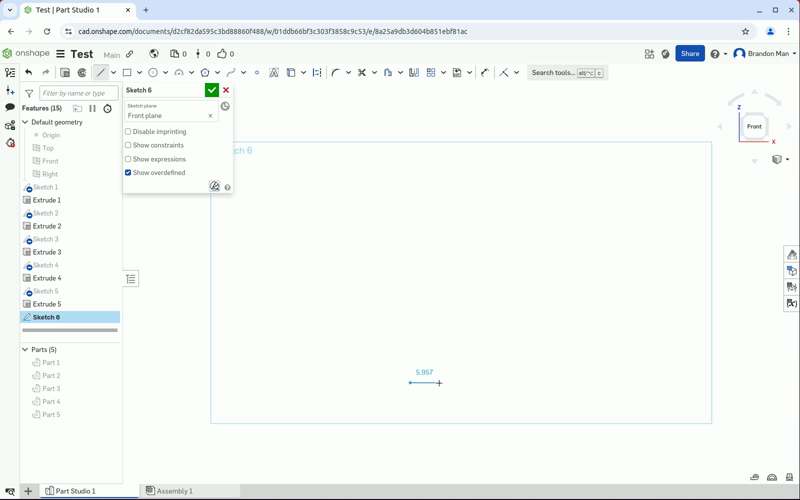
click(439, 382)
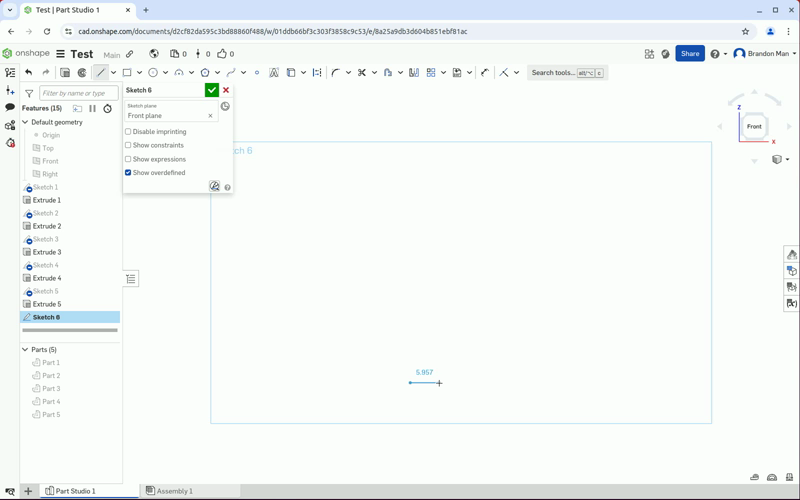
key_up(shift)
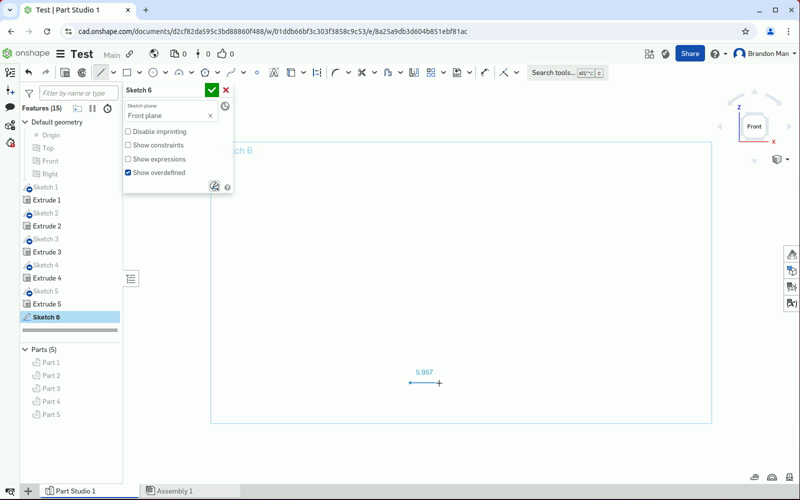
key_down(shift)
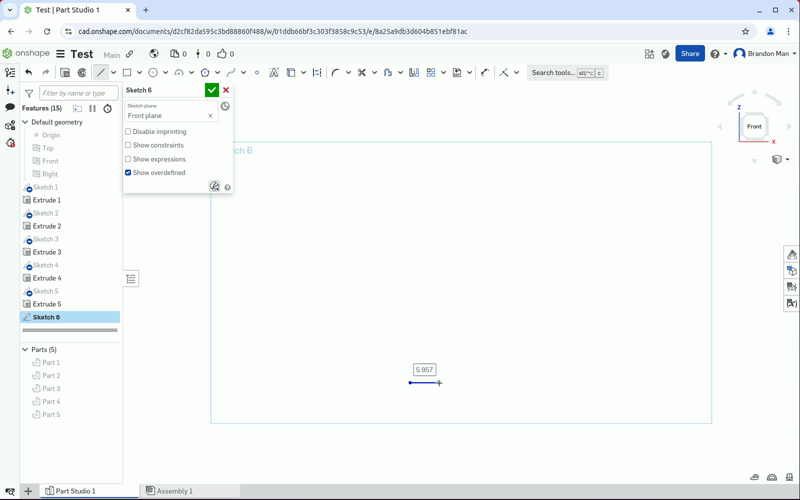
mouse_move(469, 382)
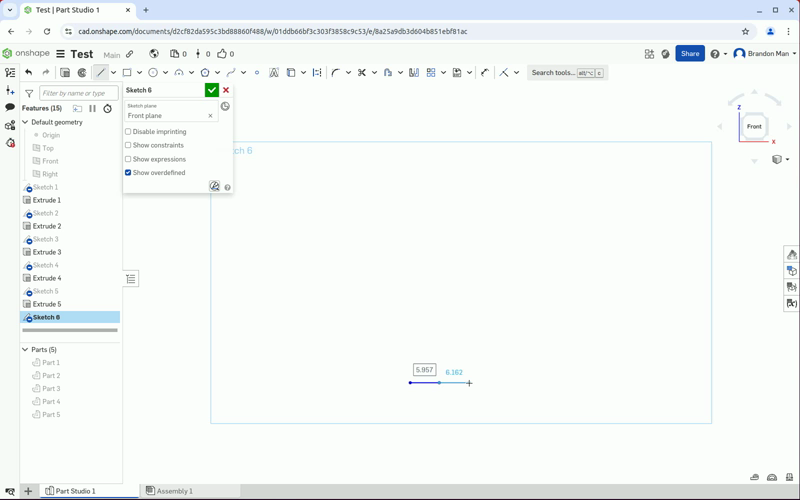
mouse_move(479, 382)
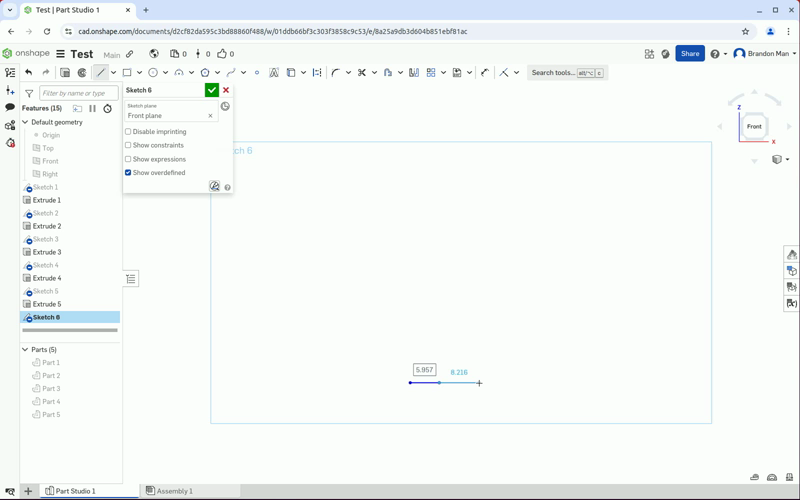
click(479, 382)
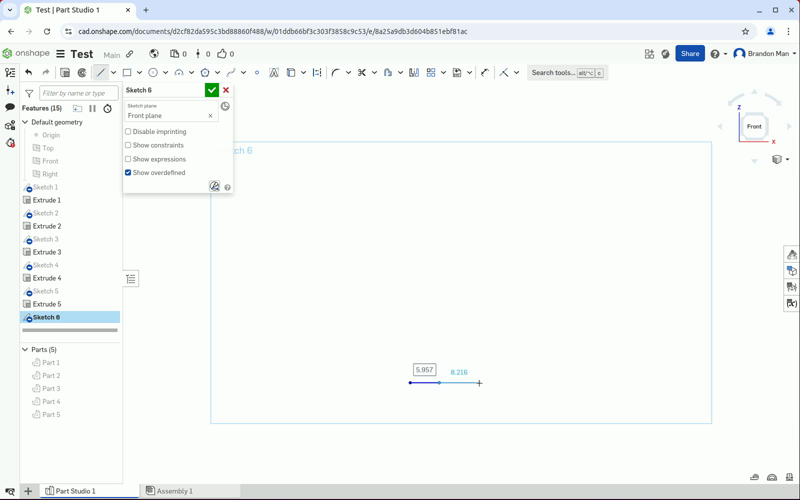
key_up(shift)
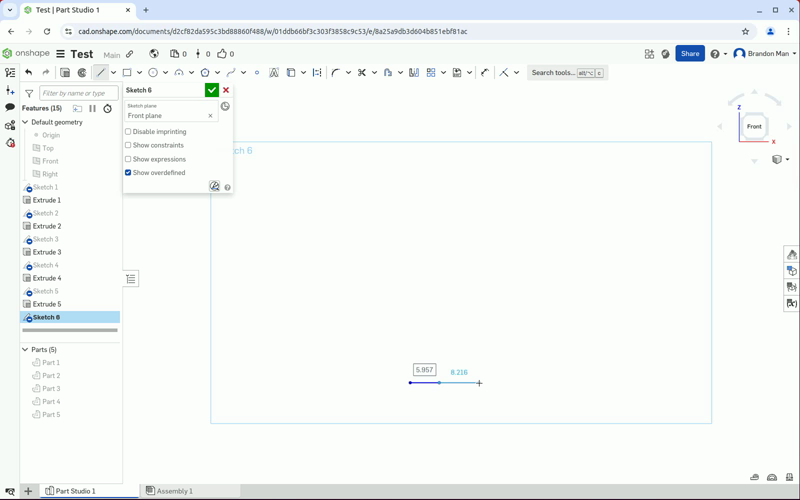
key_down(shift)
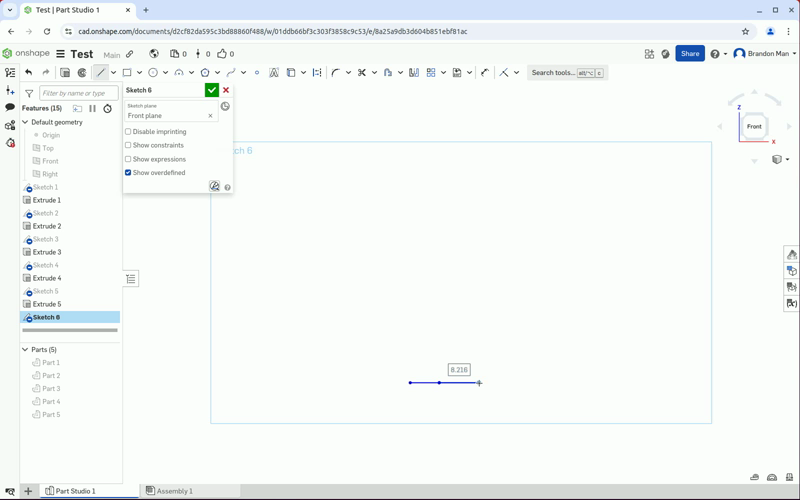
mouse_move(509, 382)
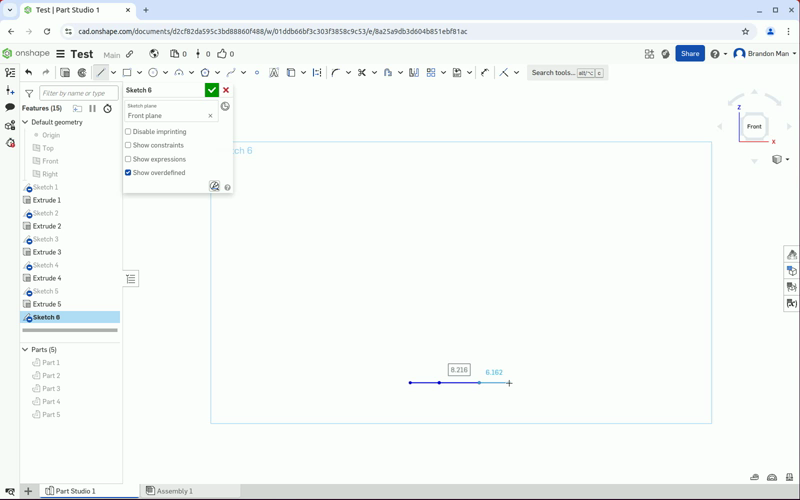
mouse_move(510, 382)
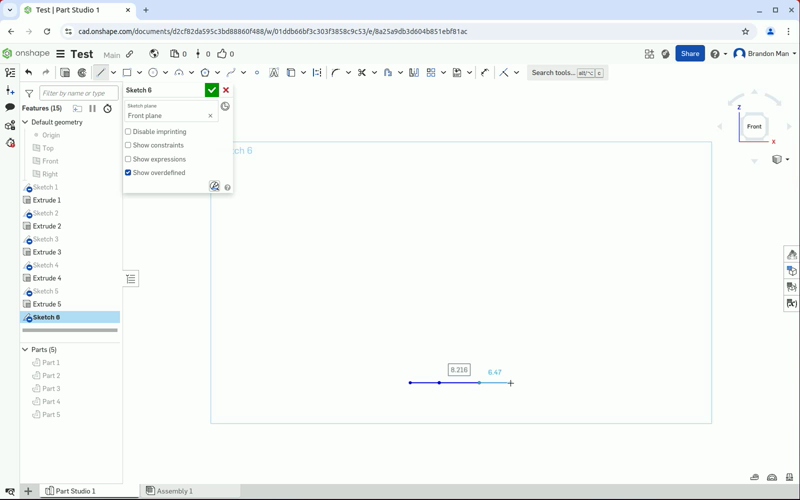
click(510, 382)
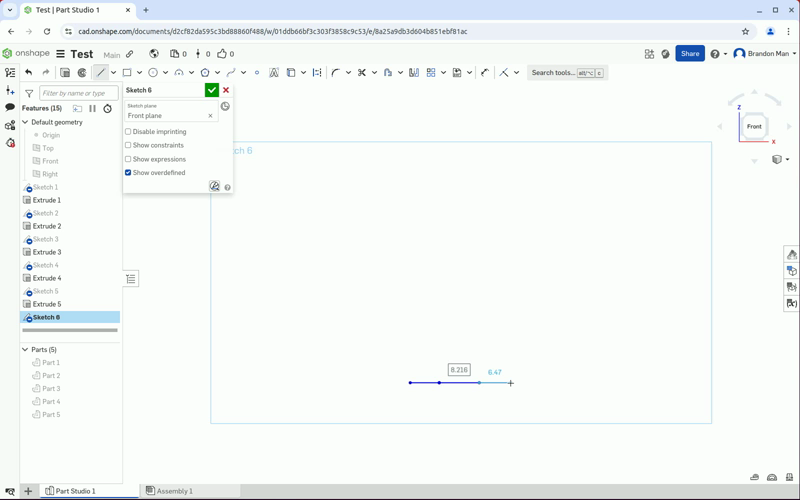
key_up(shift)
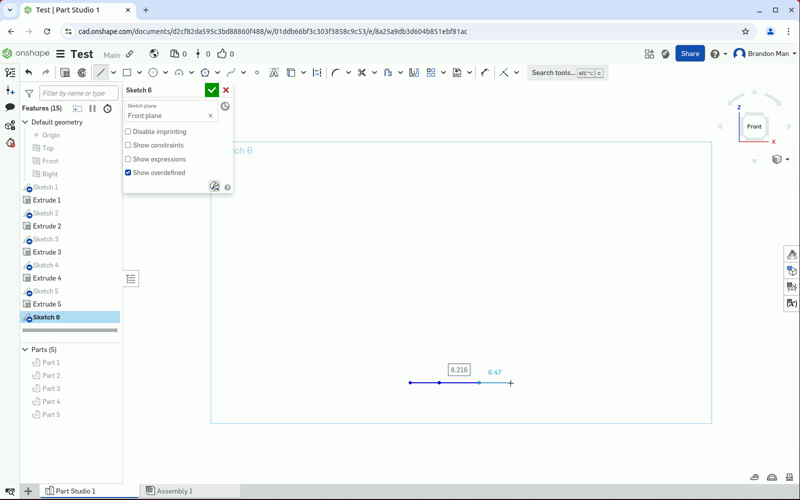
key_down(shift)
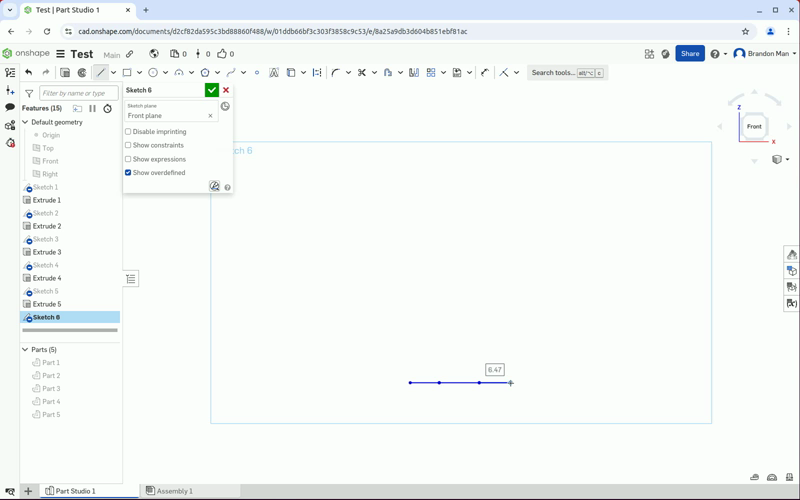
mouse_move(510, 303)
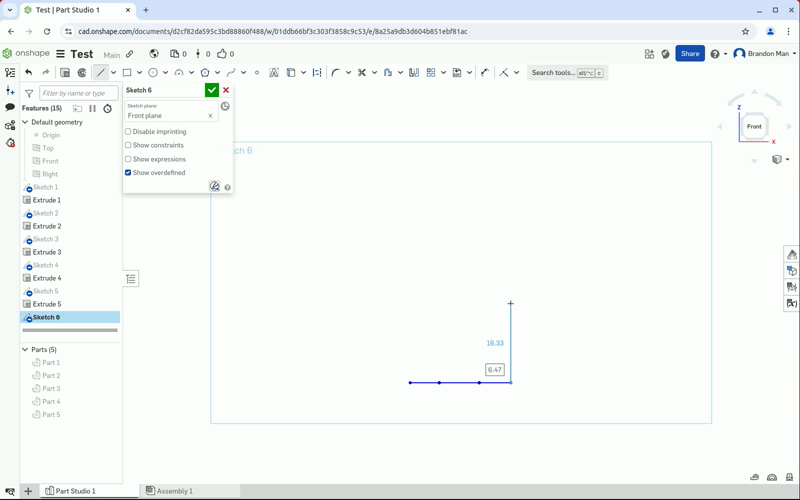
click(510, 303)
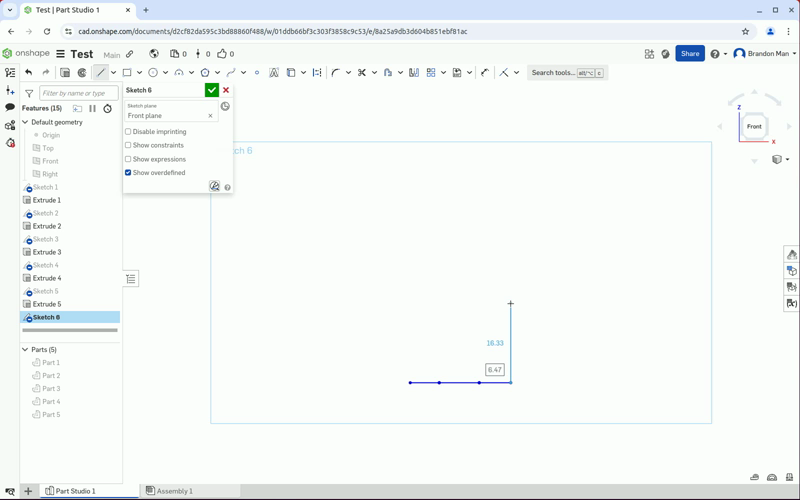
key_up(shift)
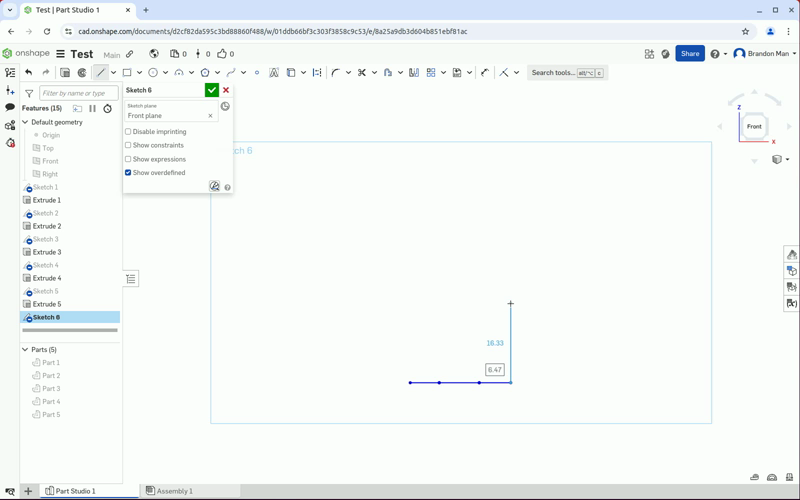
key_down(shift)
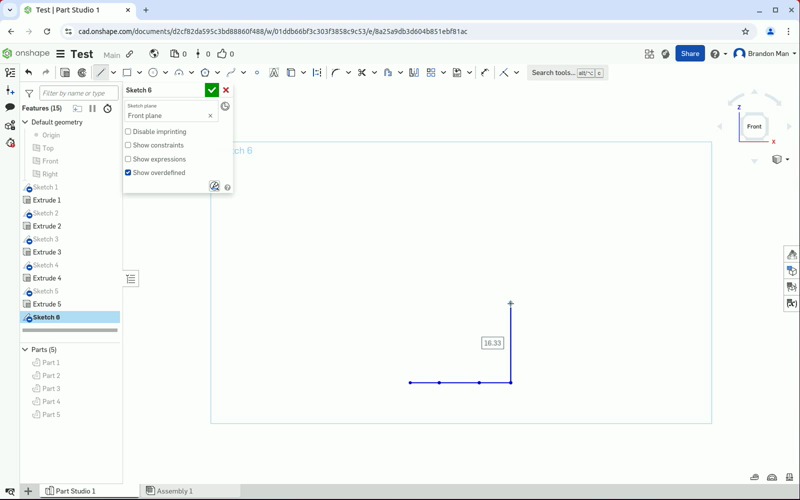
mouse_move(540, 303)
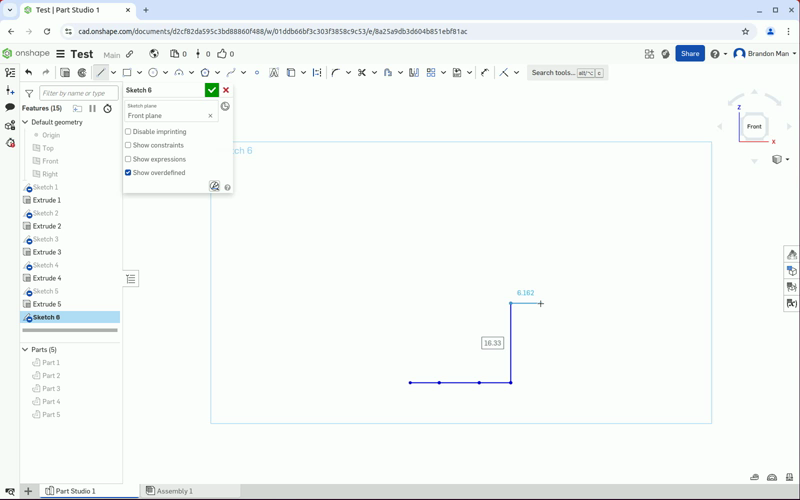
mouse_move(510, 263)
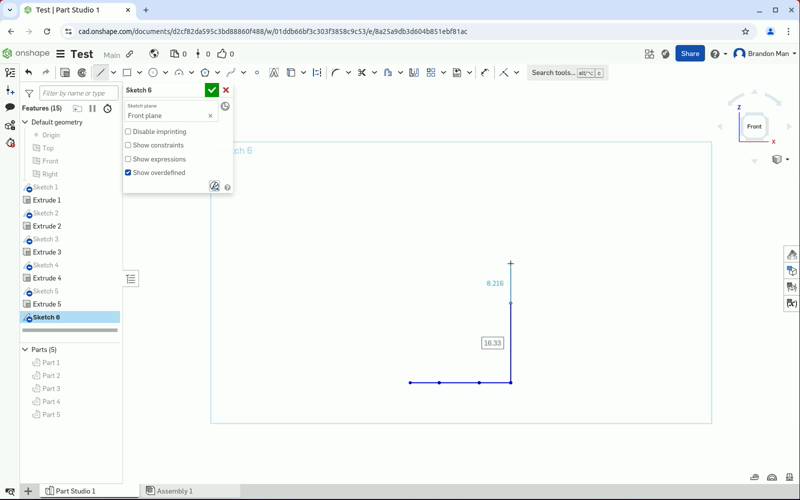
click(510, 263)
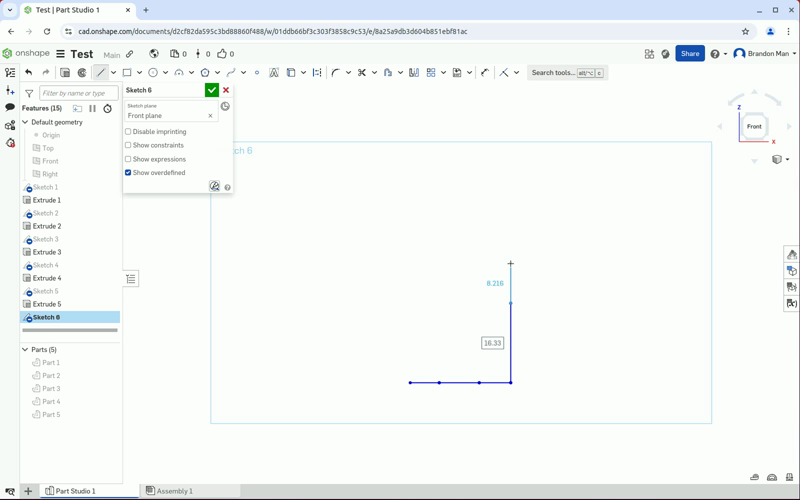
key_up(shift)
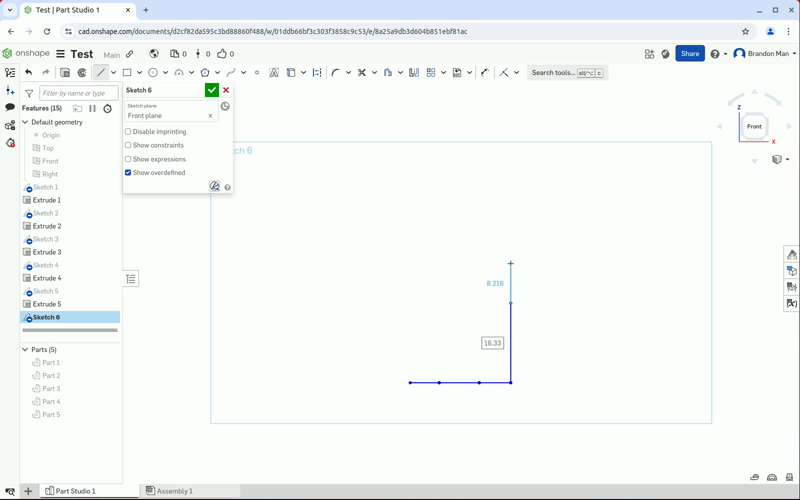
key_down(shift)
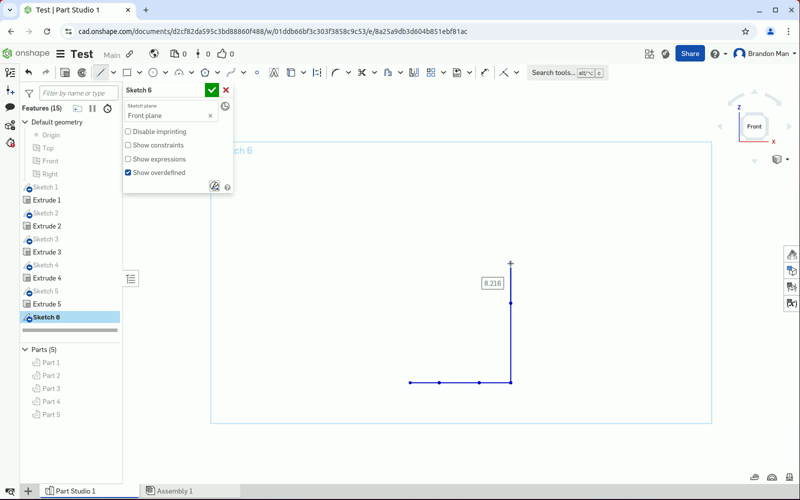
mouse_move(510, 184)
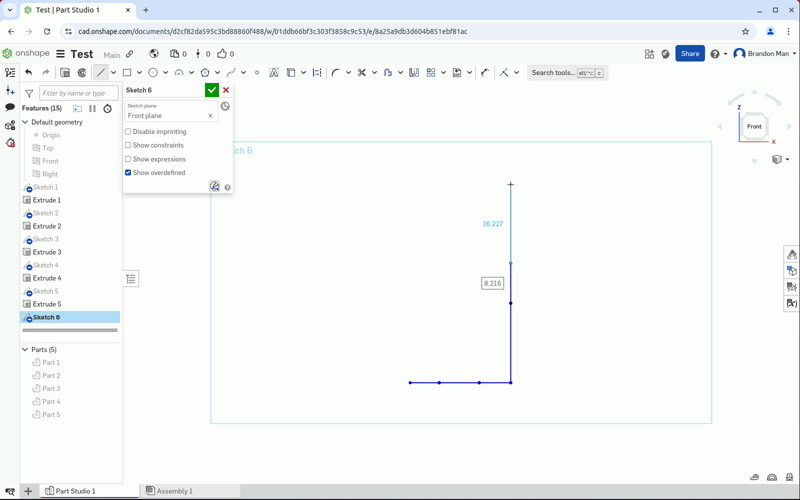
click(510, 184)
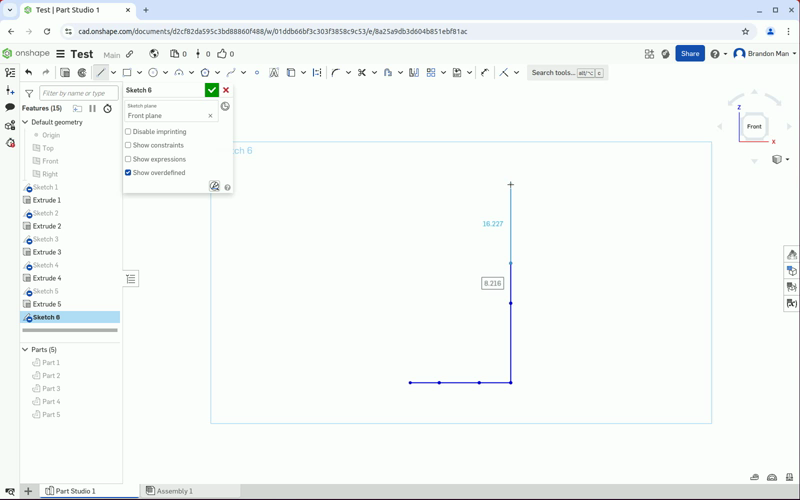
key_up(shift)
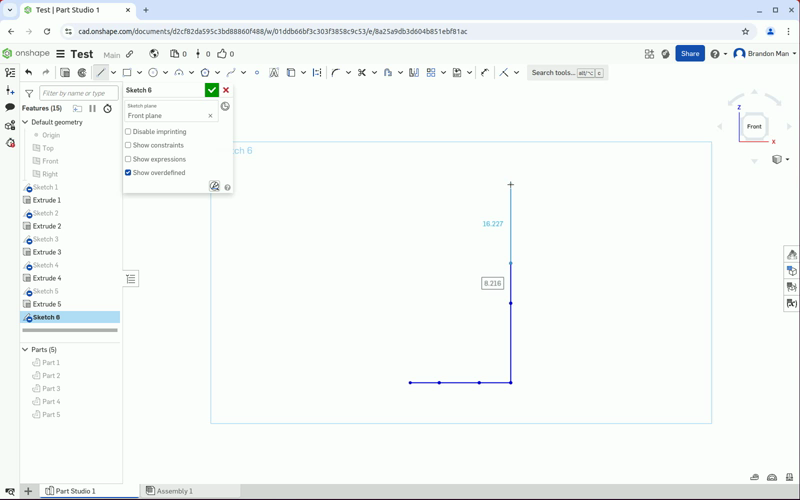
key_down(shift)
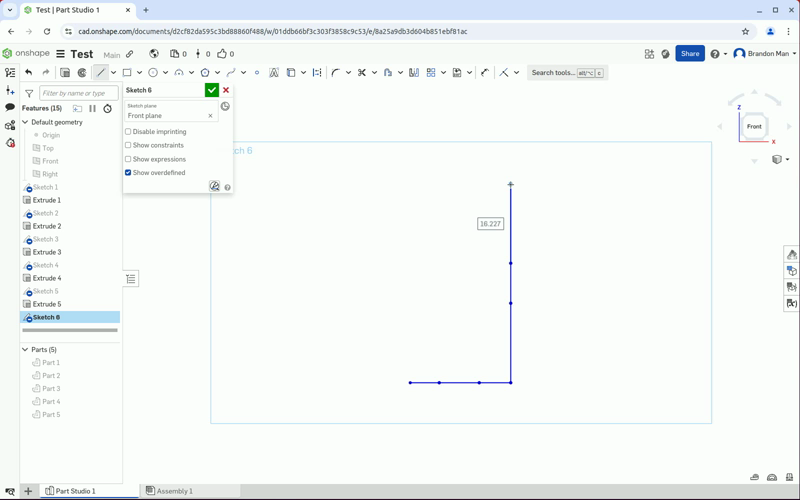
mouse_move(410, 184)
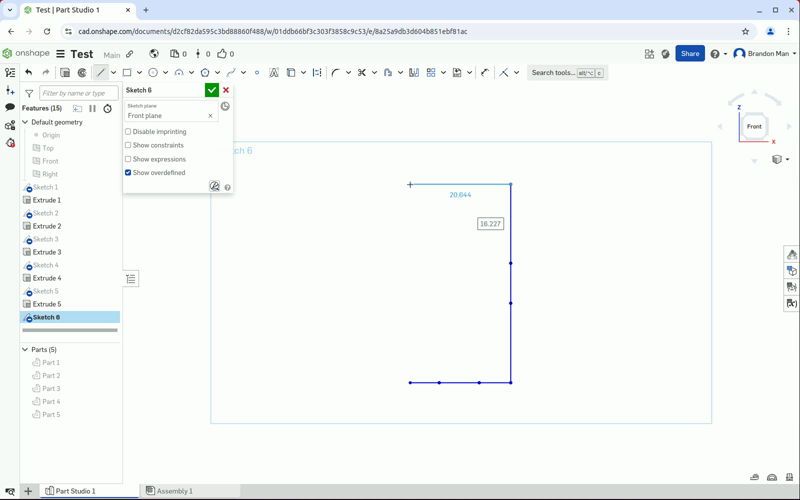
click(410, 184)
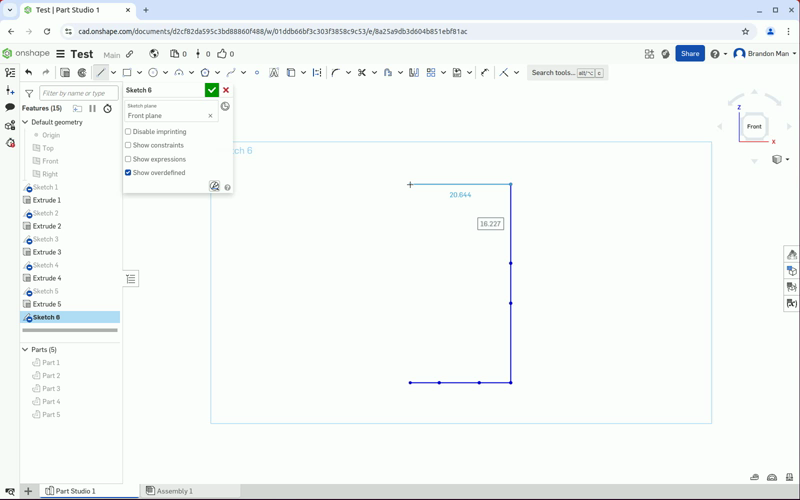
key_up(shift)
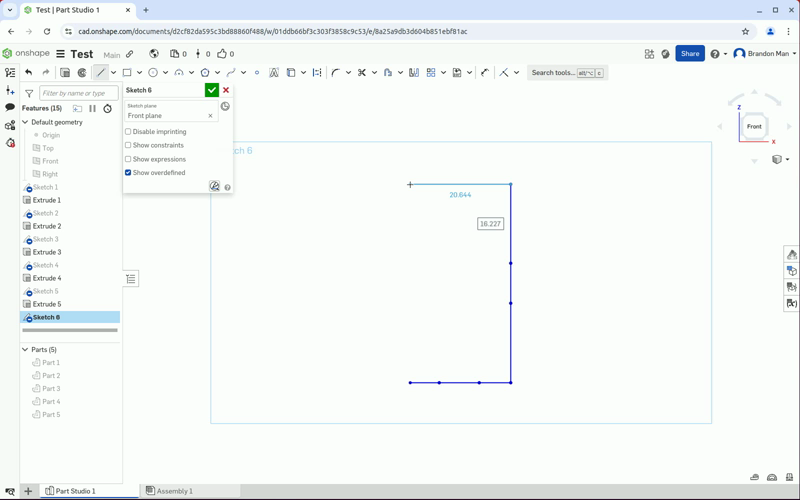
key_down(shift)
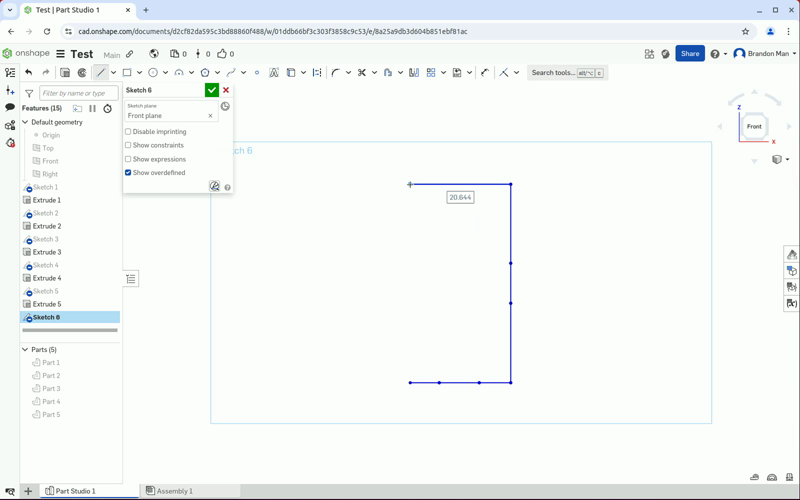
mouse_move(410, 263)
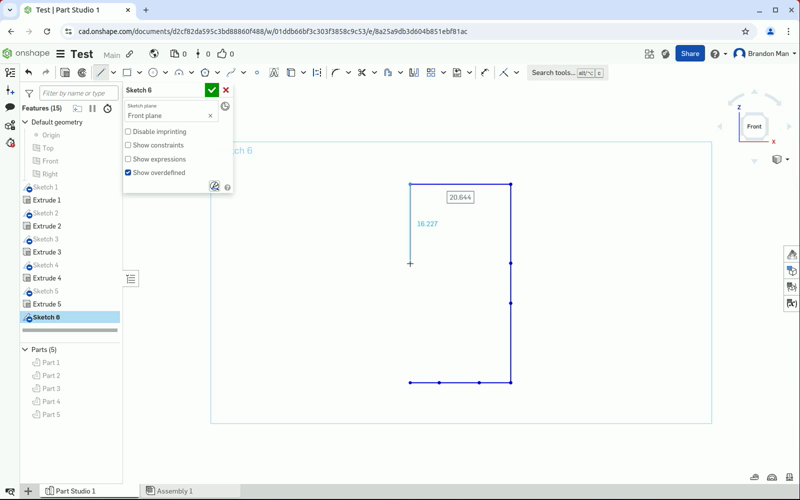
click(410, 263)
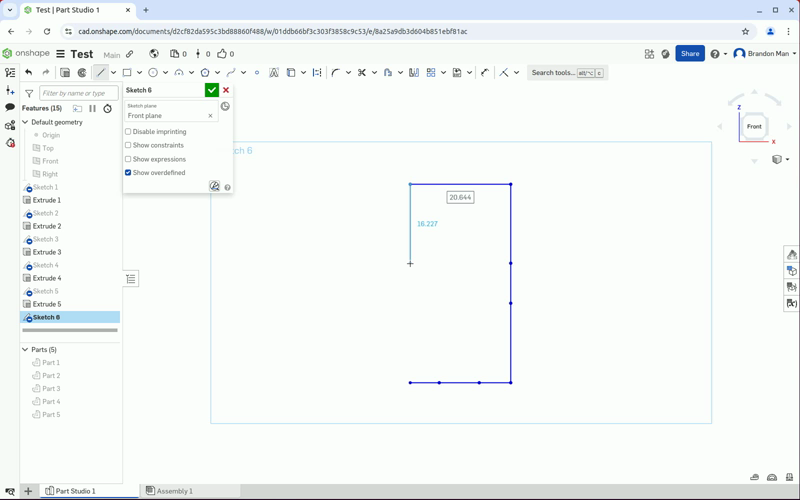
key_up(shift)
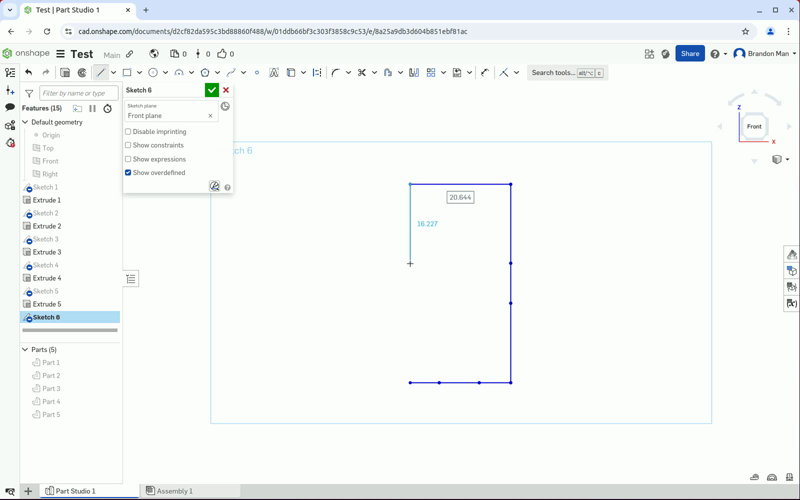
key_down(shift)
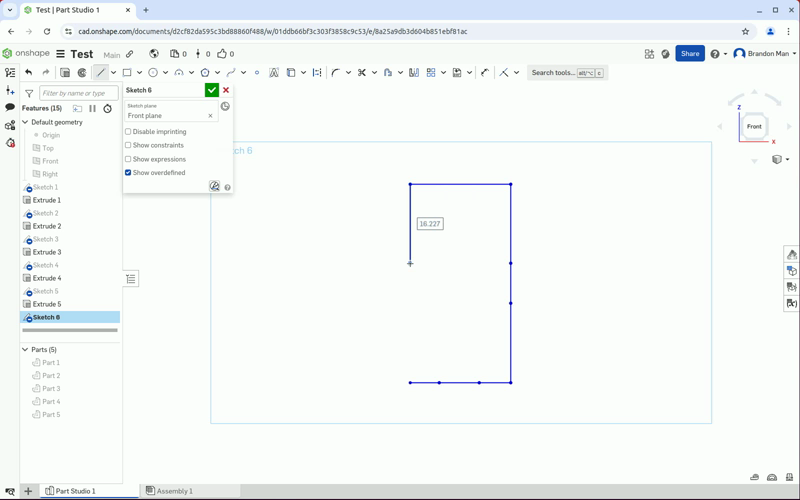
mouse_move(440, 263)
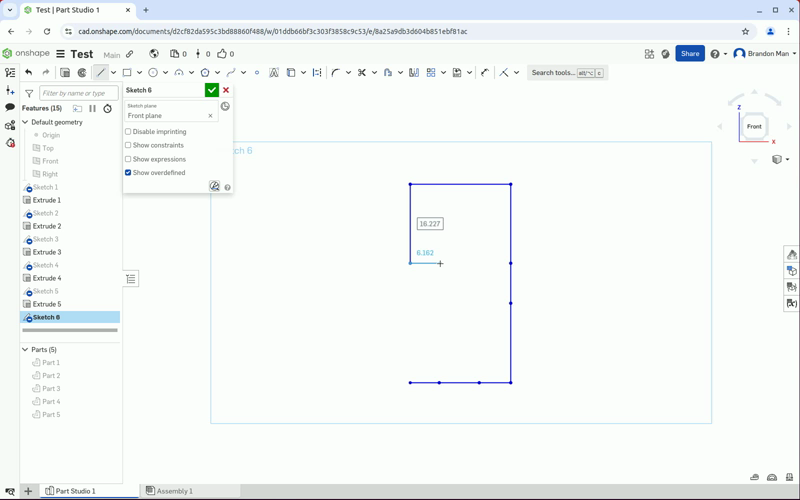
mouse_move(410, 303)
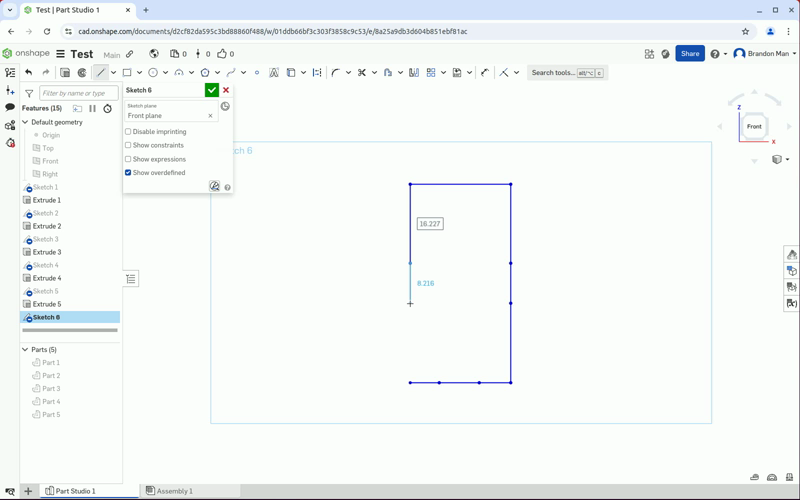
click(410, 303)
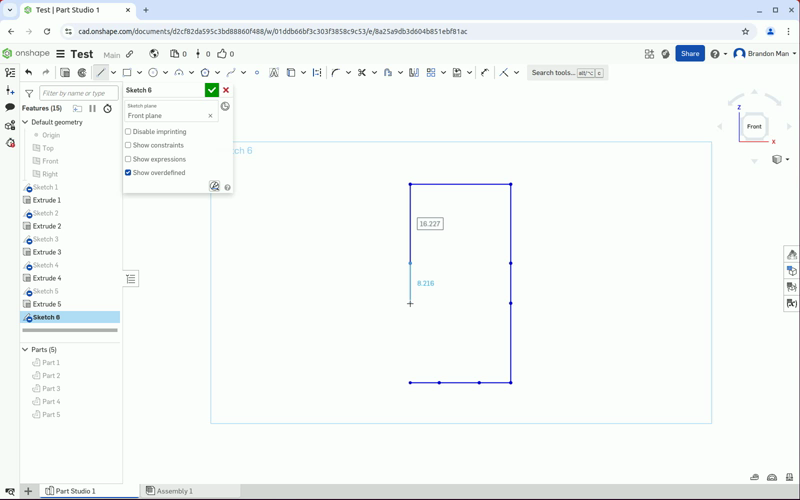
key_up(shift)
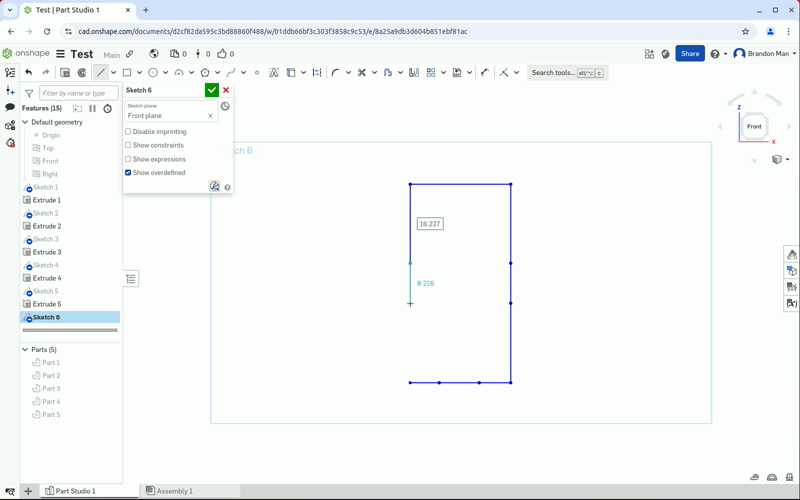
key_down(shift)
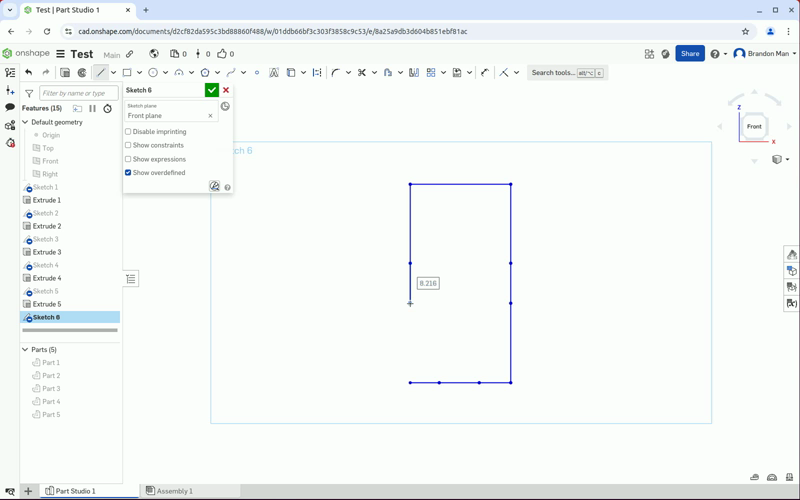
mouse_move(410, 382)
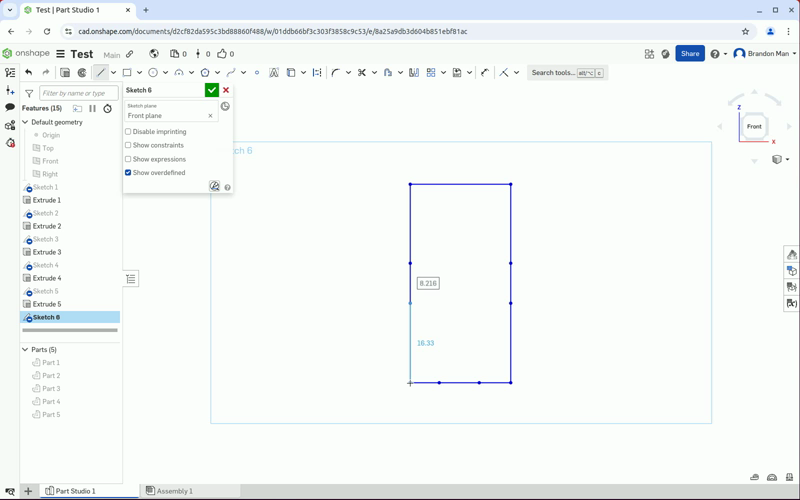
key_up(shift)
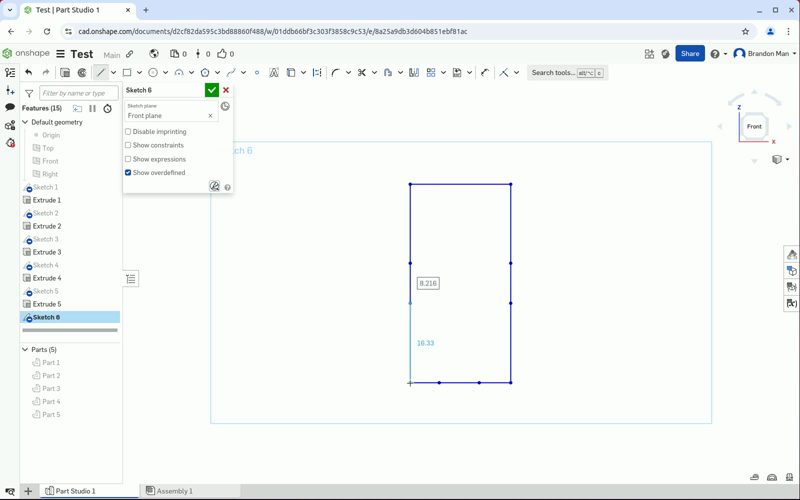
click(410, 382)
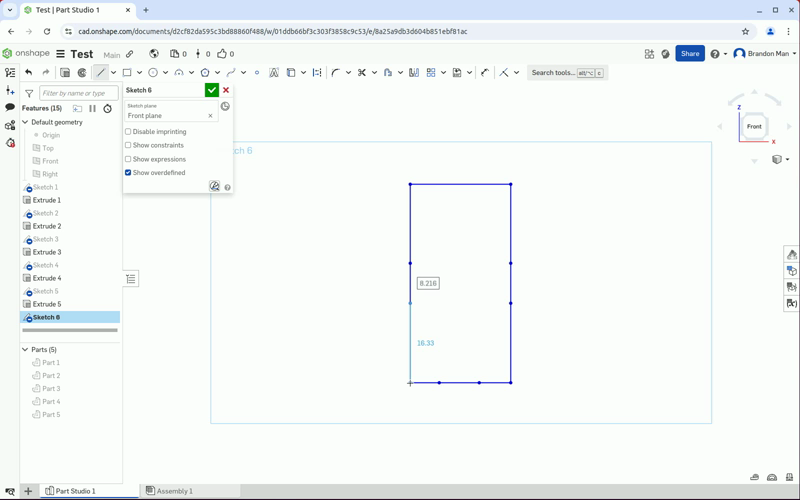
key(esc)
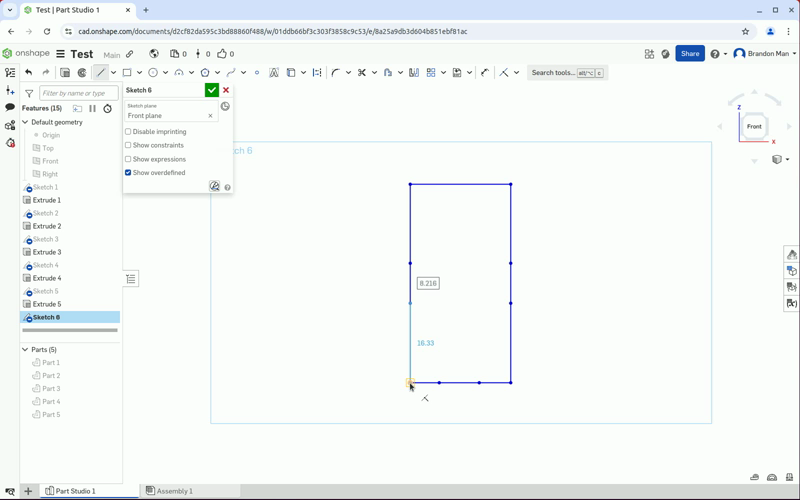
mouse_move(432, 207)
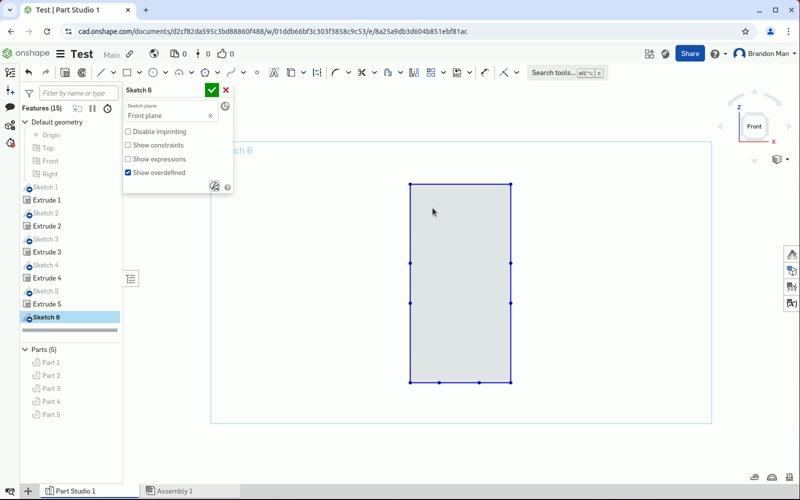
click(432, 207)
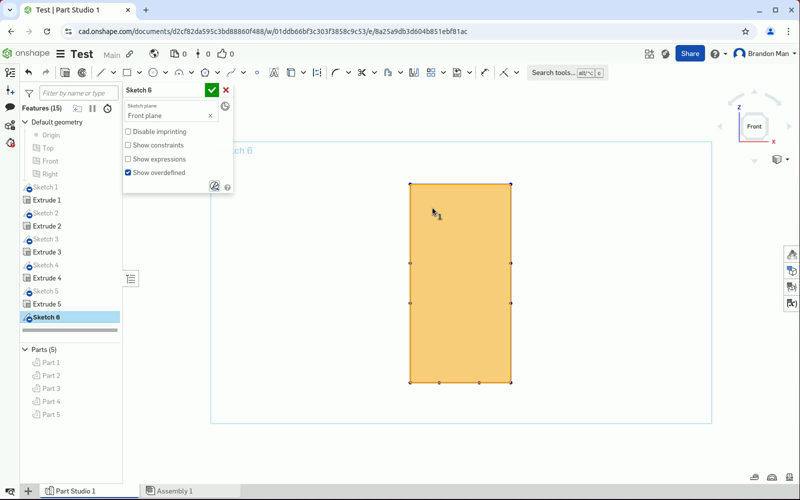
mouse_move(73, 352)
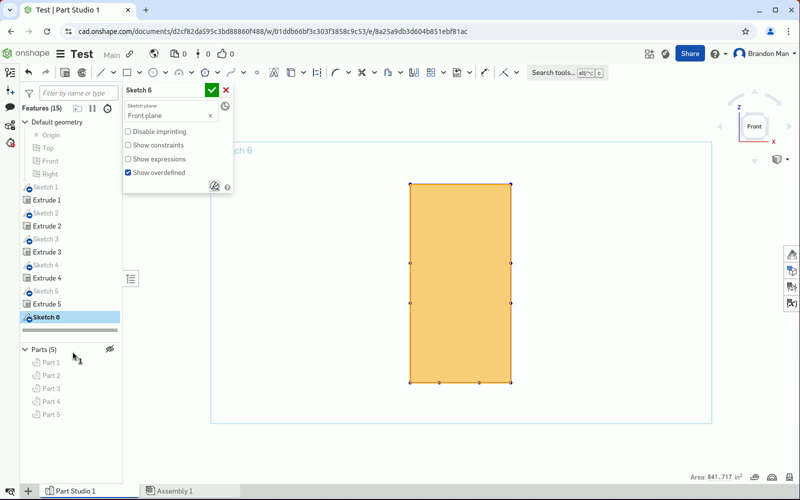
key(shift+y)
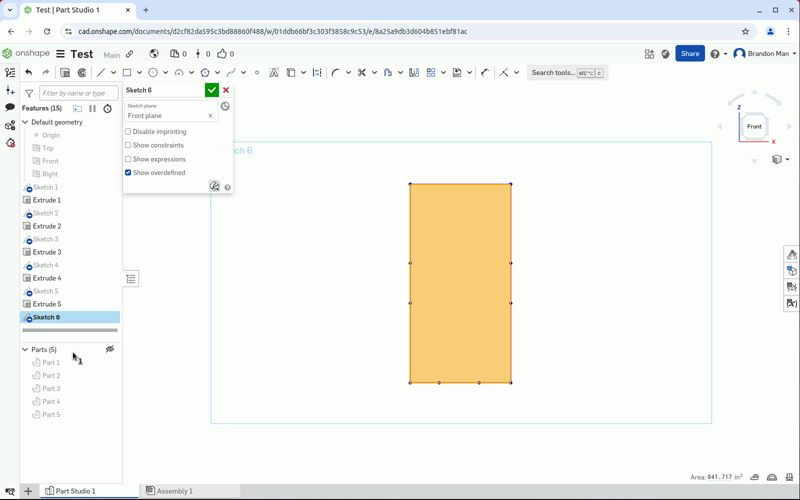
key(shift+e)
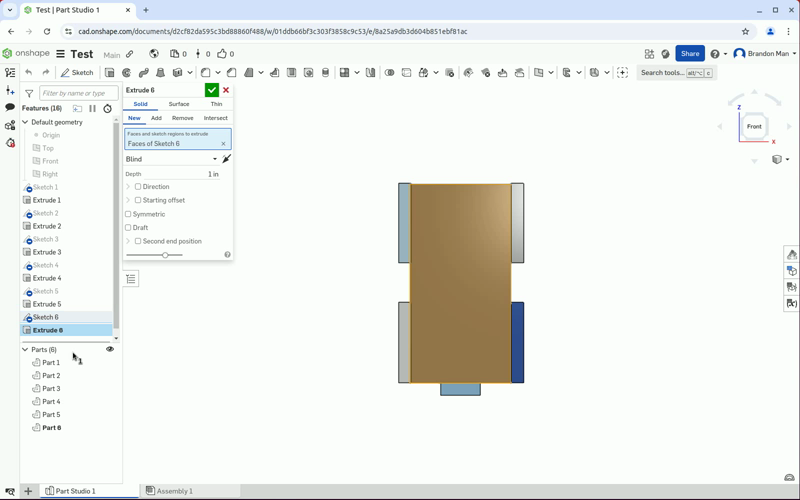
mouse_move(143, 106)
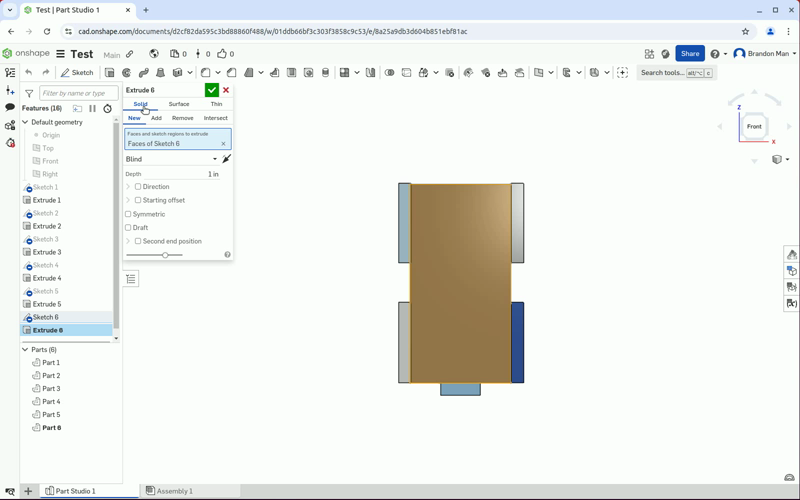
click(143, 106)
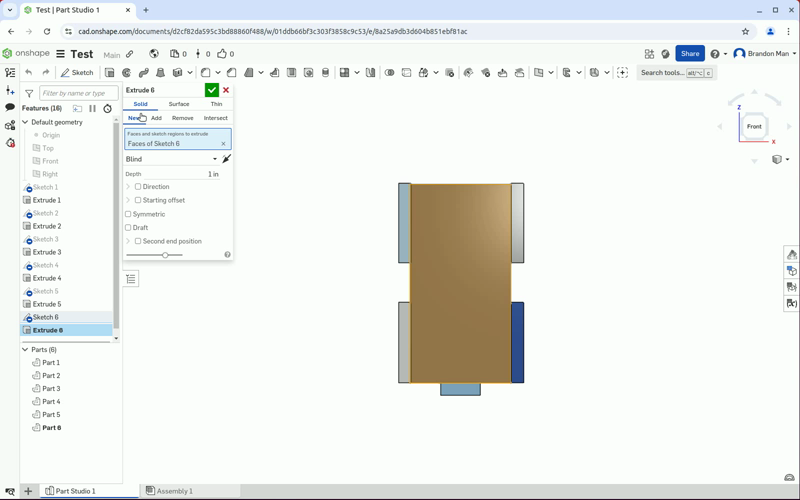
mouse_move(137, 120)
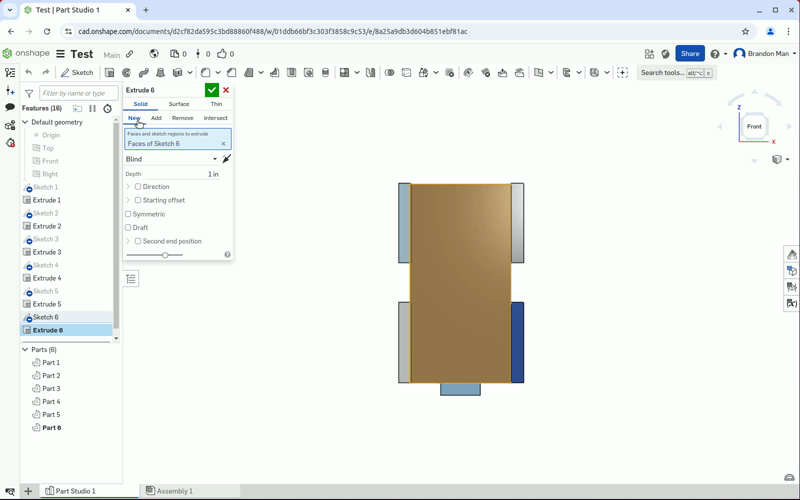
click(137, 120)
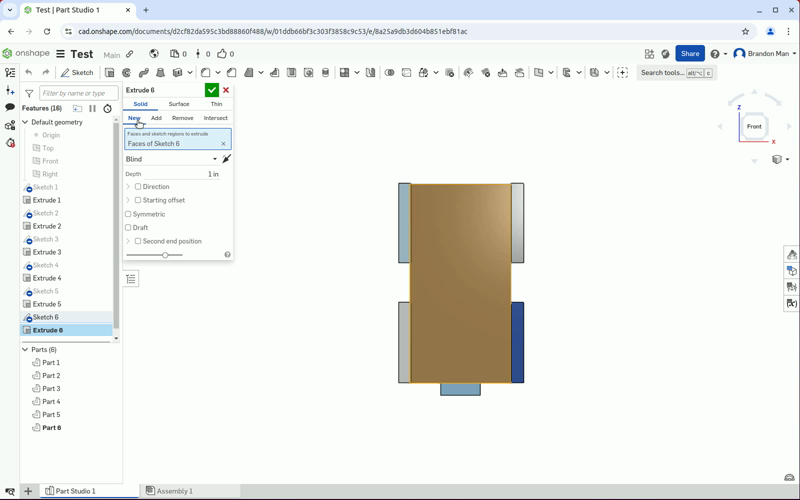
key(tab, 4)
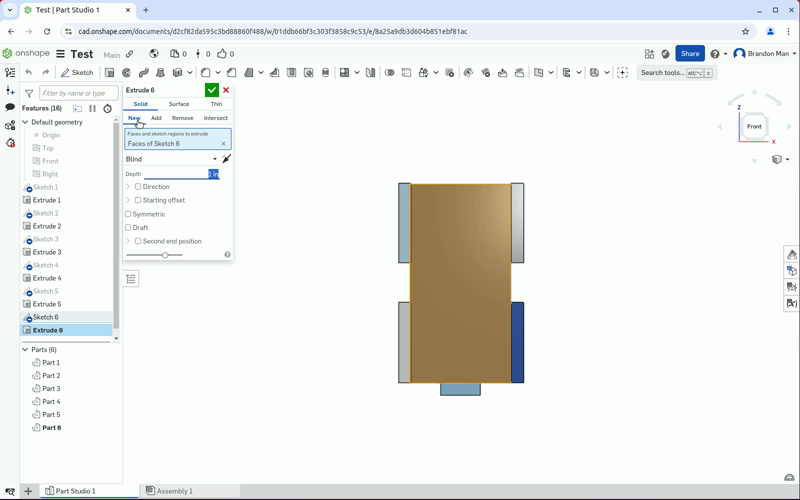
text(2.648)
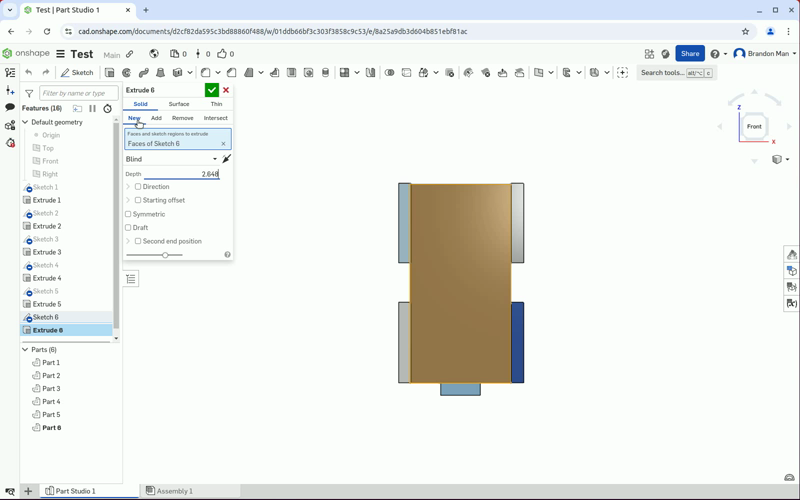
key(enter)
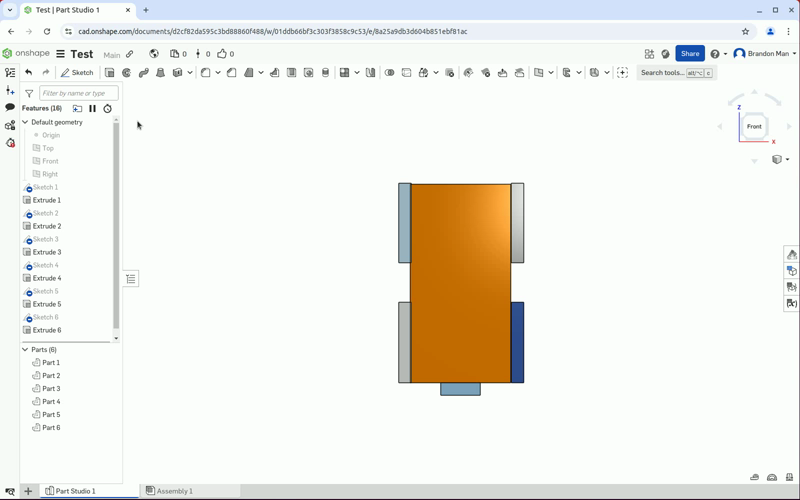
key(shift+h)
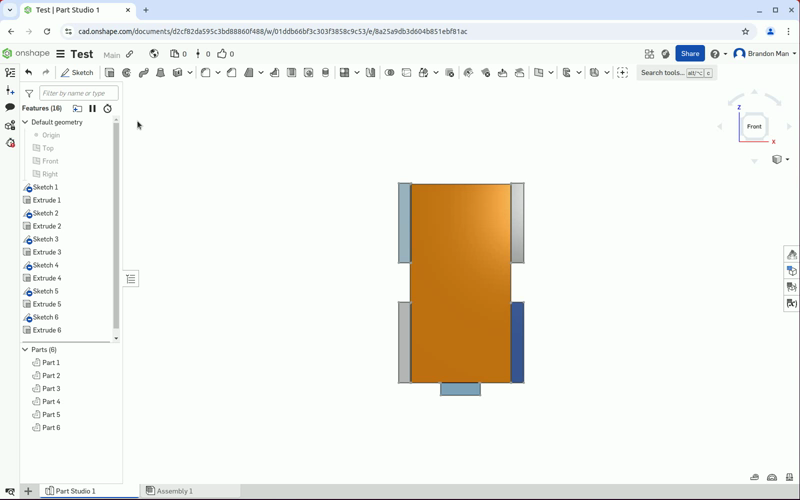
key(shift+h)
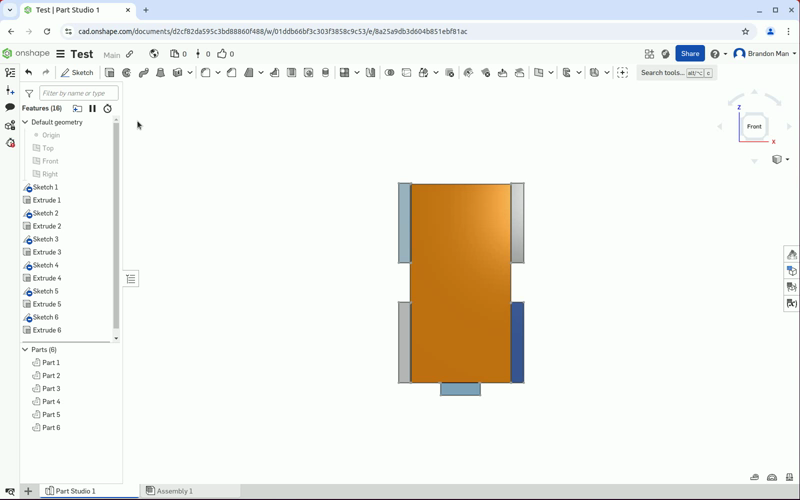
key(shift+7)
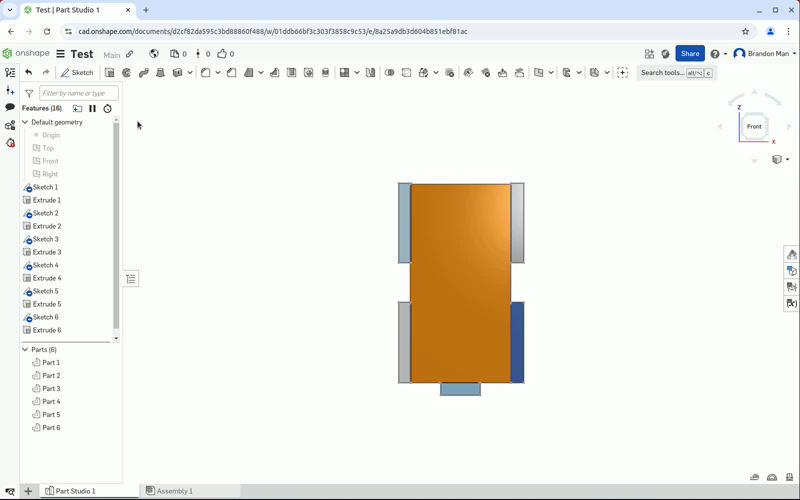
key(left, 2)
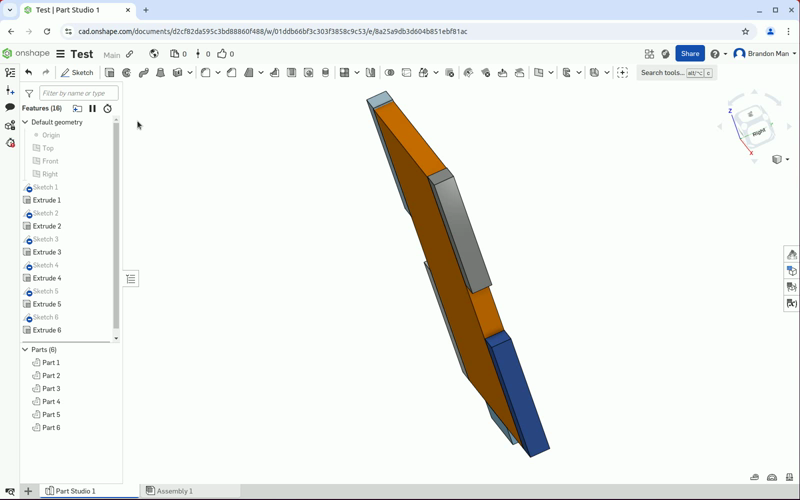
key(down, 2)
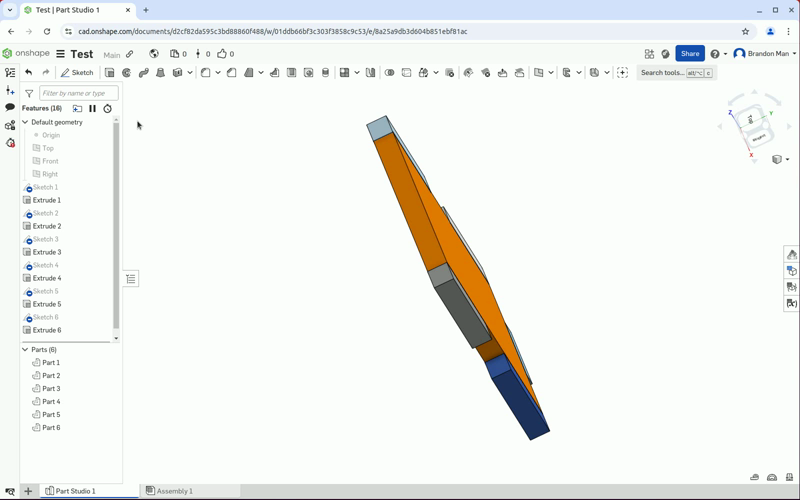
key(up, 2)
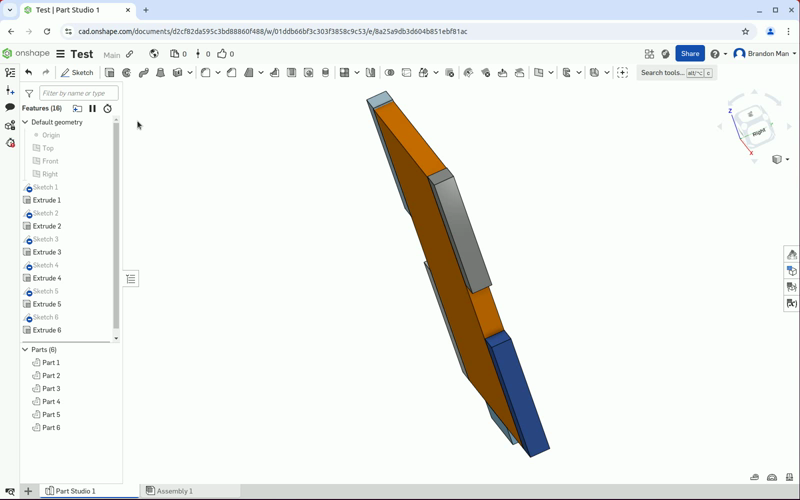
key(right, 2)
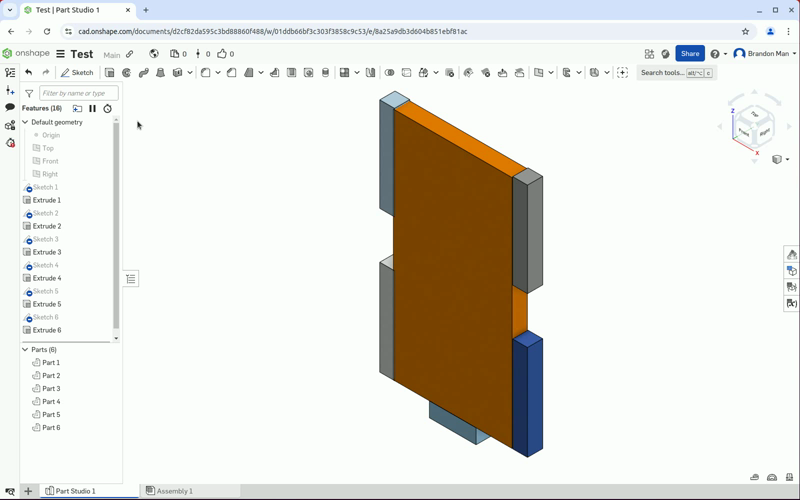
mouse_move(69, 189)
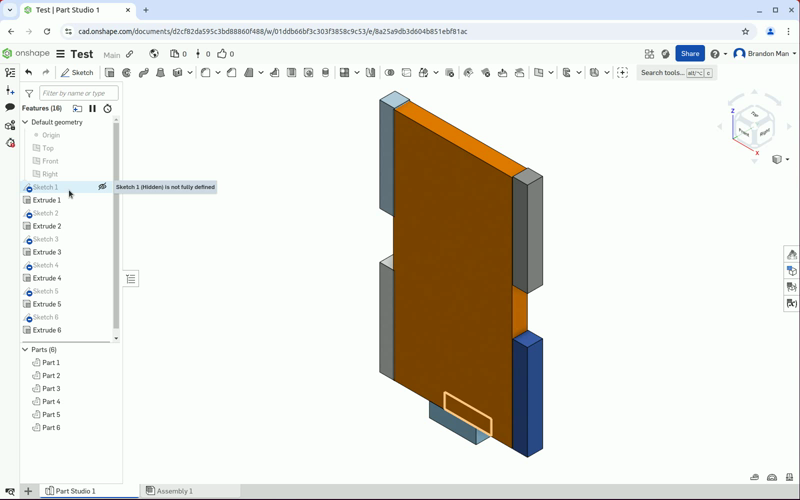
click(69, 189)